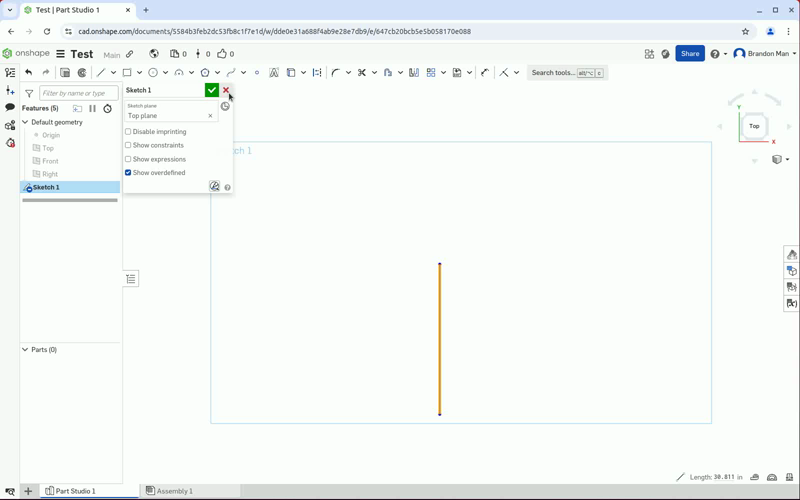
key(shift+h)
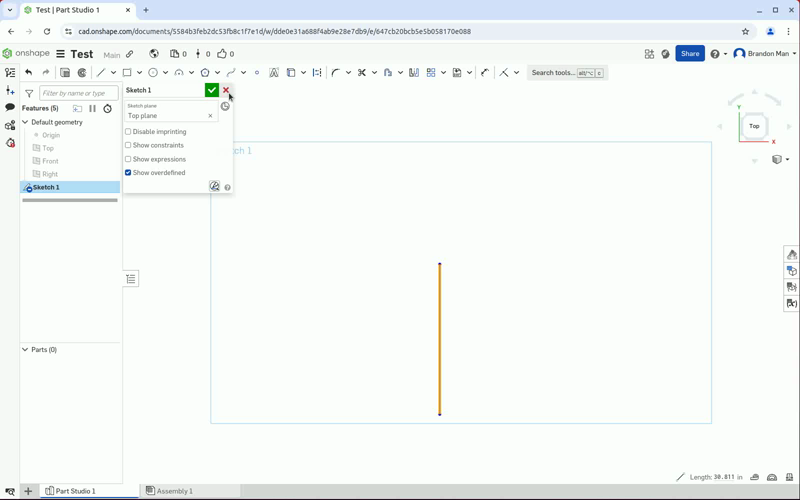
key(shift+s)
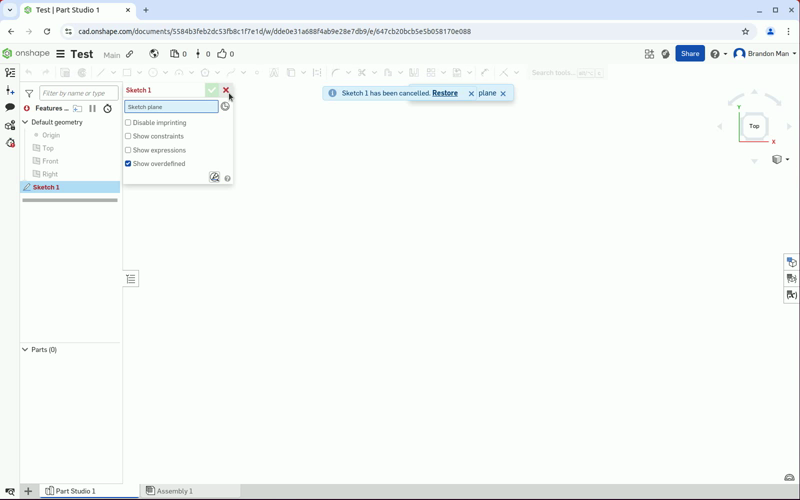
mouse_move(73, 150)
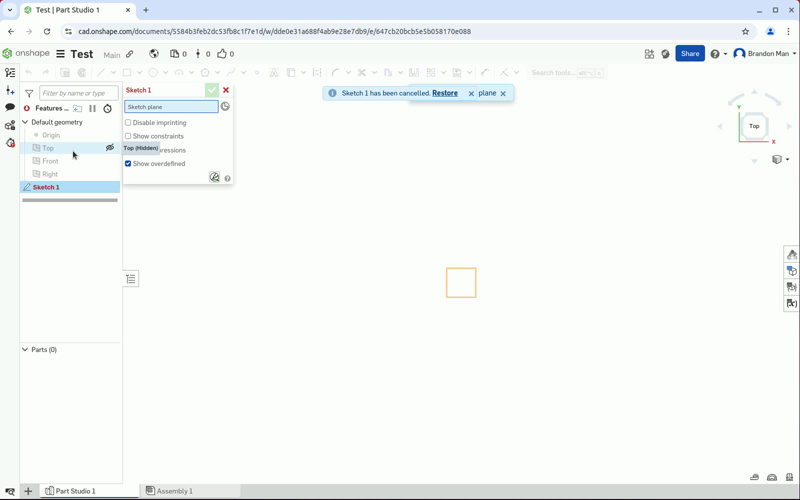
click(73, 150)
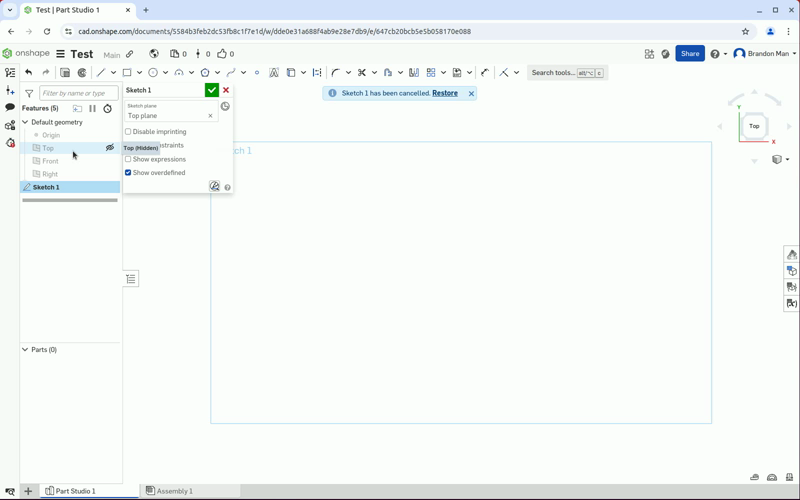
mouse_move(73, 352)
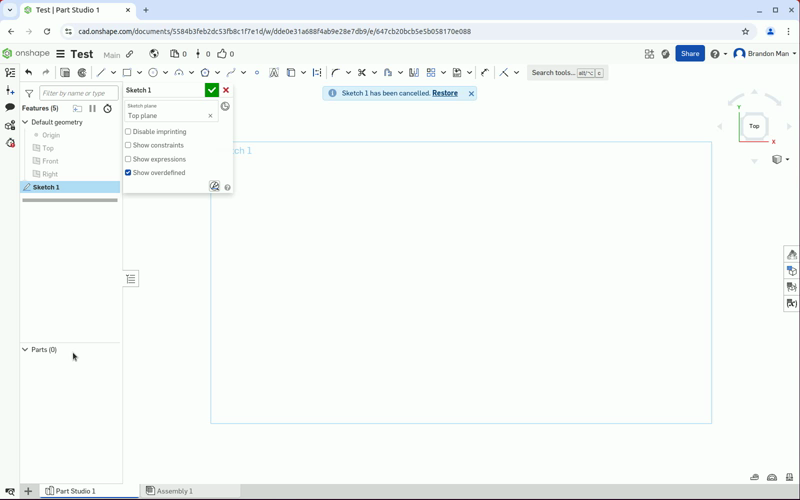
key(y)
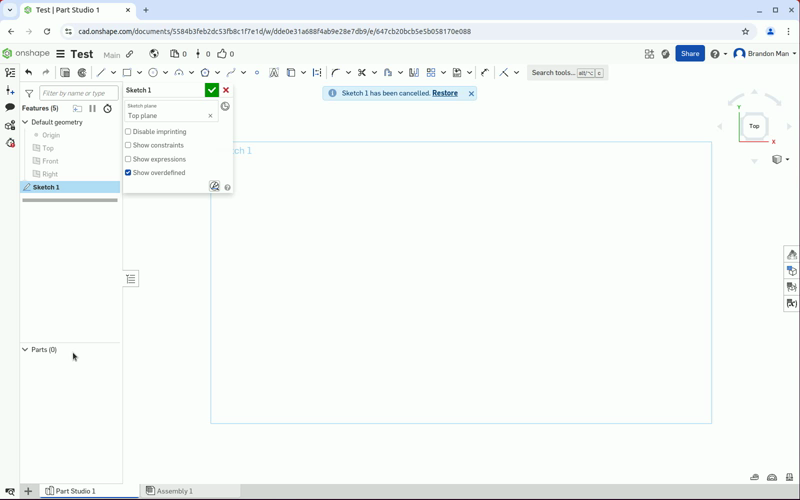
key(l)
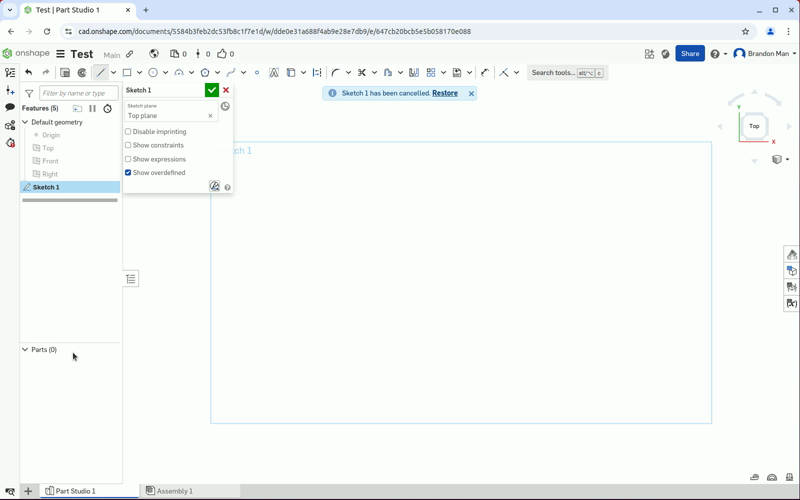
key_down(shift)
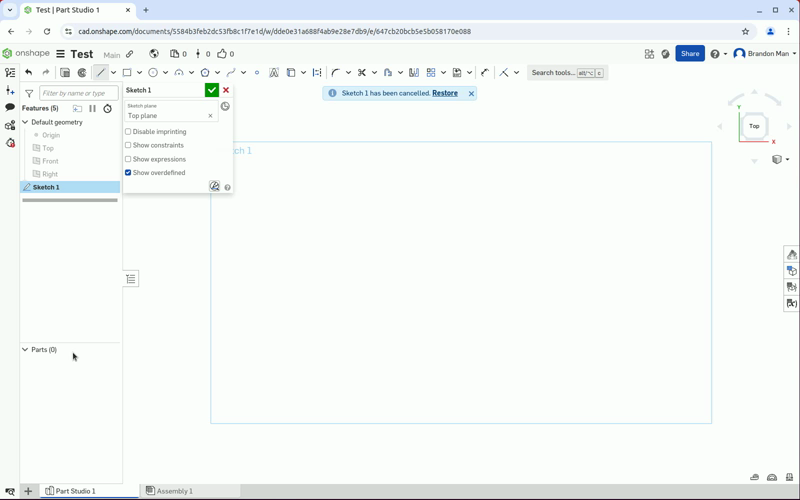
mouse_move(460, 282)
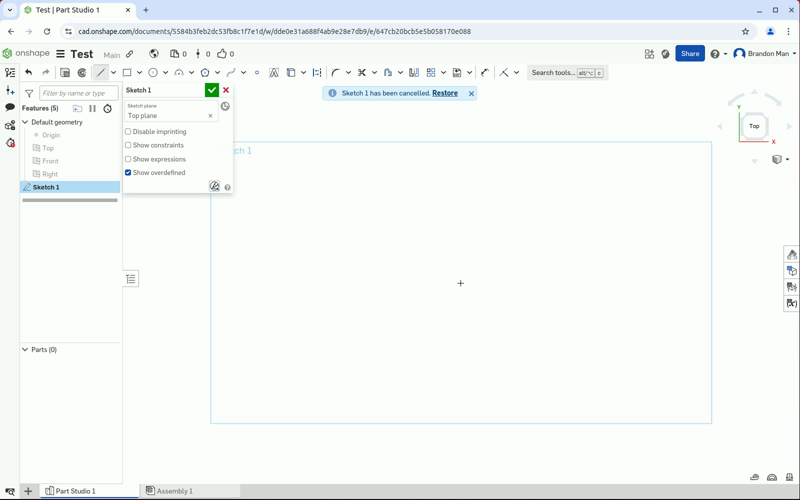
click(460, 282)
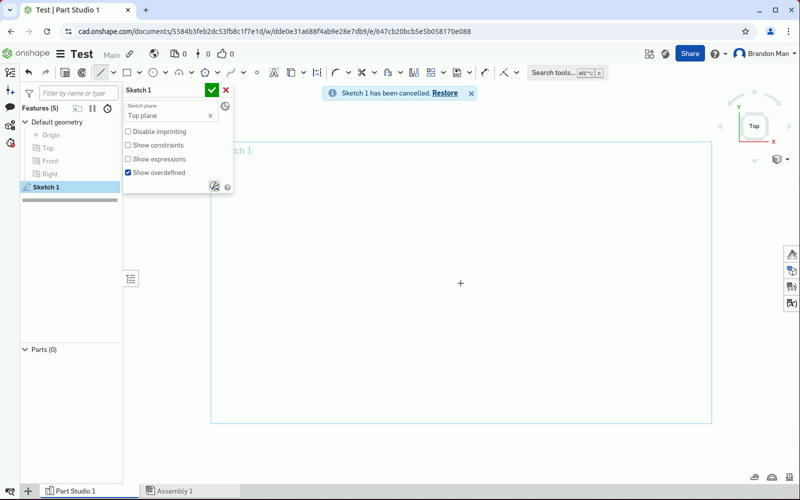
key_up(shift)
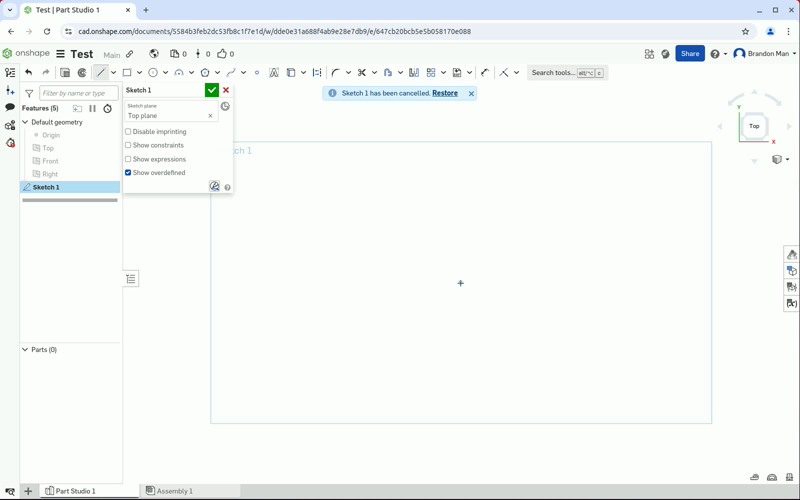
key_down(shift)
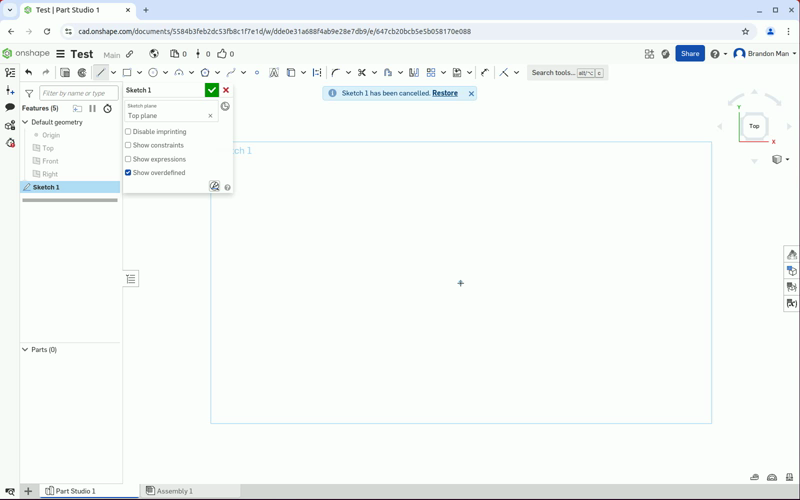
mouse_move(490, 282)
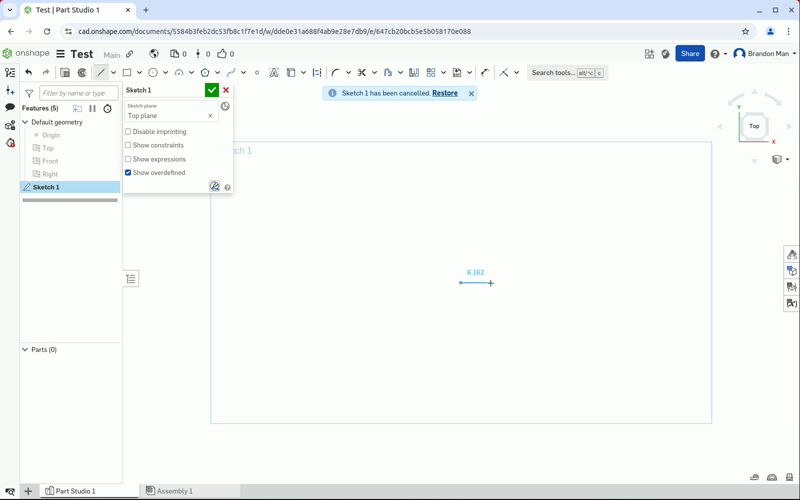
mouse_move(464, 282)
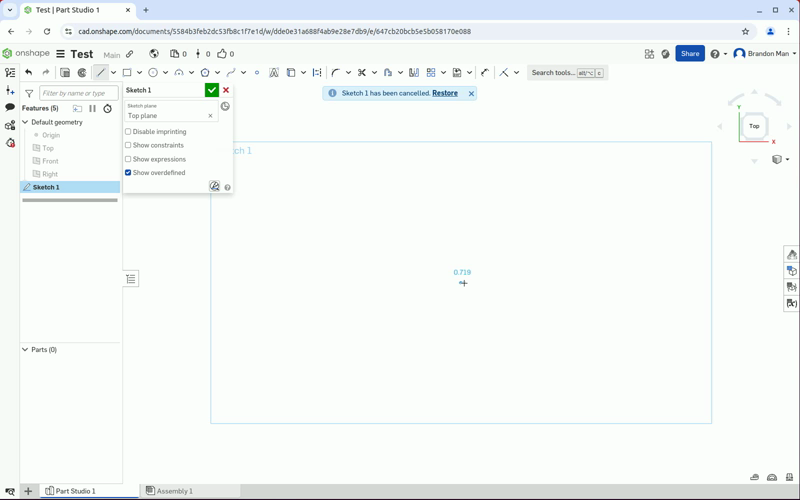
scroll(6)
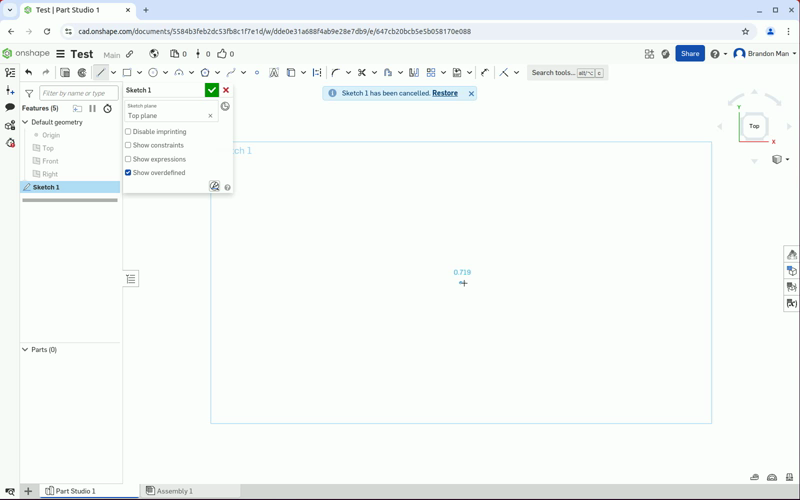
scroll(6)
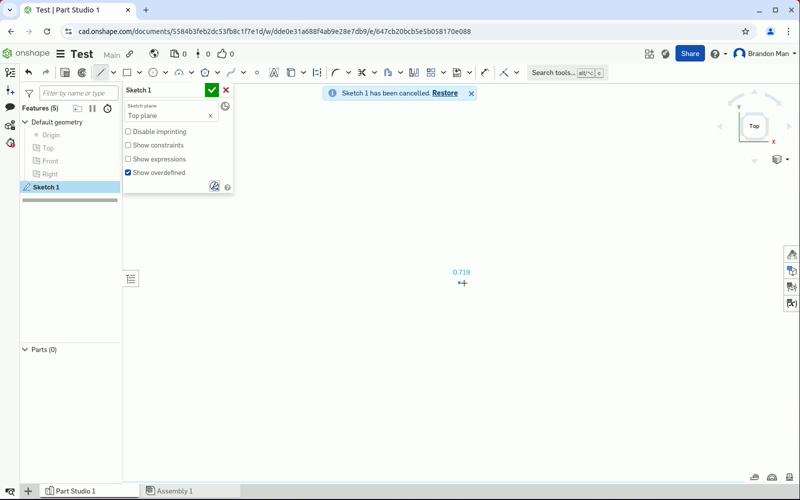
scroll(6)
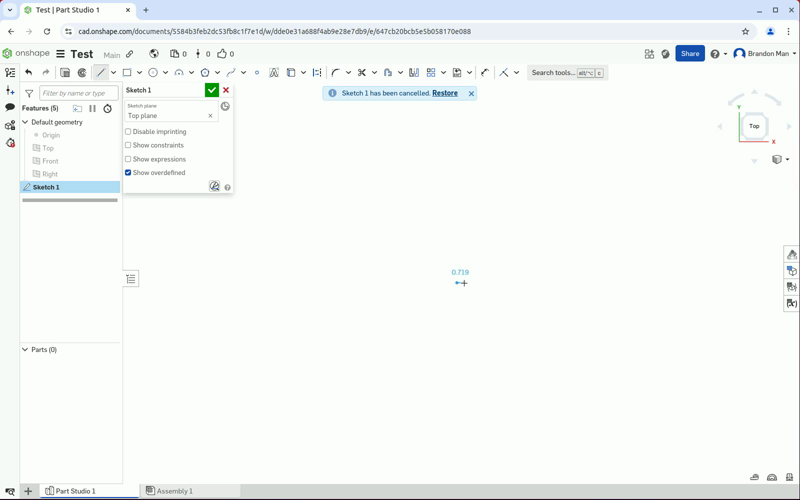
scroll(6)
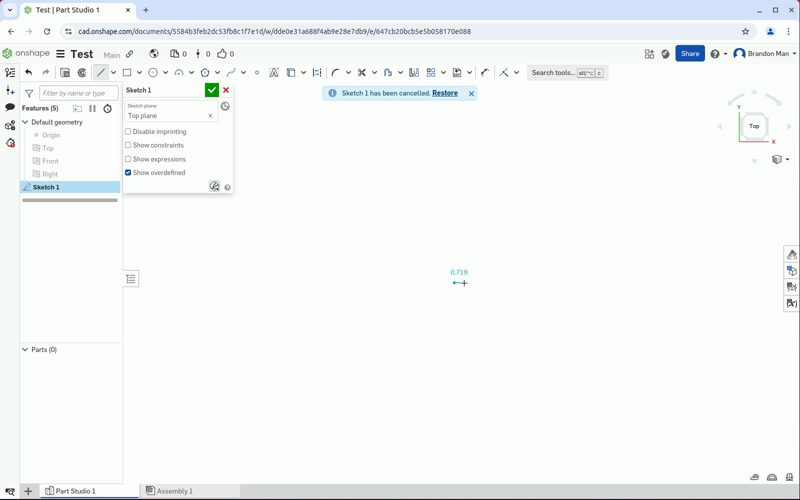
scroll(6)
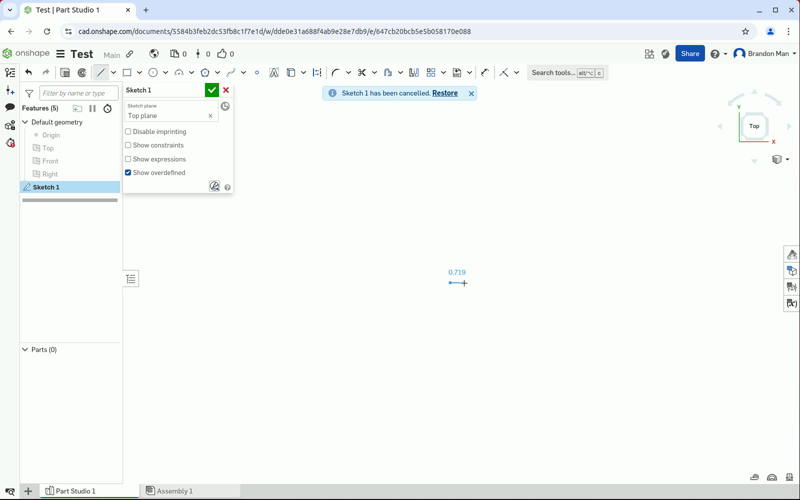
scroll(6)
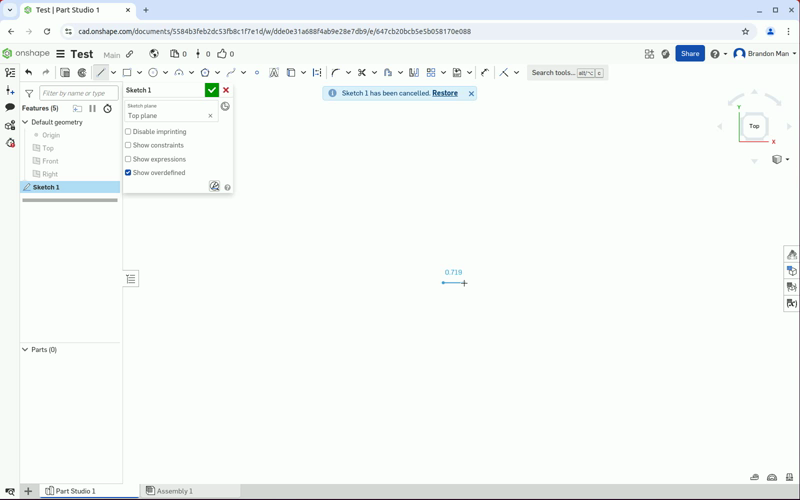
scroll(6)
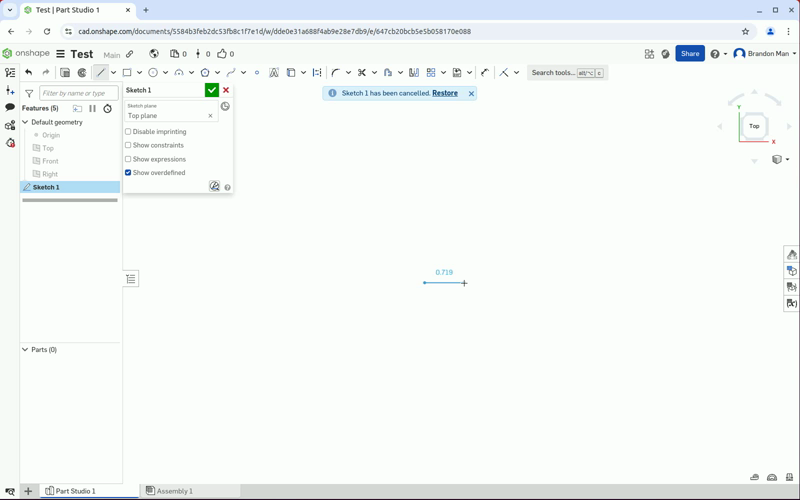
click(464, 282)
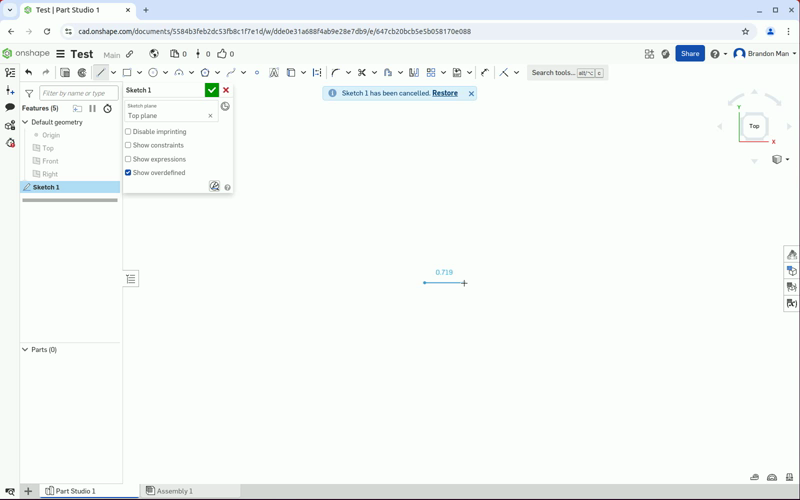
scroll(-6)
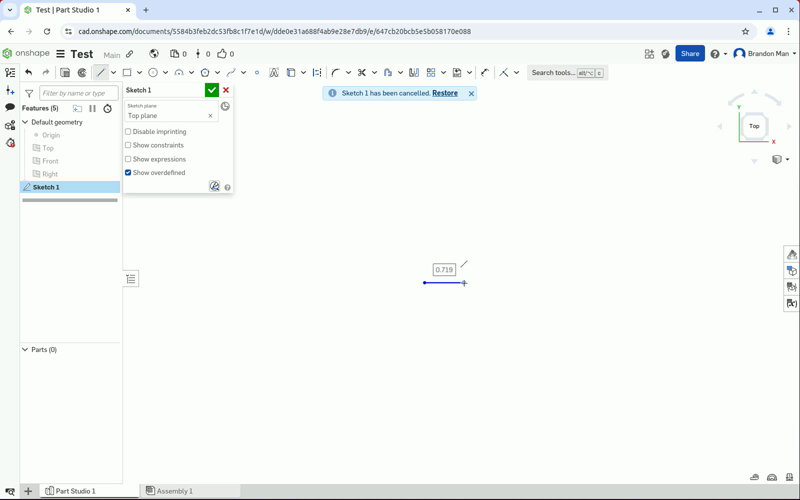
scroll(-6)
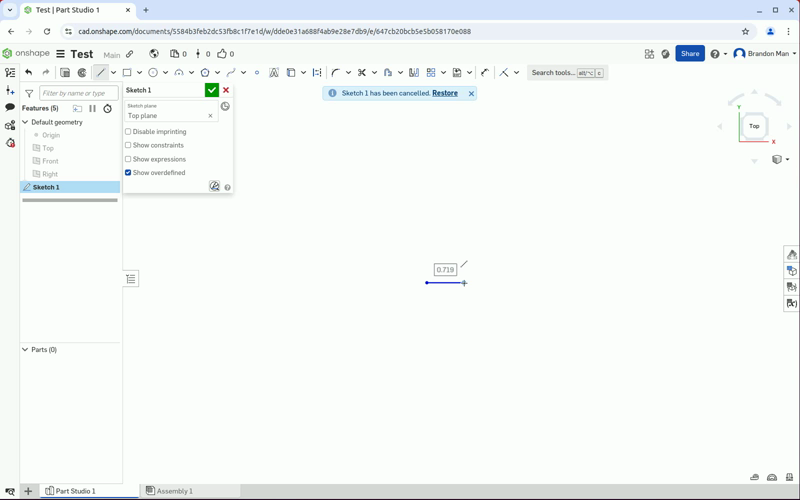
scroll(-6)
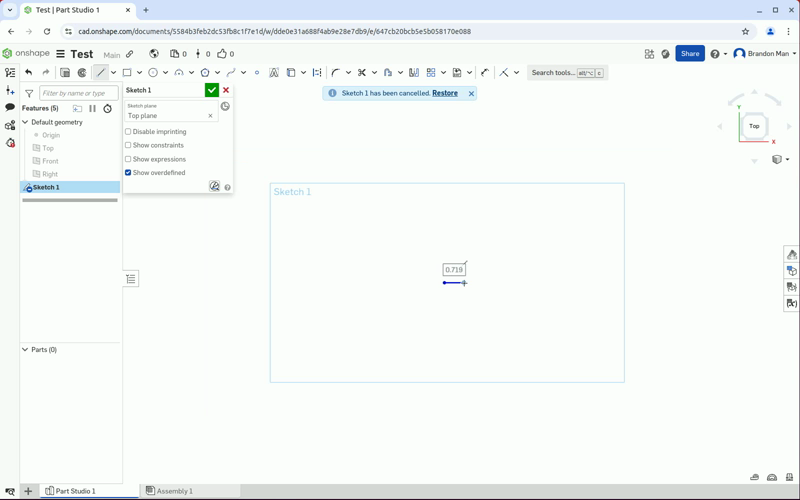
scroll(-6)
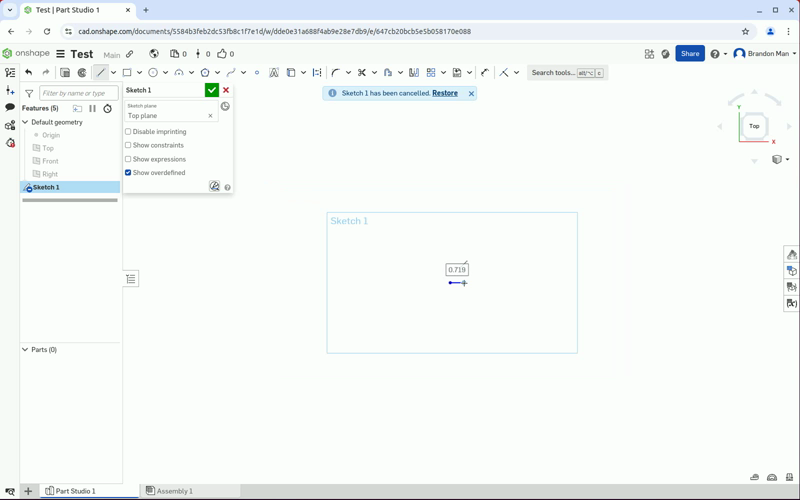
scroll(-6)
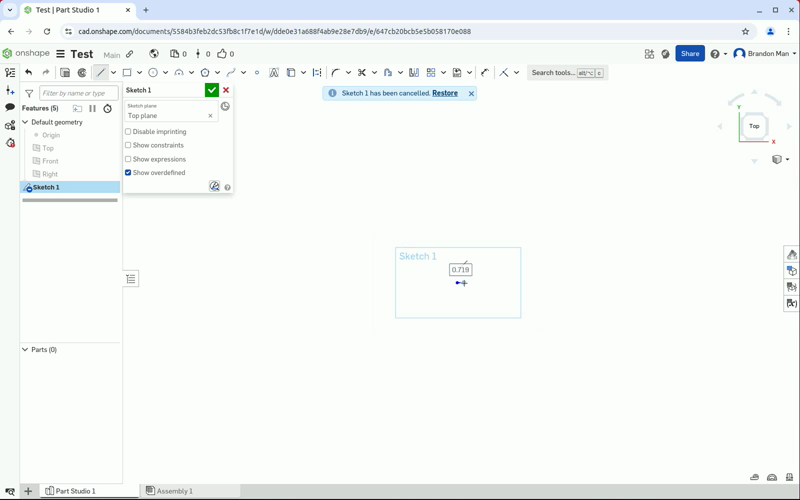
scroll(-6)
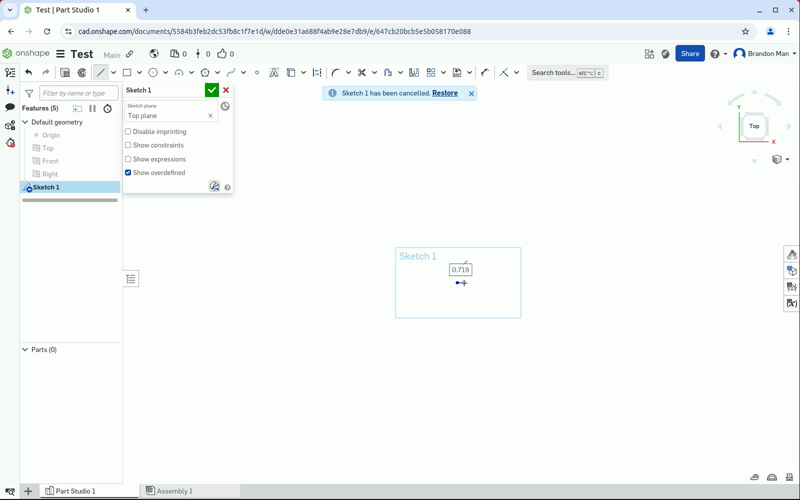
scroll(-6)
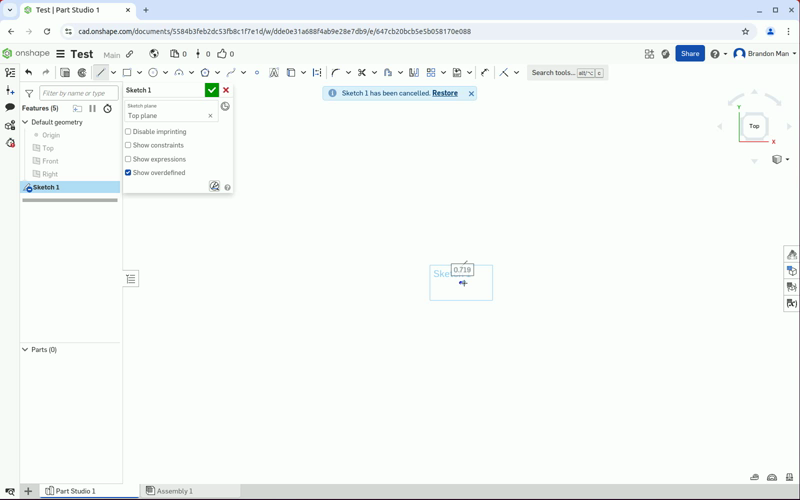
key_up(shift)
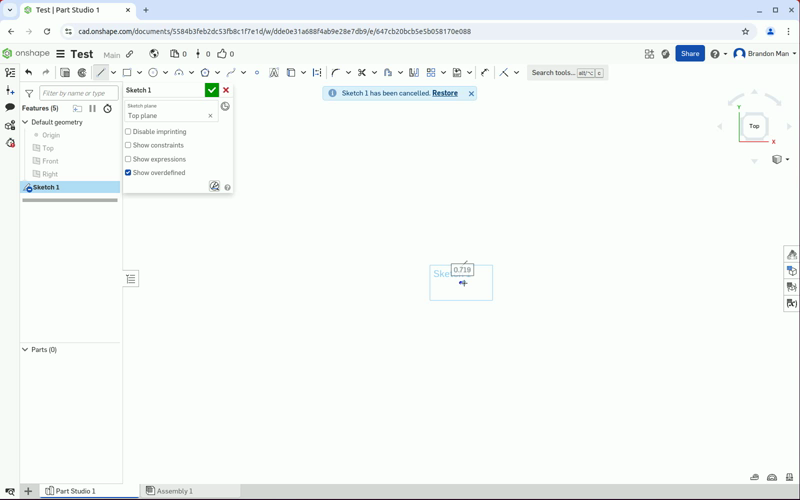
key_down(shift)
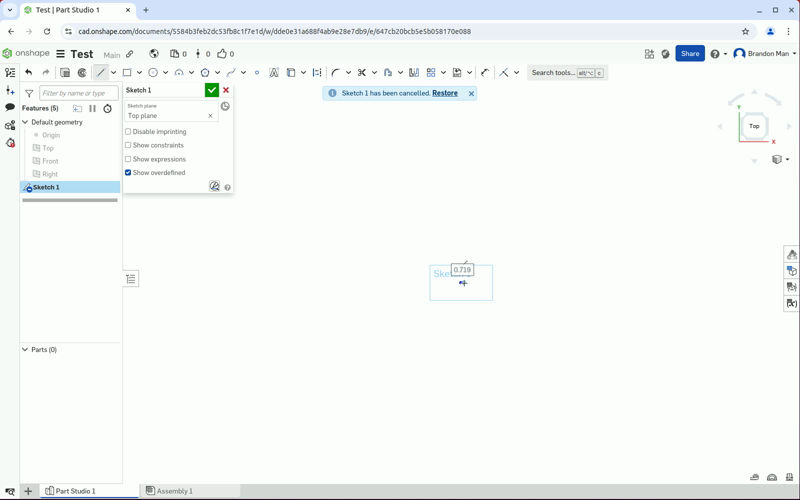
mouse_move(464, 170)
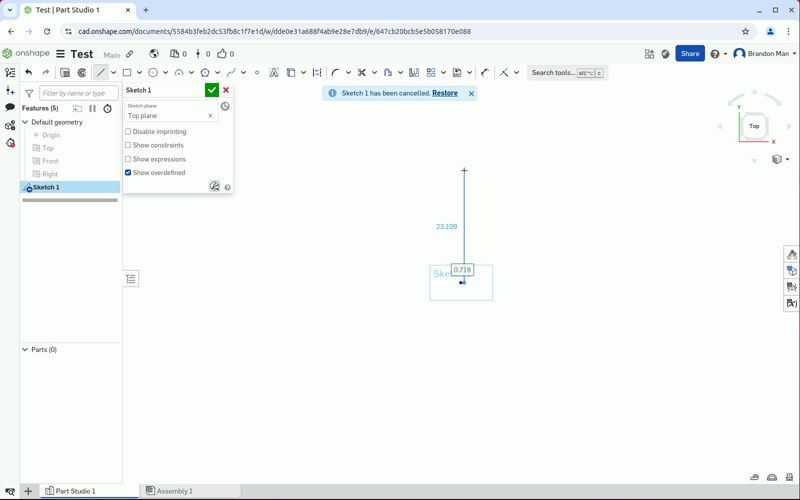
click(464, 170)
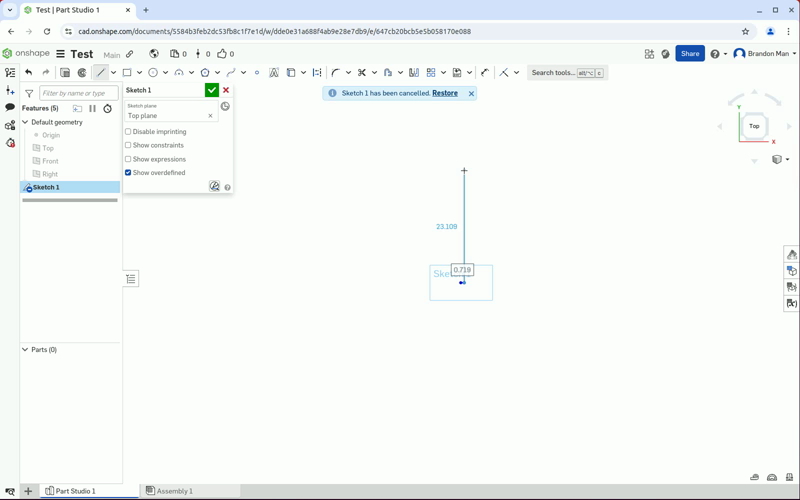
key_up(shift)
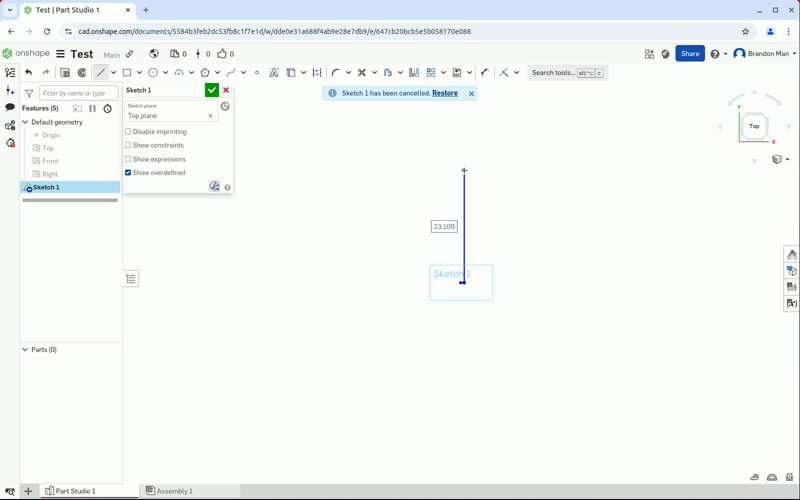
key_down(shift)
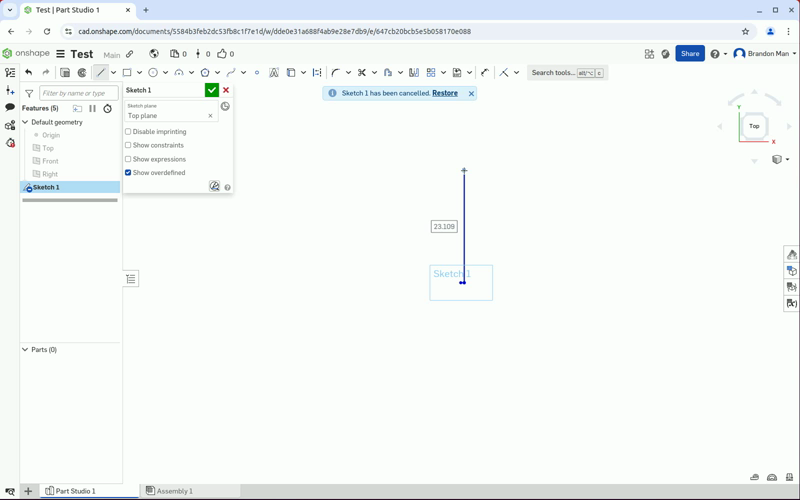
mouse_move(494, 170)
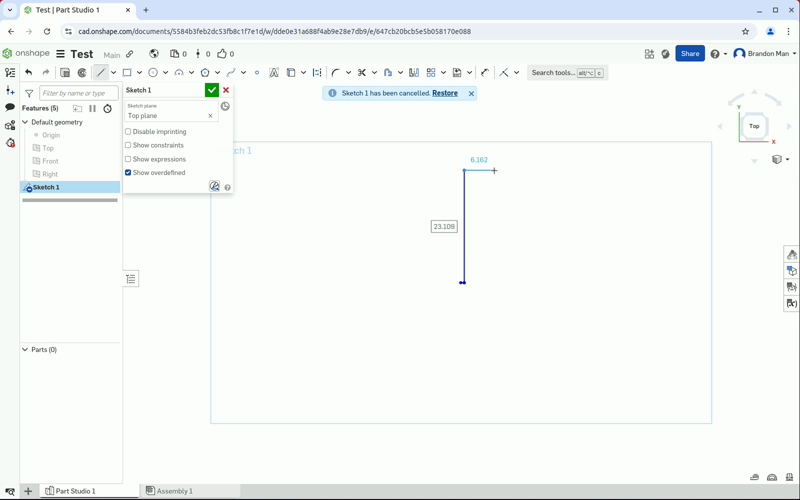
mouse_move(460, 170)
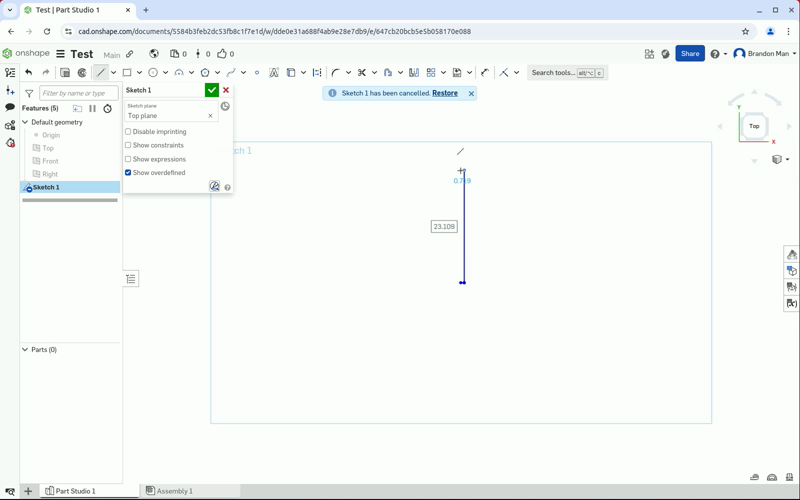
scroll(6)
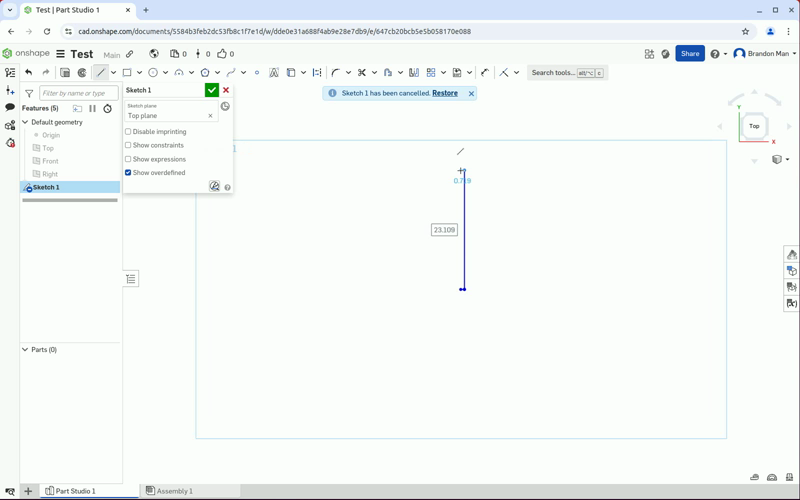
scroll(6)
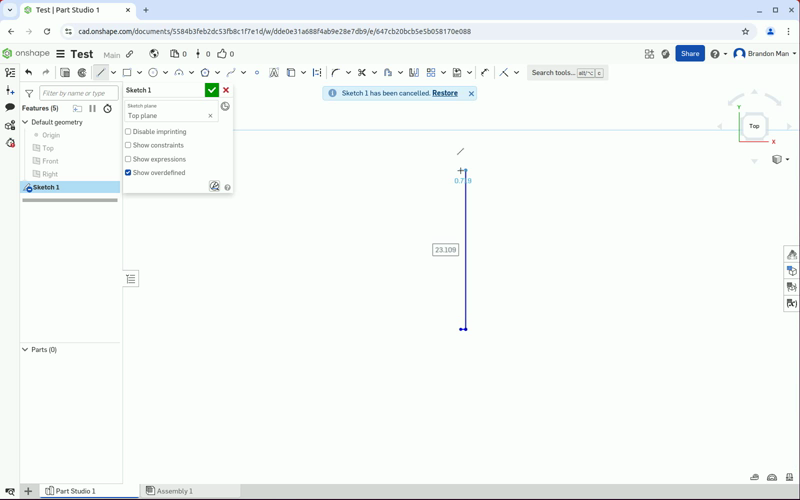
scroll(6)
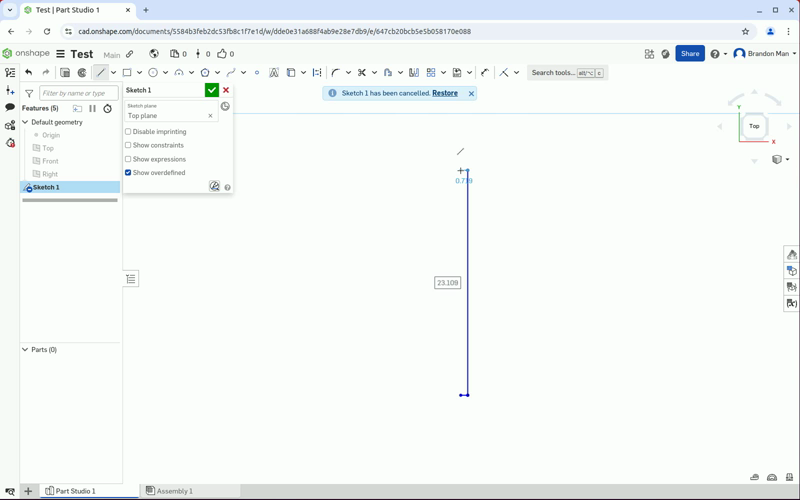
scroll(6)
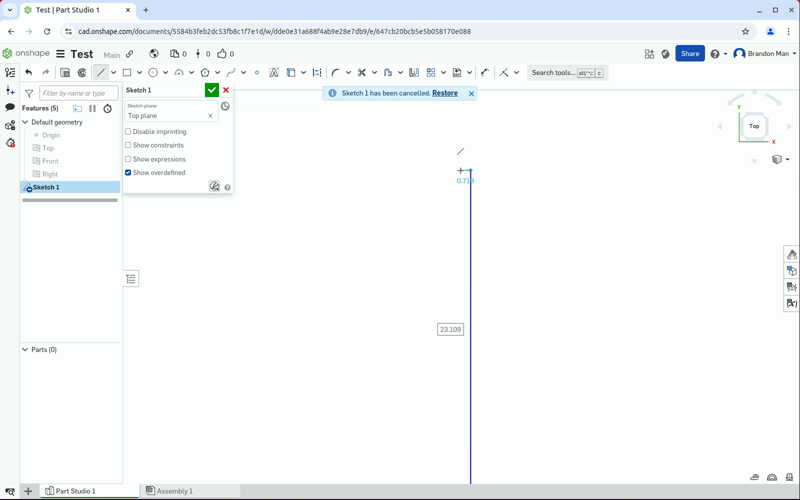
scroll(6)
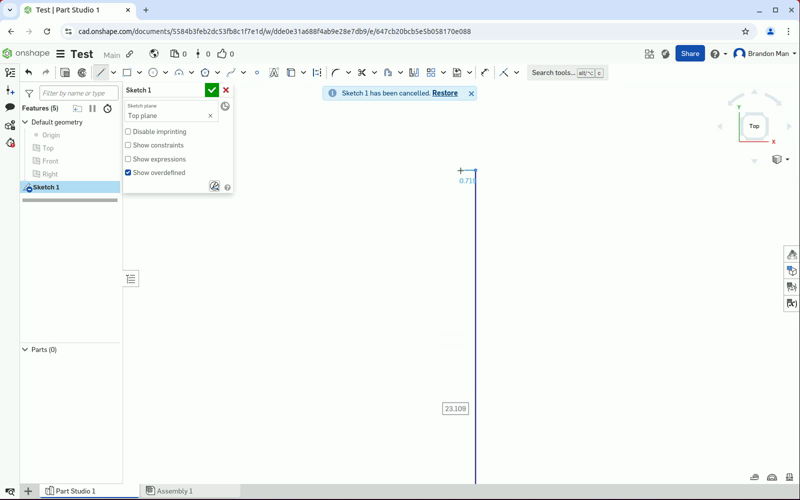
scroll(6)
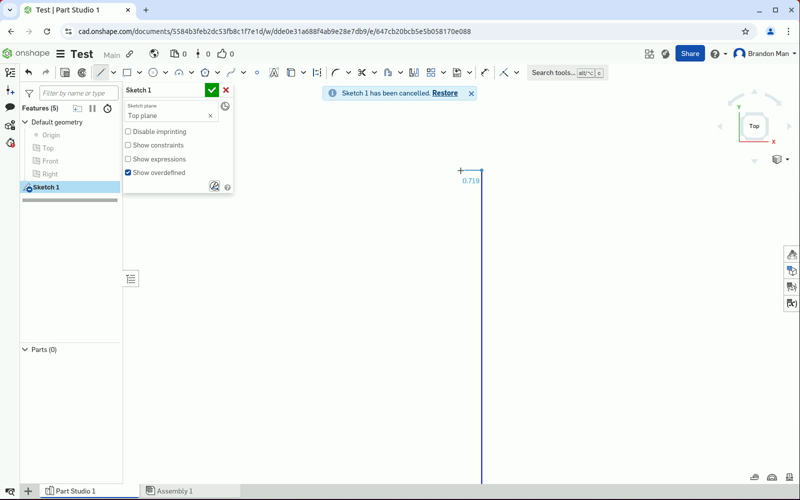
scroll(6)
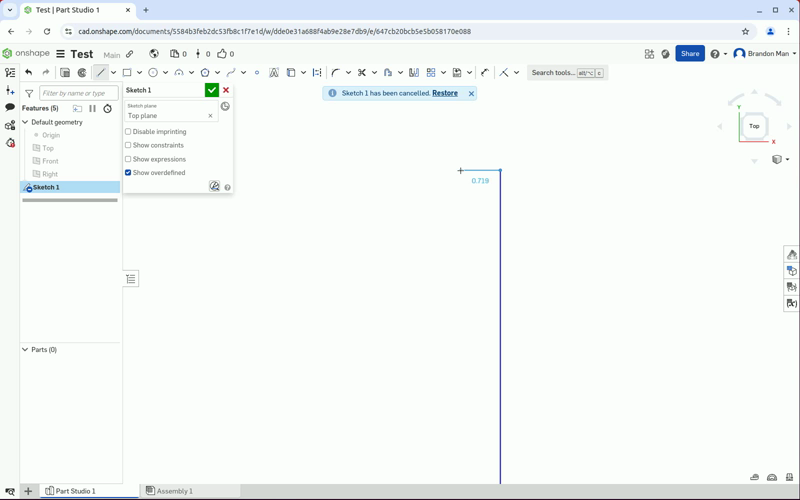
click(460, 170)
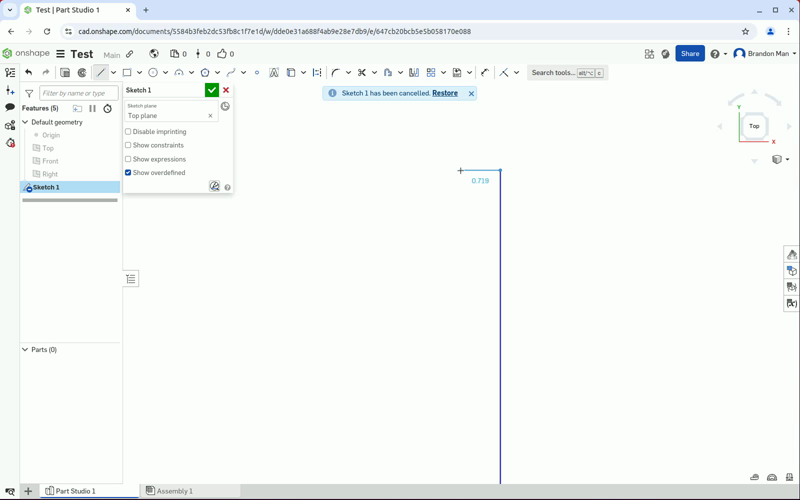
scroll(-6)
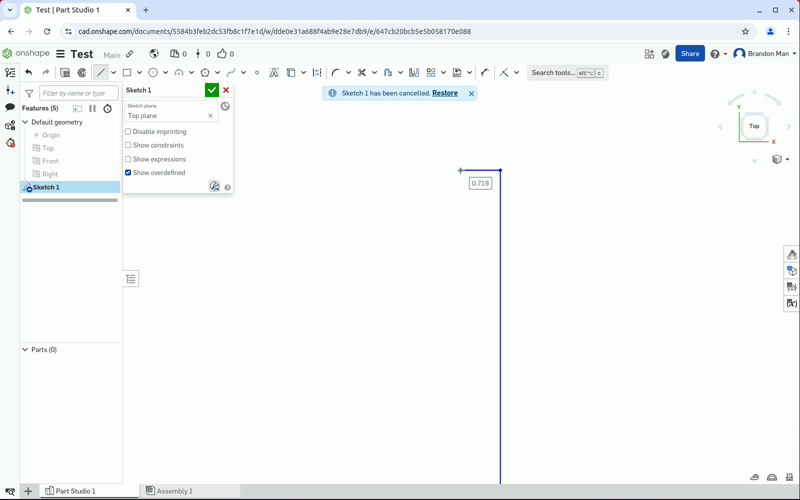
scroll(-6)
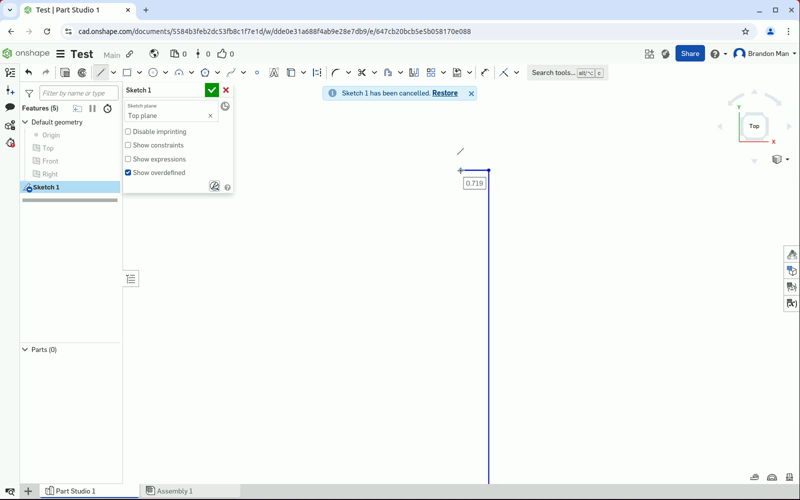
scroll(-6)
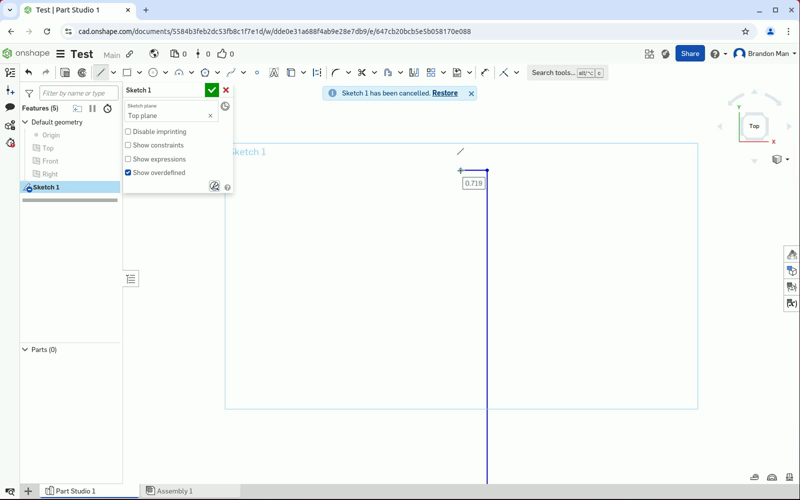
scroll(-6)
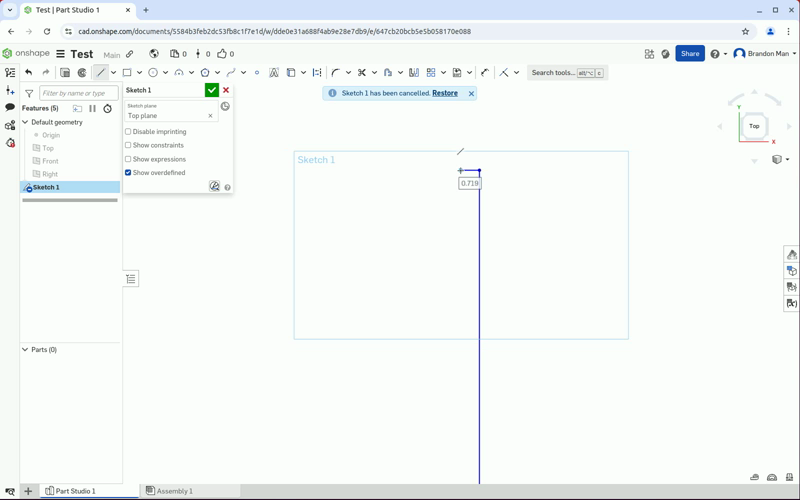
scroll(-6)
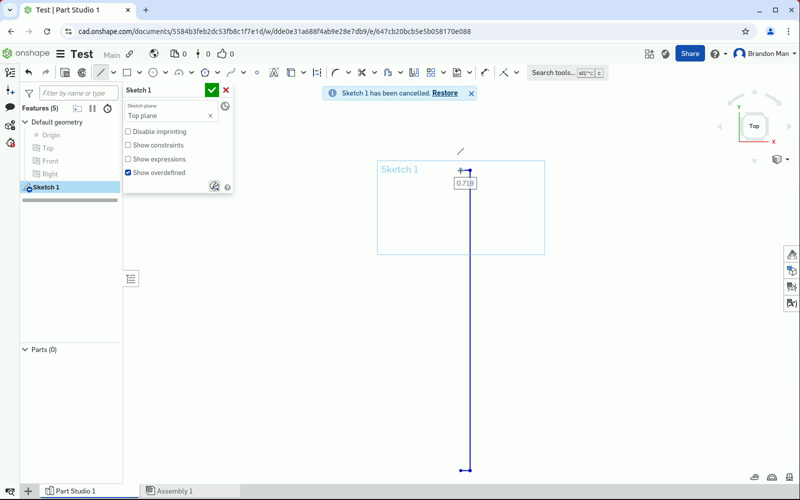
scroll(-6)
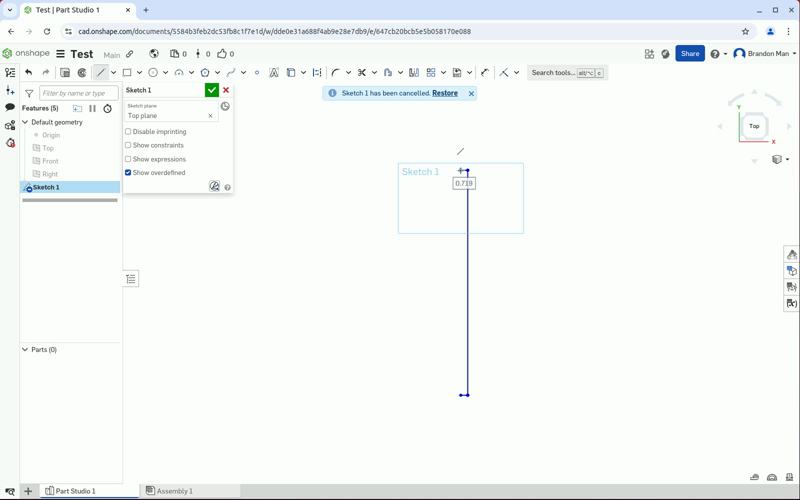
scroll(-6)
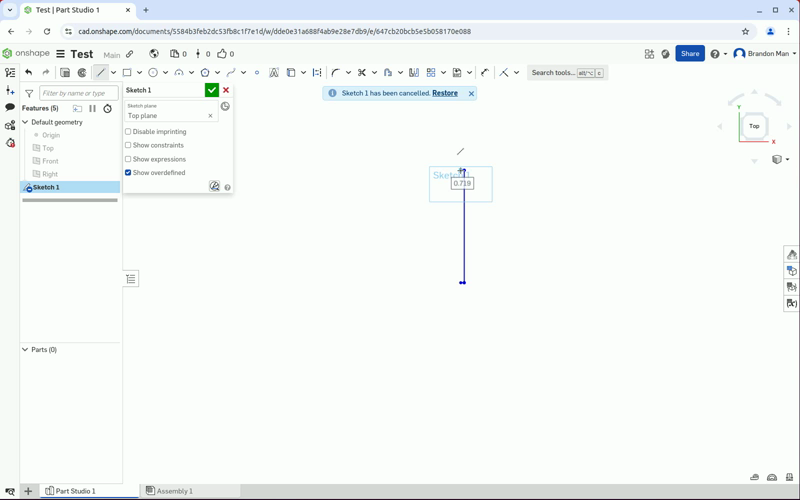
key_up(shift)
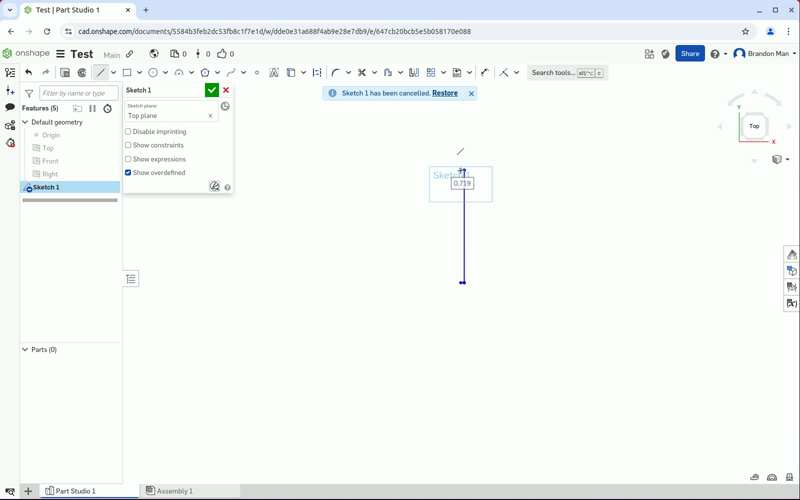
key_down(shift)
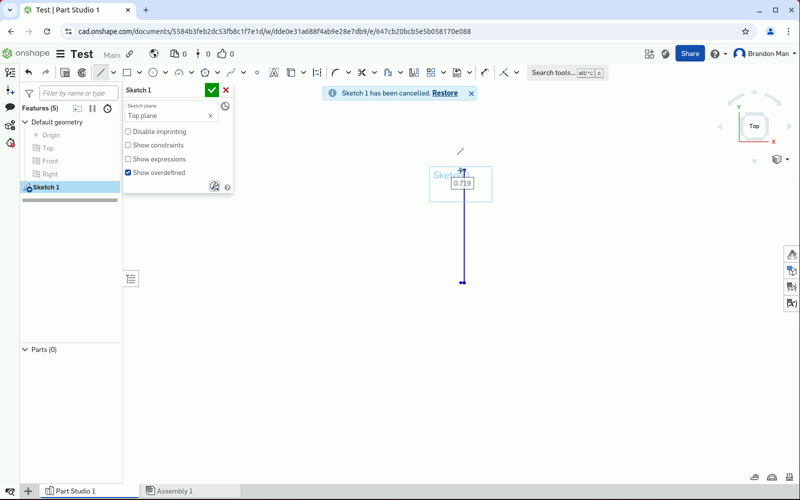
mouse_move(460, 282)
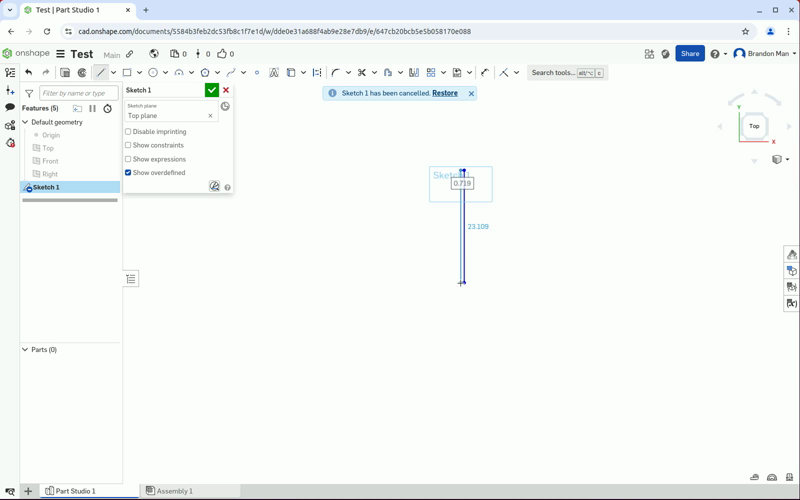
scroll(6)
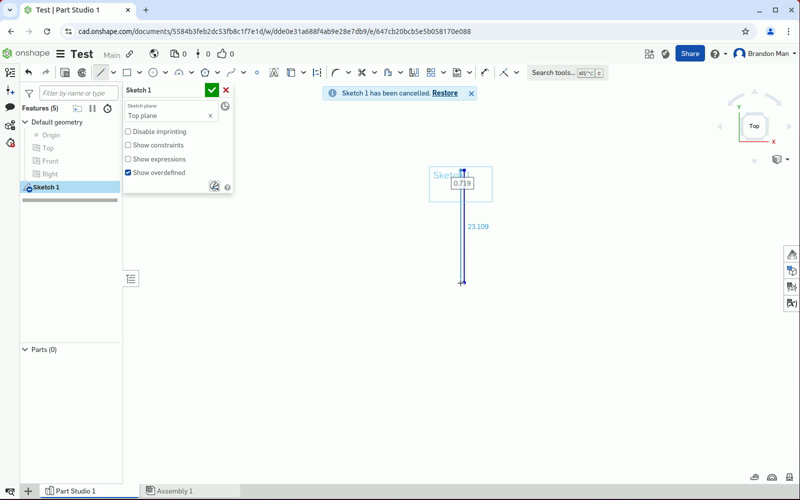
scroll(6)
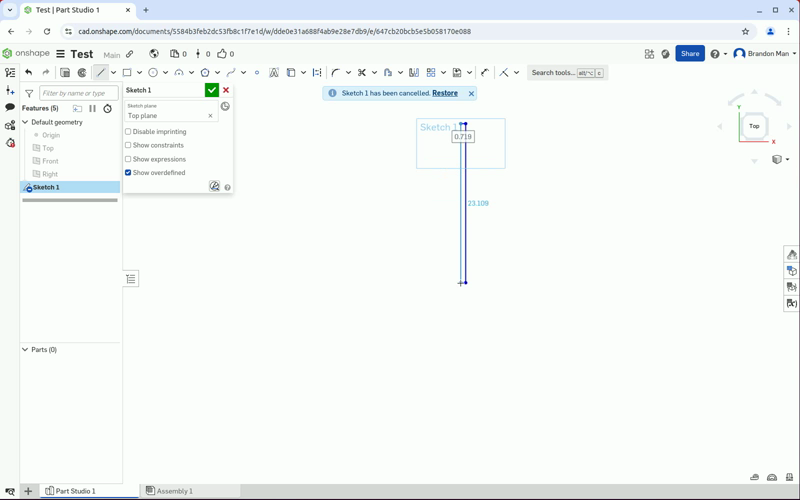
scroll(6)
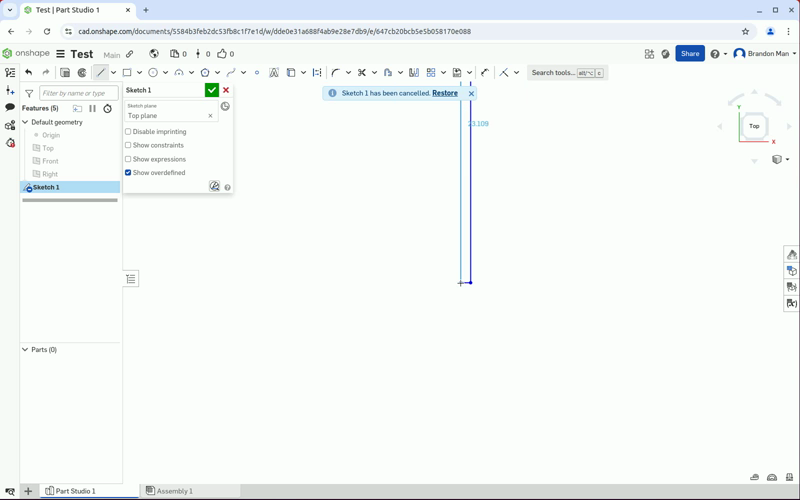
scroll(6)
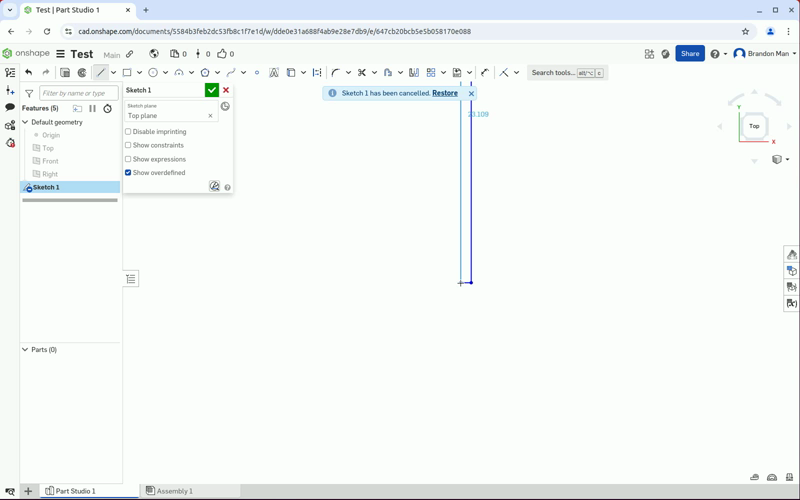
scroll(6)
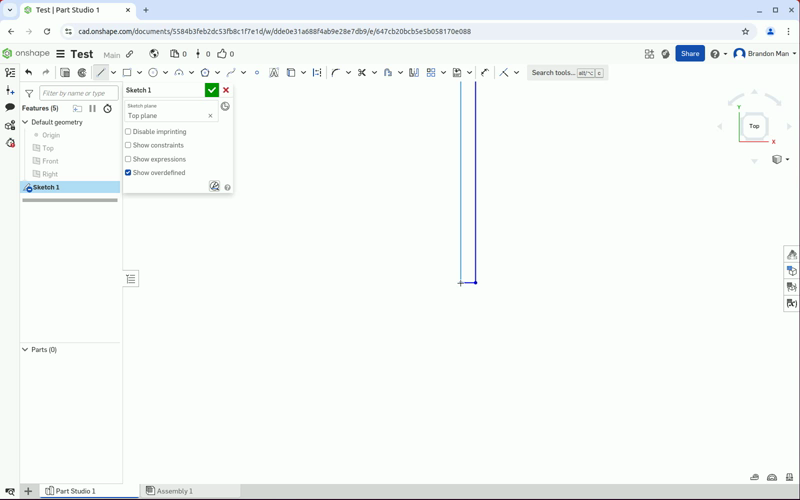
scroll(6)
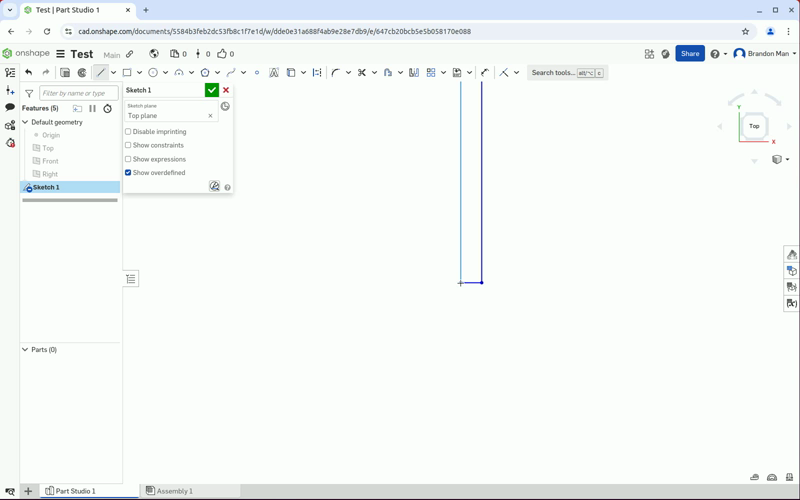
scroll(6)
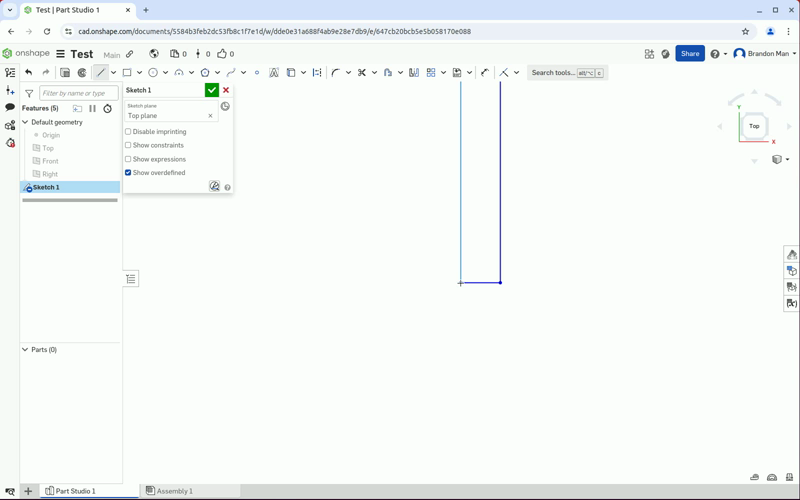
key_up(shift)
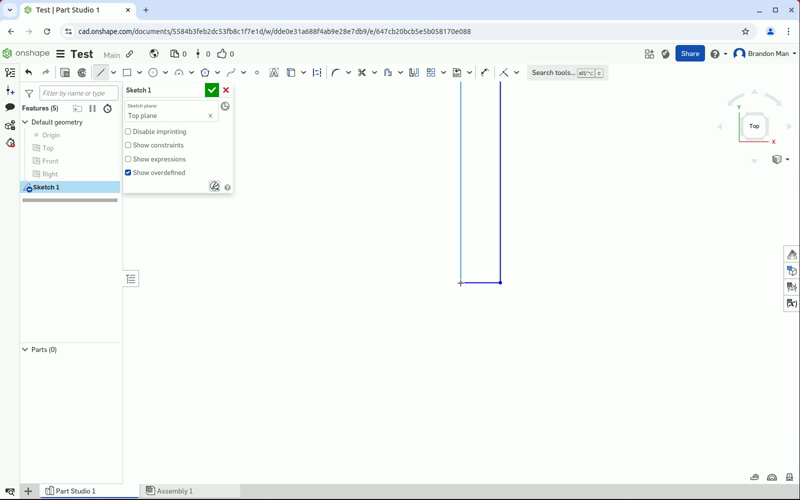
click(460, 282)
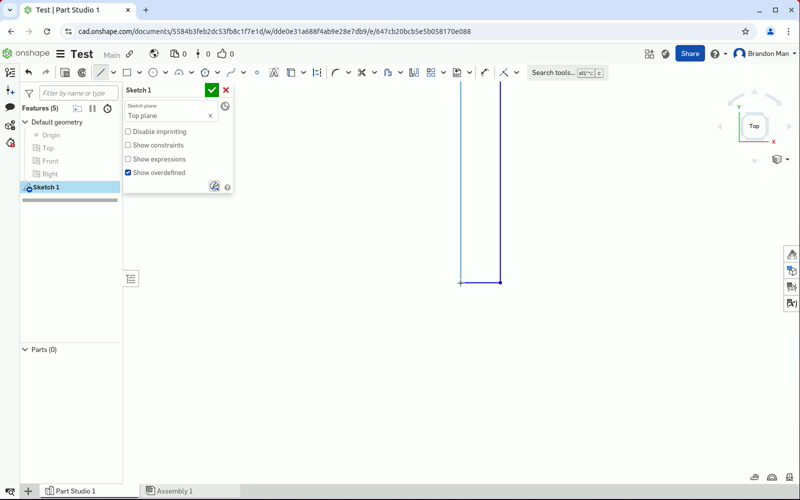
scroll(-6)
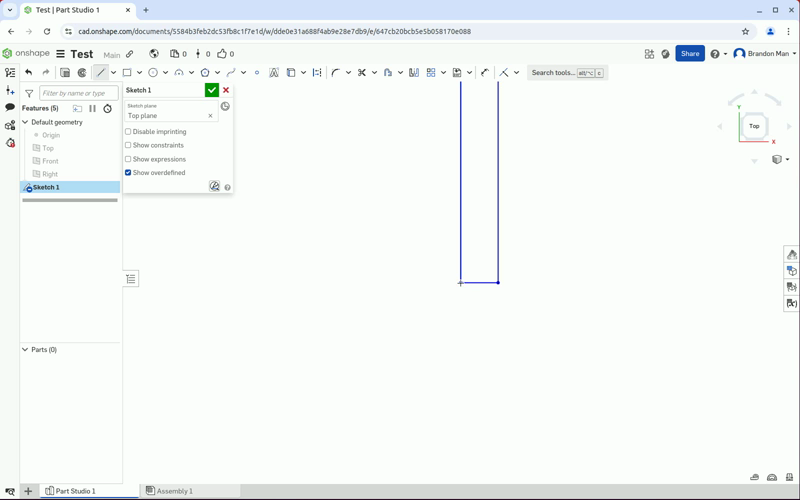
scroll(-6)
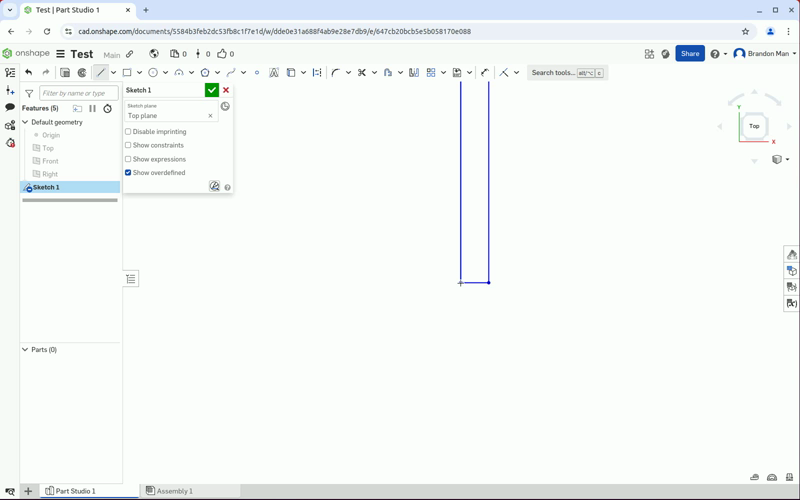
scroll(-6)
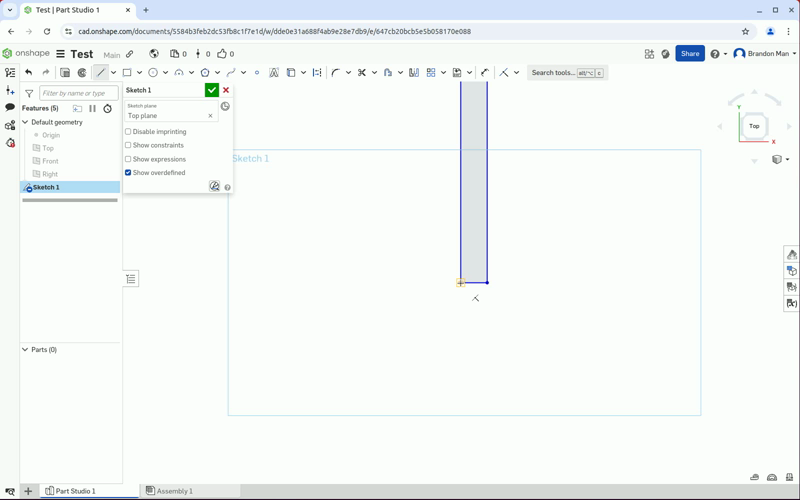
scroll(-6)
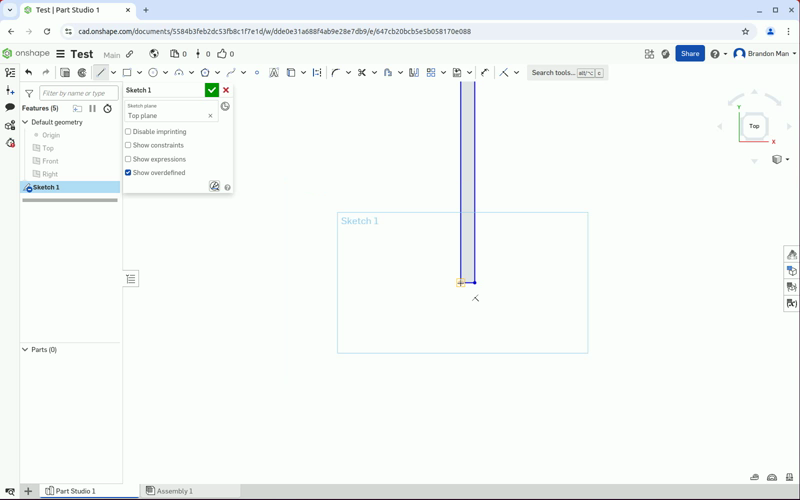
scroll(-6)
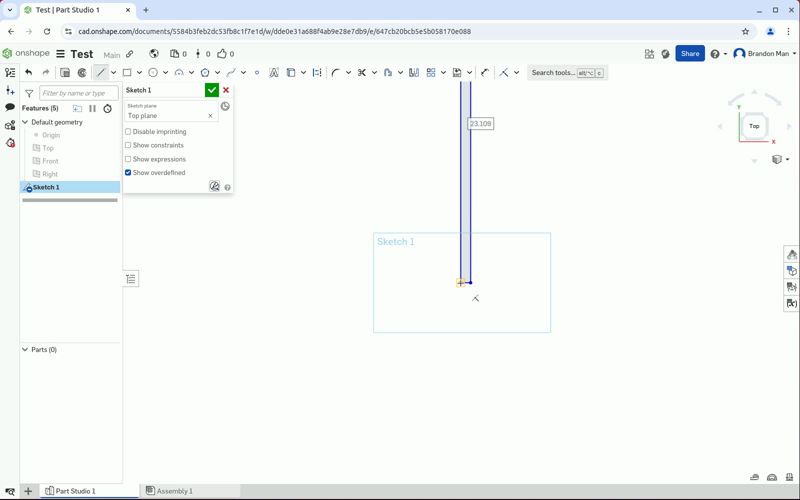
scroll(-6)
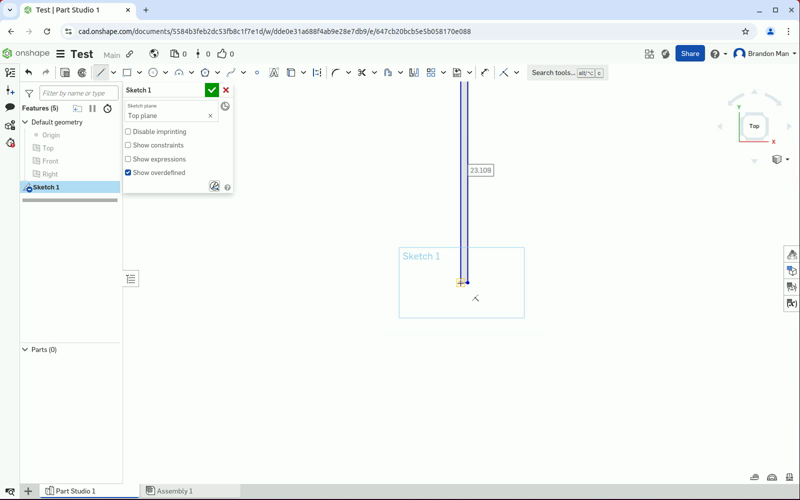
scroll(-6)
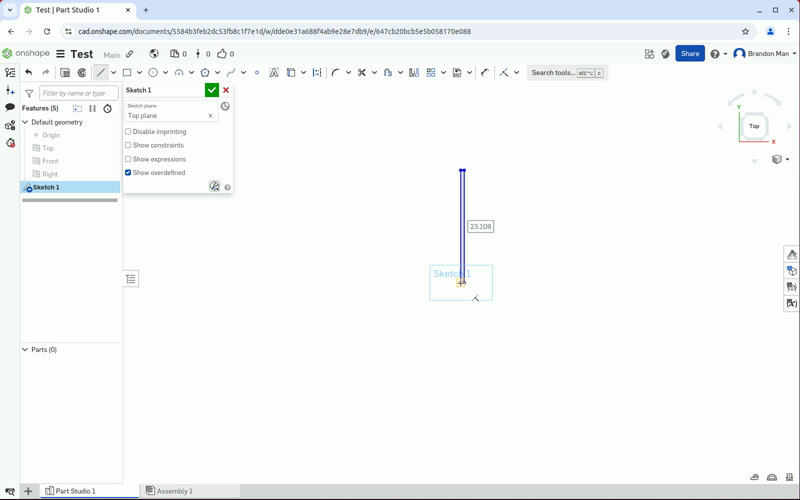
key(esc)
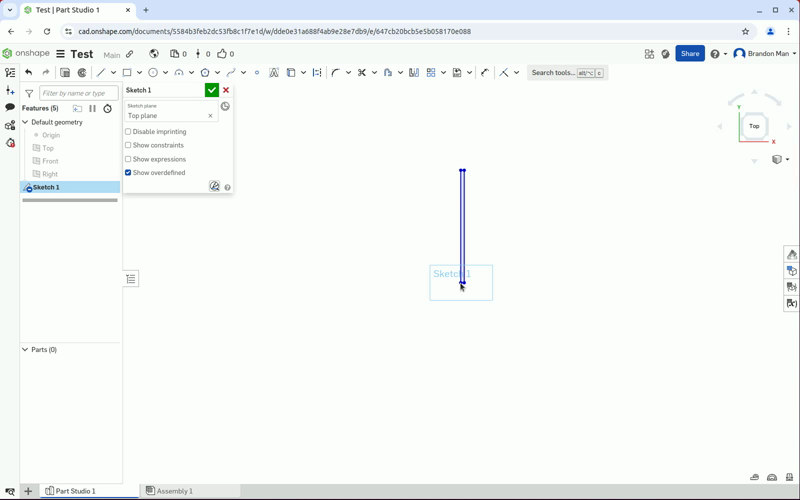
mouse_move(462, 239)
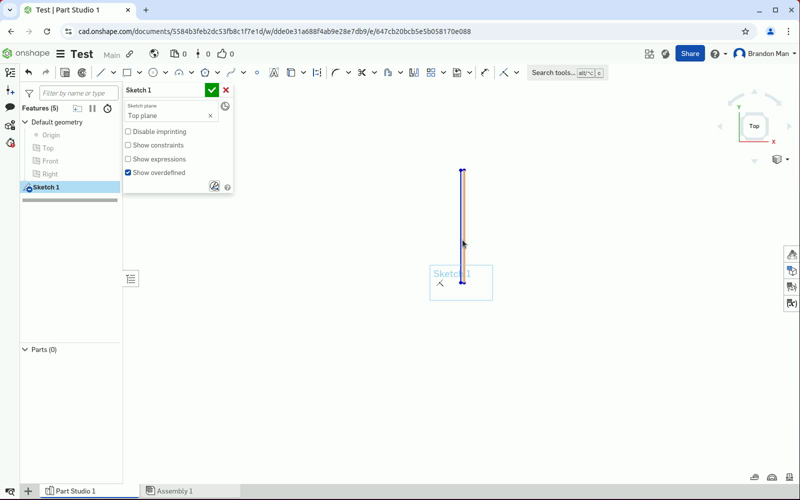
scroll(6)
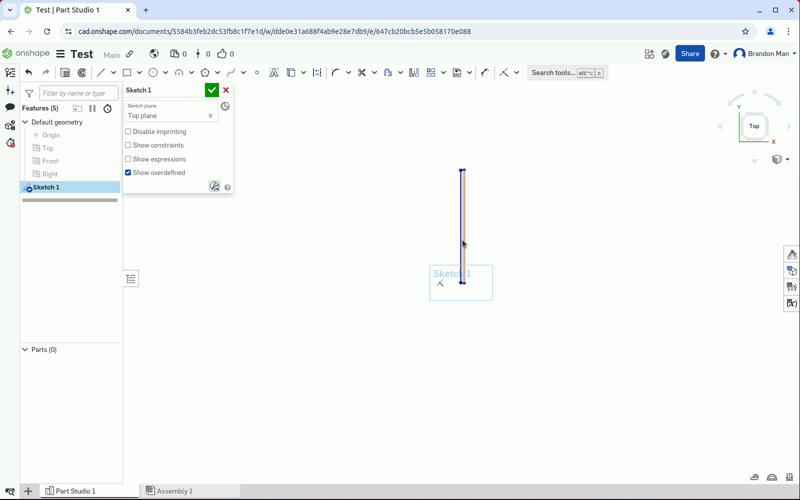
scroll(6)
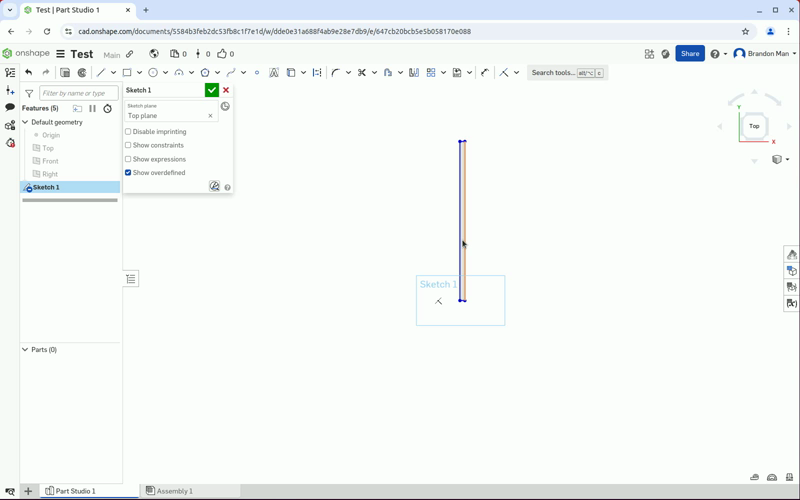
scroll(6)
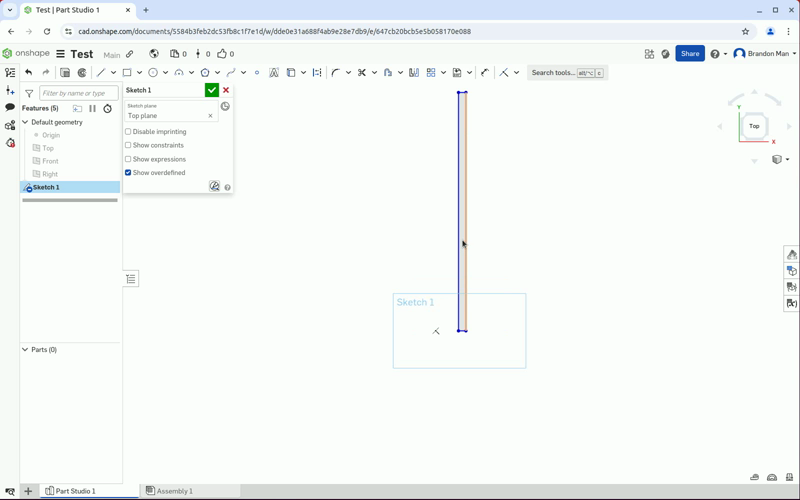
scroll(6)
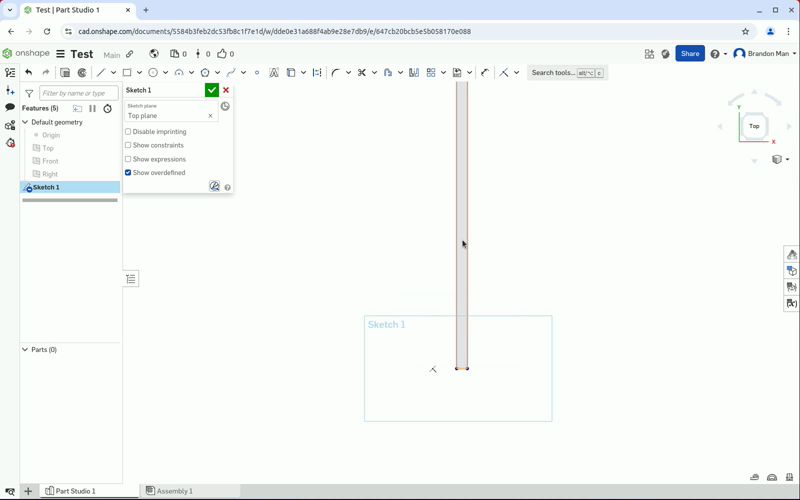
scroll(6)
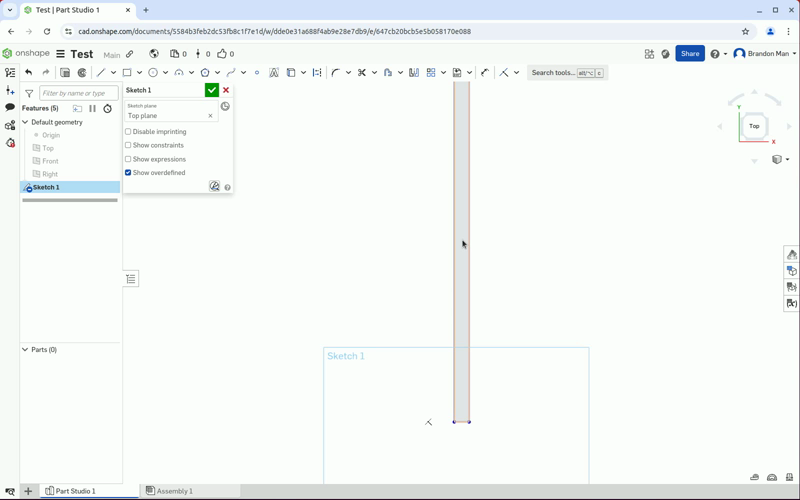
scroll(6)
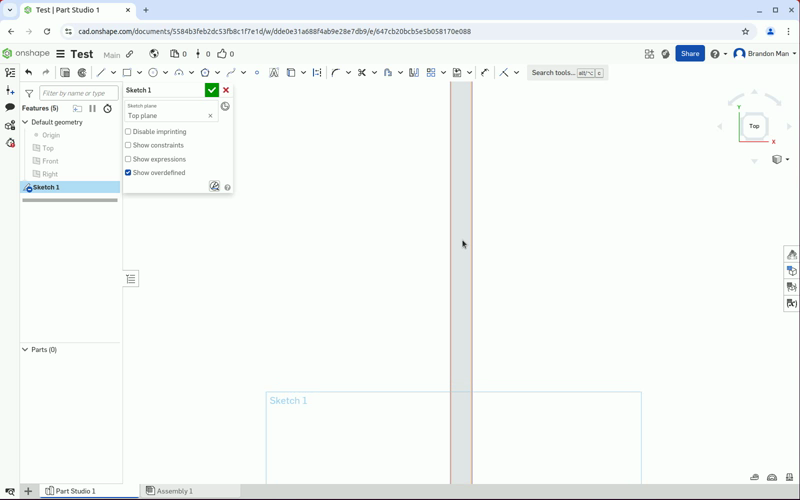
scroll(6)
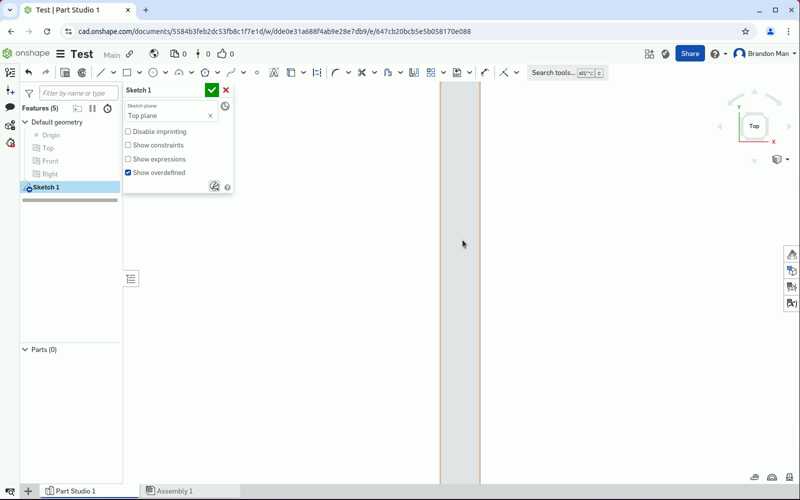
click(462, 239)
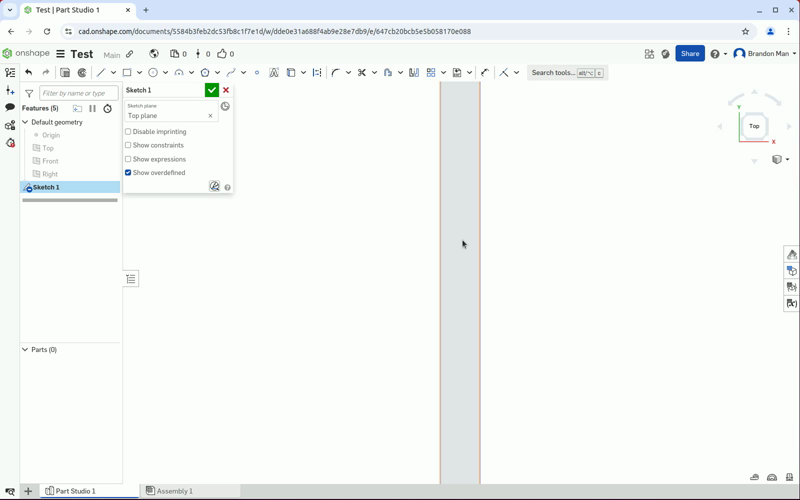
scroll(-6)
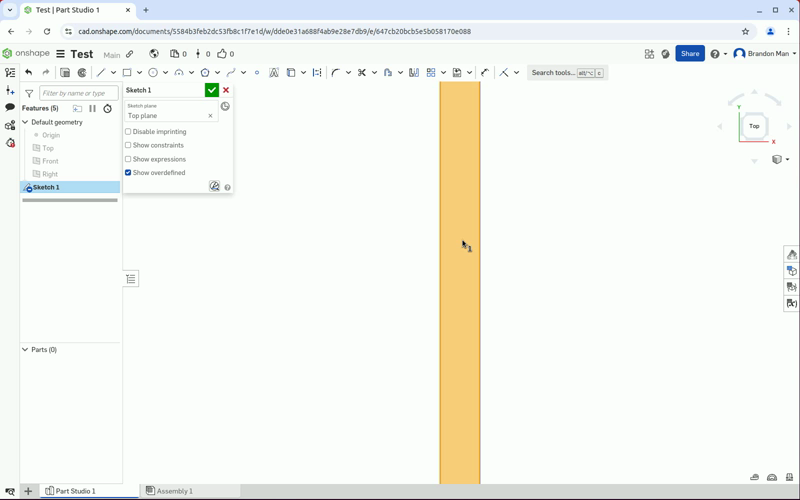
scroll(-6)
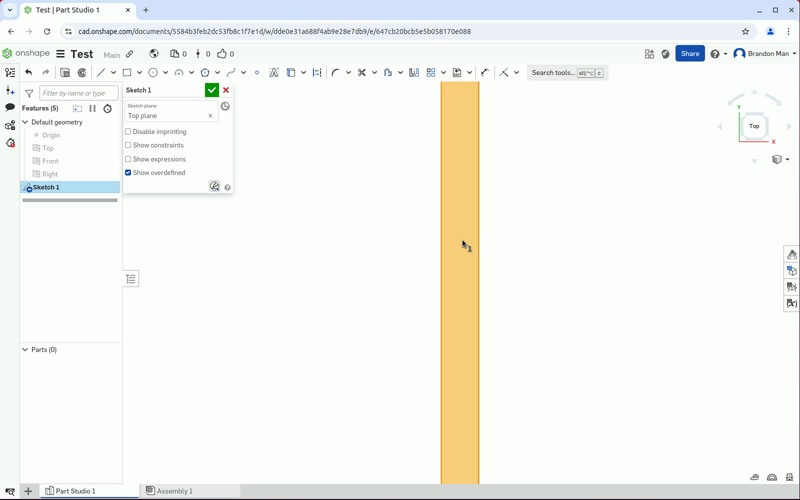
scroll(-6)
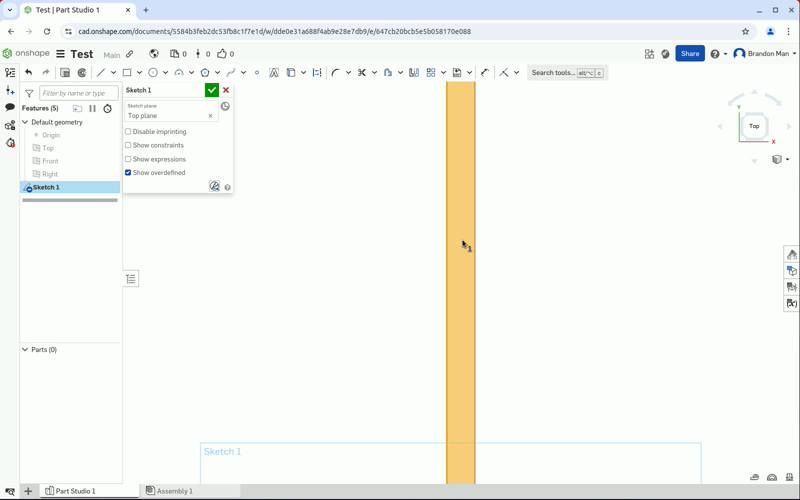
scroll(-6)
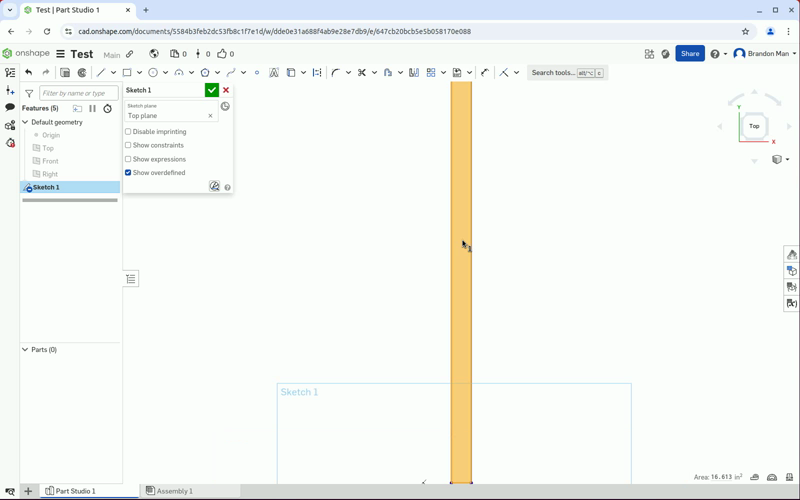
scroll(-6)
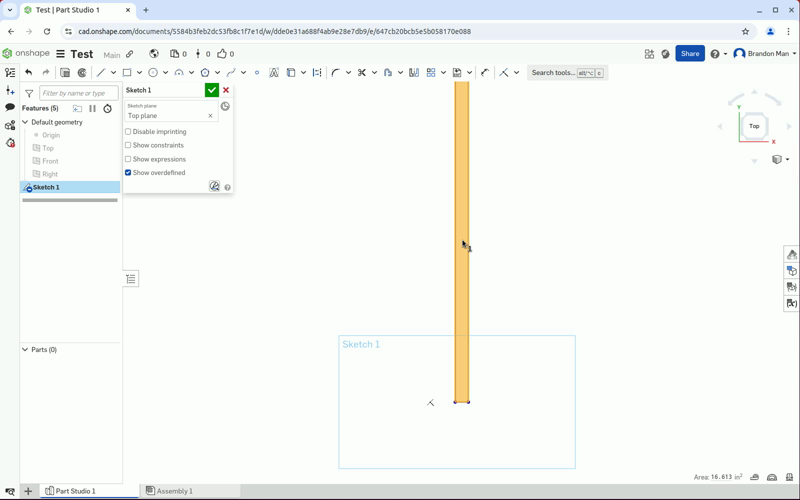
scroll(-6)
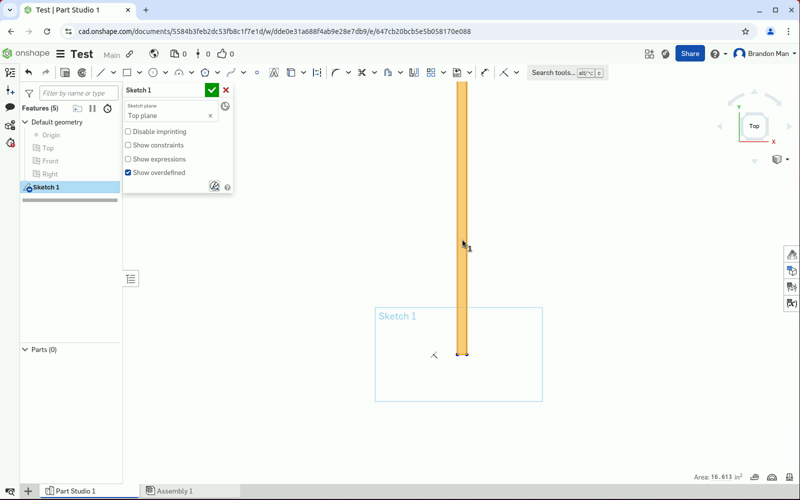
scroll(-6)
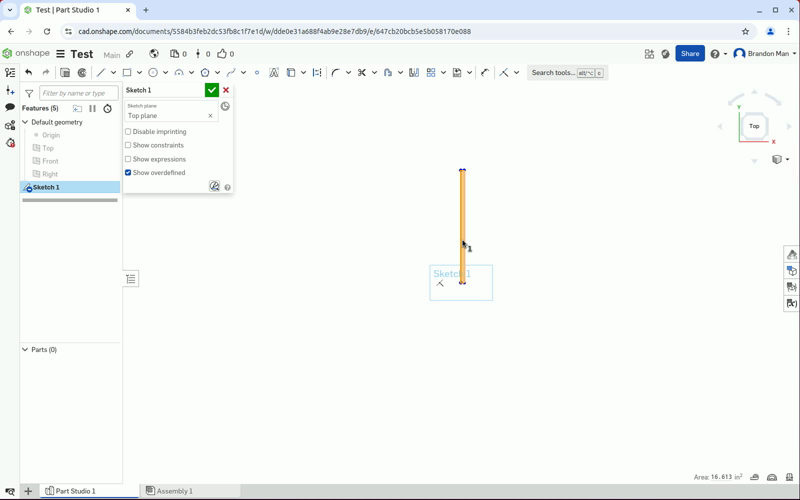
mouse_move(73, 352)
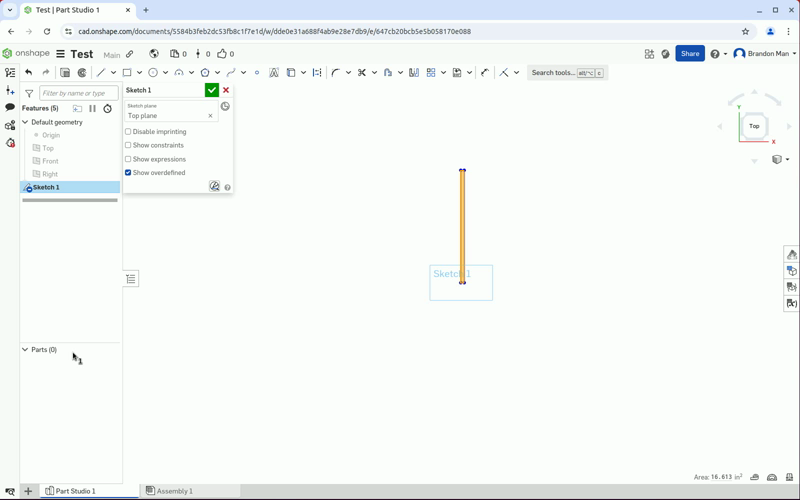
key(shift+y)
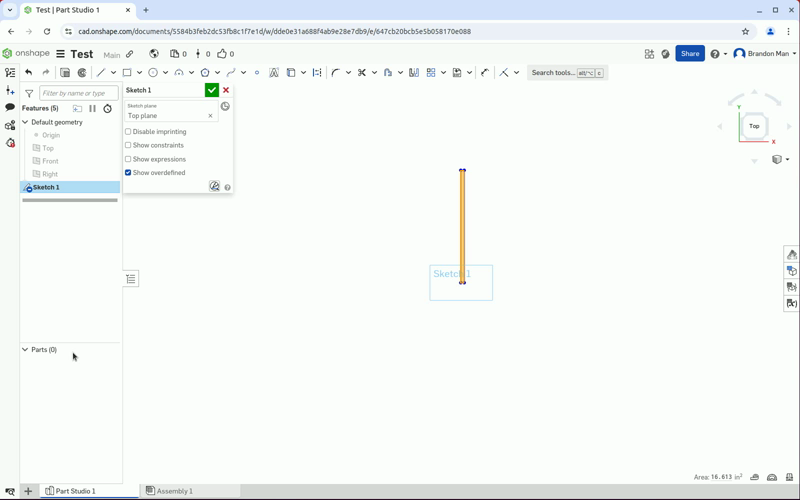
key(shift+e)
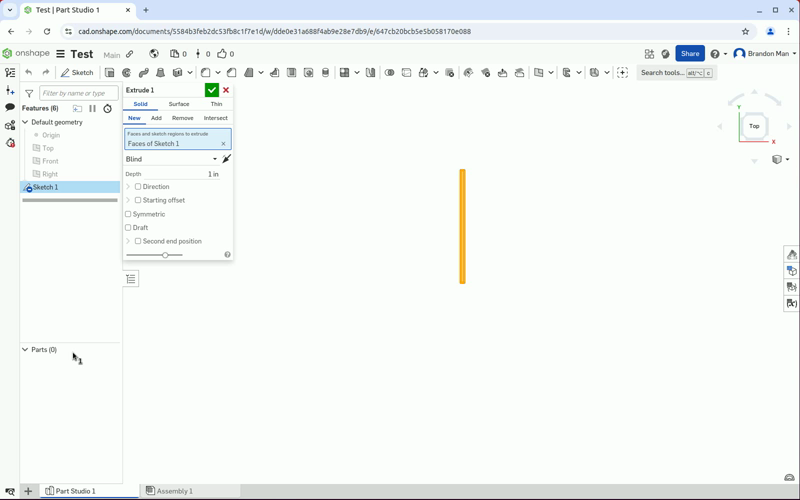
mouse_move(143, 106)
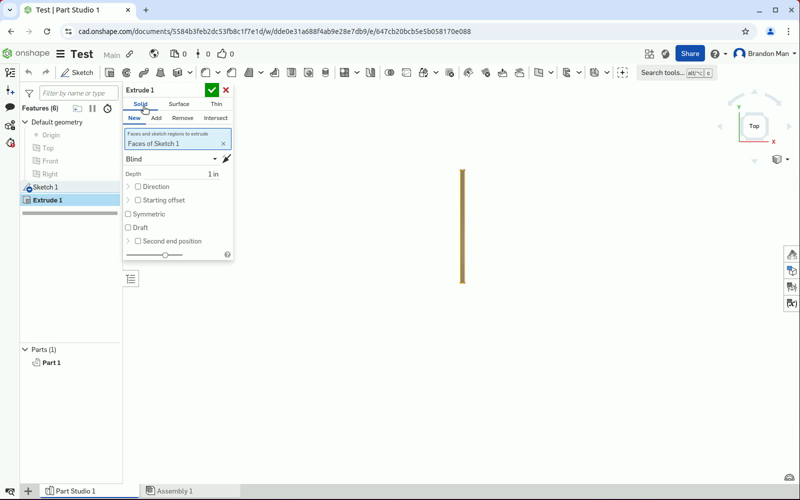
click(143, 106)
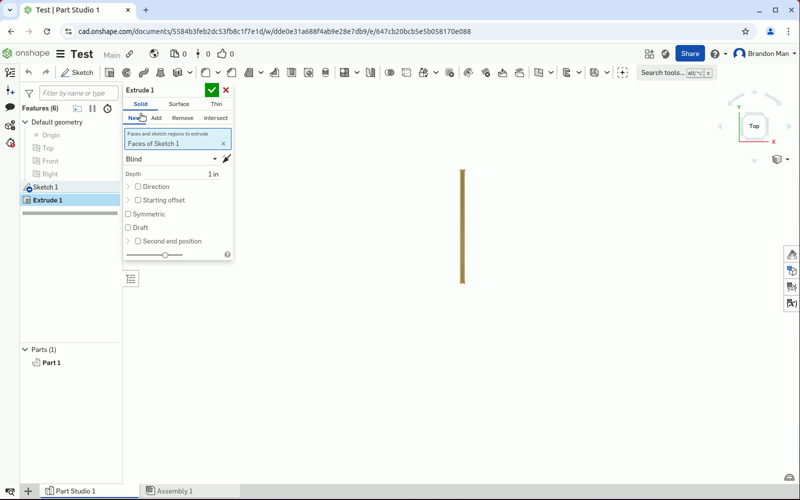
mouse_move(137, 120)
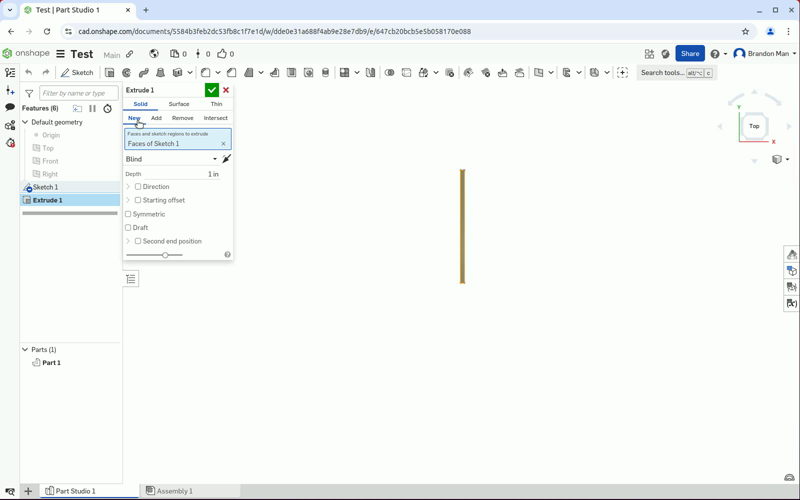
click(137, 120)
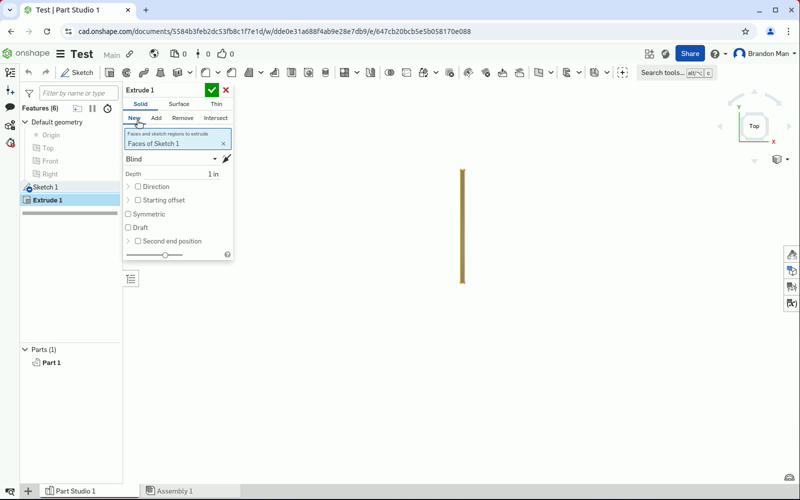
key(tab, 4)
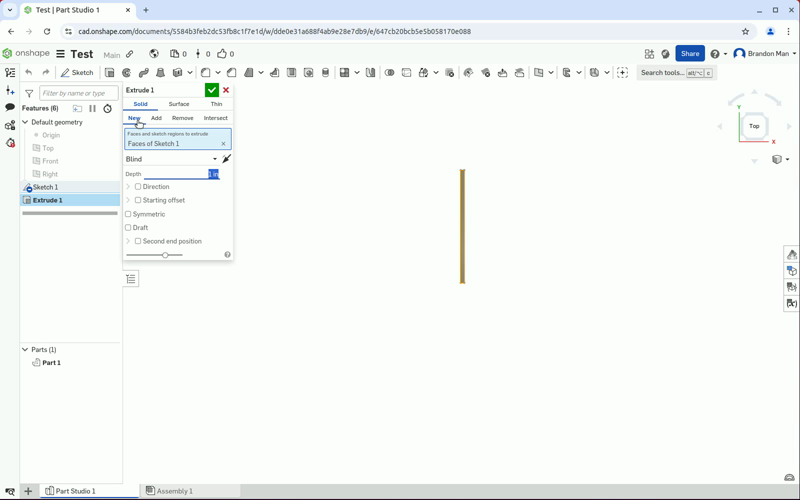
text(0.481)
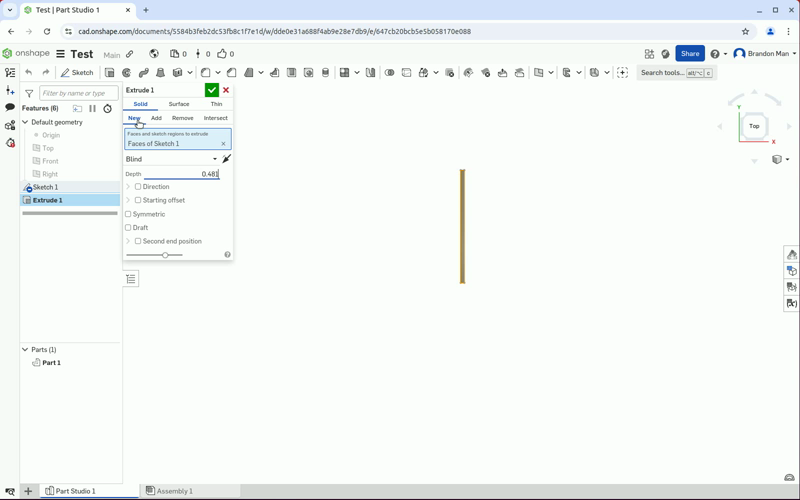
key(enter)
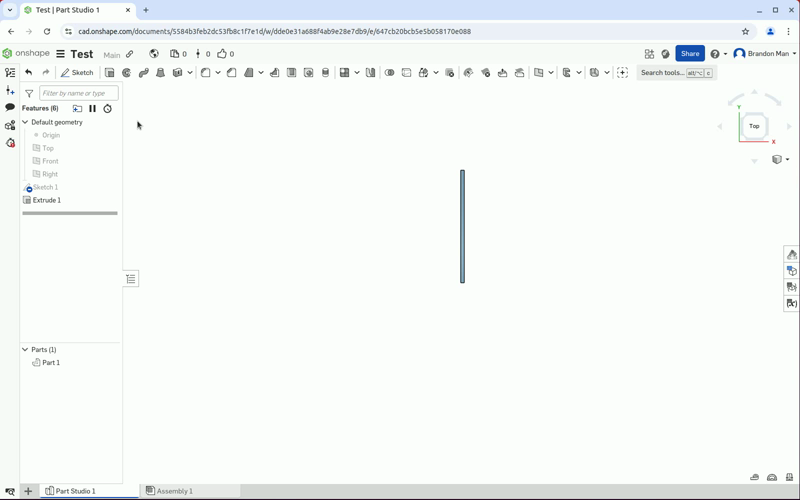
key(shift+h)
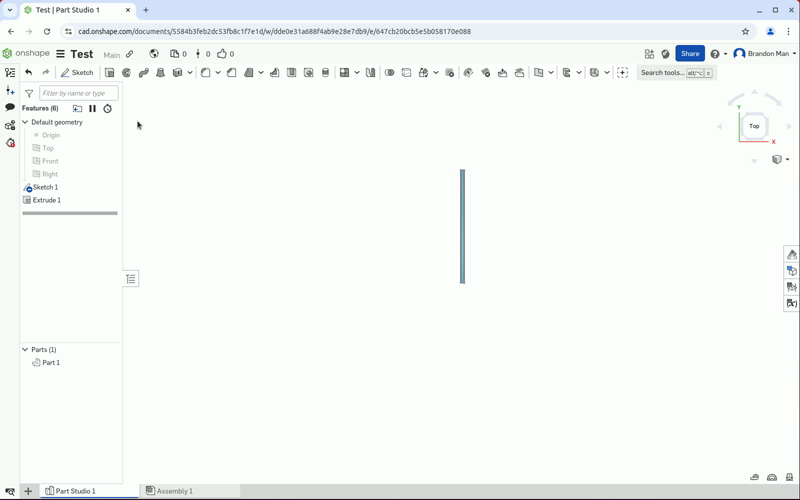
key(shift+h)
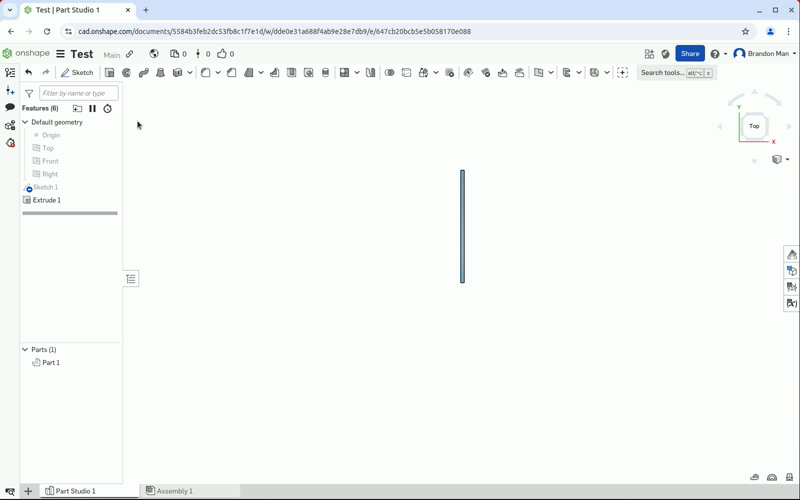
mouse_move(73, 189)
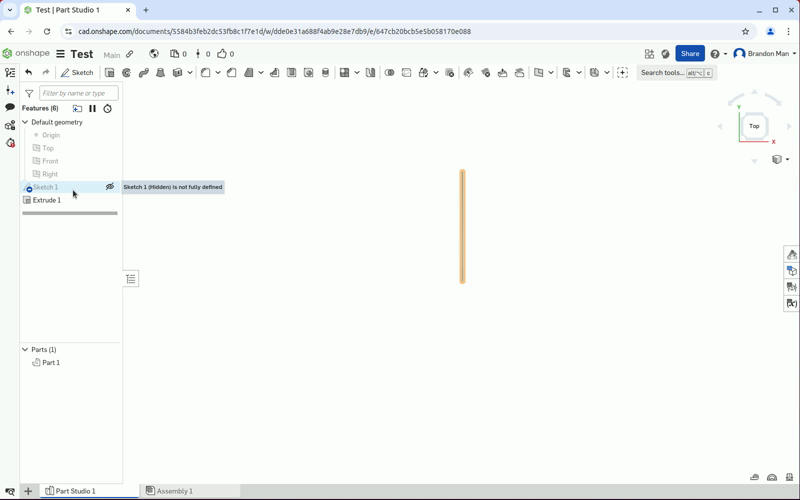
click(73, 189)
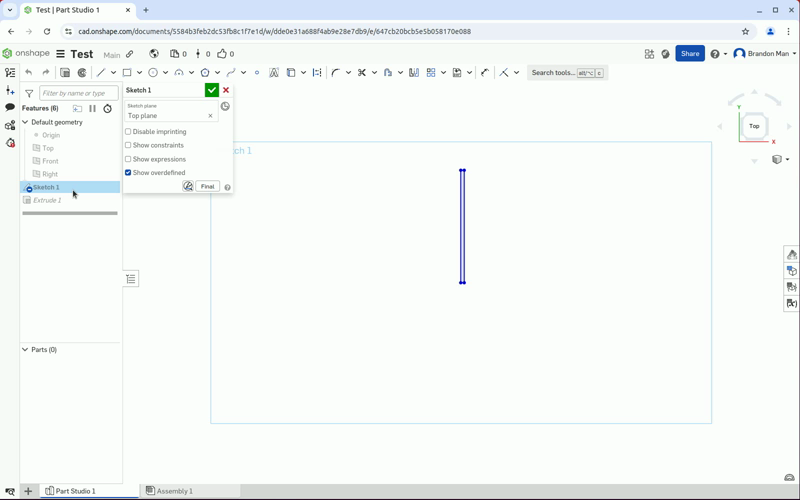
mouse_move(229, 92)
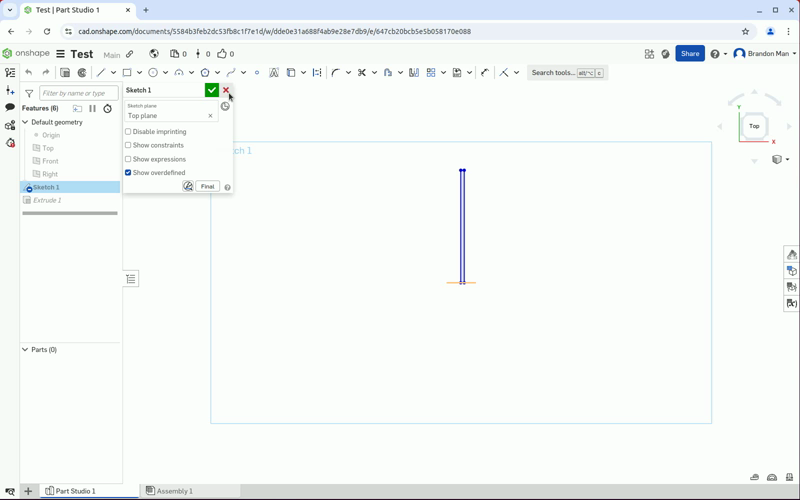
click(229, 92)
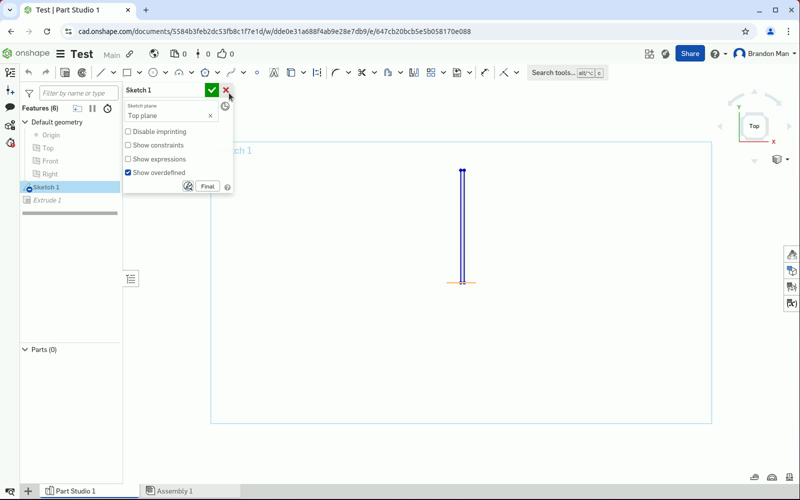
key(shift+s)
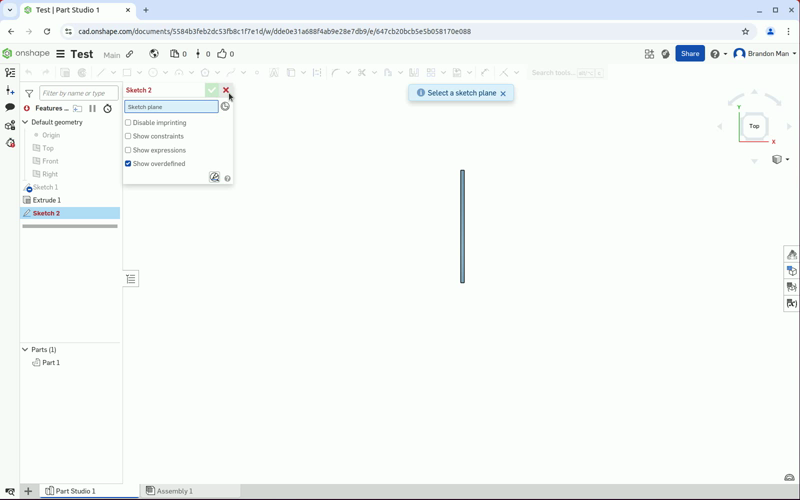
mouse_move(73, 150)
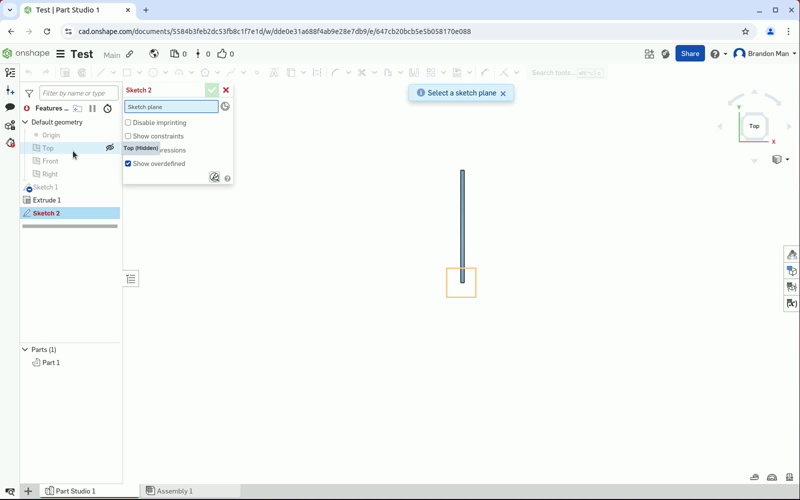
click(73, 150)
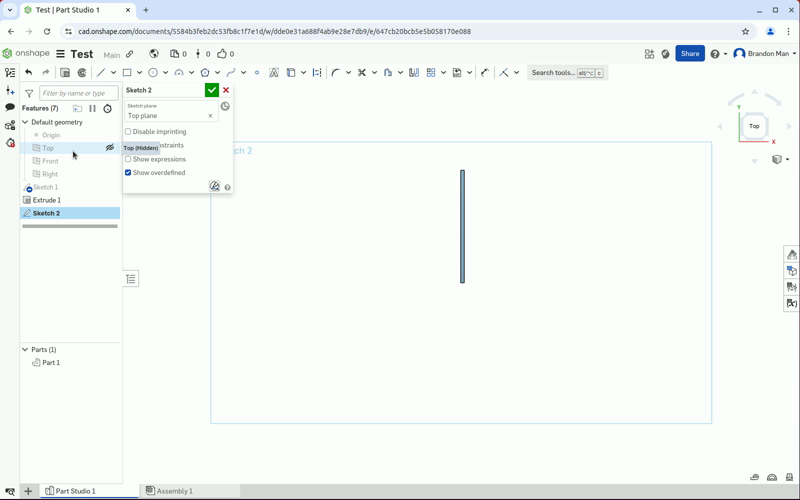
mouse_move(73, 352)
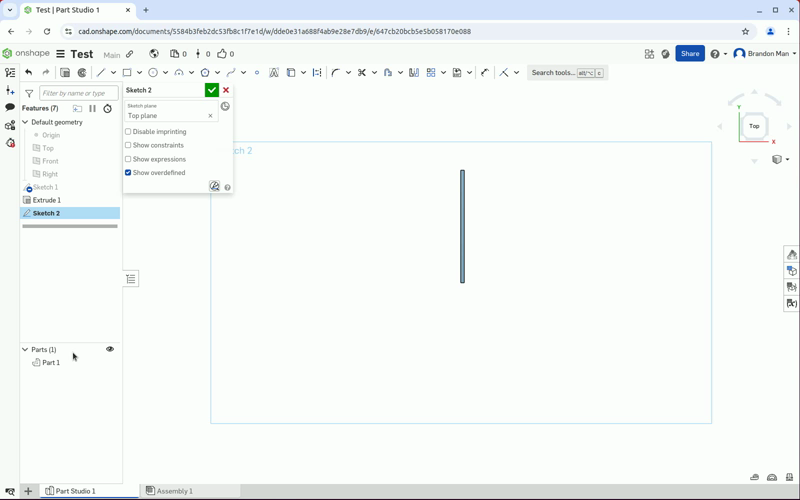
key(y)
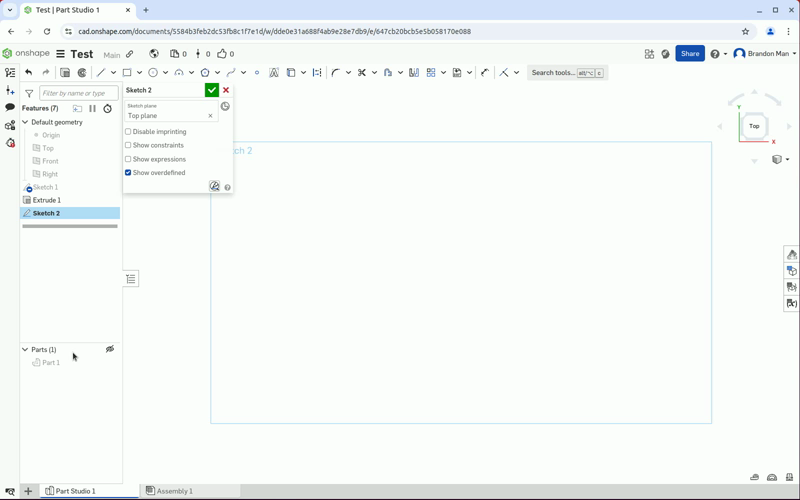
key(l)
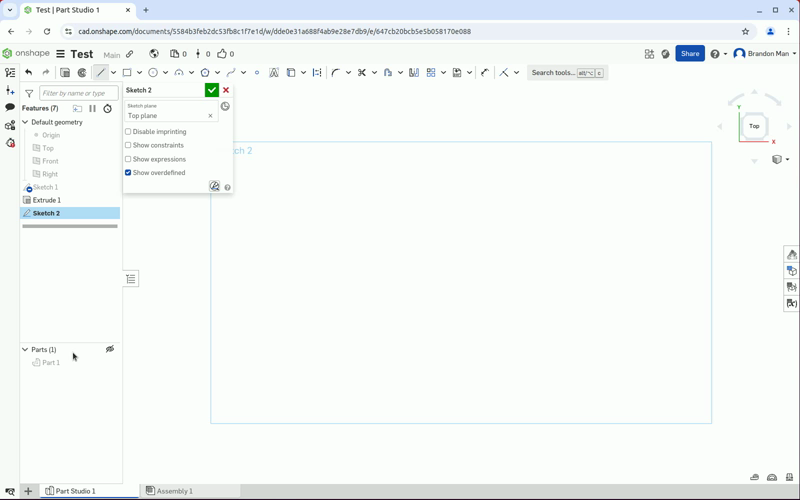
key_down(shift)
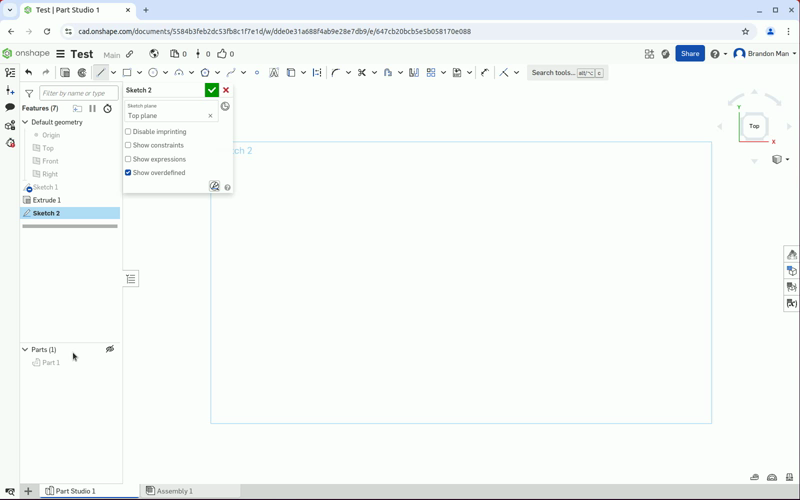
mouse_move(466, 282)
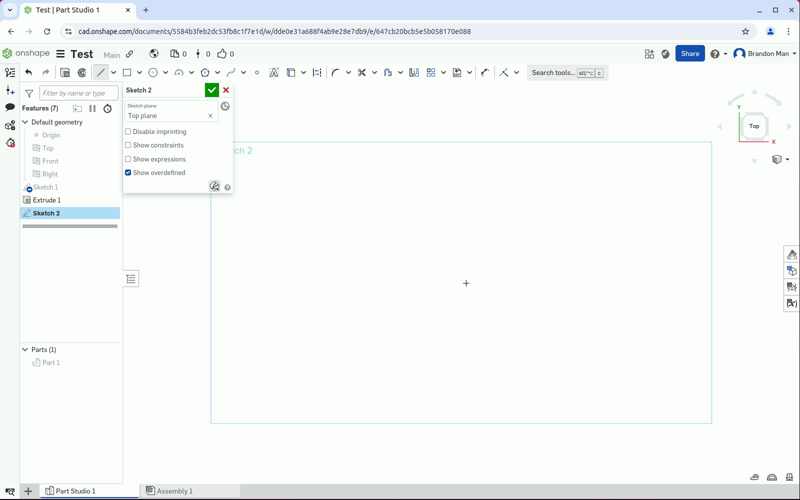
click(466, 282)
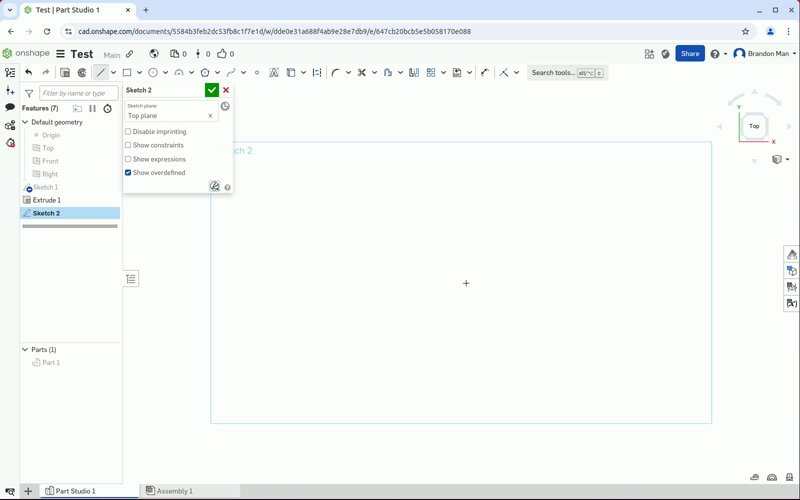
key_up(shift)
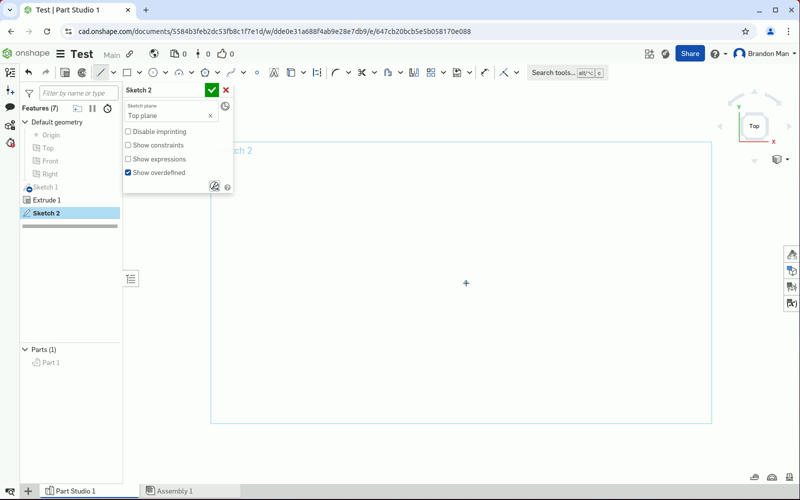
key_down(shift)
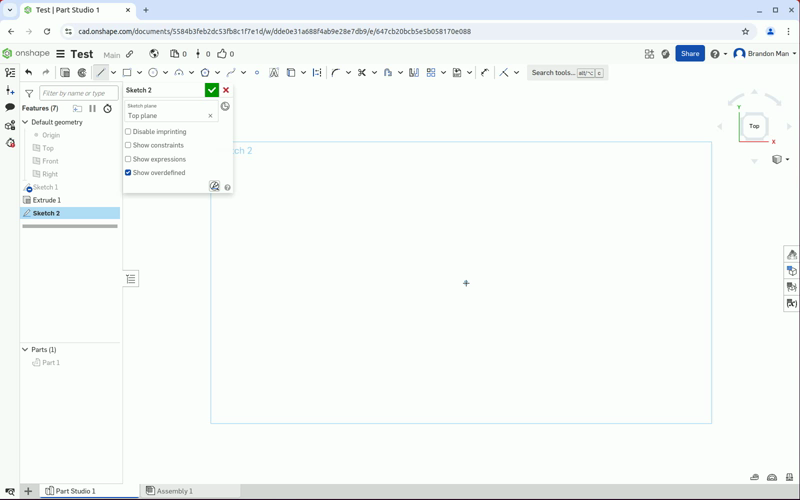
mouse_move(496, 282)
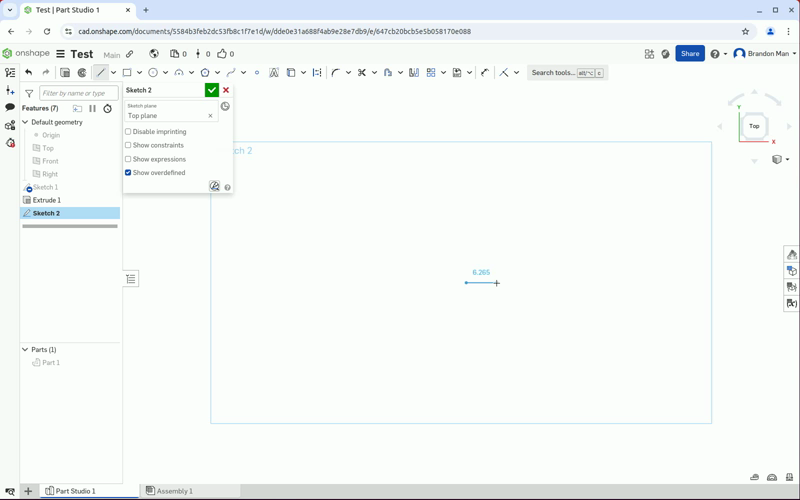
mouse_move(470, 282)
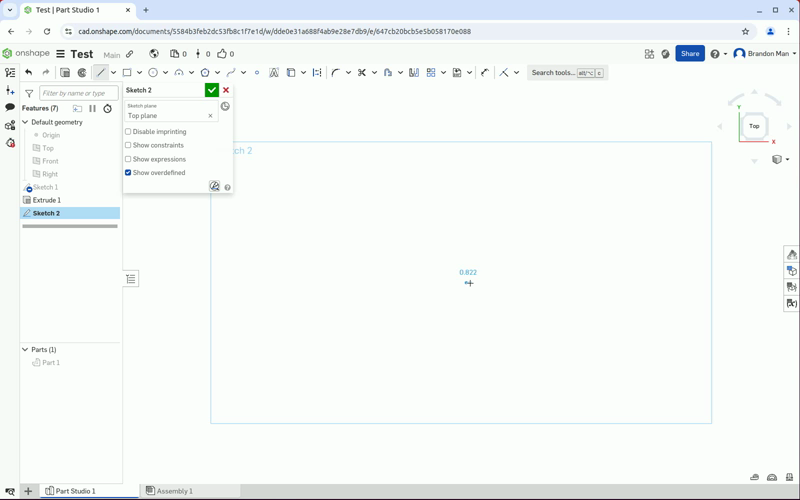
scroll(6)
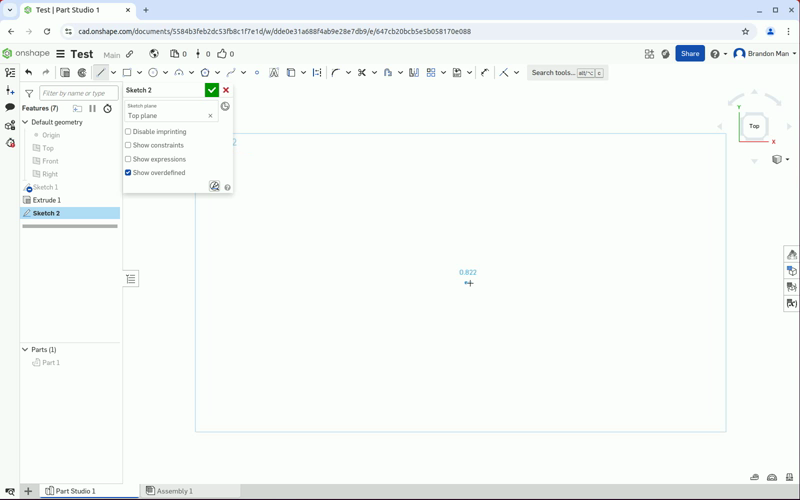
scroll(6)
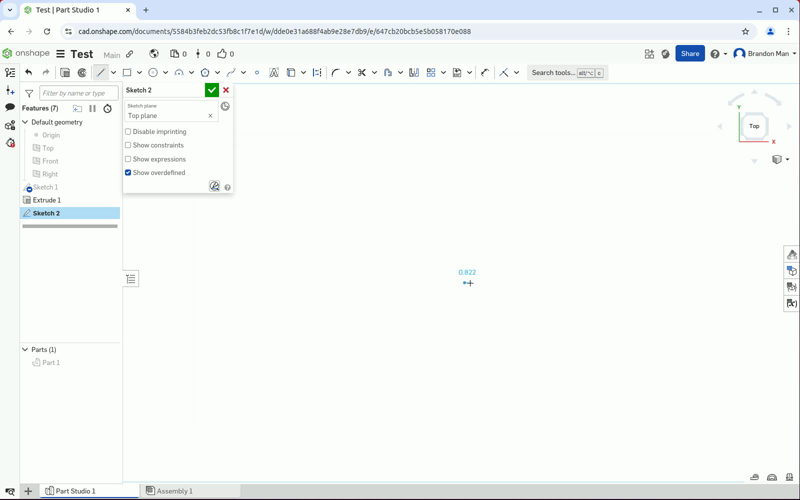
scroll(6)
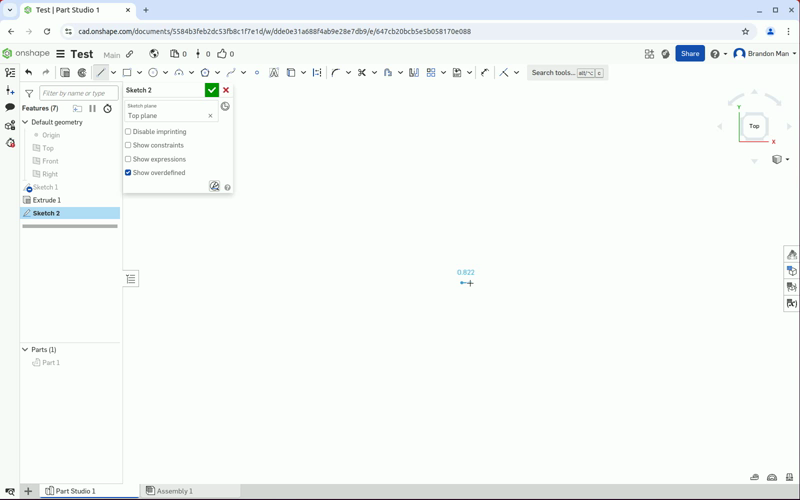
scroll(6)
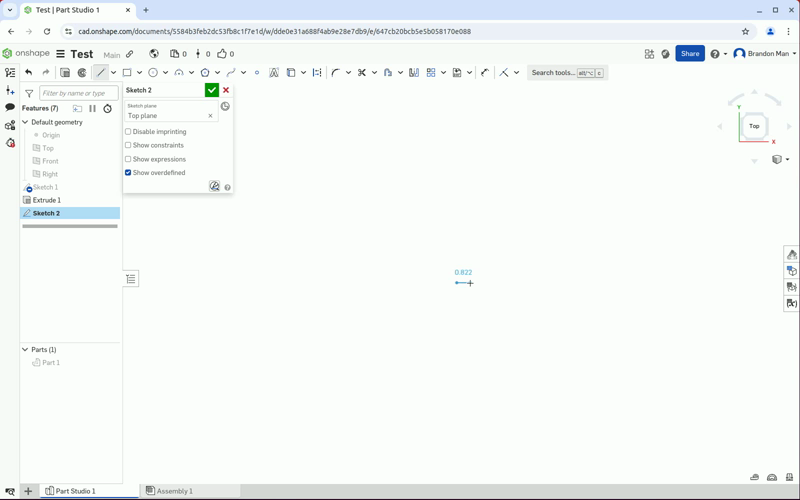
scroll(6)
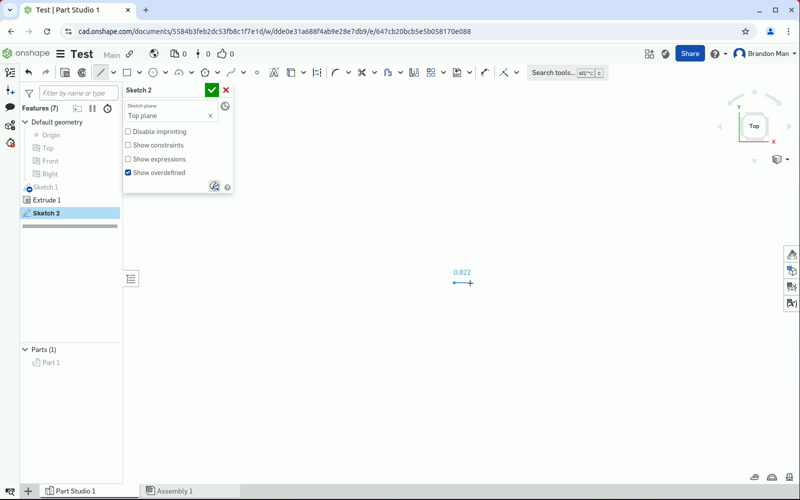
scroll(6)
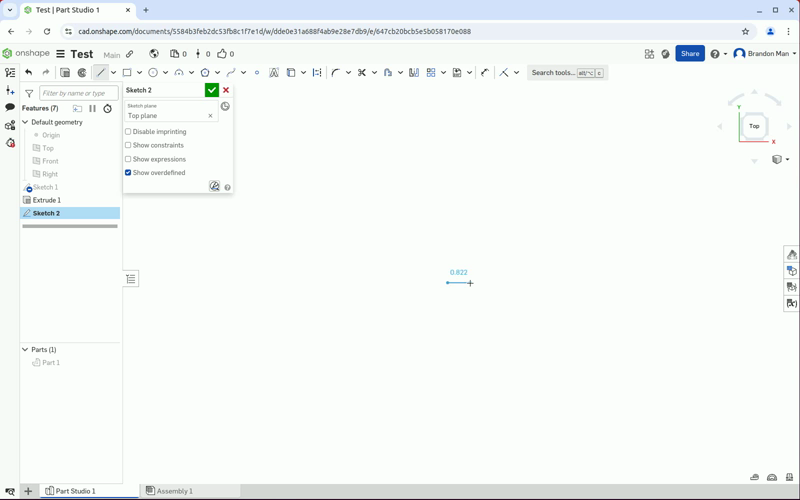
scroll(6)
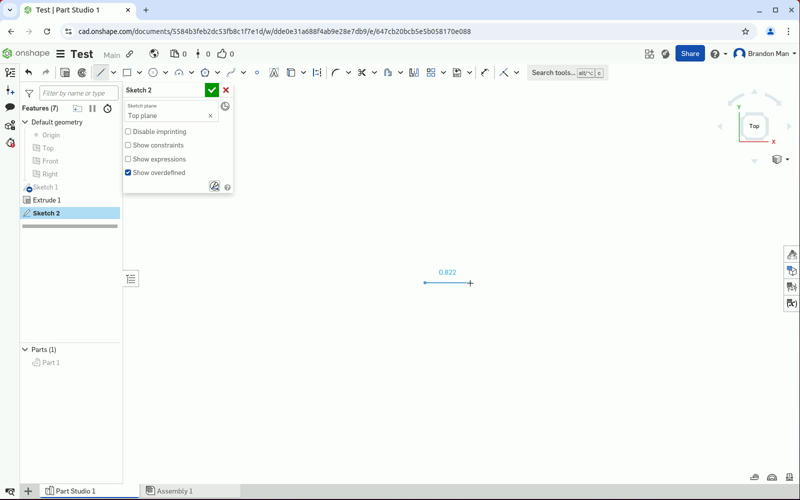
click(470, 282)
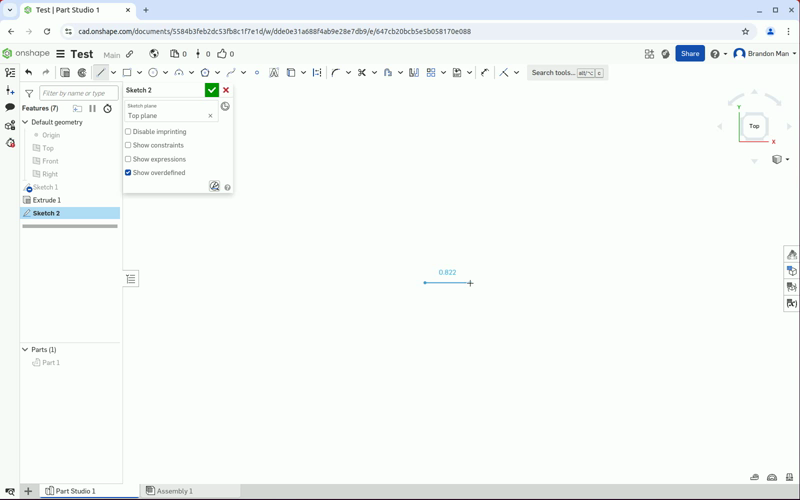
scroll(-6)
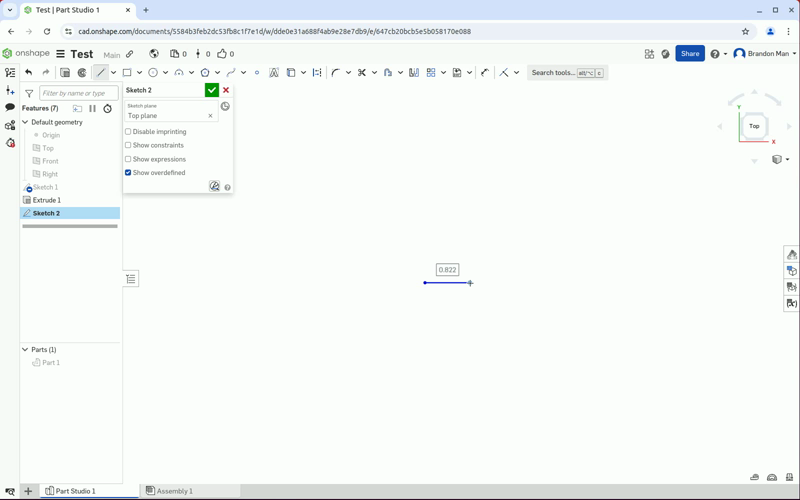
scroll(-6)
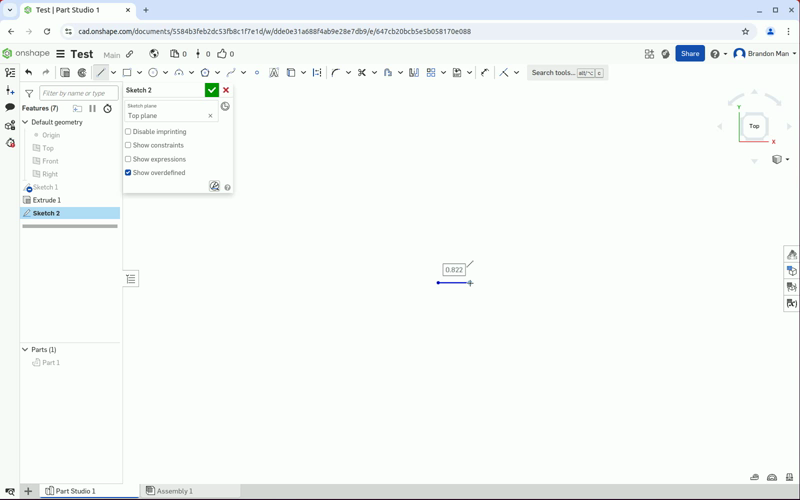
scroll(-6)
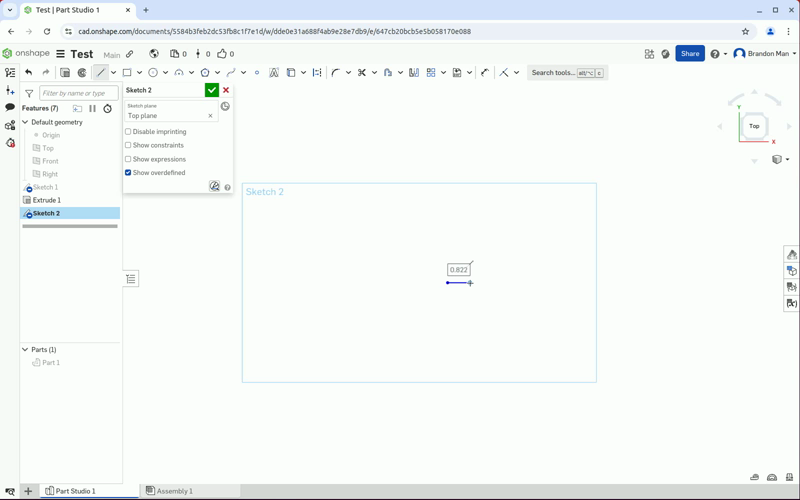
scroll(-6)
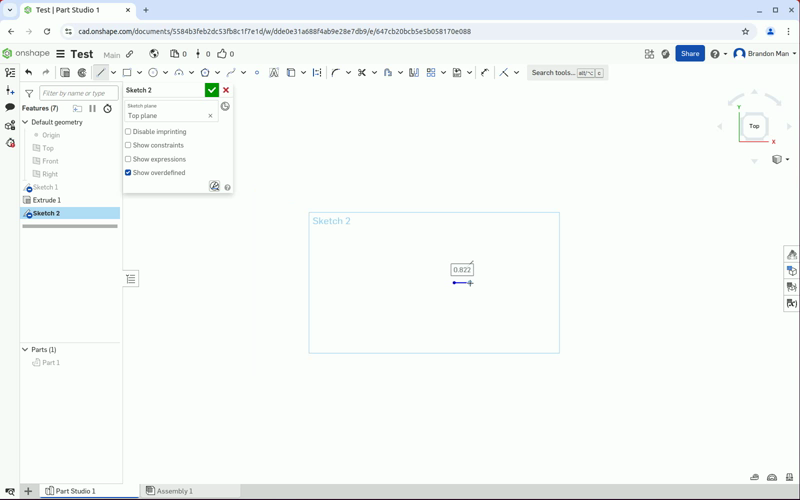
scroll(-6)
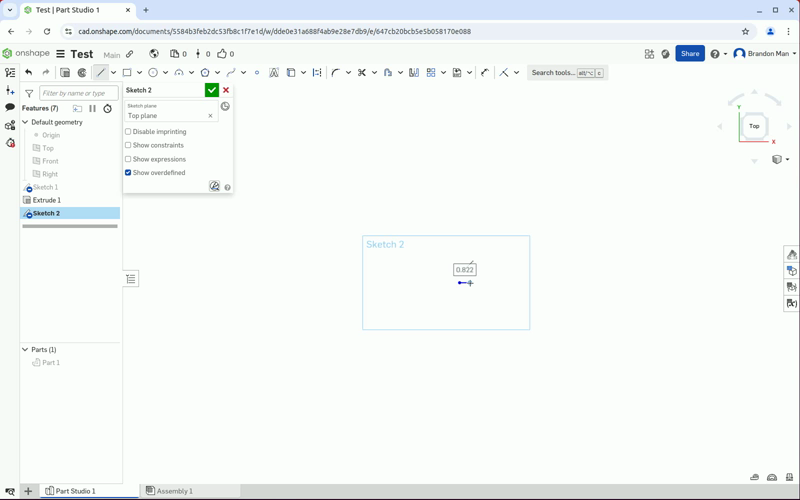
scroll(-6)
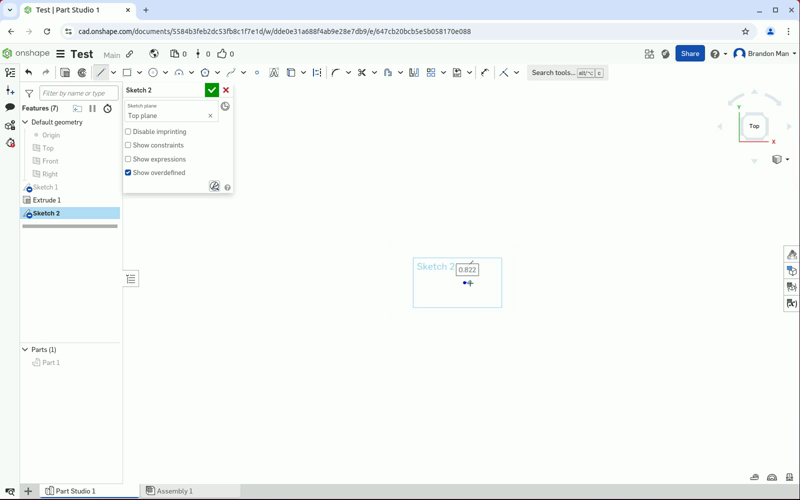
scroll(-6)
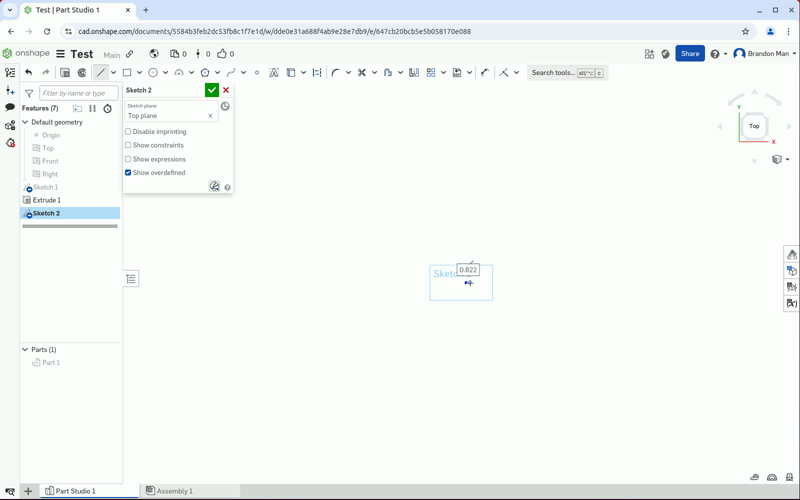
key_up(shift)
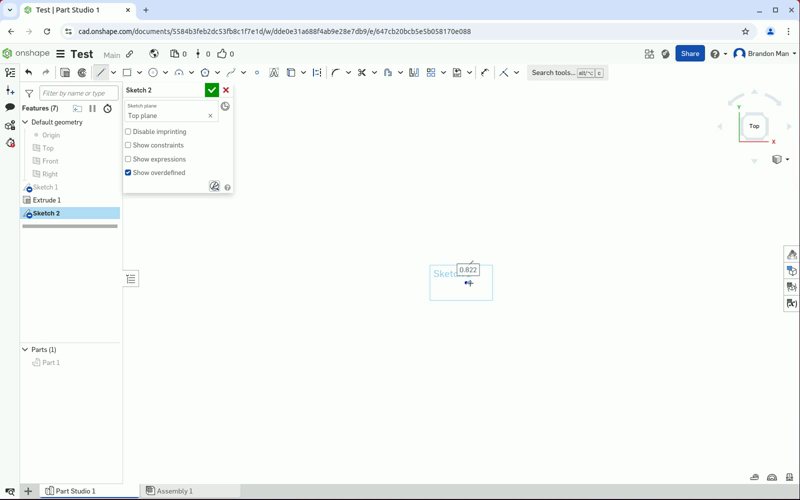
key_down(shift)
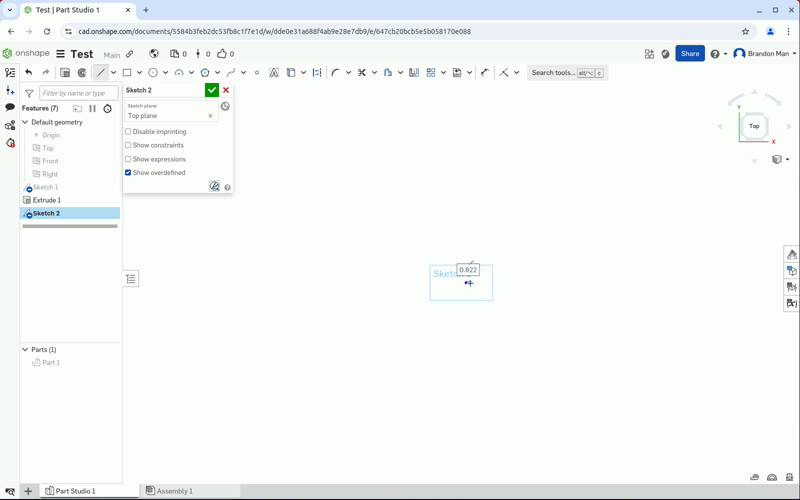
mouse_move(470, 170)
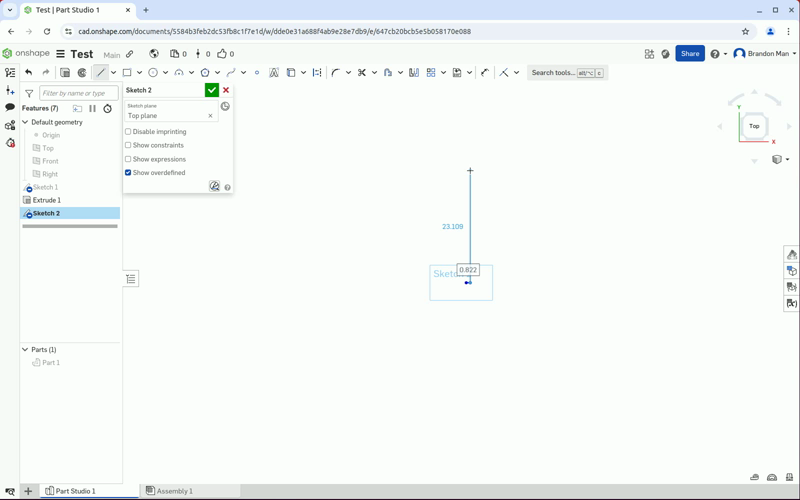
click(470, 170)
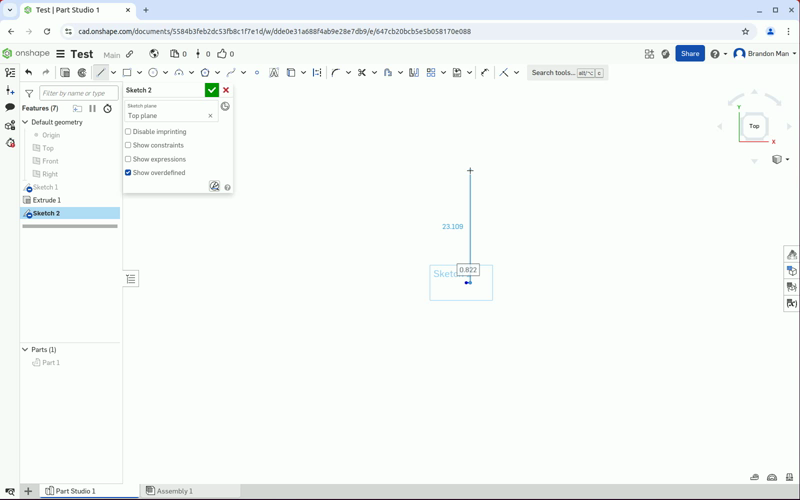
key_up(shift)
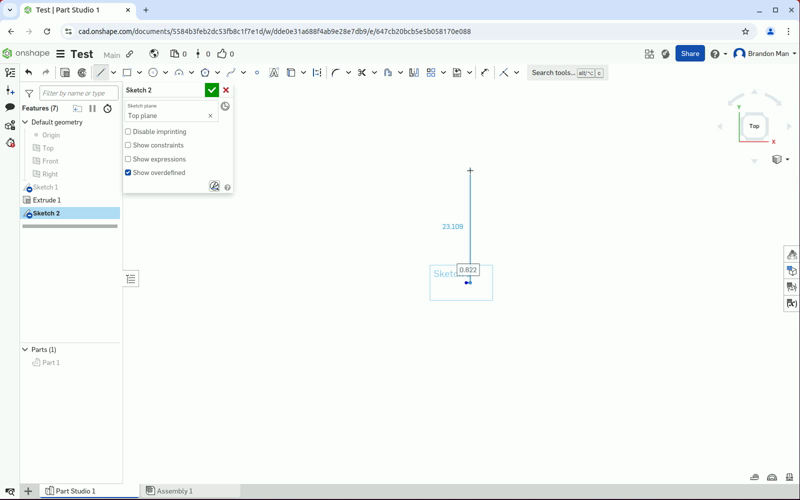
key_down(shift)
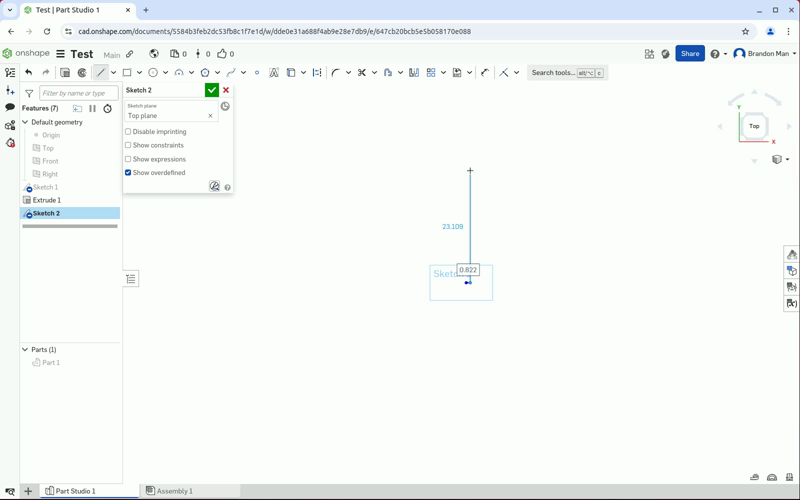
mouse_move(500, 170)
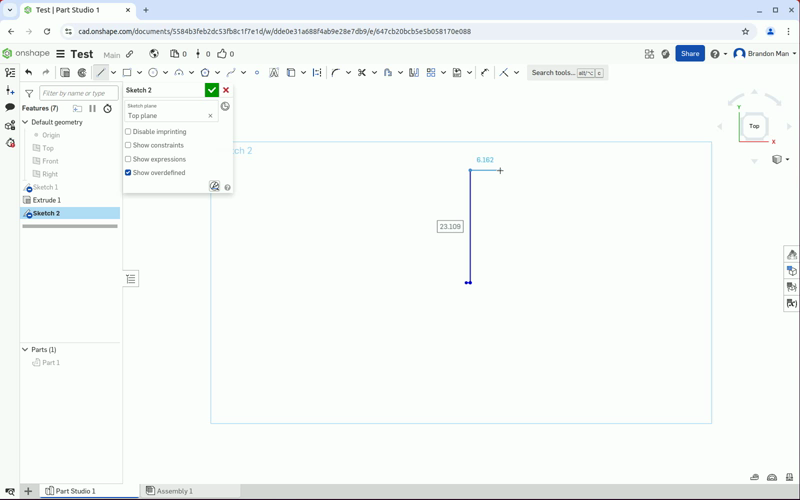
mouse_move(466, 170)
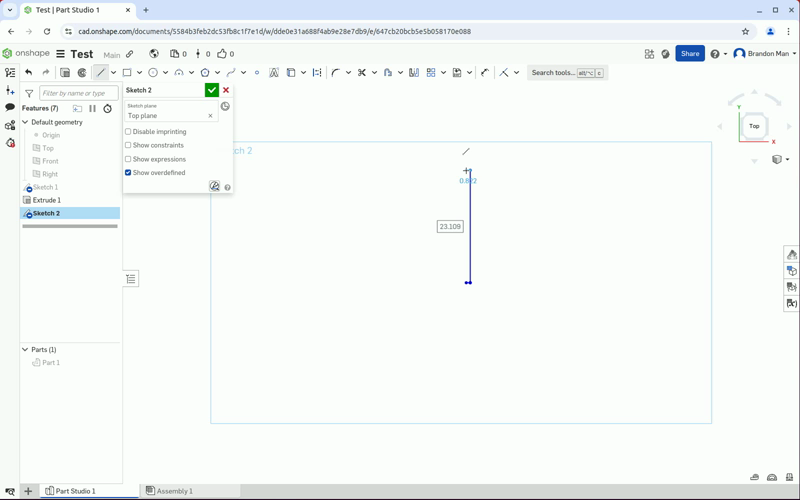
scroll(6)
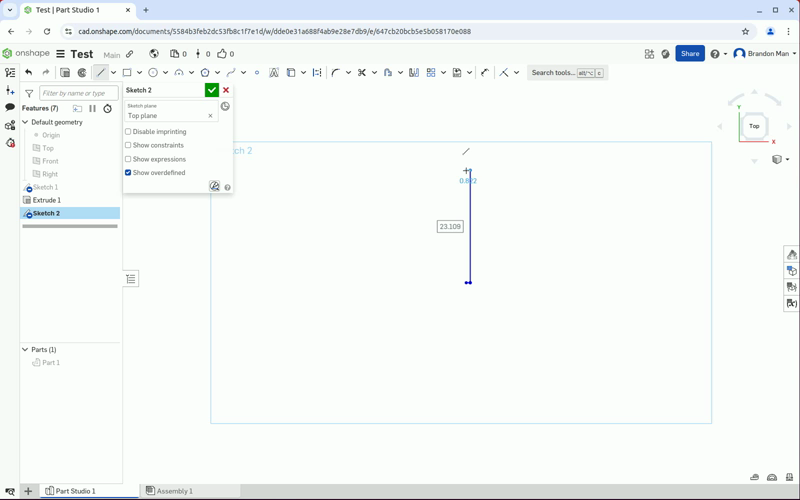
scroll(6)
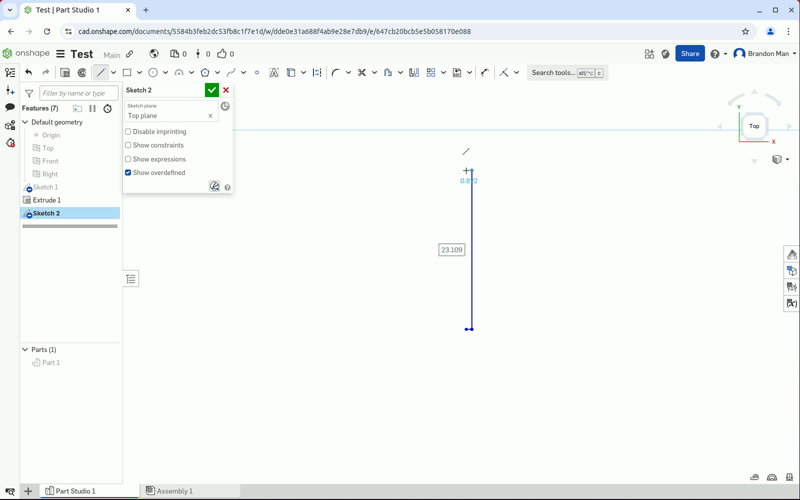
scroll(6)
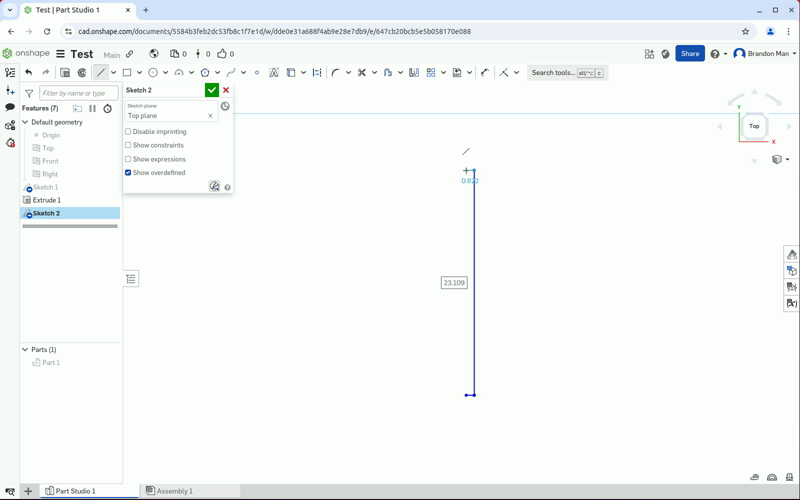
scroll(6)
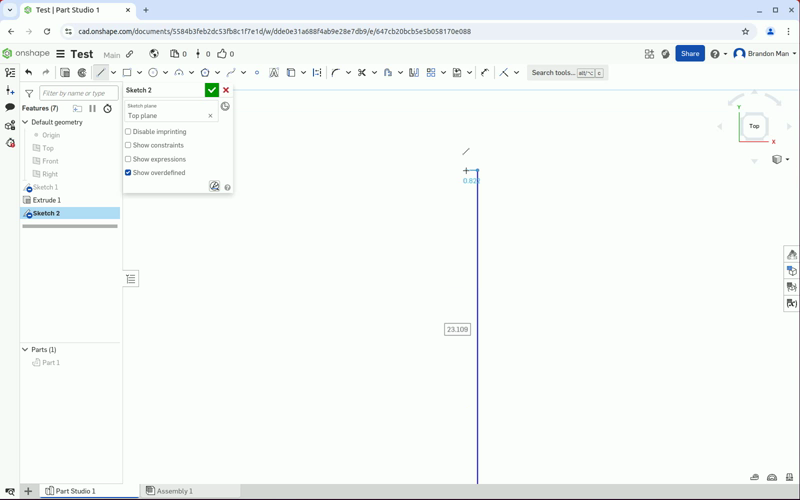
scroll(6)
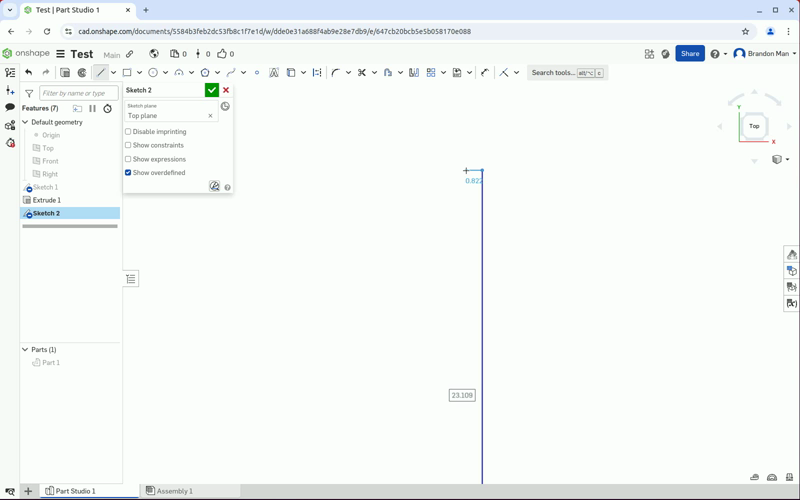
scroll(6)
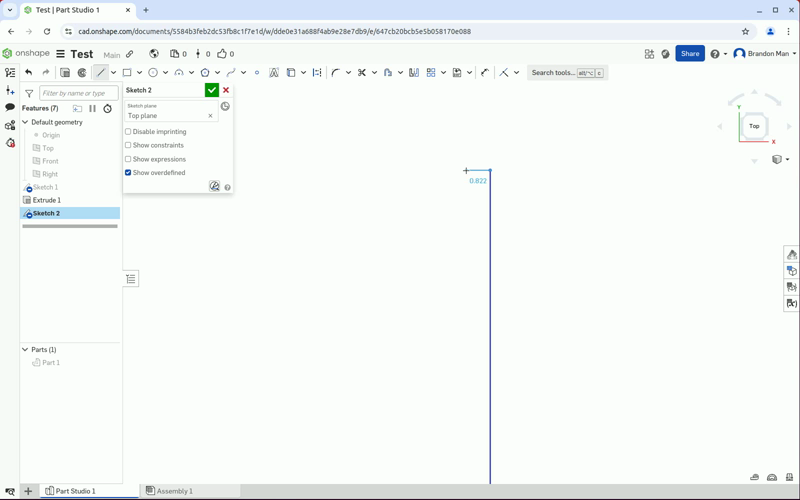
scroll(6)
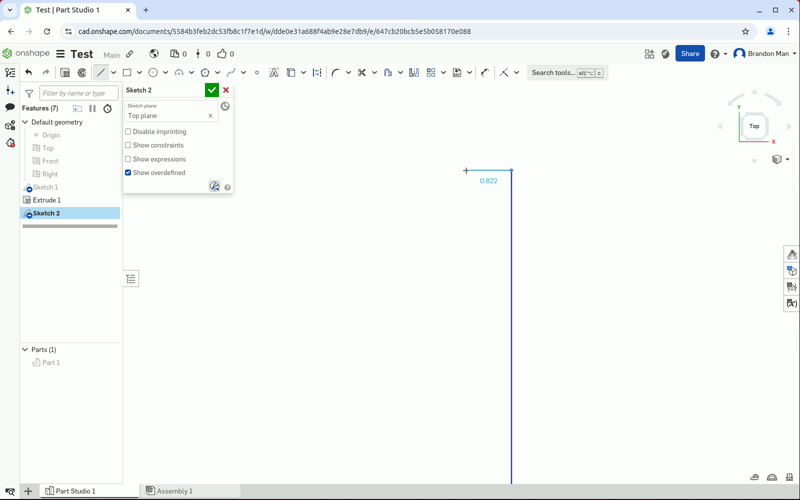
click(466, 170)
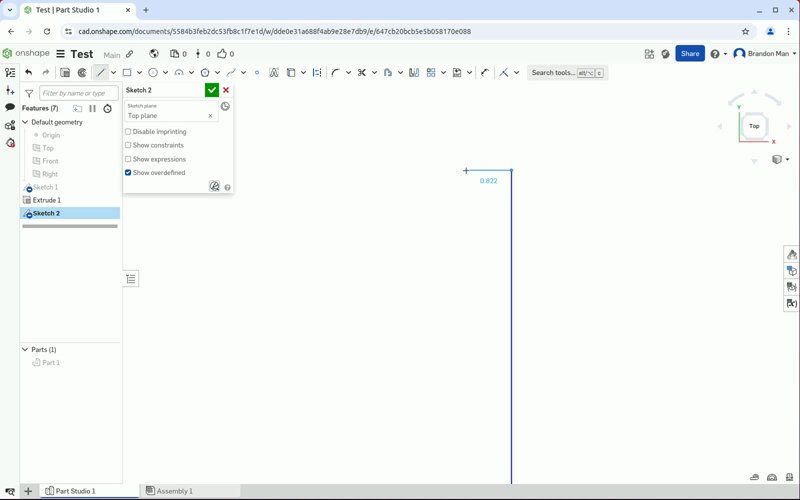
scroll(-6)
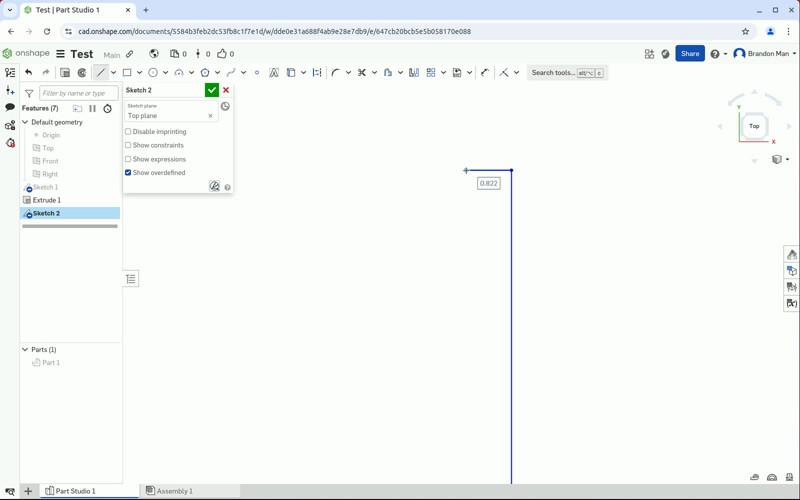
scroll(-6)
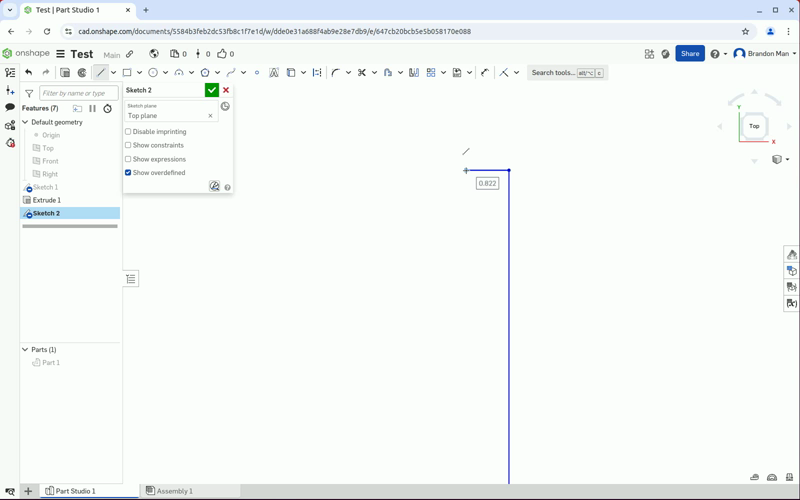
scroll(-6)
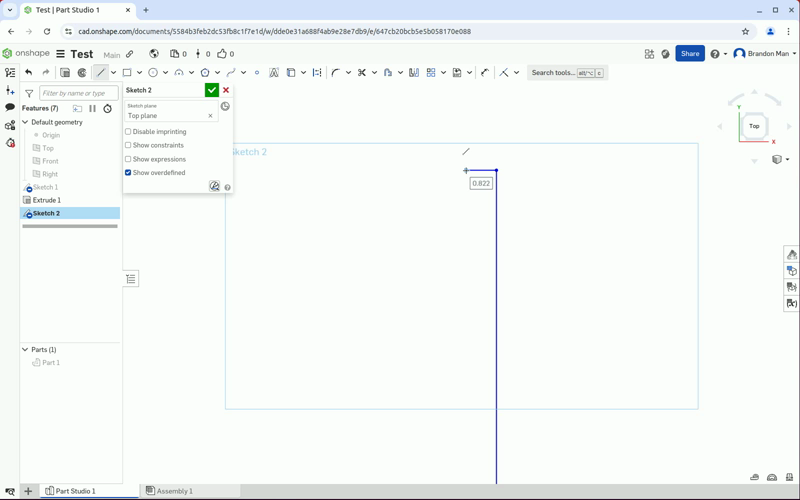
scroll(-6)
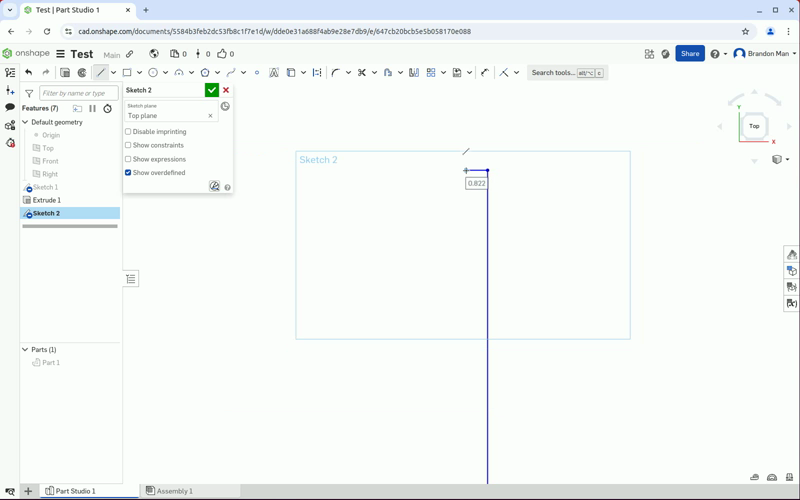
scroll(-6)
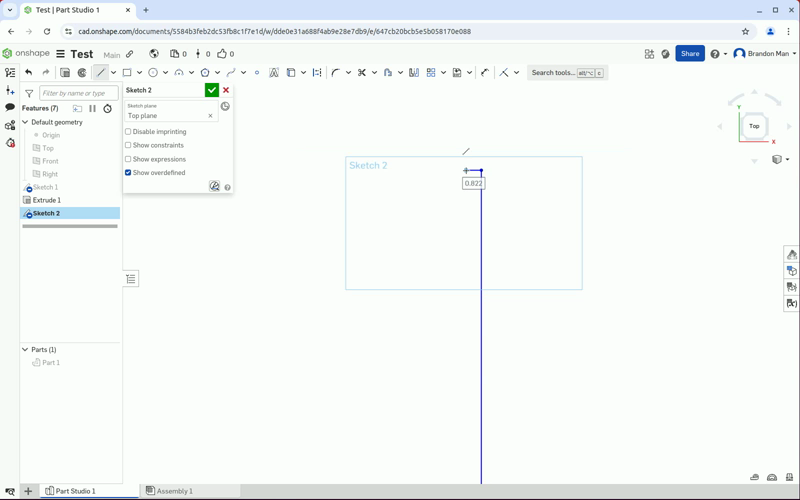
scroll(-6)
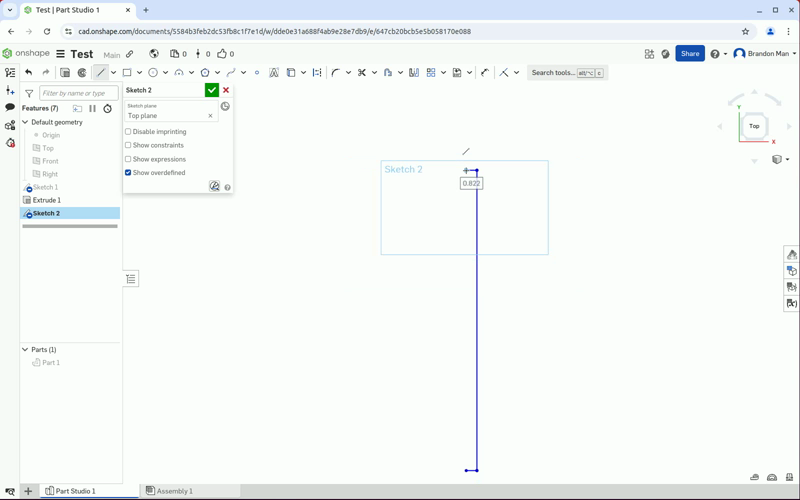
scroll(-6)
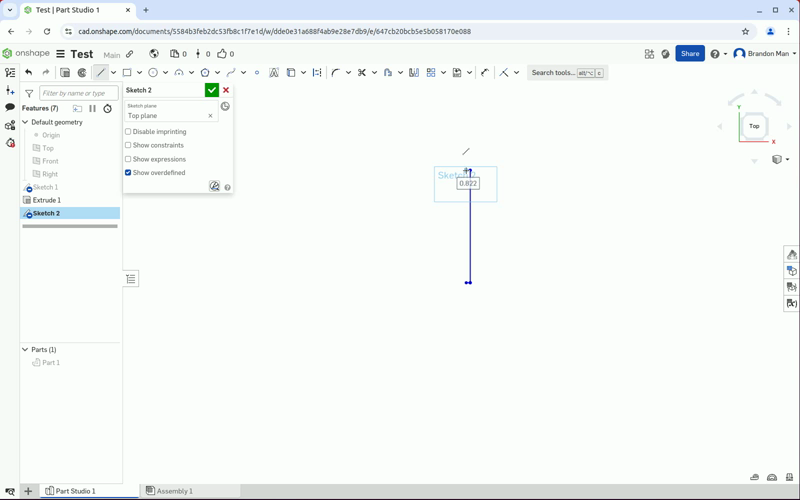
key_up(shift)
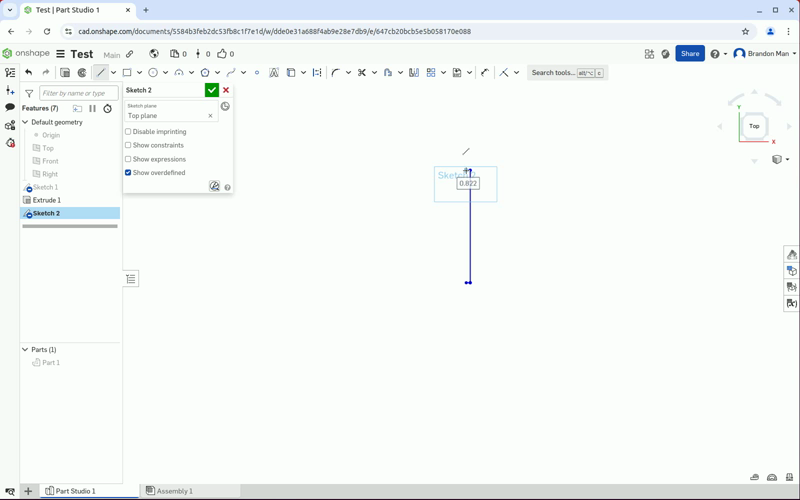
key_down(shift)
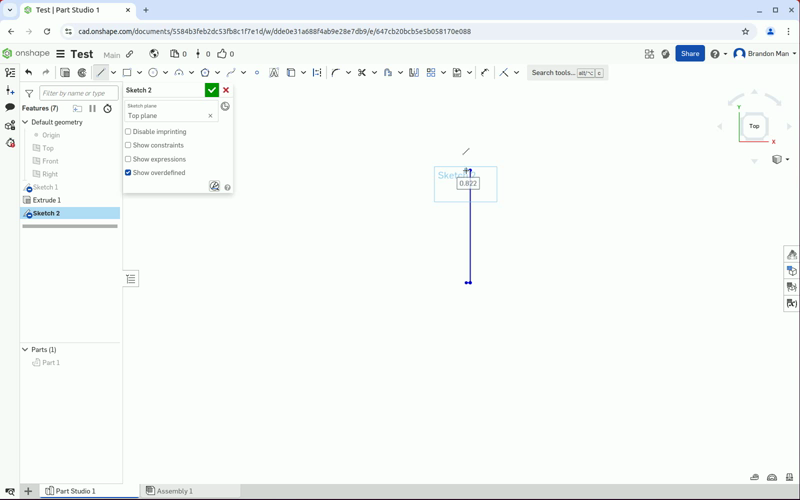
mouse_move(466, 282)
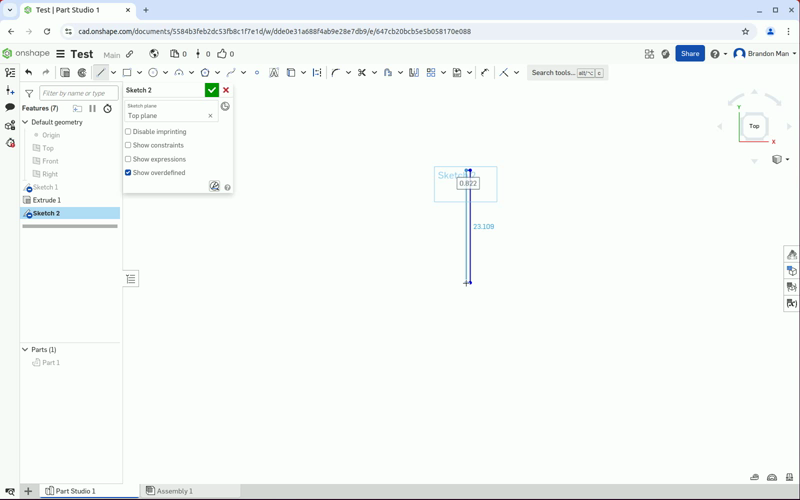
scroll(6)
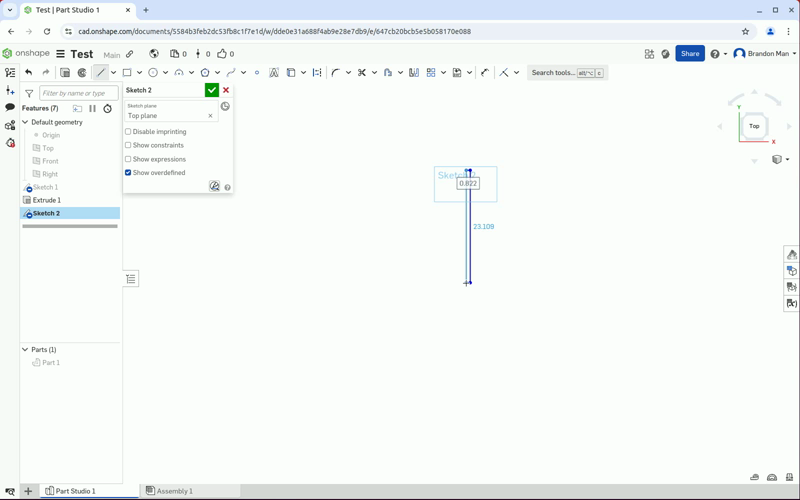
scroll(6)
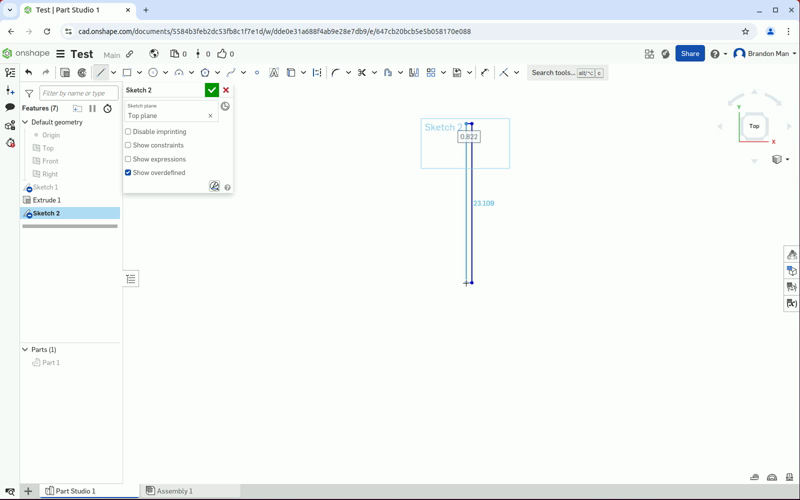
scroll(6)
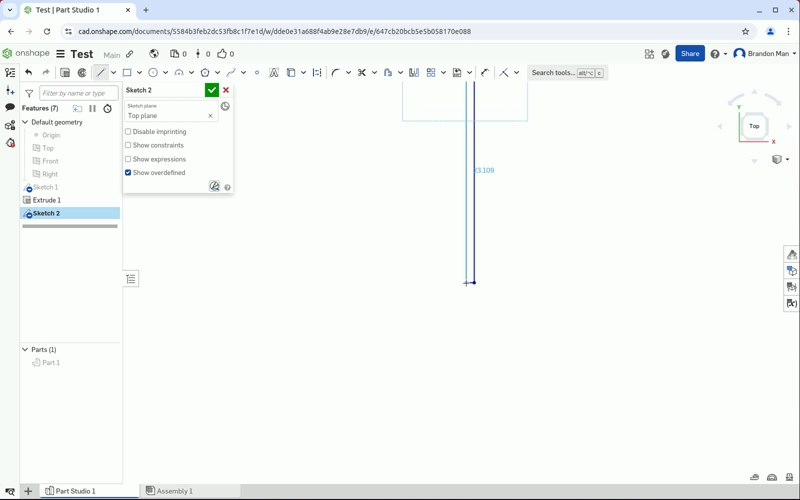
scroll(6)
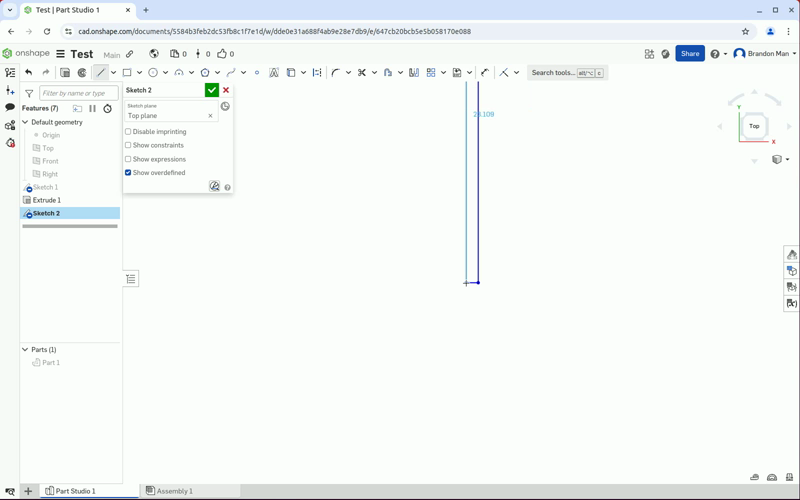
scroll(6)
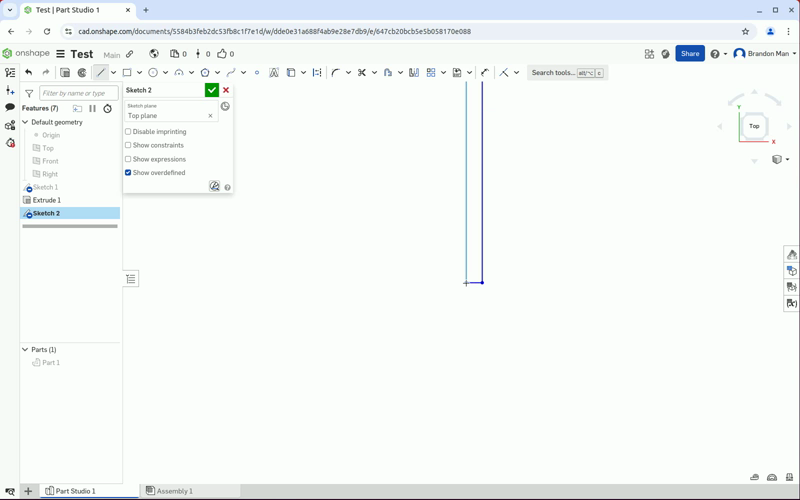
scroll(6)
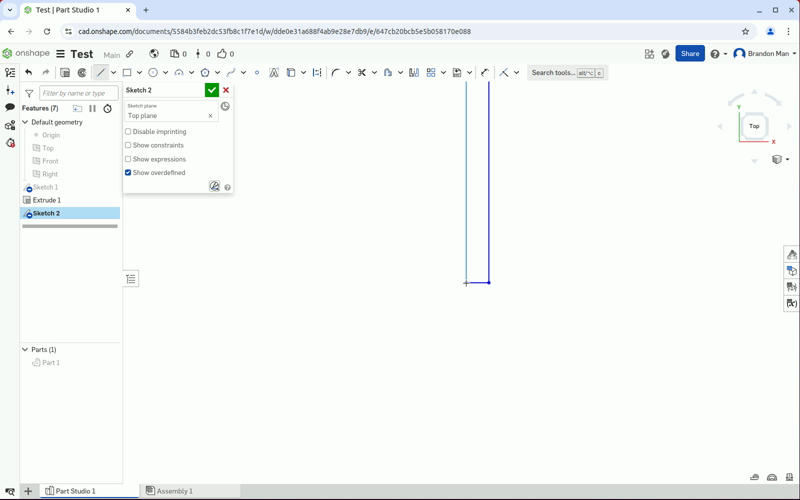
scroll(6)
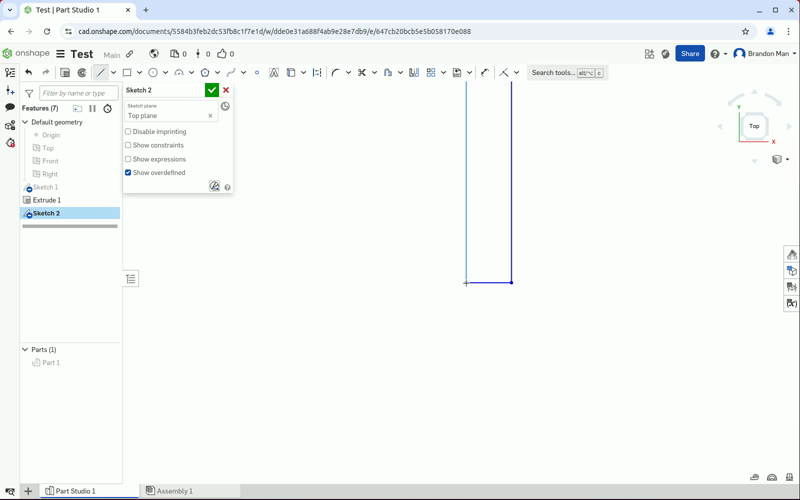
key_up(shift)
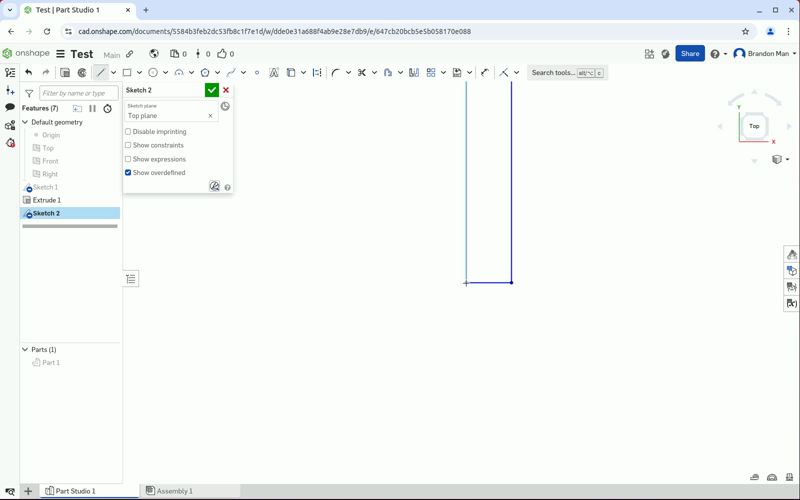
click(466, 282)
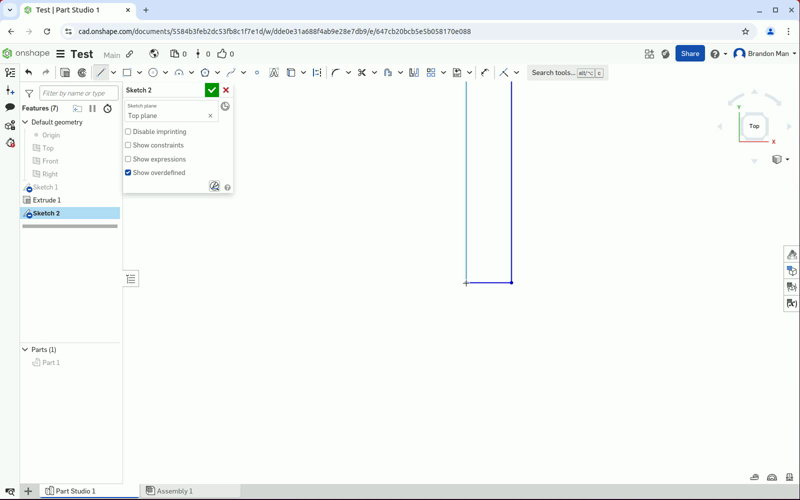
scroll(-6)
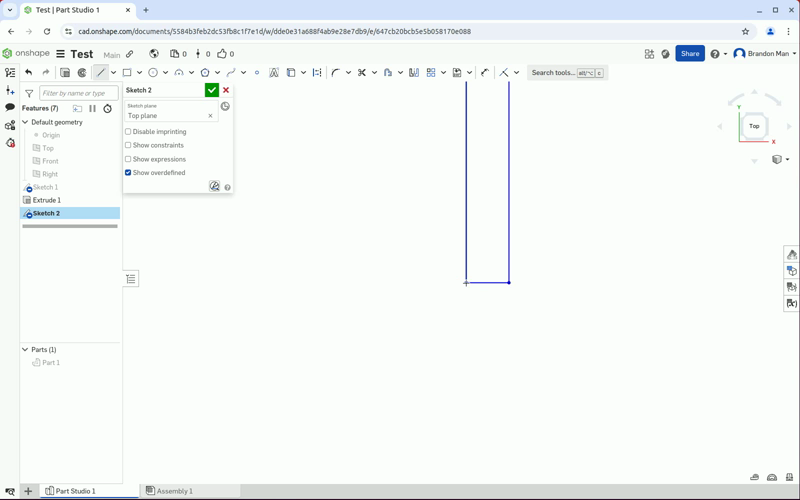
scroll(-6)
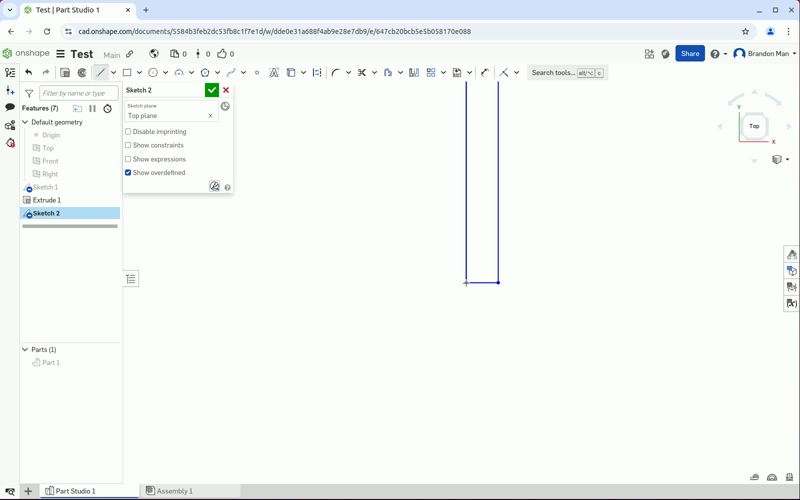
scroll(-6)
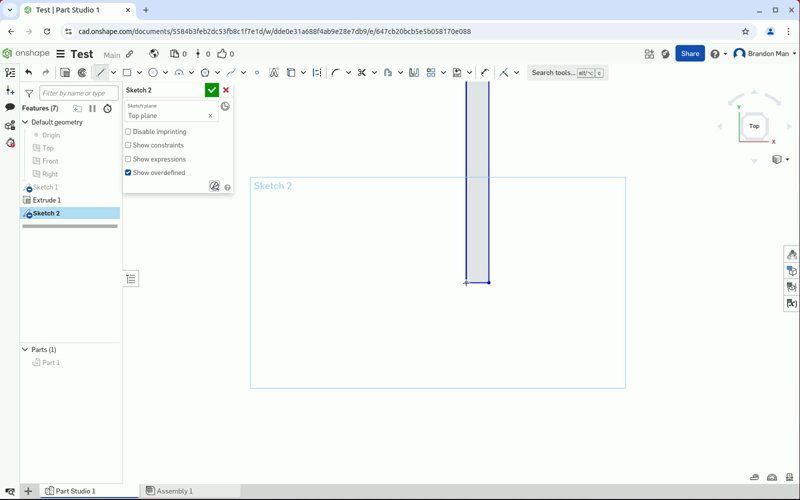
scroll(-6)
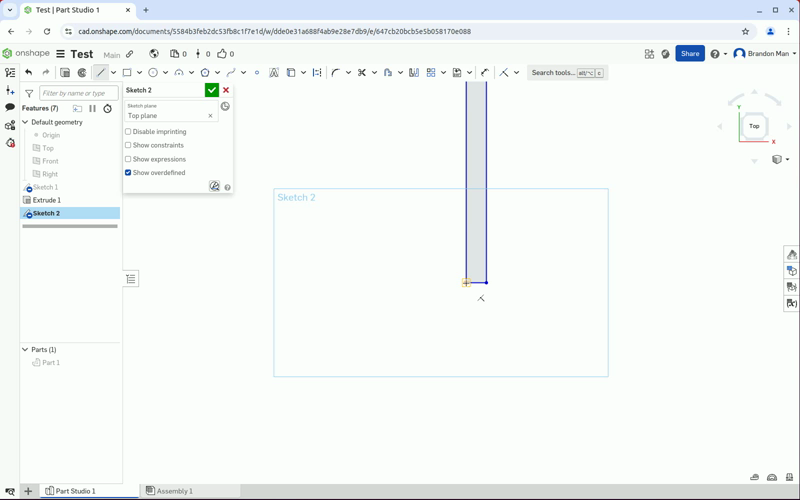
scroll(-6)
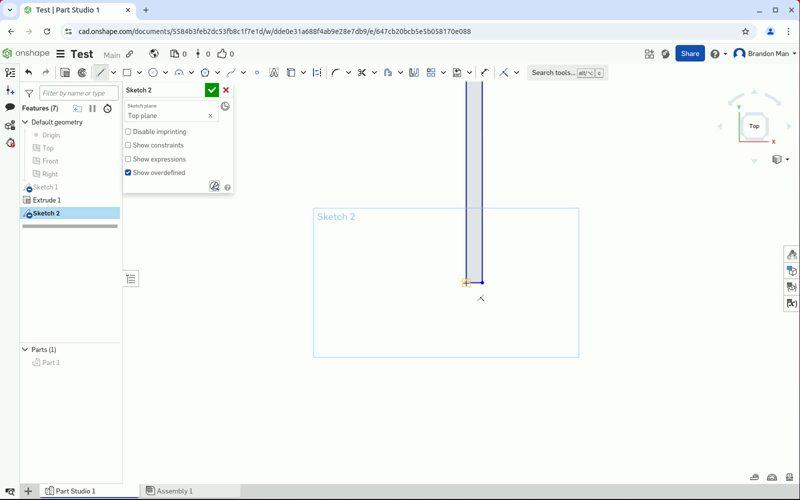
scroll(-6)
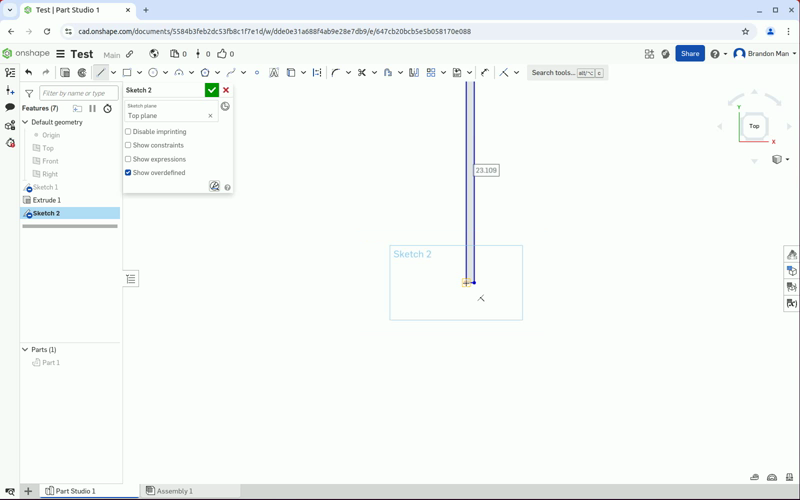
scroll(-6)
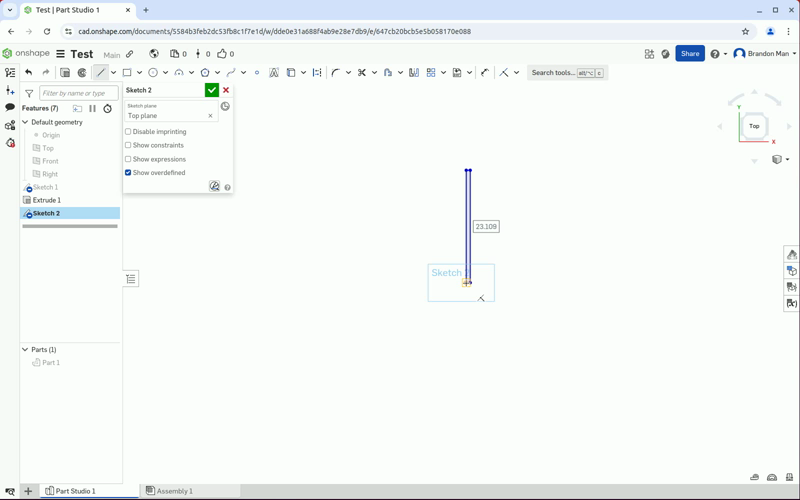
key(esc)
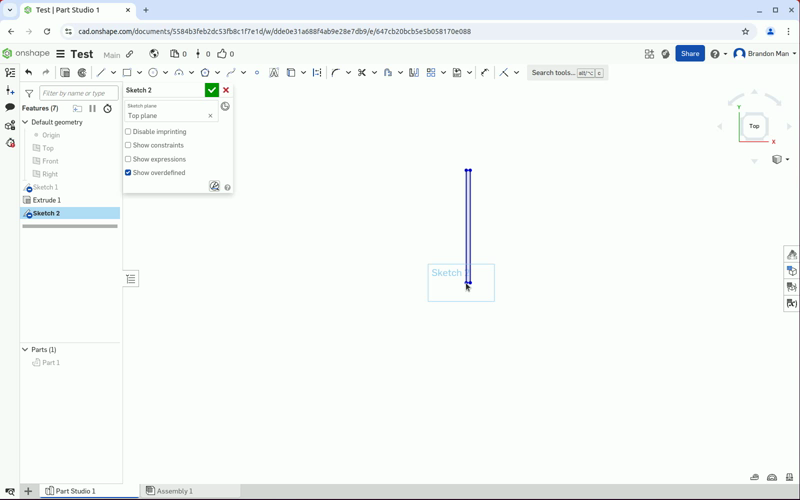
mouse_move(467, 270)
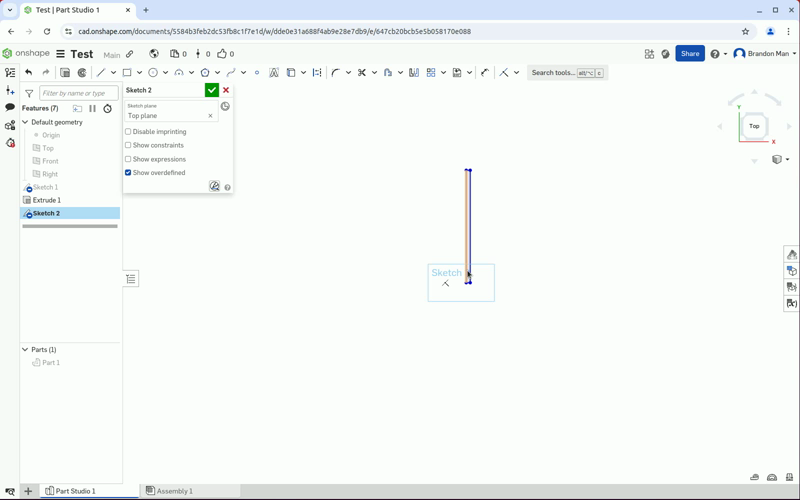
scroll(6)
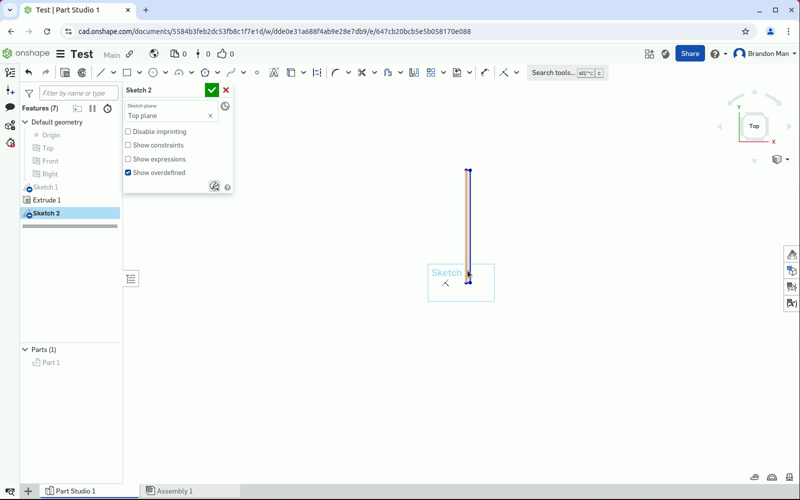
scroll(6)
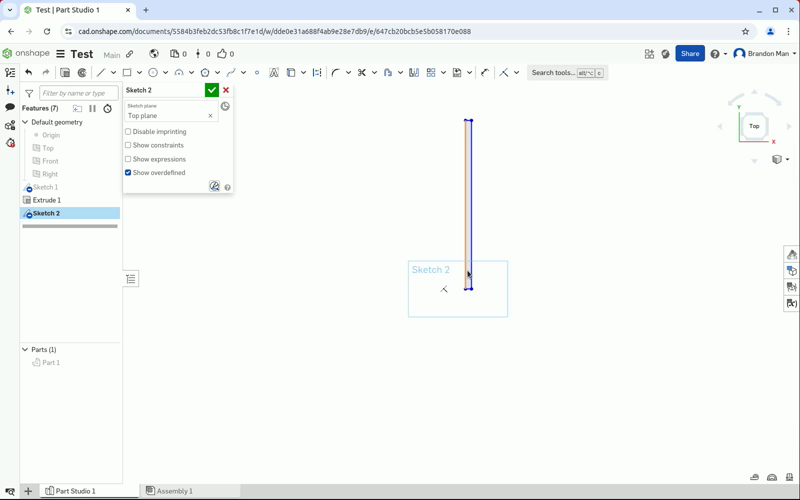
scroll(6)
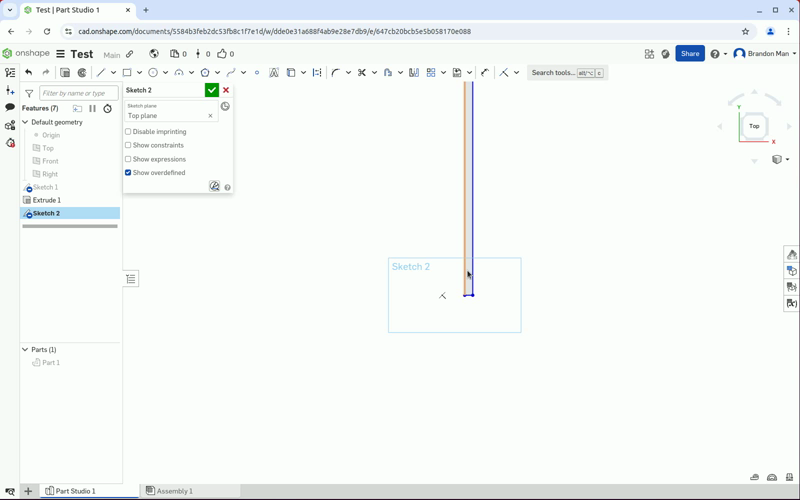
scroll(6)
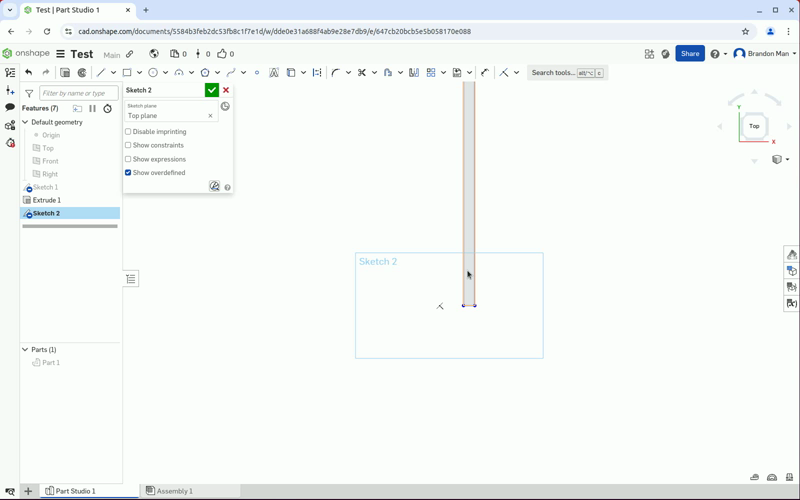
scroll(6)
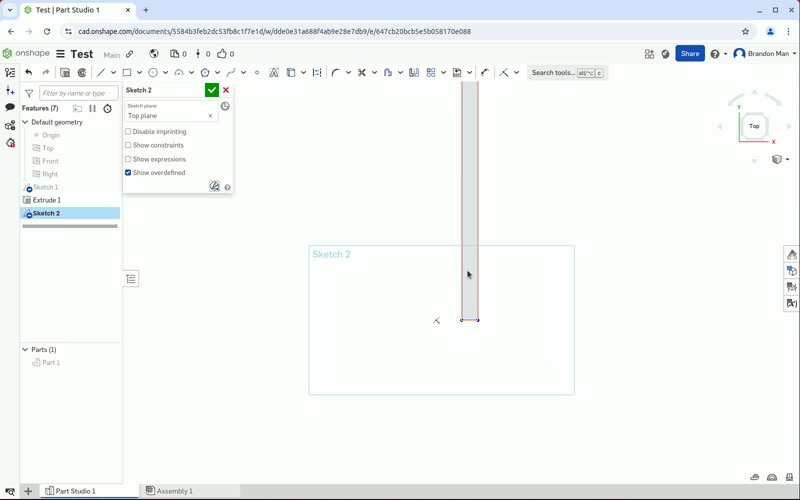
scroll(6)
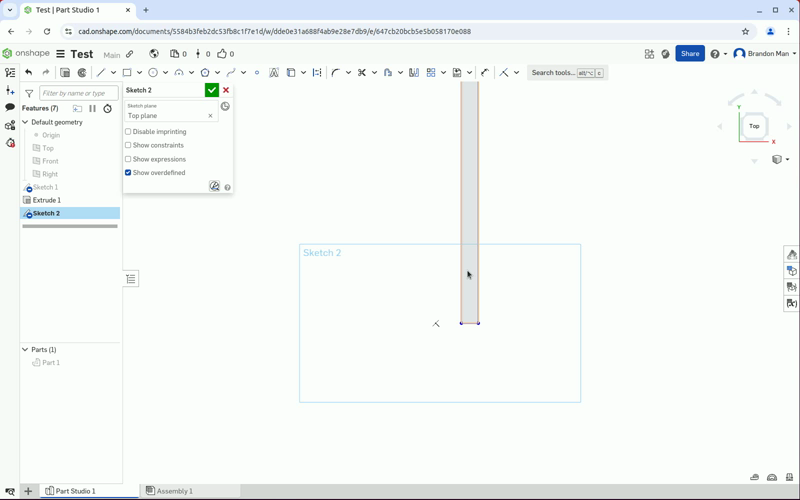
scroll(6)
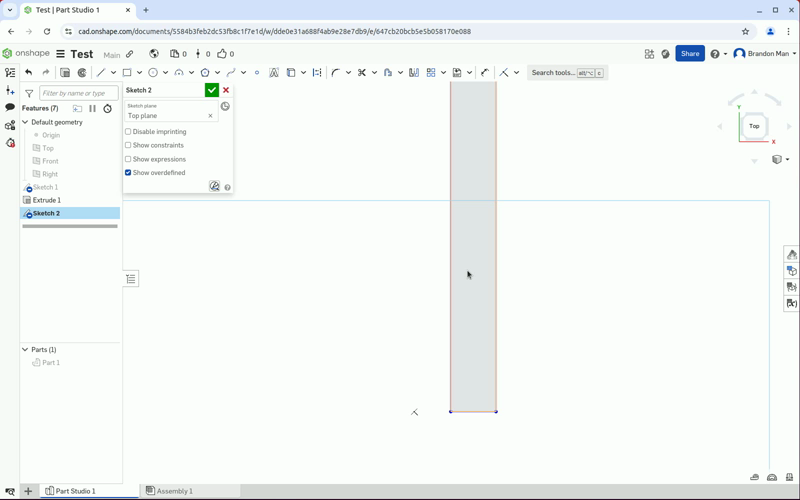
click(467, 270)
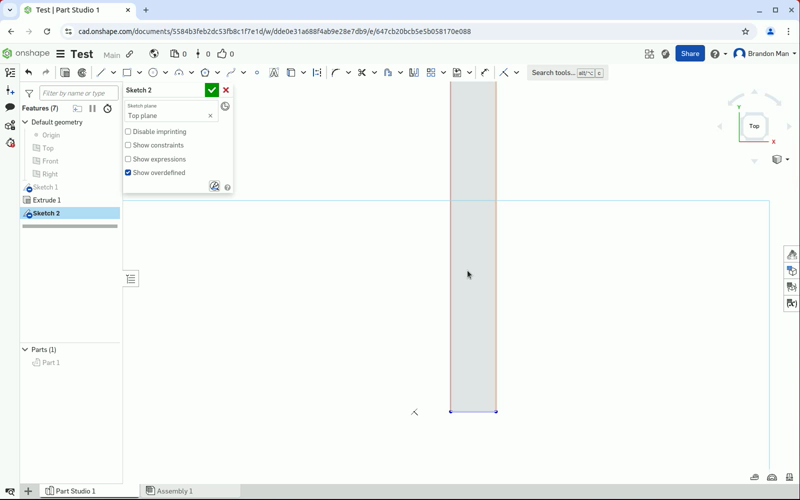
scroll(-6)
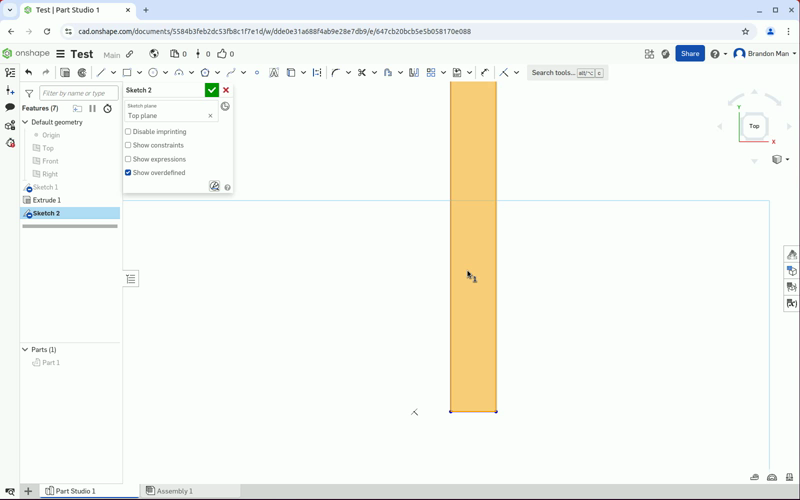
scroll(-6)
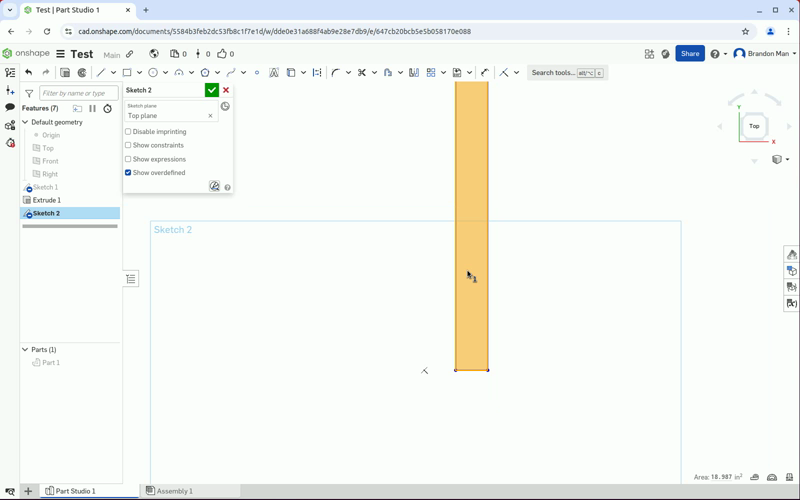
scroll(-6)
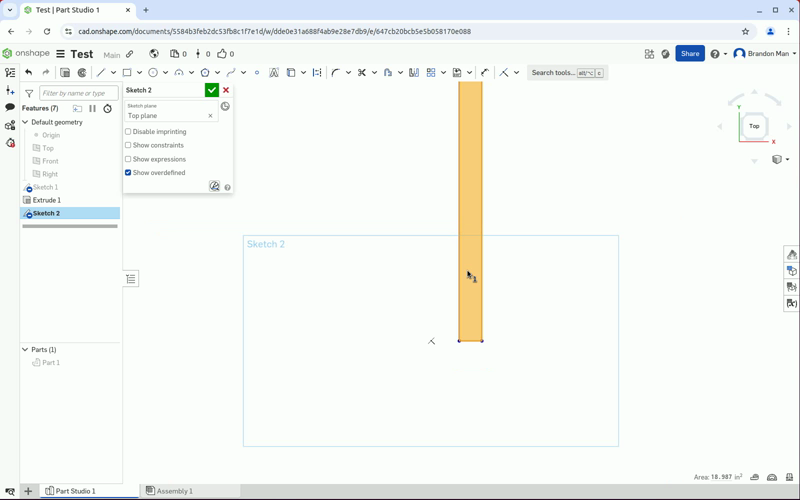
scroll(-6)
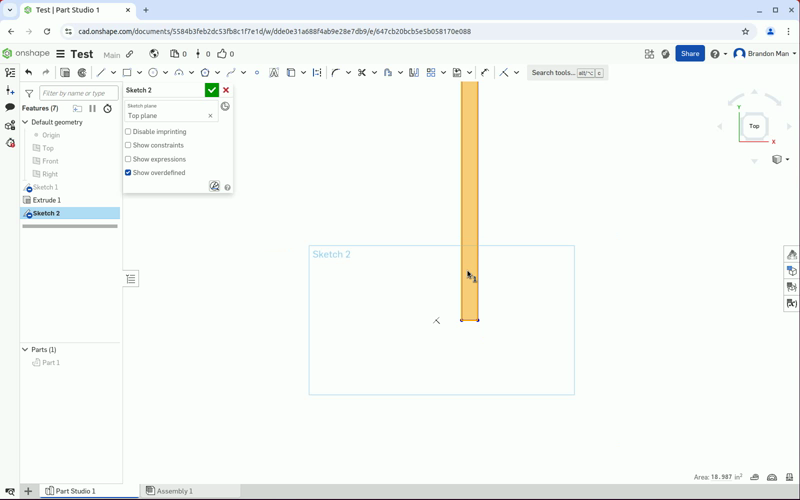
scroll(-6)
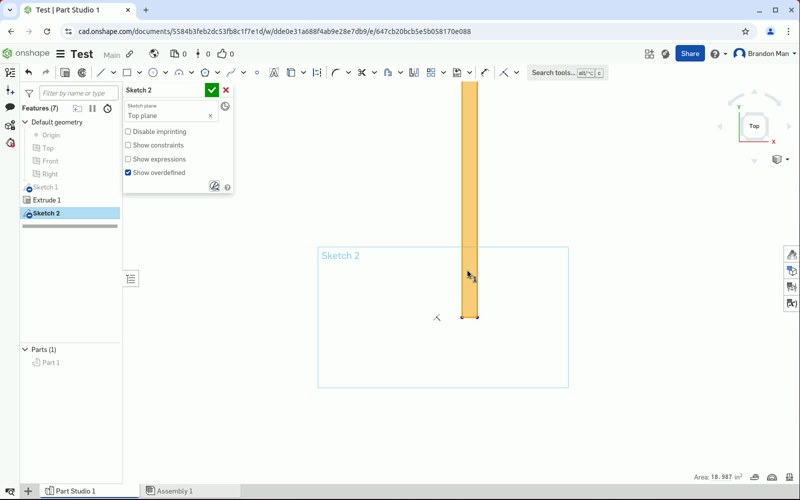
scroll(-6)
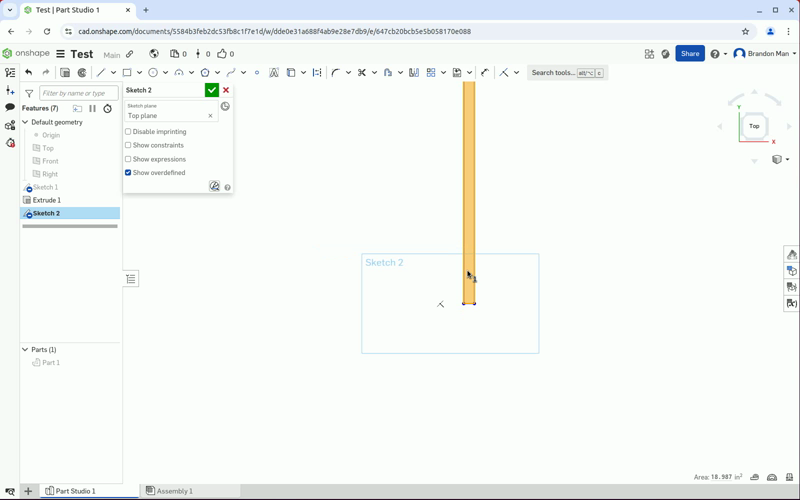
scroll(-6)
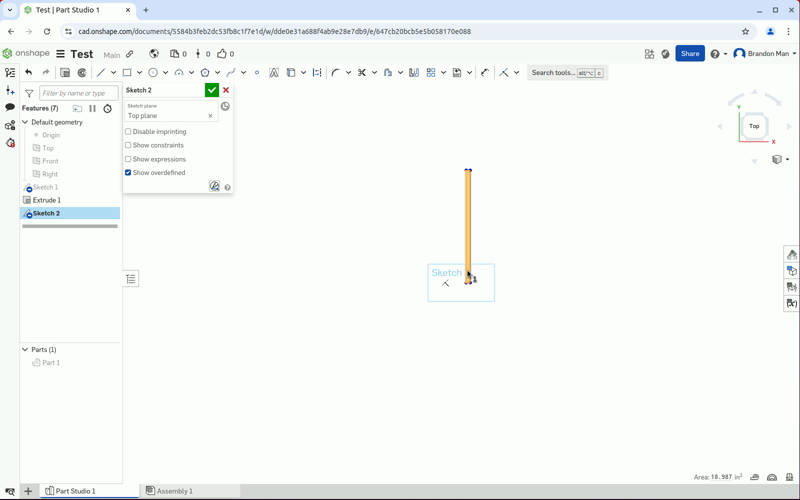
mouse_move(73, 352)
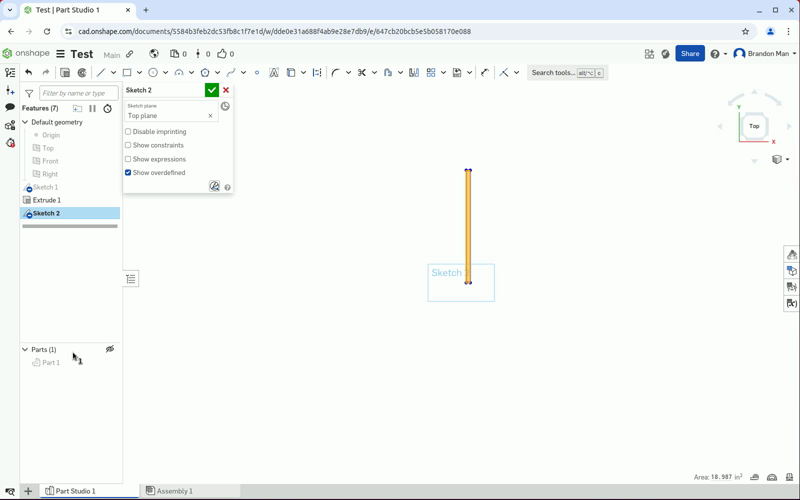
key(shift+y)
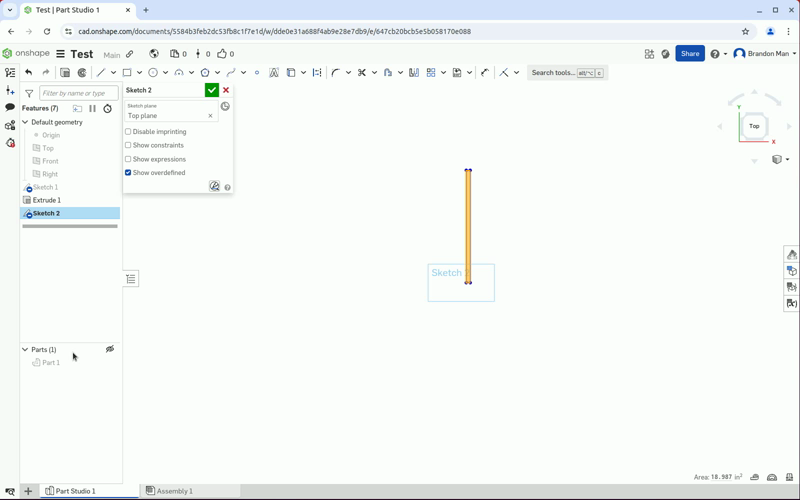
key(shift+e)
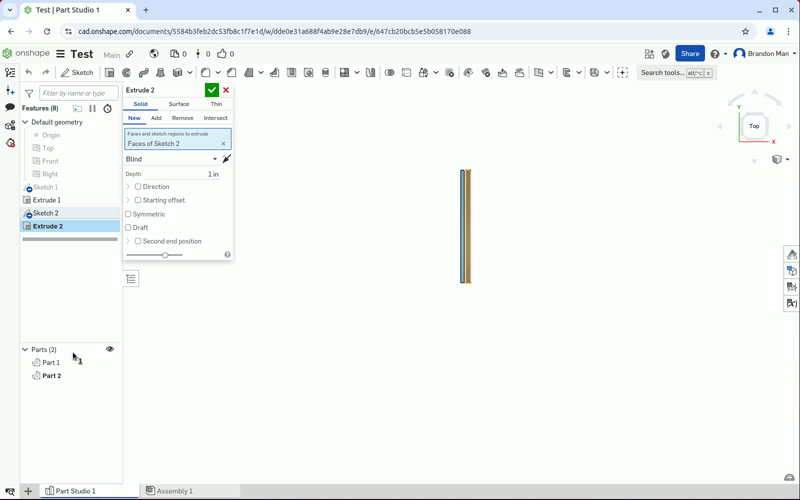
mouse_move(143, 106)
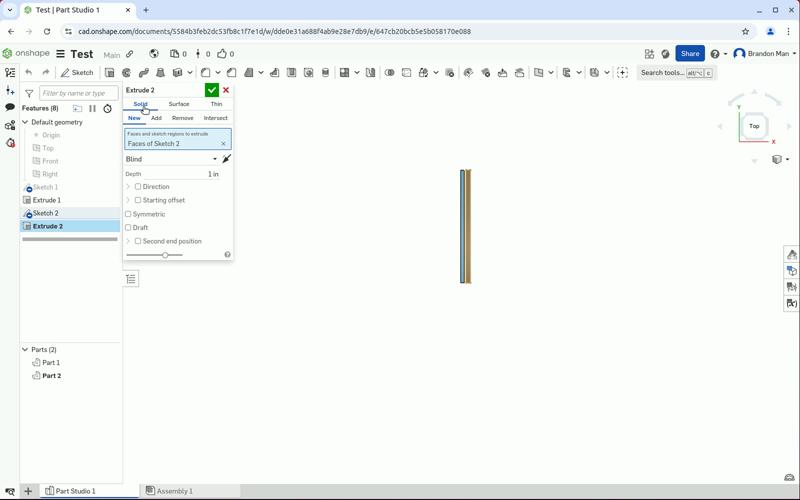
click(143, 106)
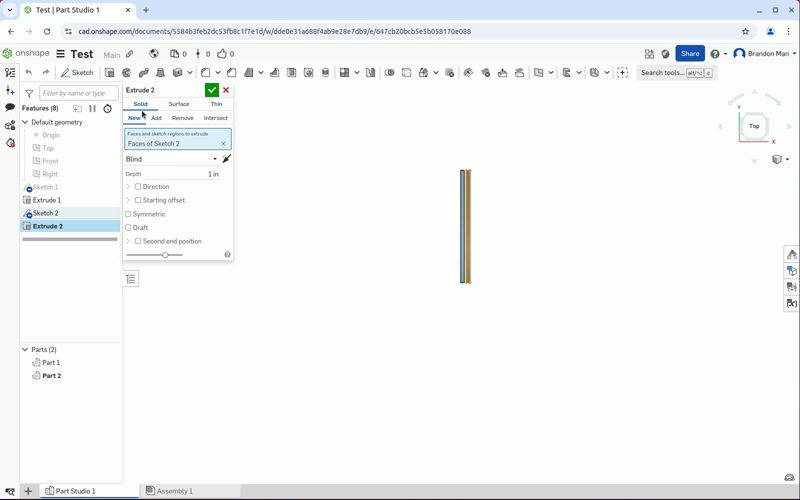
mouse_move(137, 120)
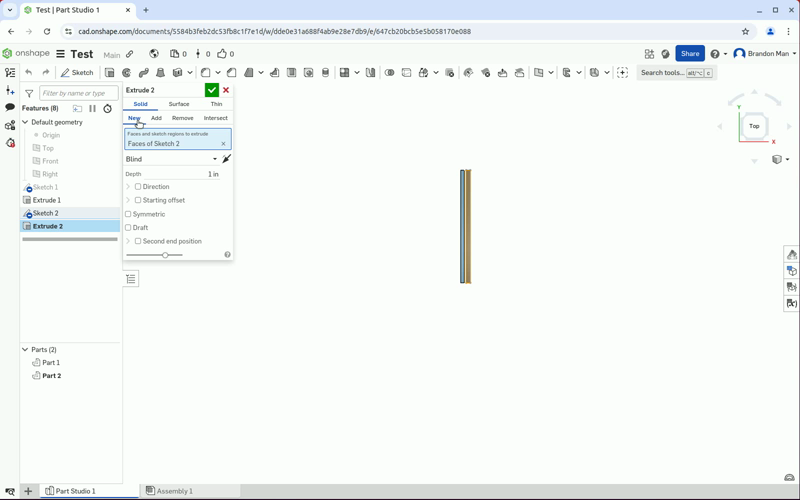
click(137, 120)
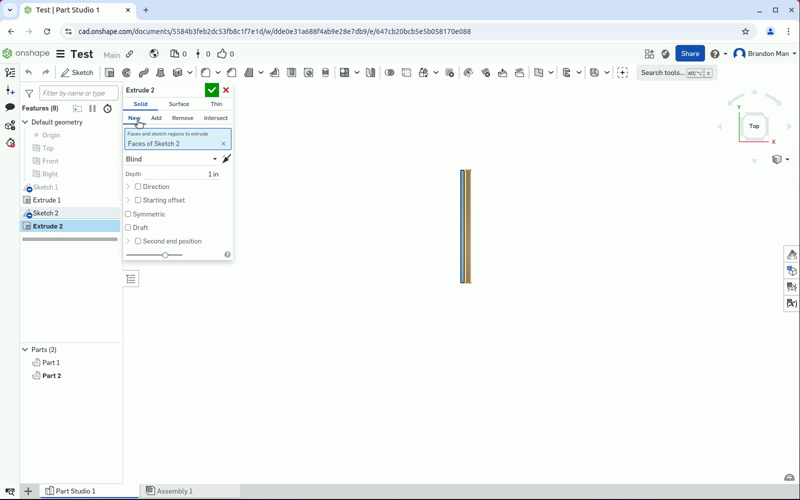
key(tab, 4)
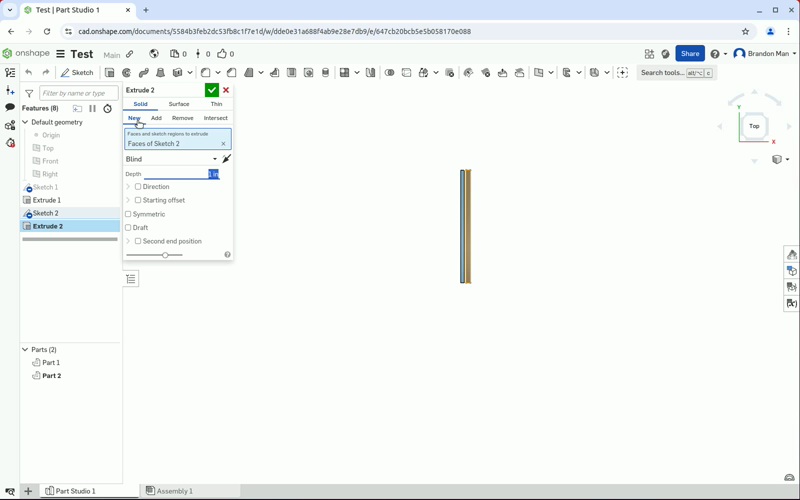
text(0.481)
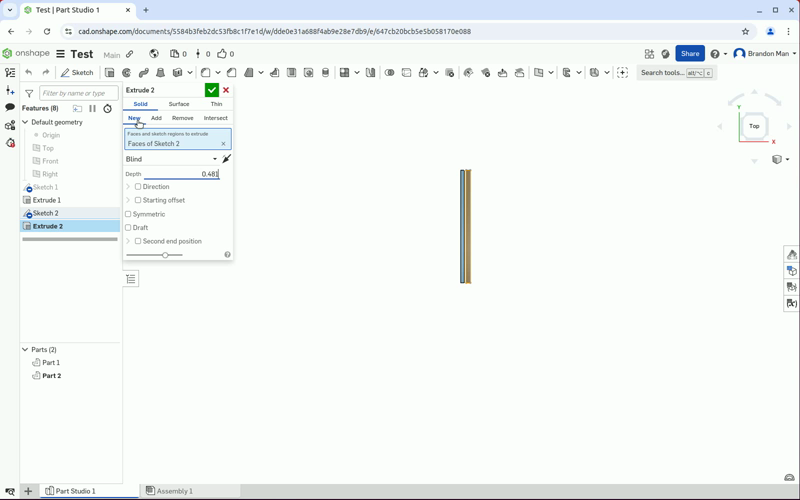
key(enter)
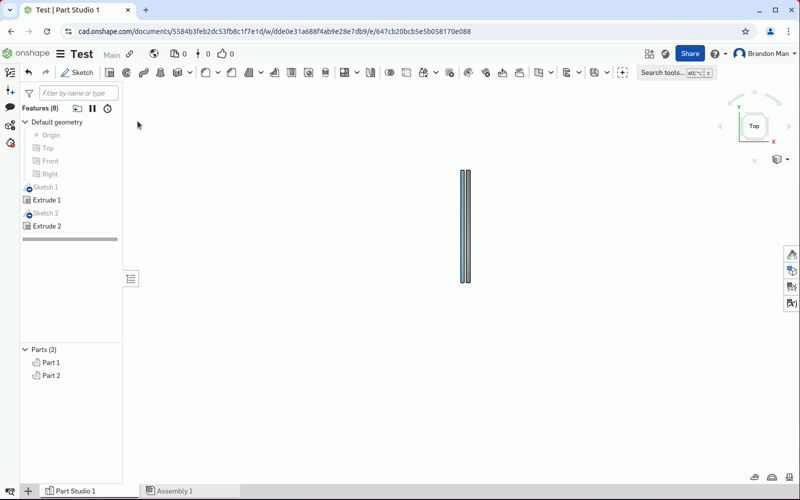
key(shift+h)
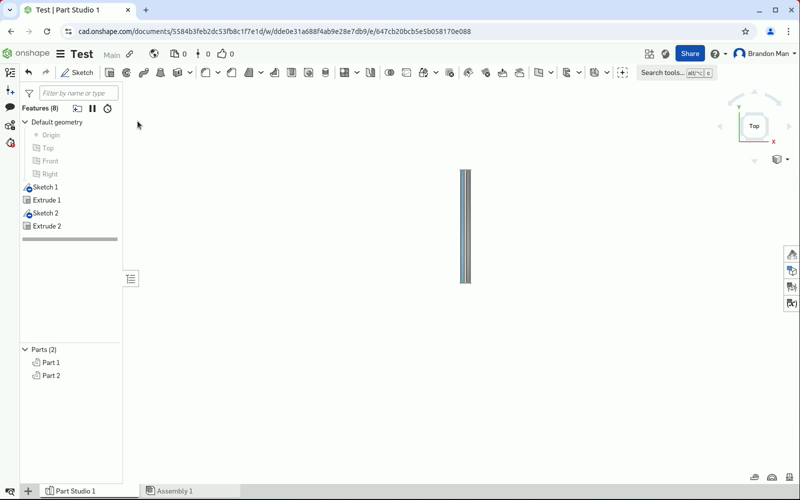
key(shift+h)
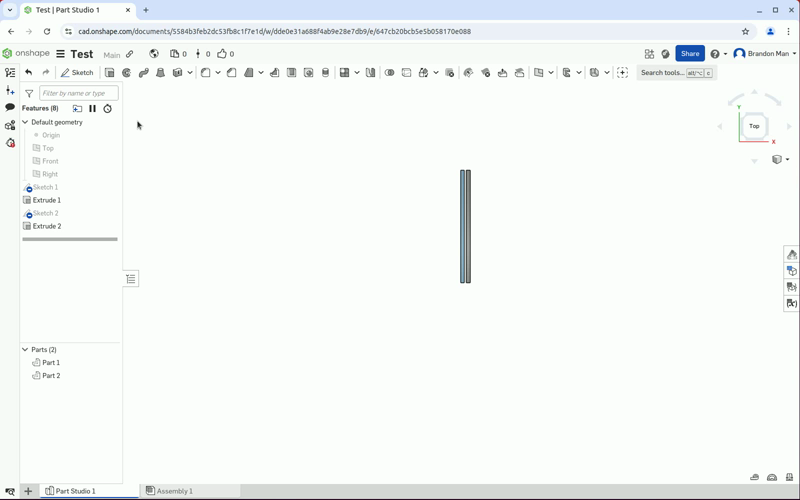
mouse_move(73, 189)
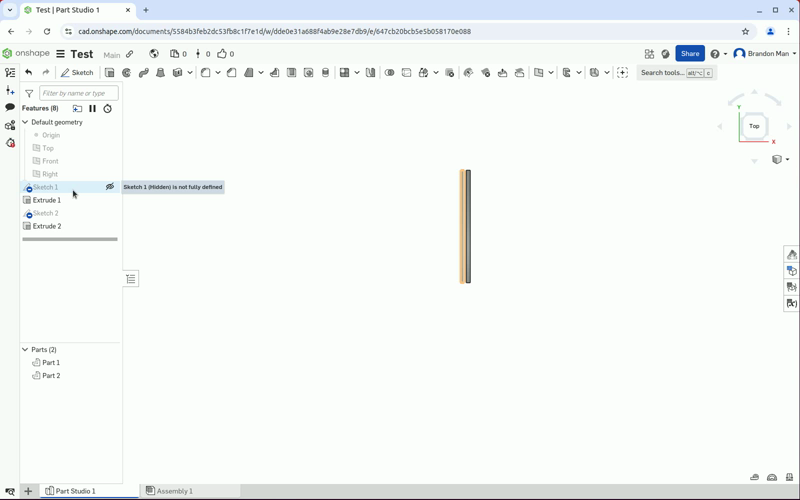
click(73, 189)
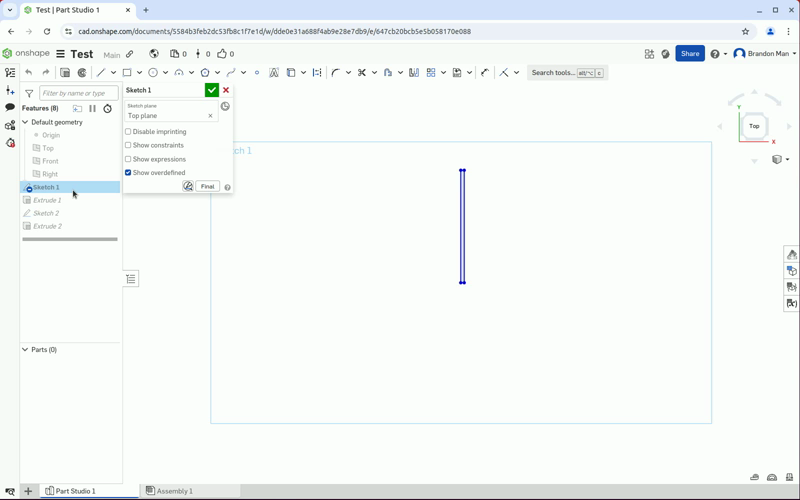
mouse_move(229, 92)
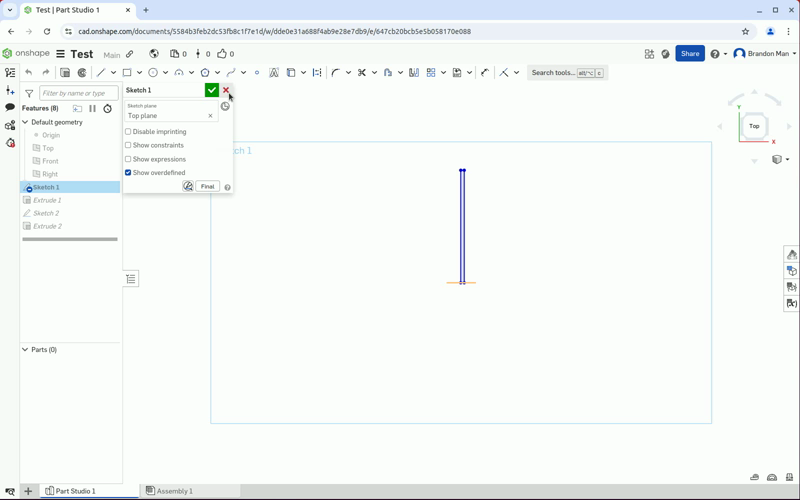
click(229, 92)
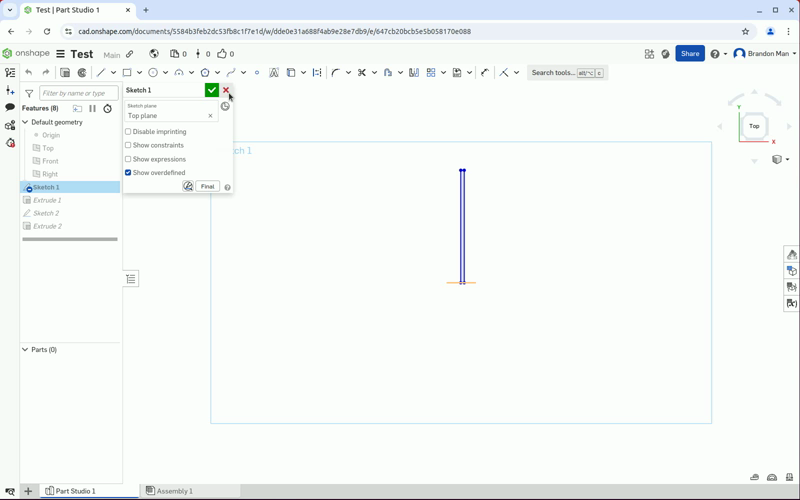
key(shift+s)
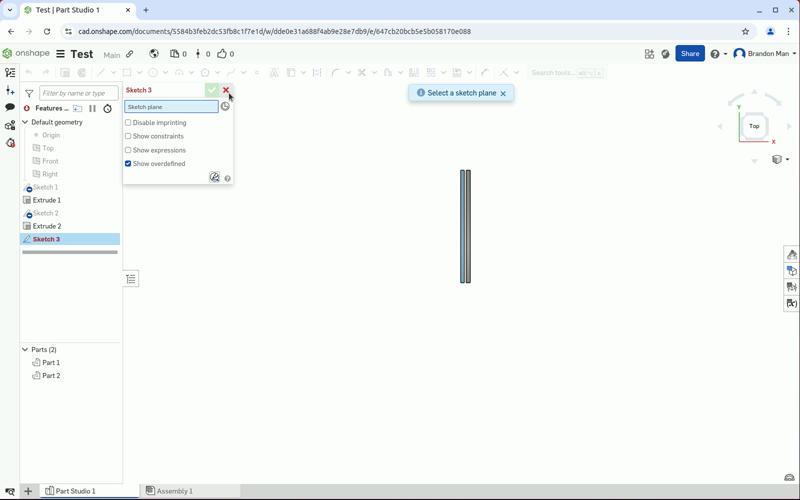
mouse_move(73, 150)
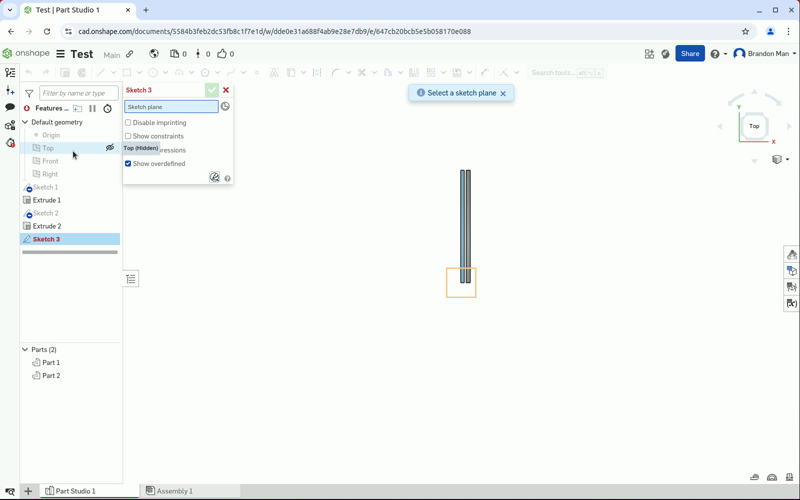
click(73, 150)
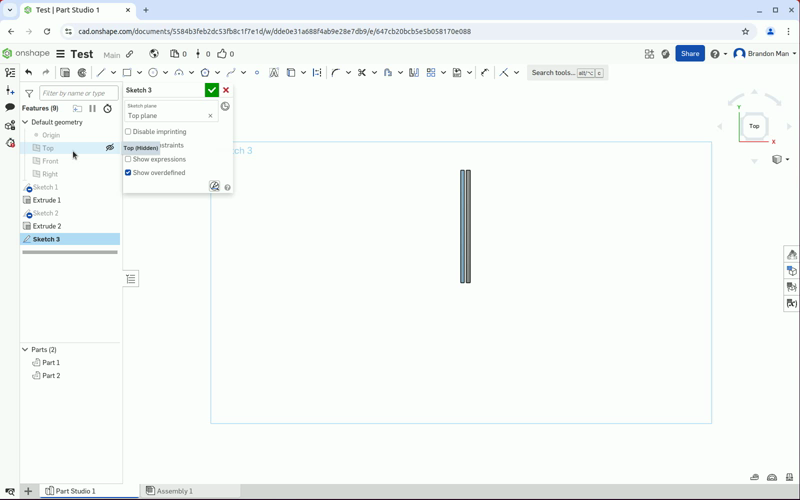
mouse_move(73, 352)
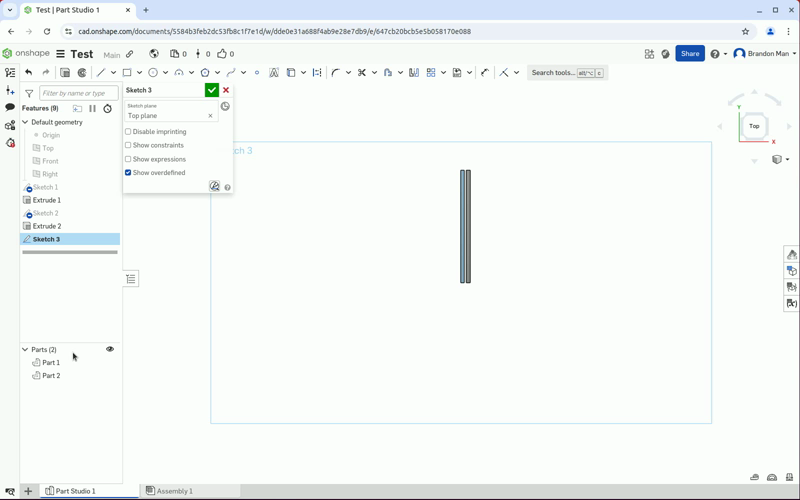
key(y)
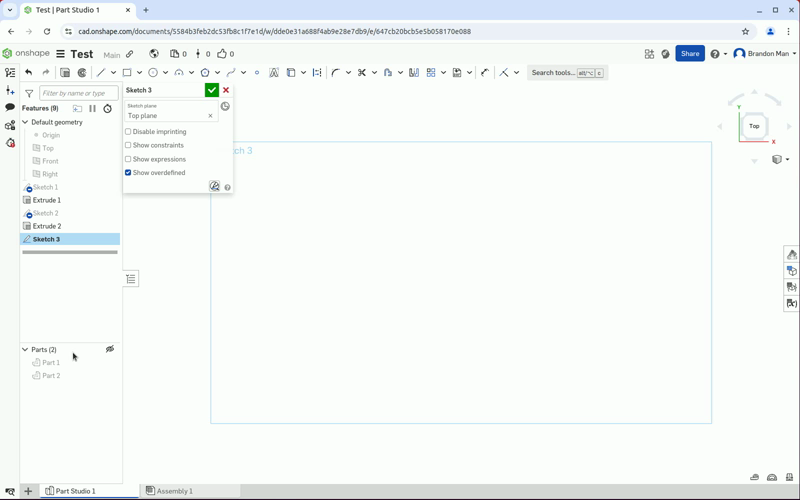
key(l)
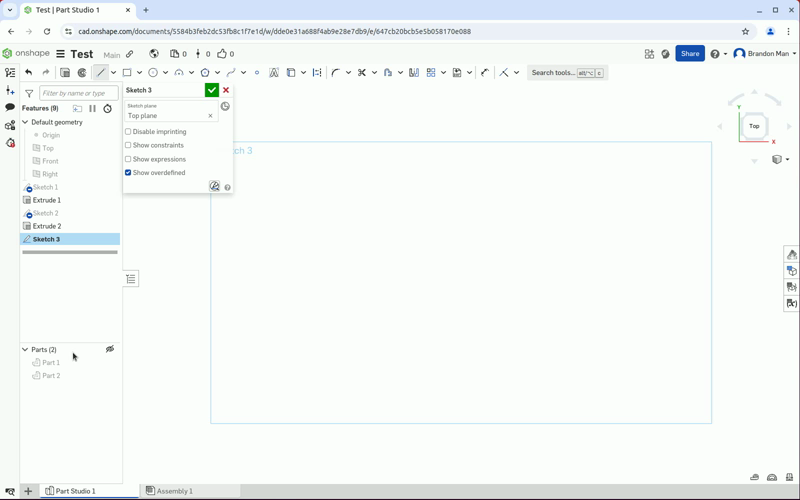
key_down(shift)
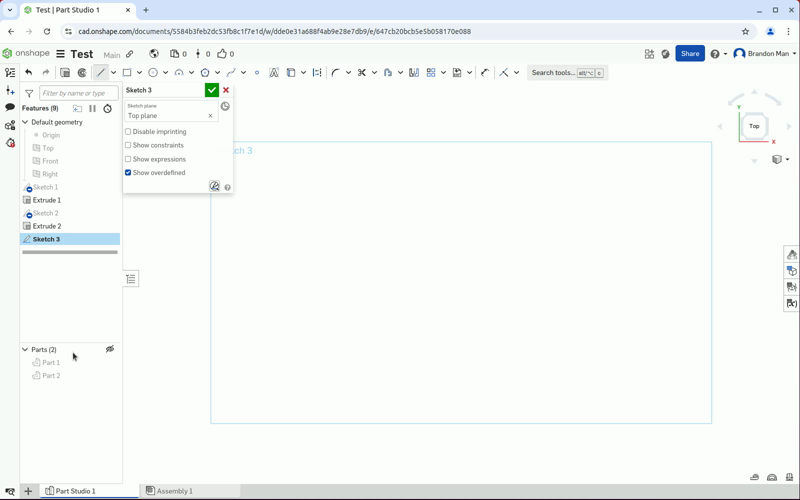
mouse_move(473, 282)
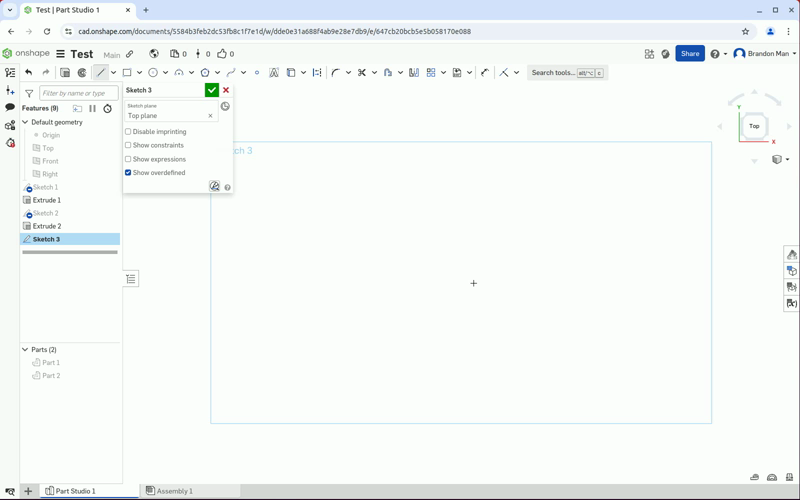
click(473, 282)
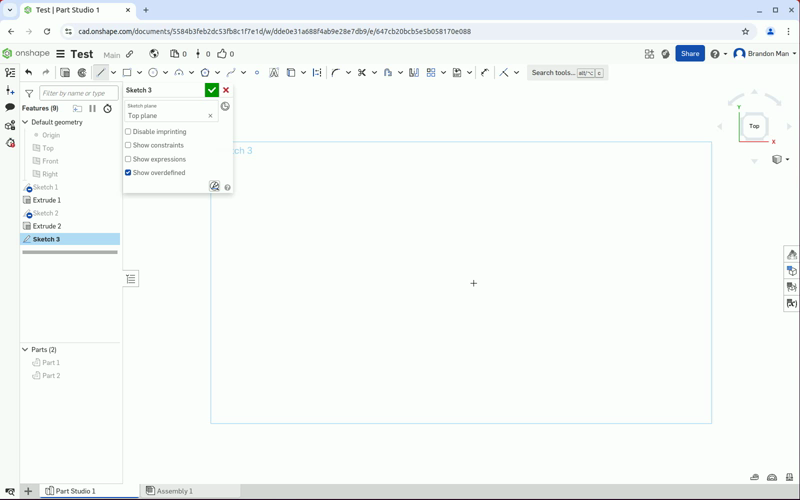
key_up(shift)
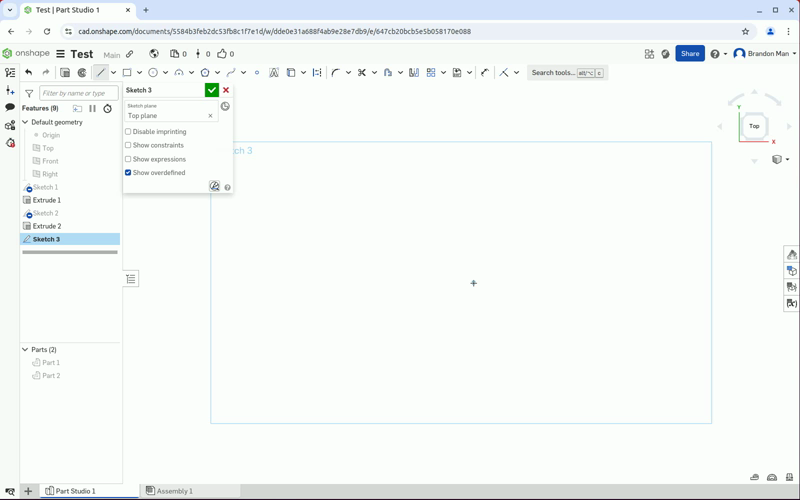
key_down(shift)
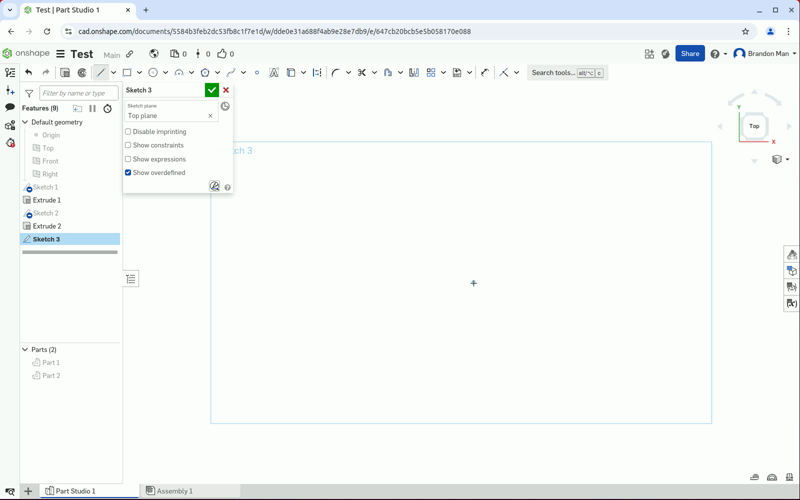
mouse_move(503, 282)
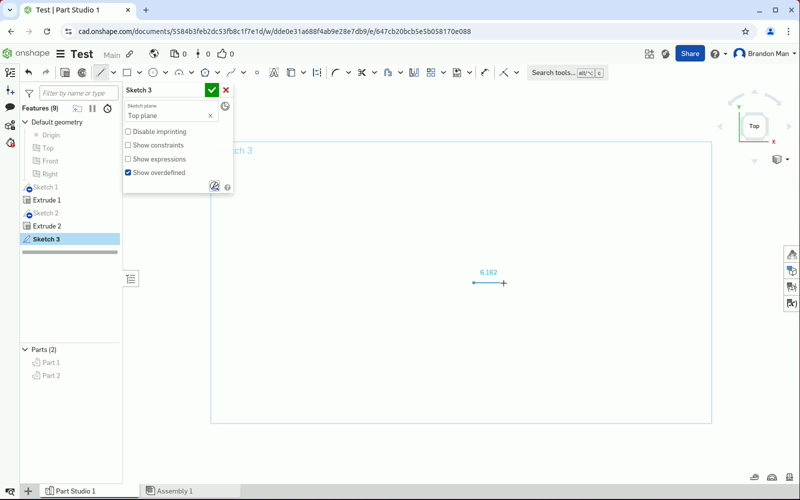
mouse_move(477, 282)
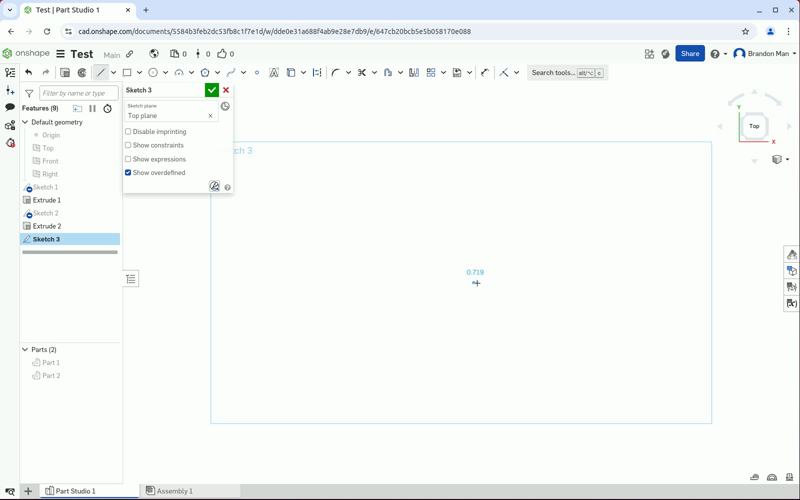
scroll(6)
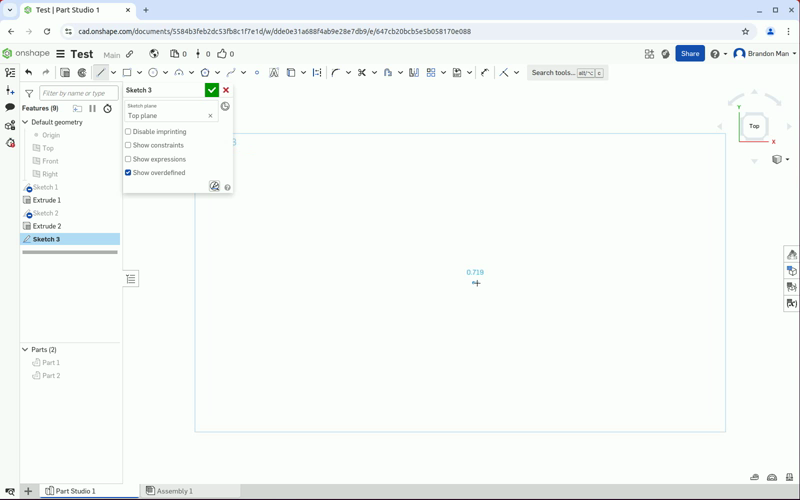
scroll(6)
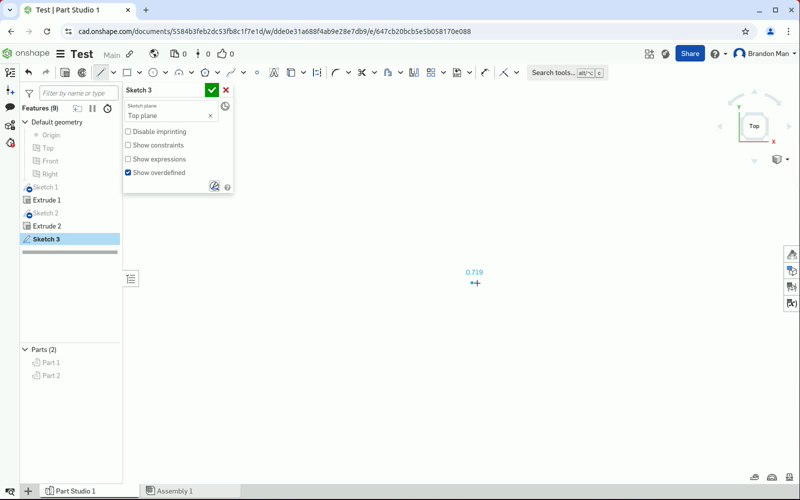
scroll(6)
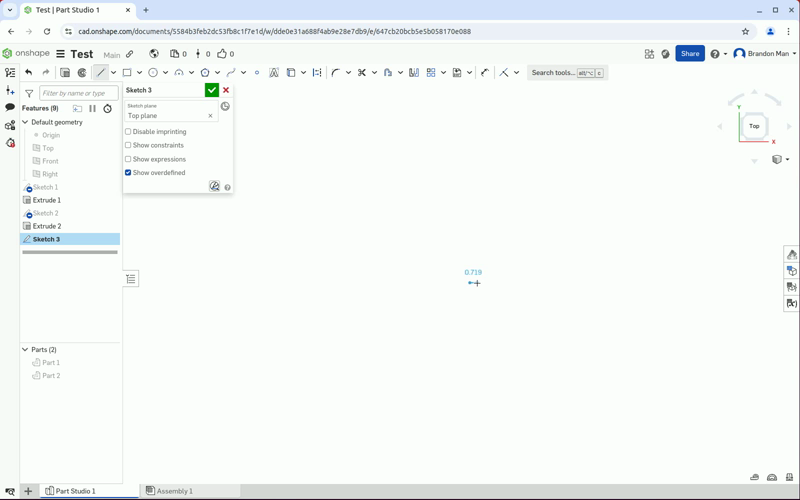
scroll(6)
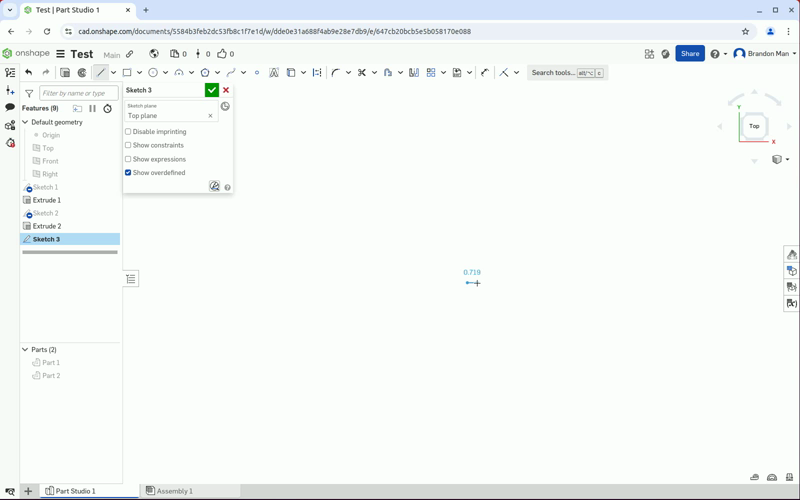
scroll(6)
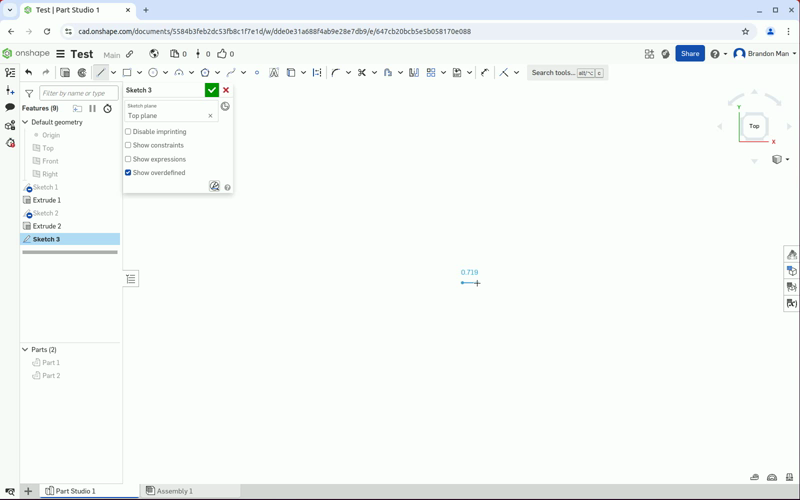
scroll(6)
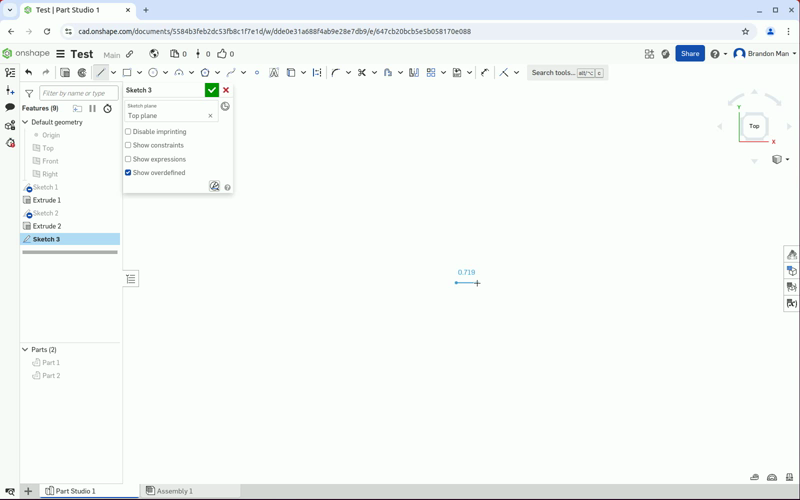
scroll(6)
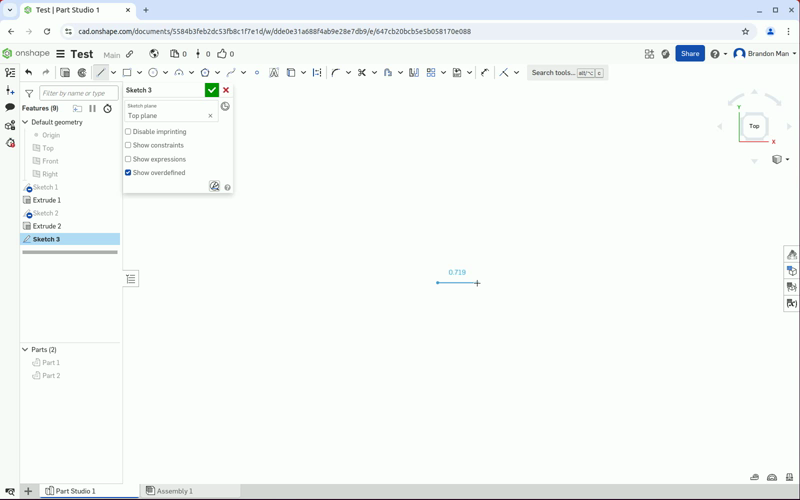
click(477, 282)
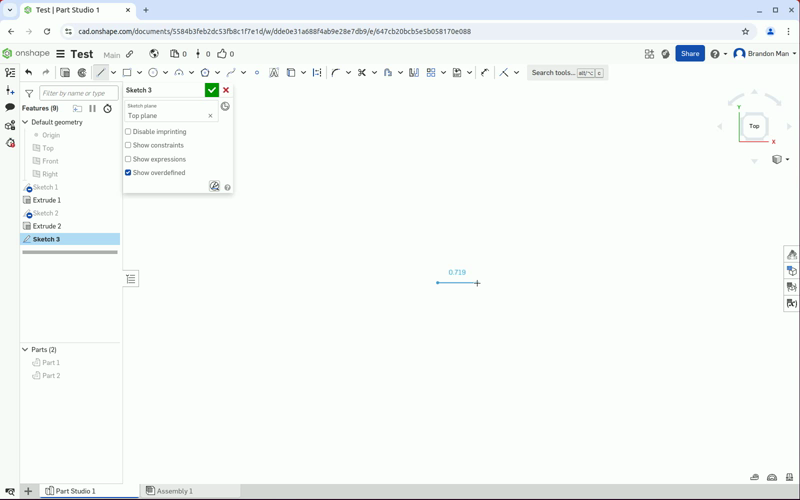
scroll(-6)
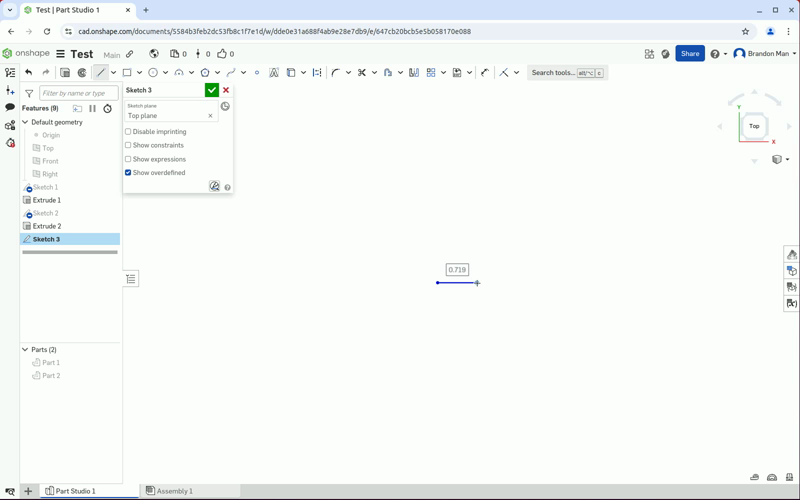
scroll(-6)
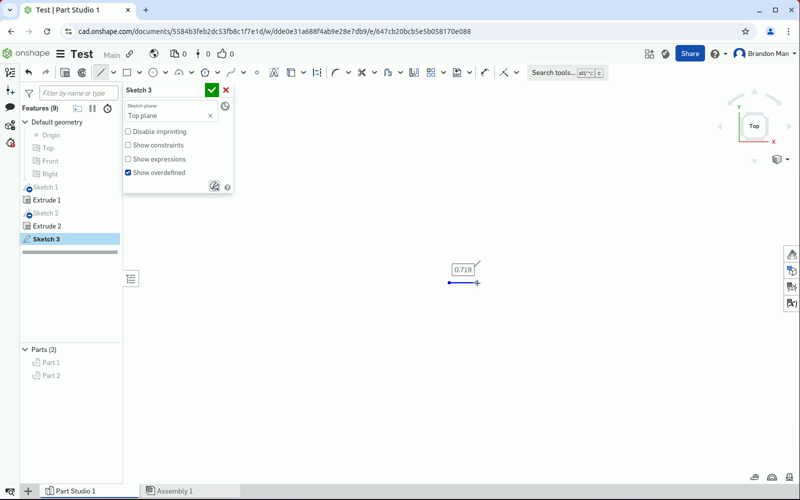
scroll(-6)
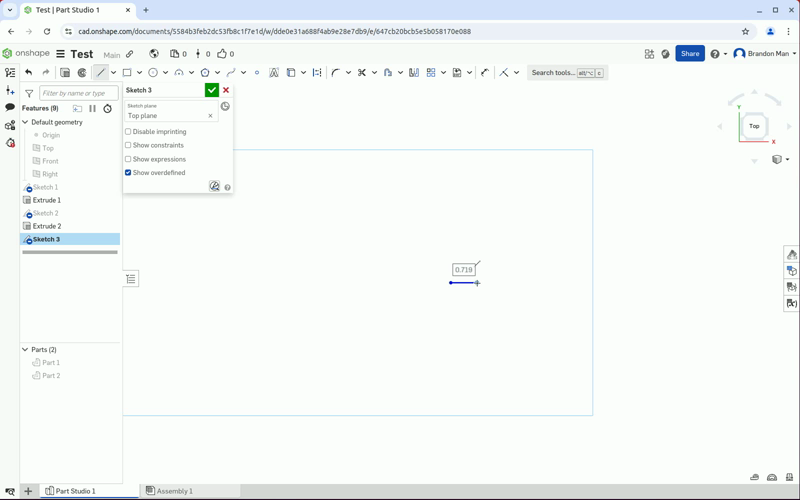
scroll(-6)
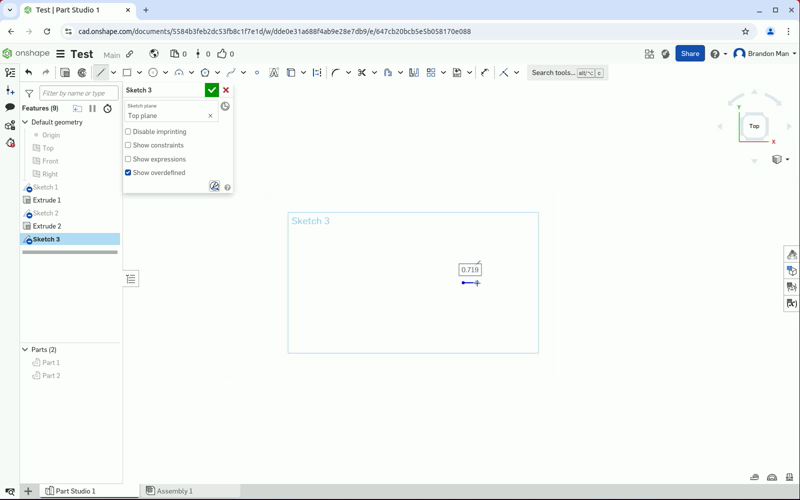
scroll(-6)
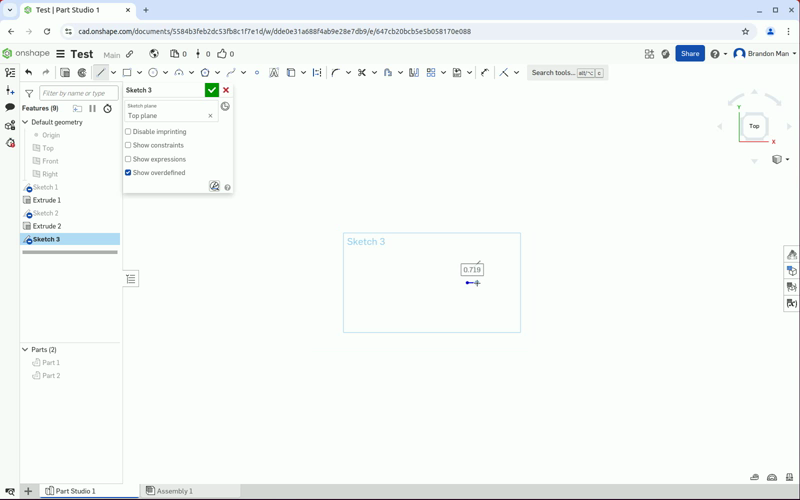
scroll(-6)
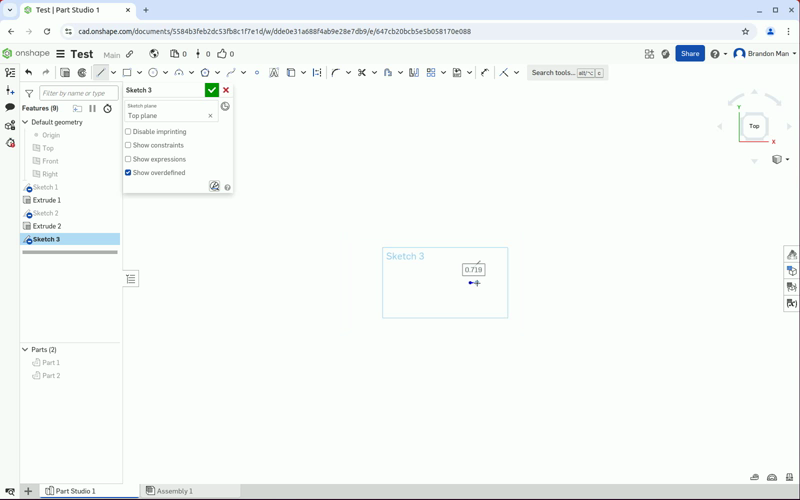
scroll(-6)
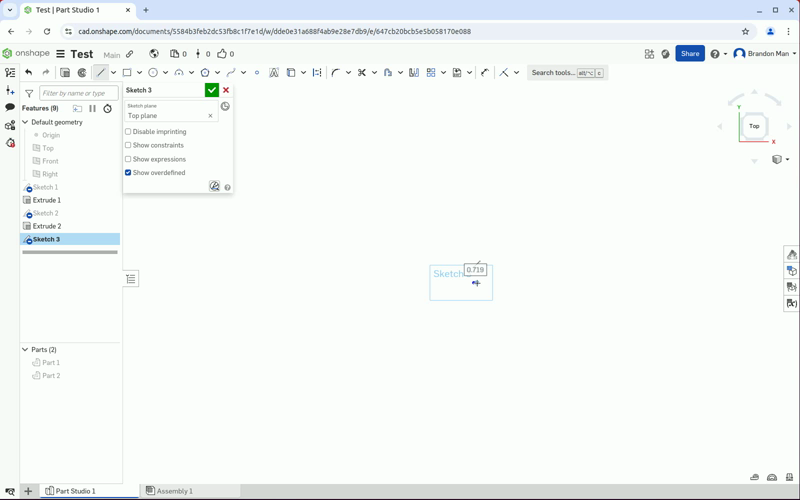
key_up(shift)
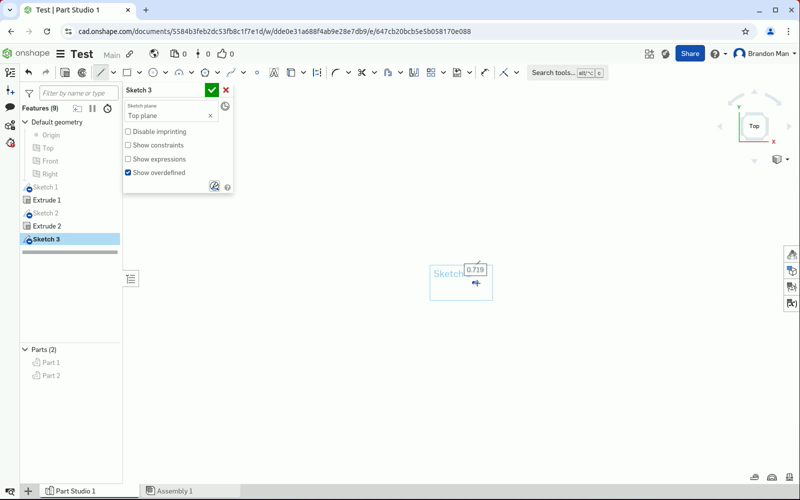
key_down(shift)
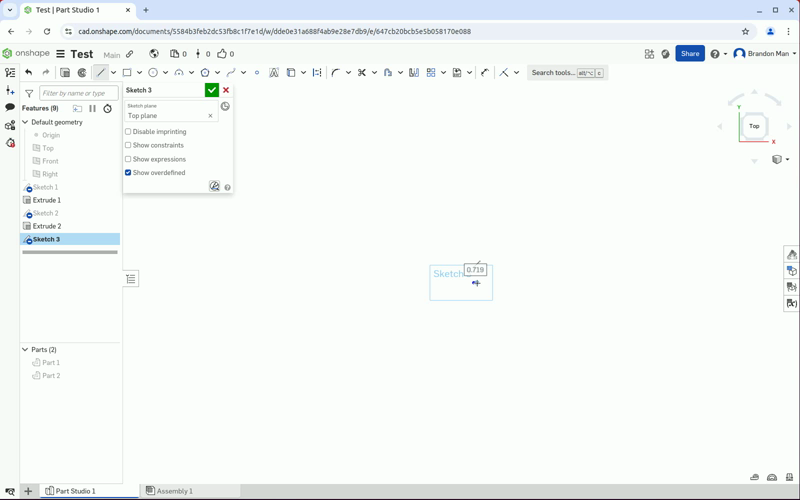
mouse_move(477, 170)
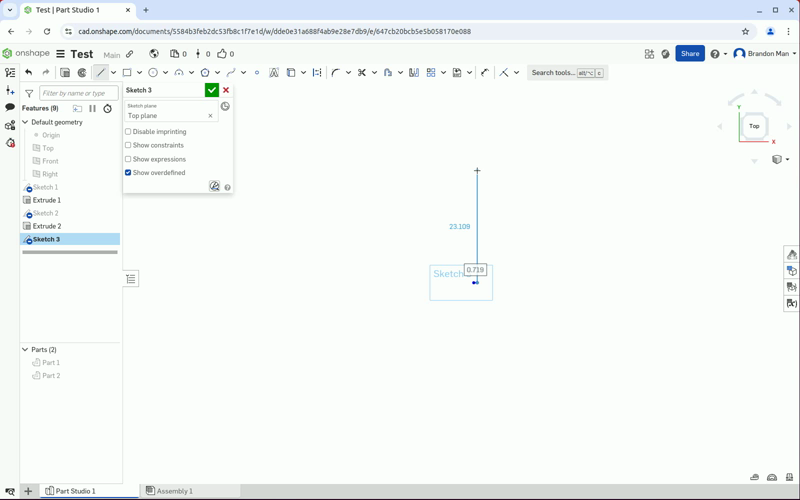
click(477, 170)
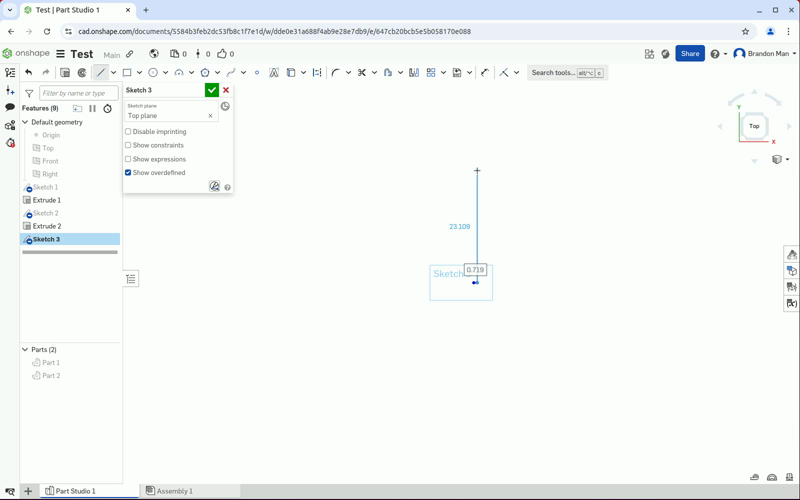
key_up(shift)
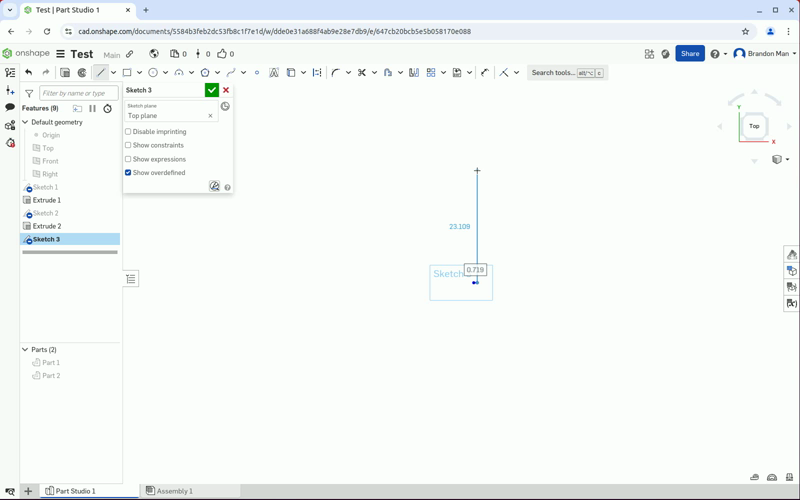
key_down(shift)
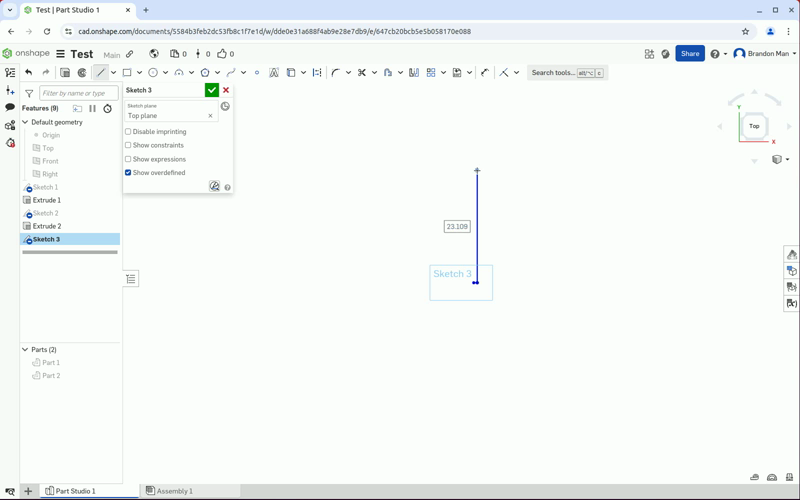
mouse_move(507, 170)
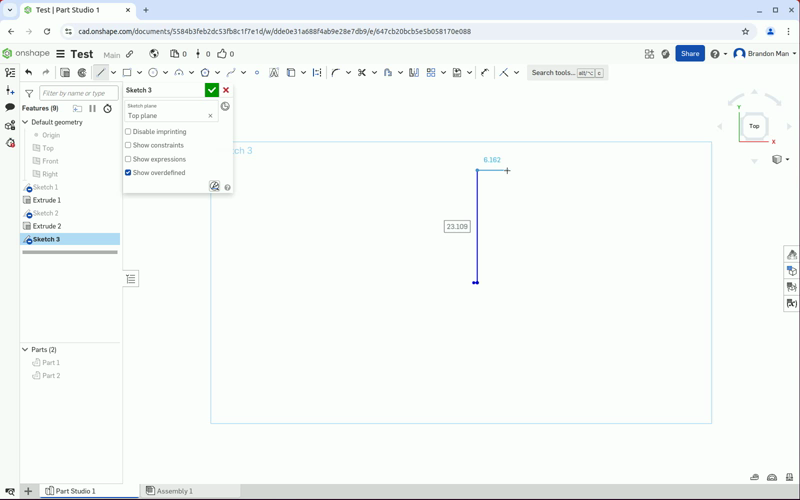
mouse_move(473, 170)
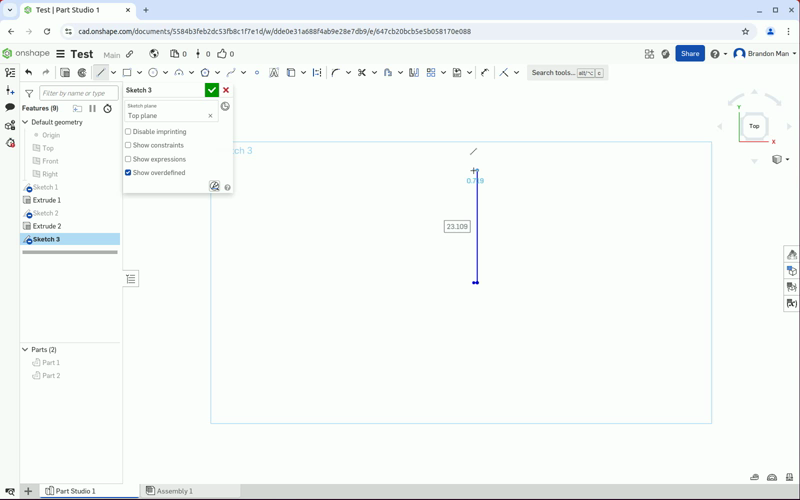
scroll(6)
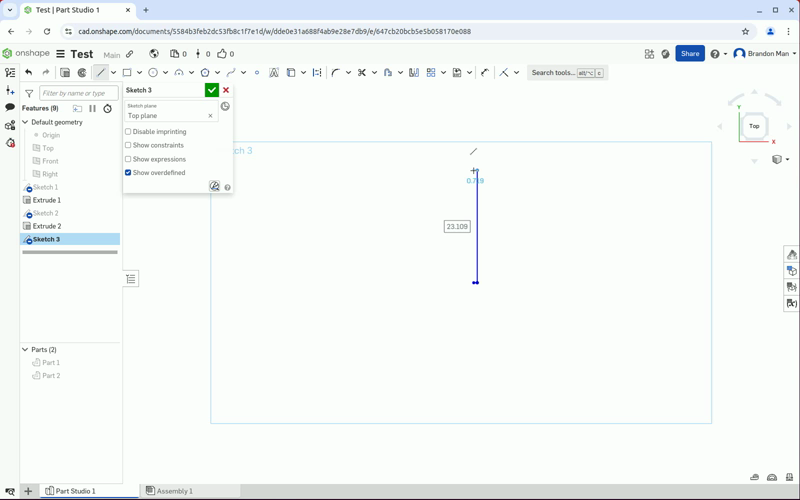
scroll(6)
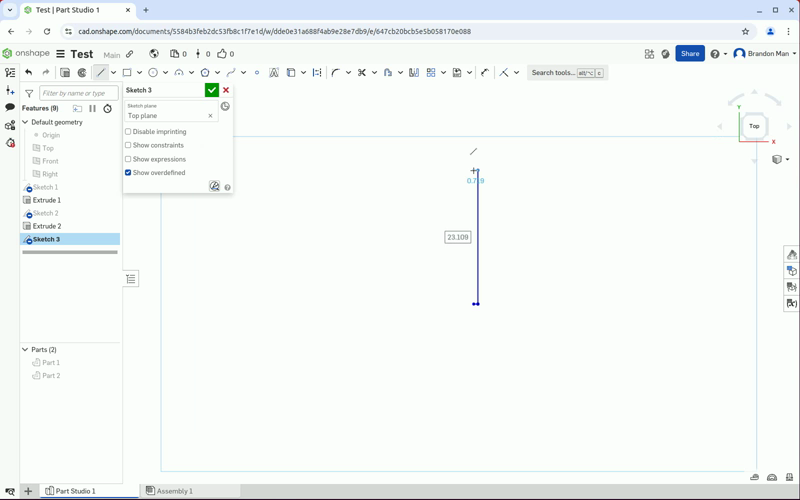
scroll(6)
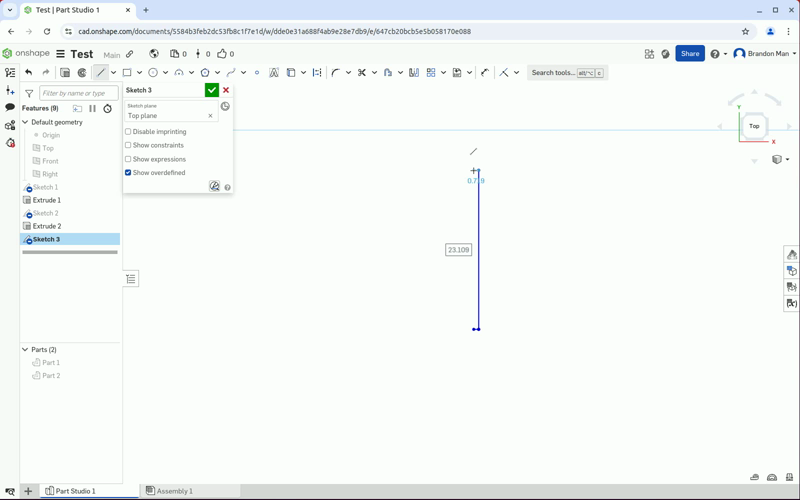
scroll(6)
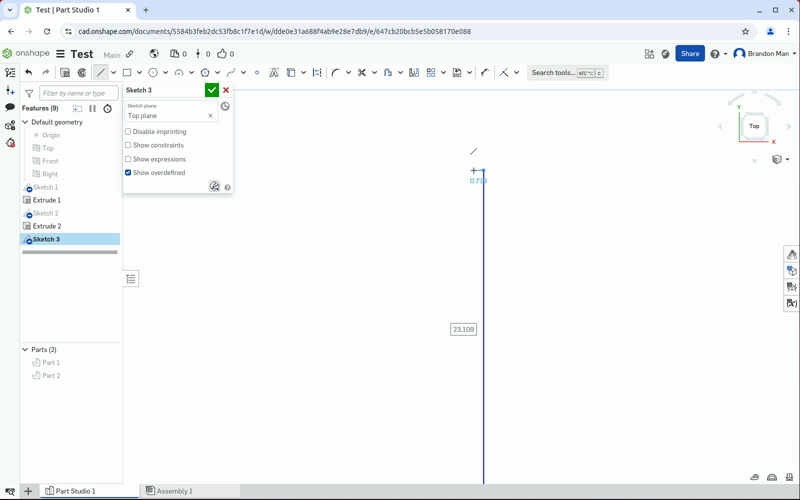
scroll(6)
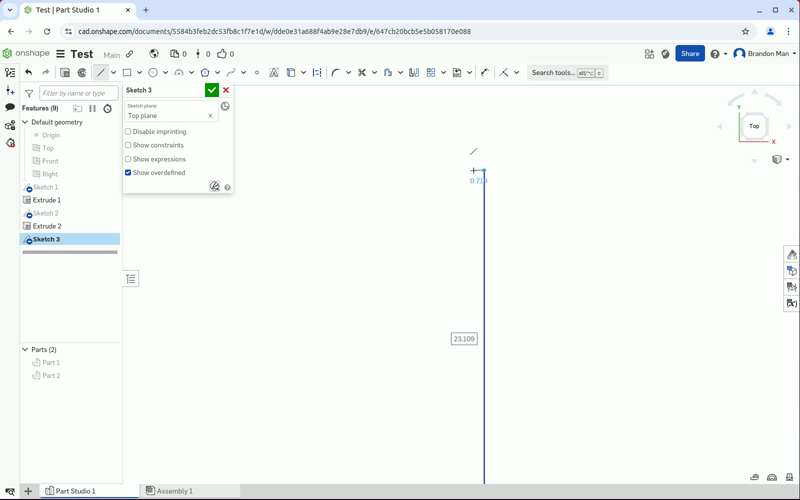
scroll(6)
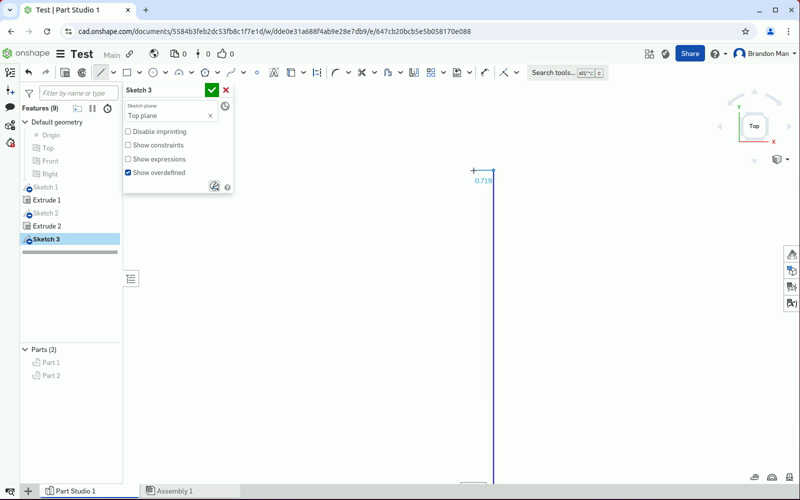
scroll(6)
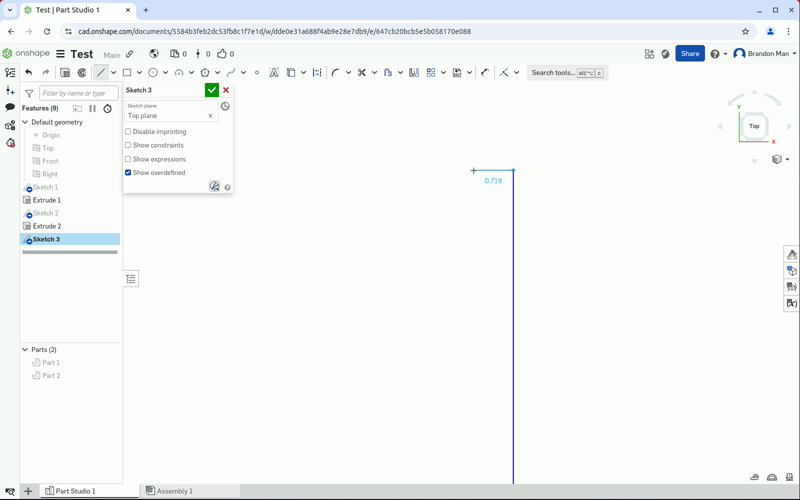
click(473, 170)
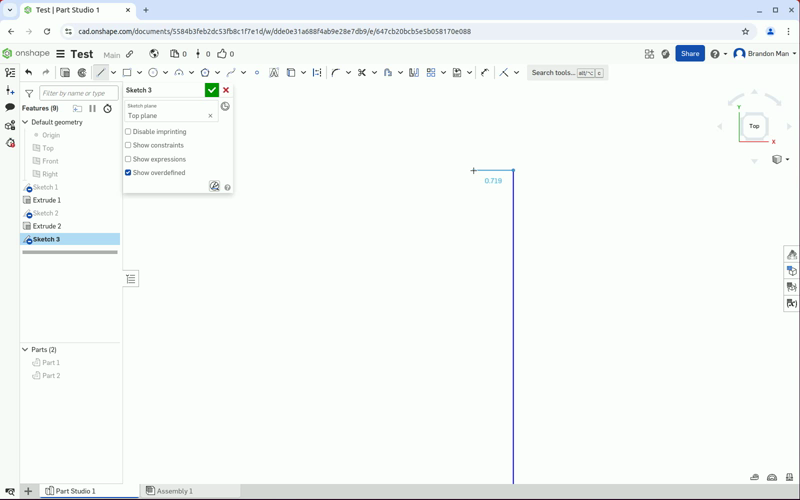
scroll(-6)
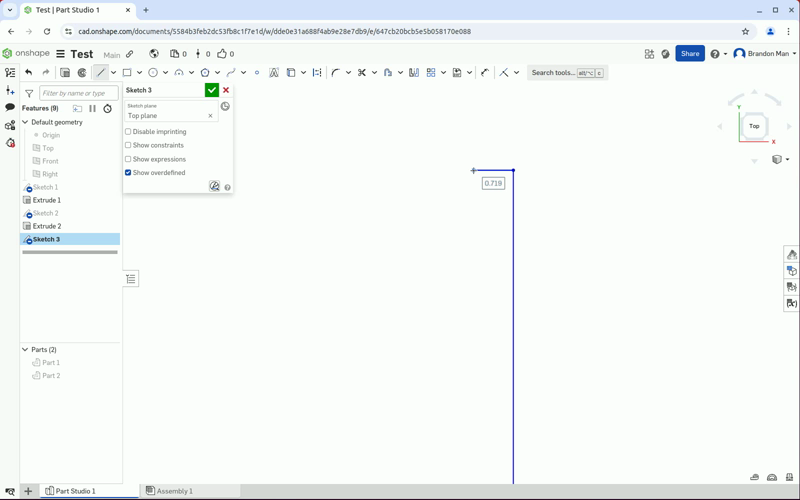
scroll(-6)
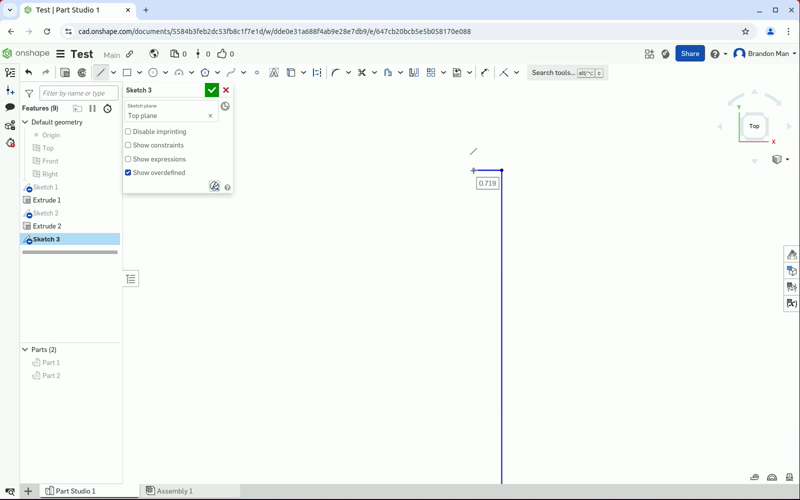
scroll(-6)
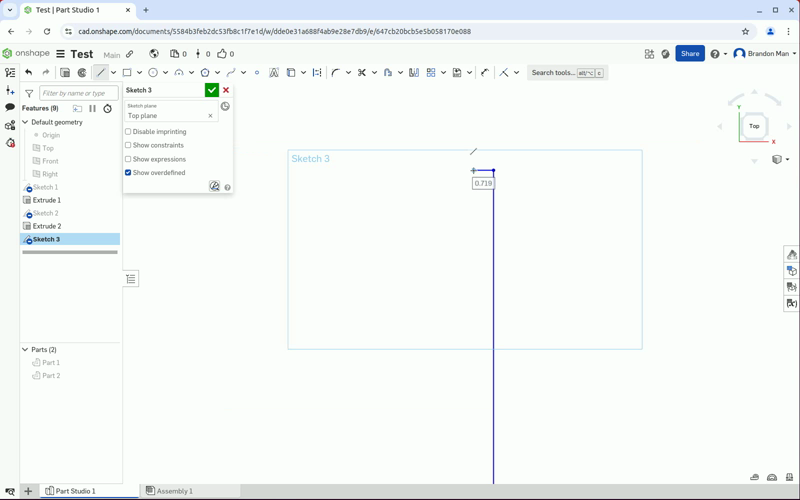
scroll(-6)
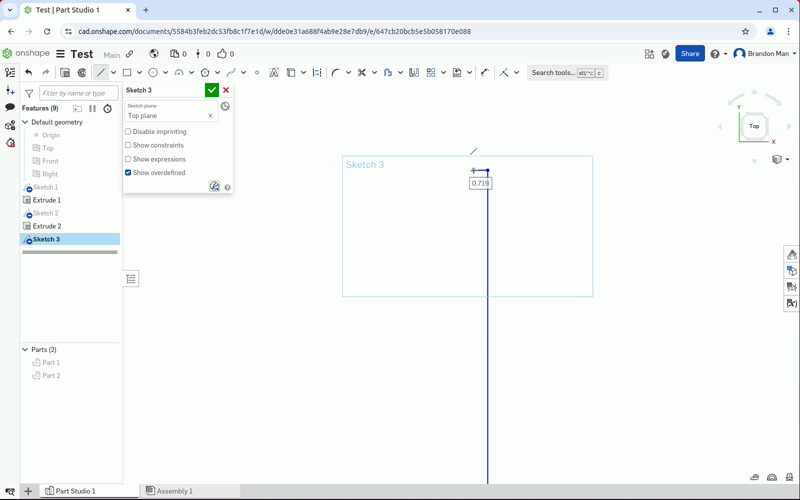
scroll(-6)
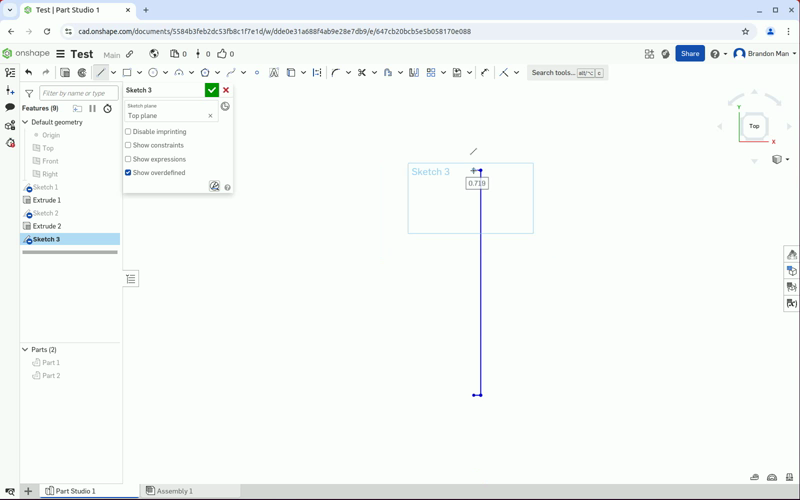
scroll(-6)
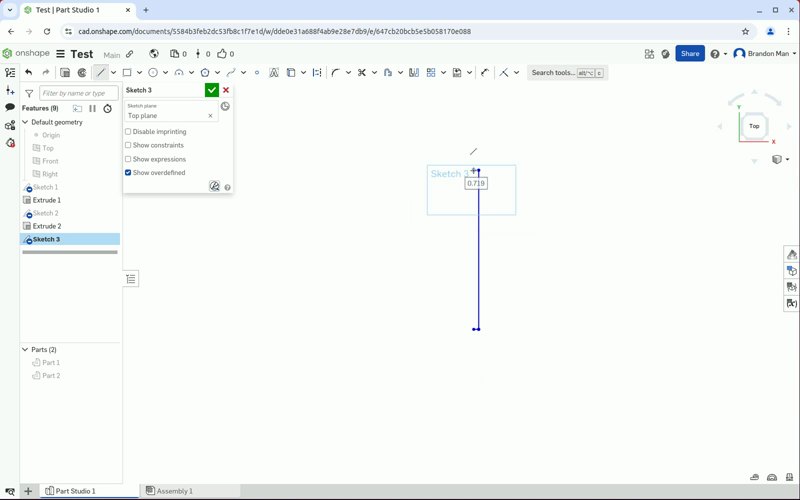
scroll(-6)
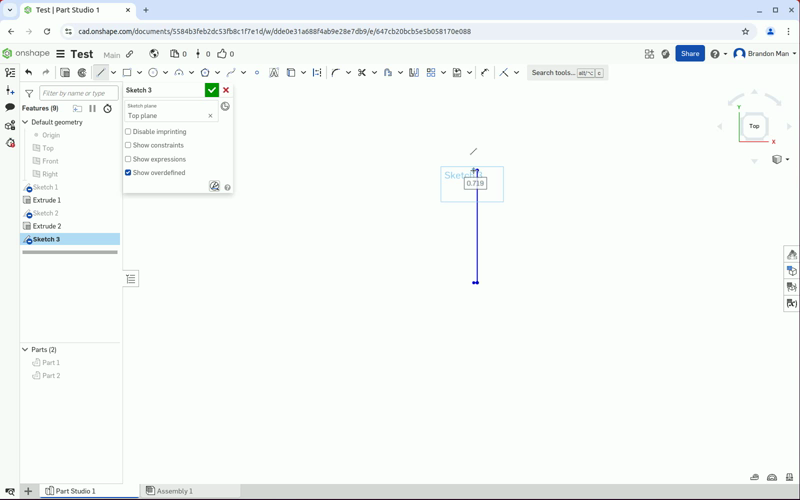
key_up(shift)
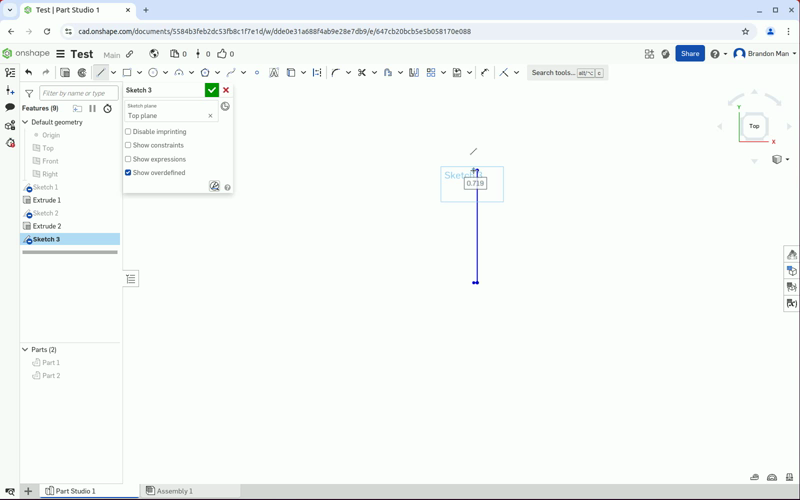
key_down(shift)
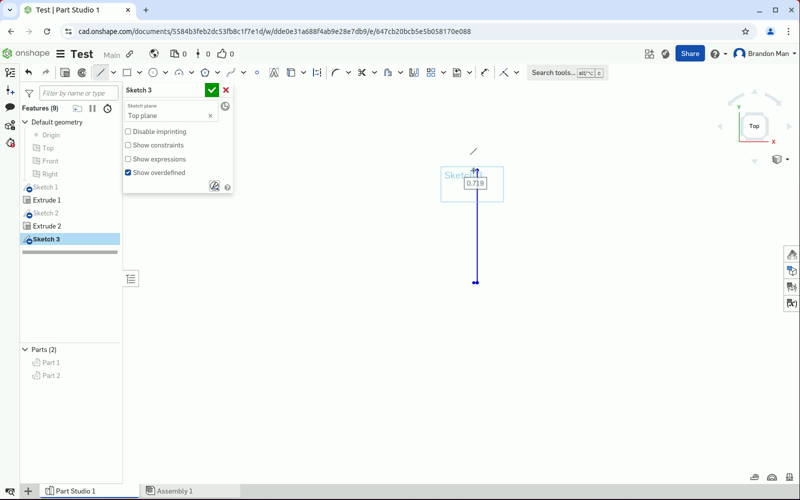
mouse_move(473, 282)
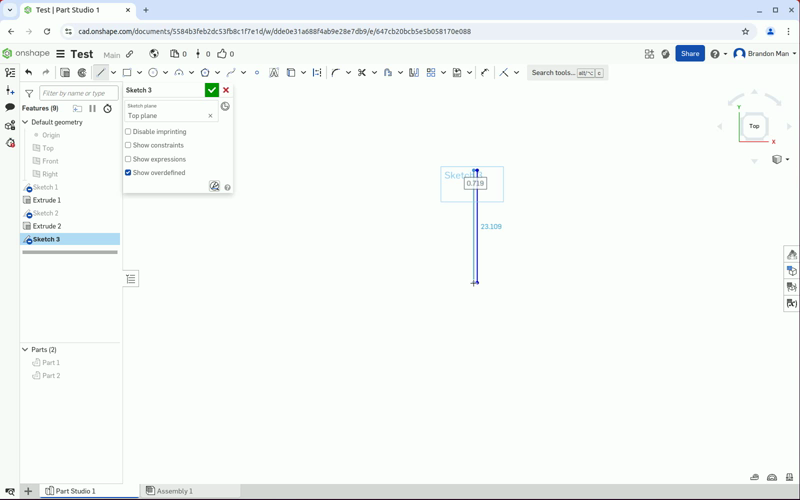
scroll(6)
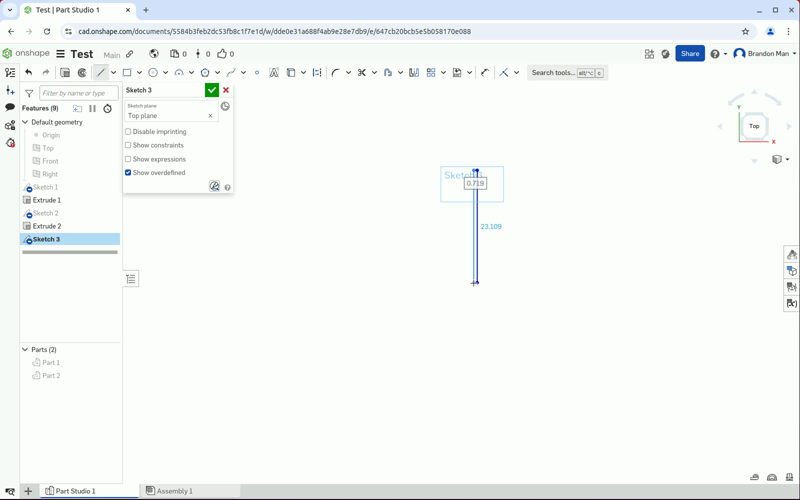
scroll(6)
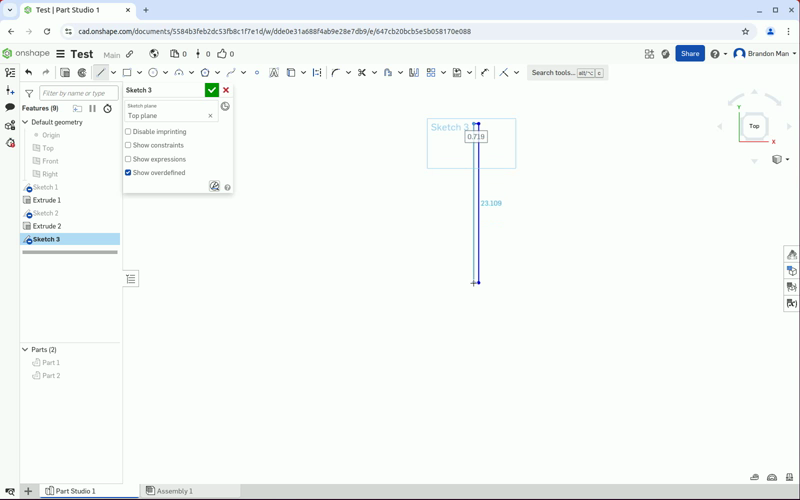
scroll(6)
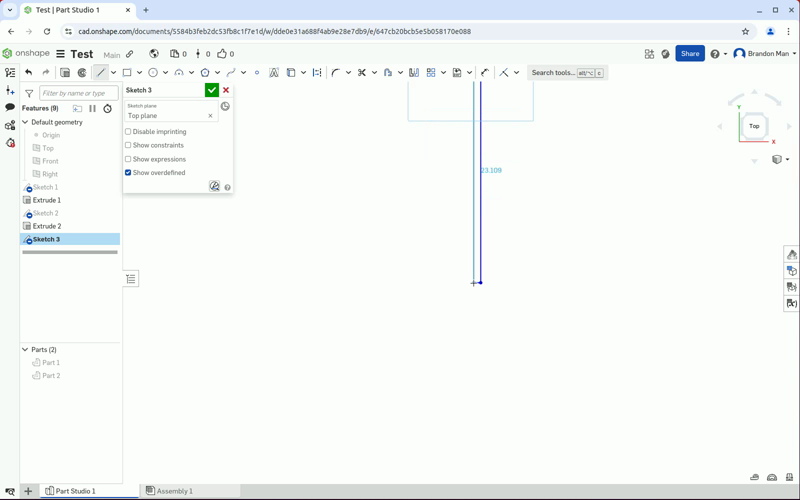
scroll(6)
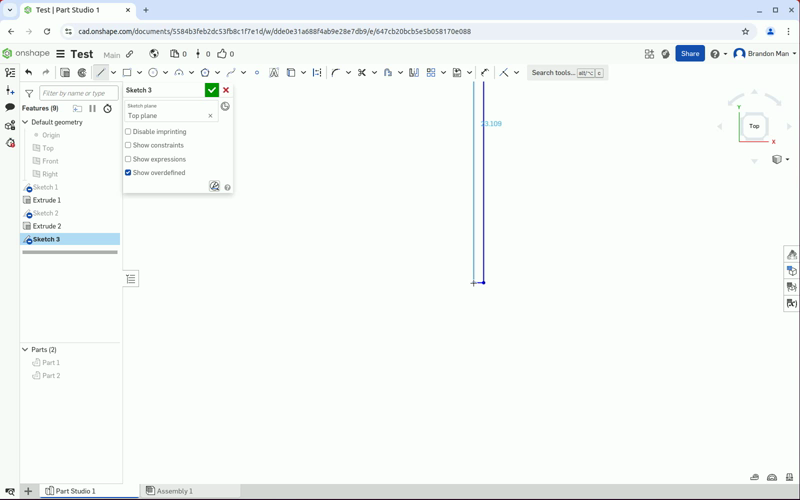
scroll(6)
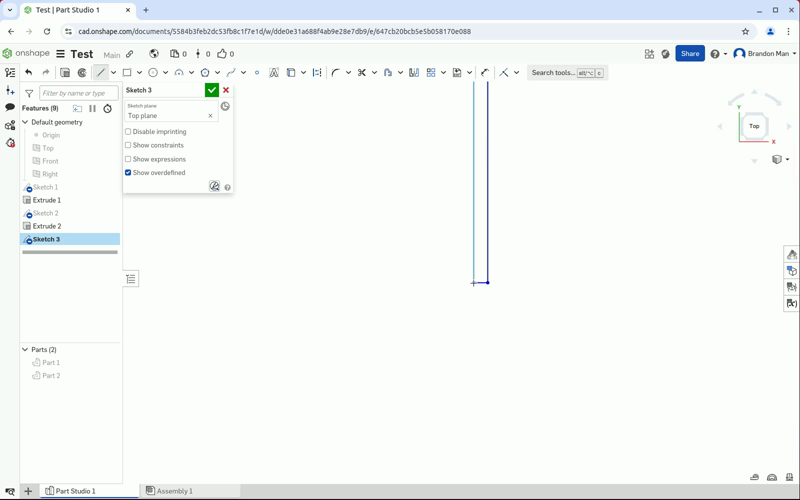
scroll(6)
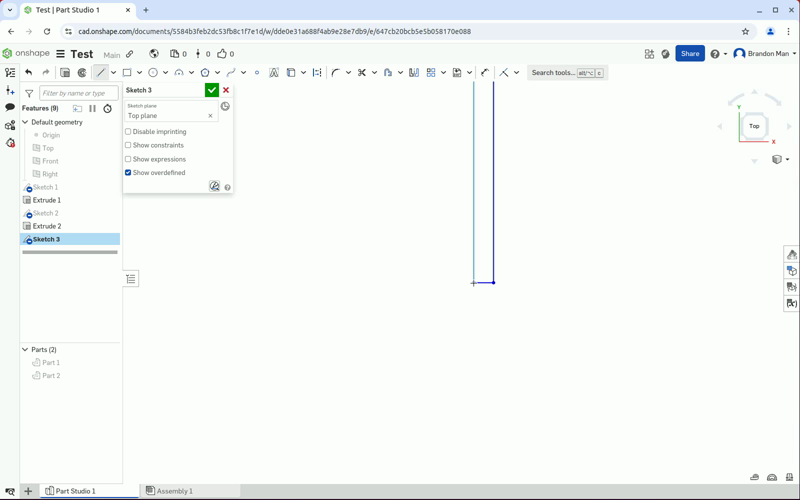
scroll(6)
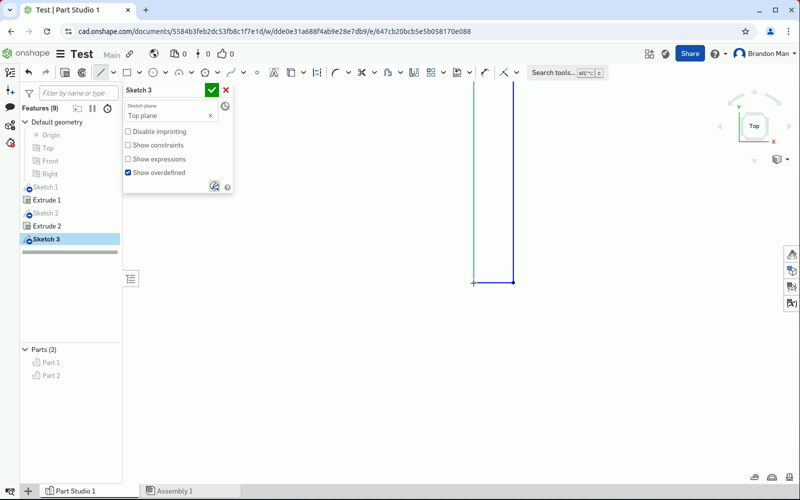
key_up(shift)
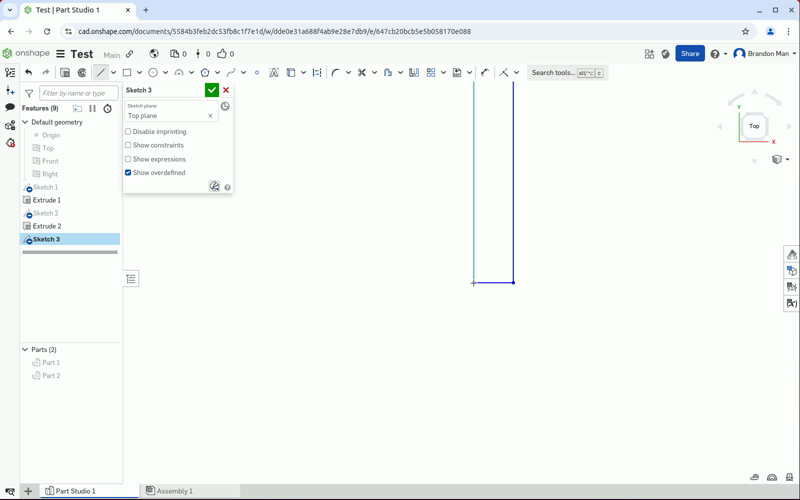
click(473, 282)
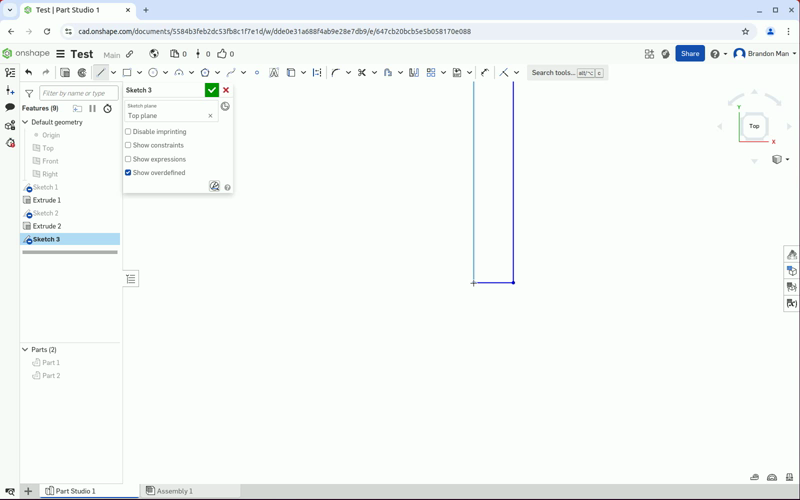
scroll(-6)
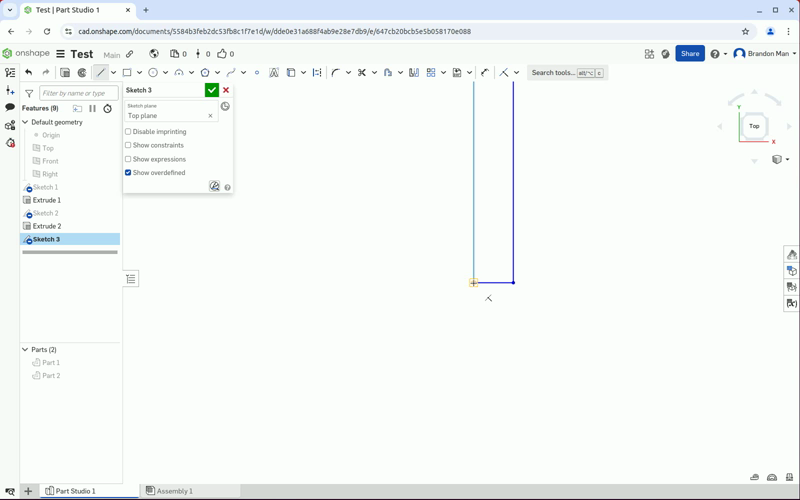
scroll(-6)
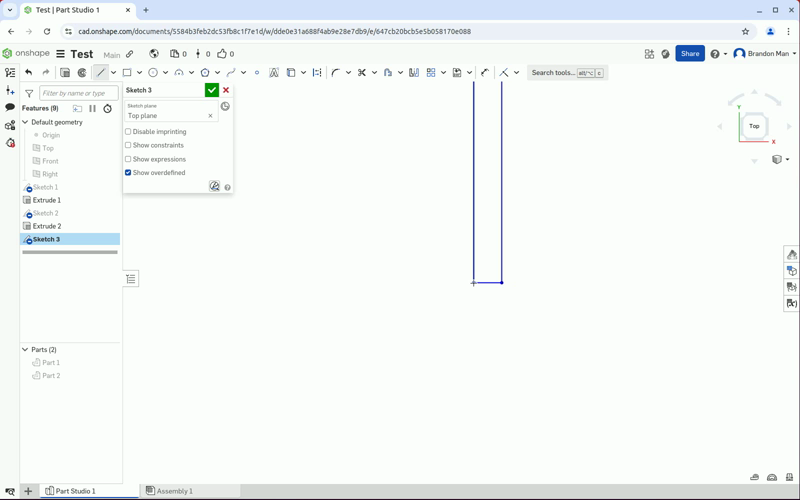
scroll(-6)
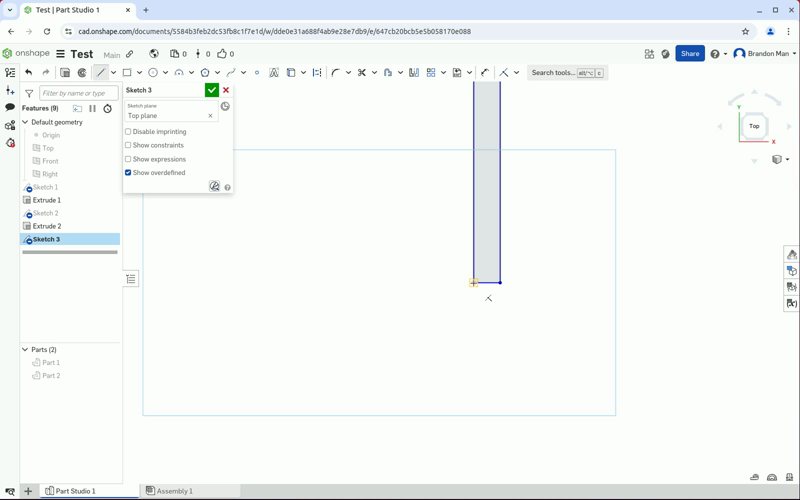
scroll(-6)
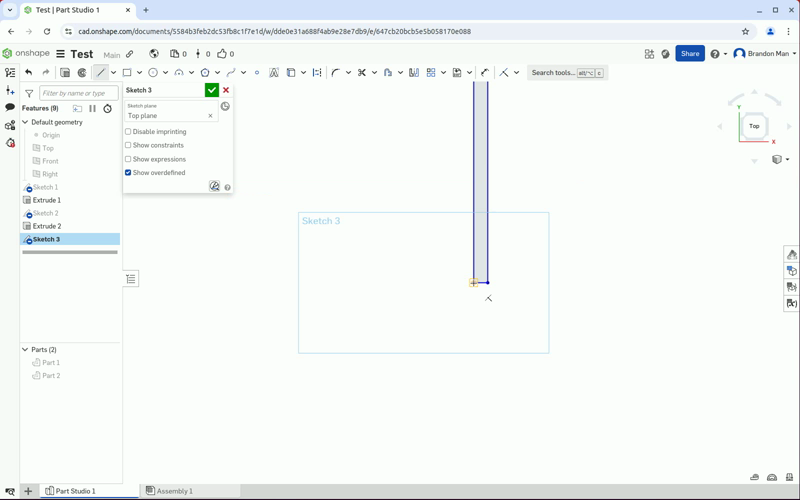
scroll(-6)
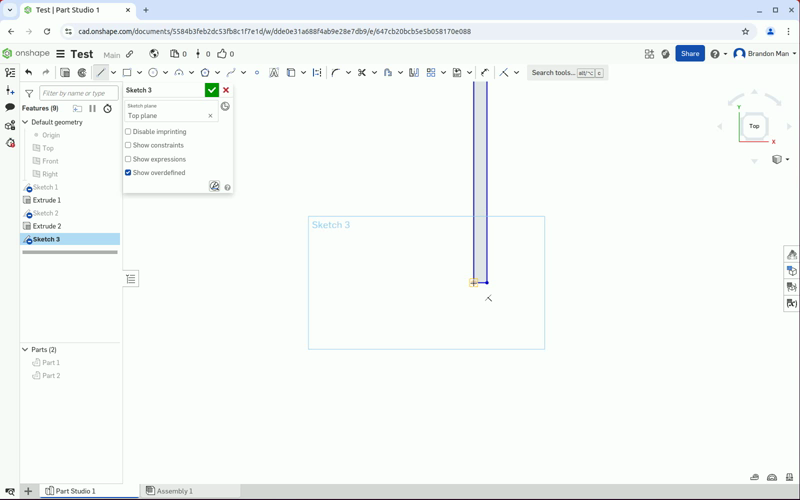
scroll(-6)
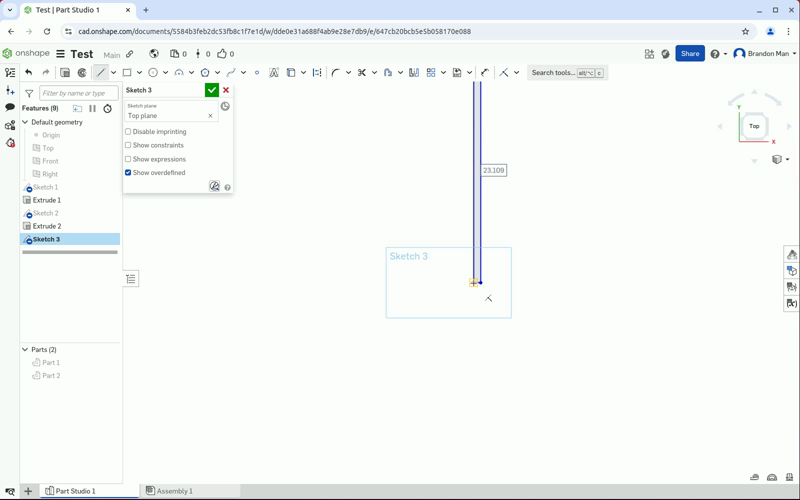
scroll(-6)
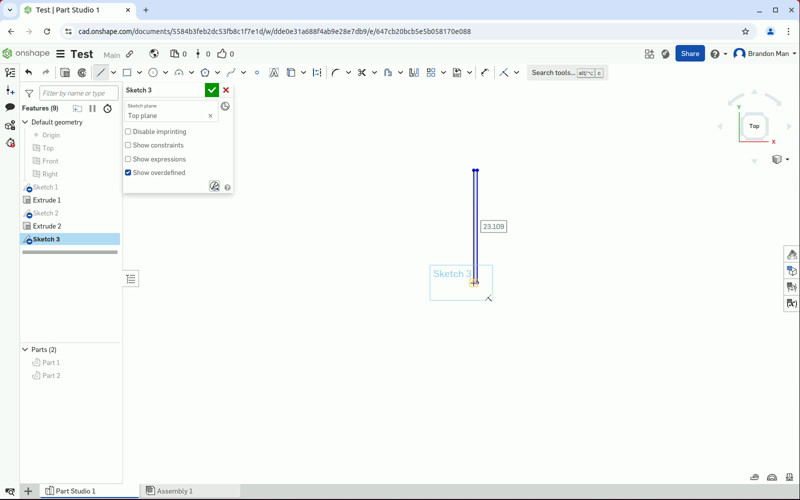
key(esc)
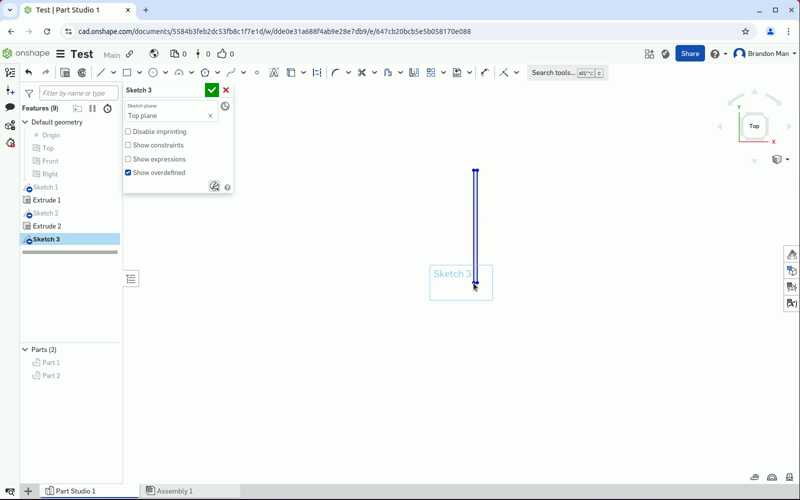
mouse_move(475, 280)
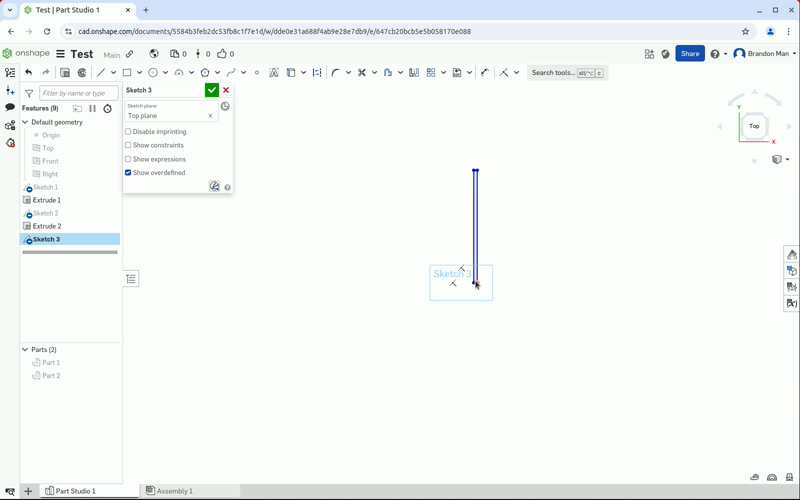
scroll(6)
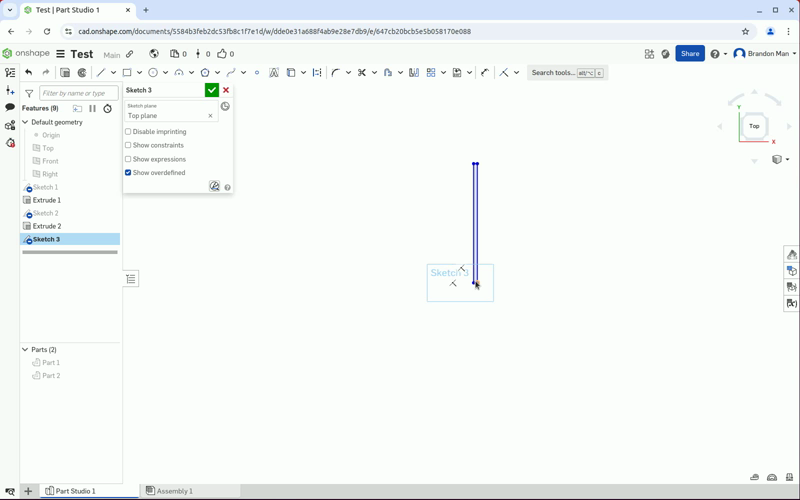
scroll(6)
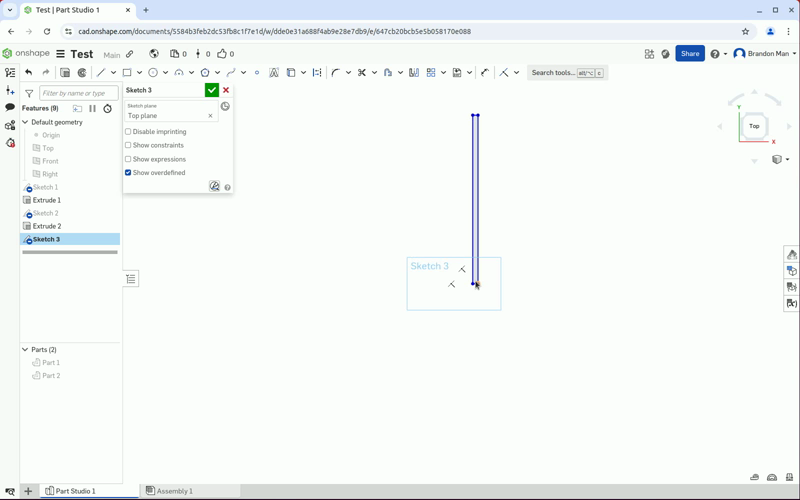
scroll(6)
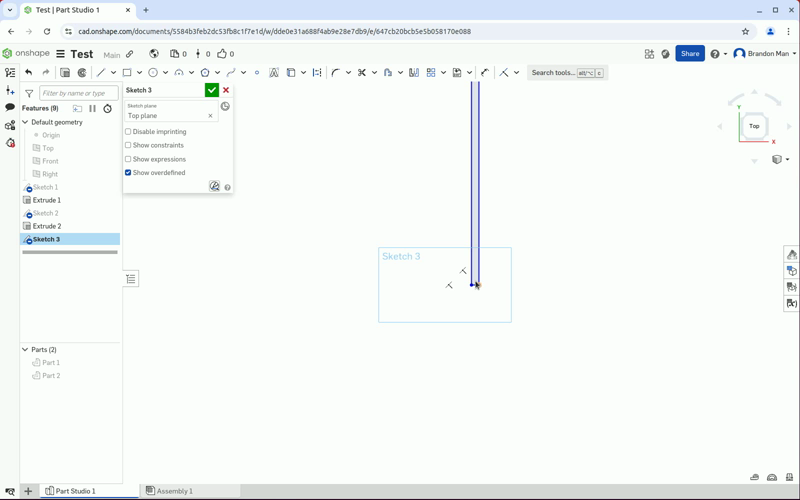
scroll(6)
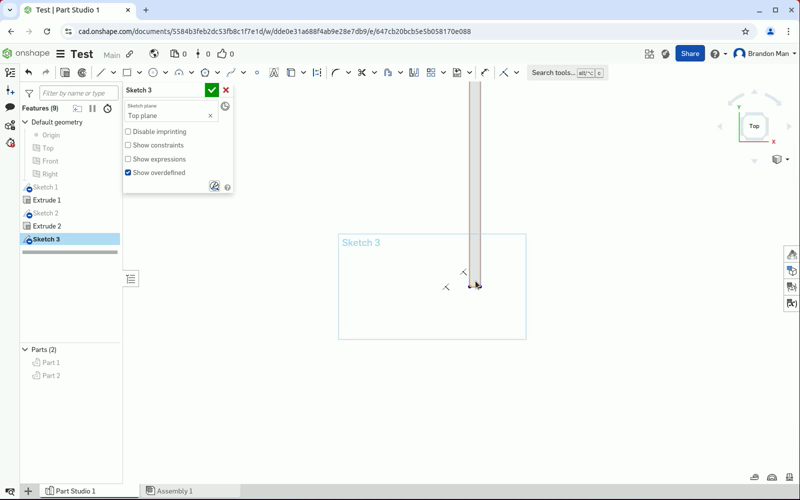
scroll(6)
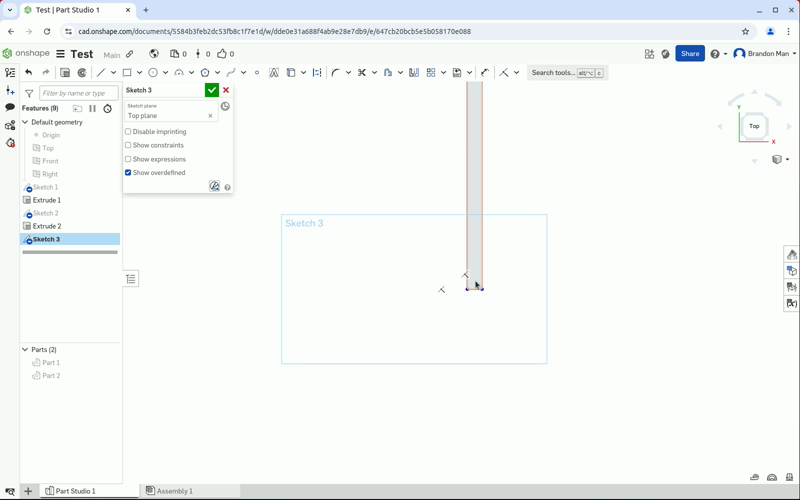
scroll(6)
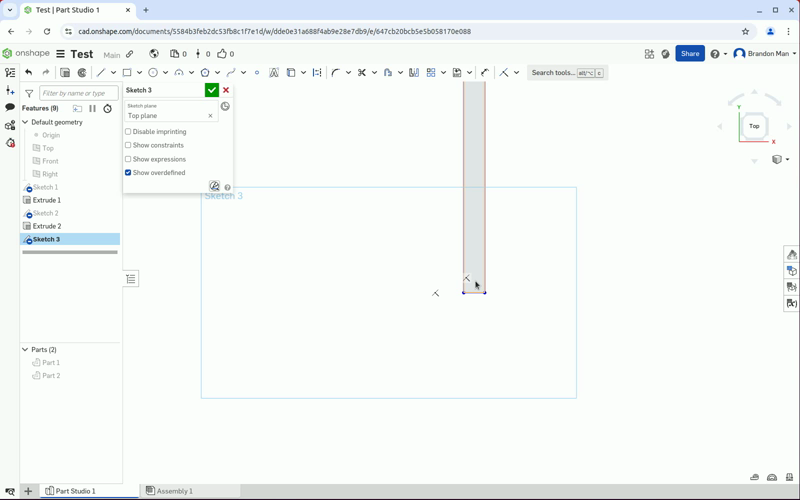
scroll(6)
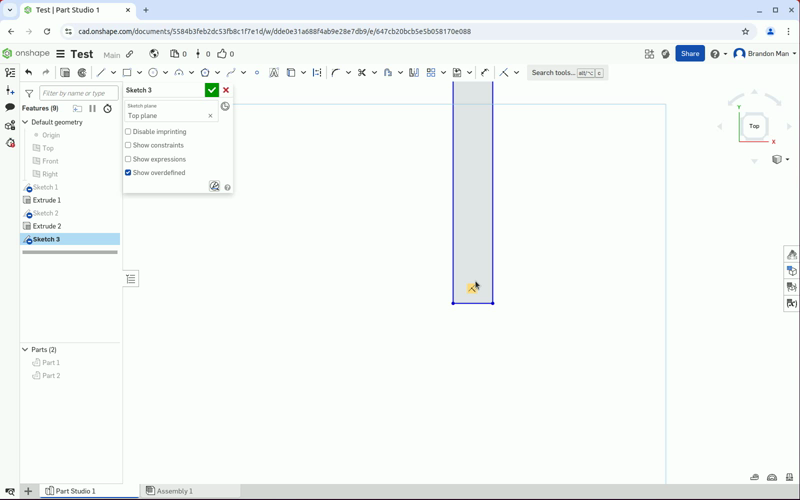
click(475, 280)
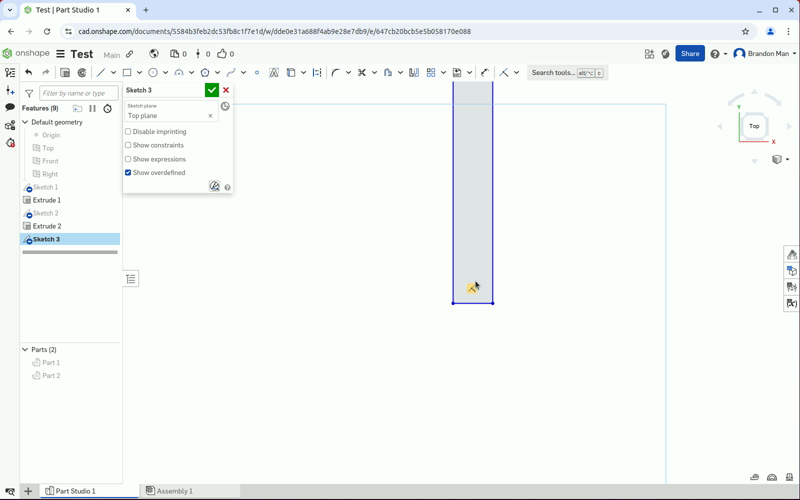
scroll(-6)
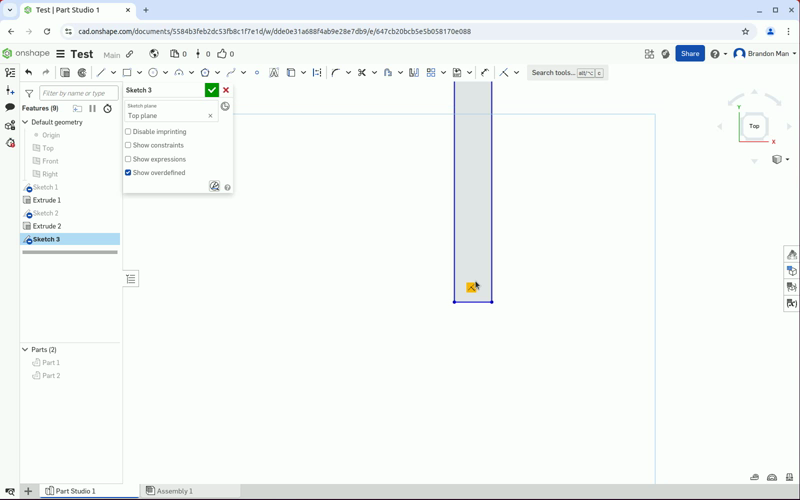
scroll(-6)
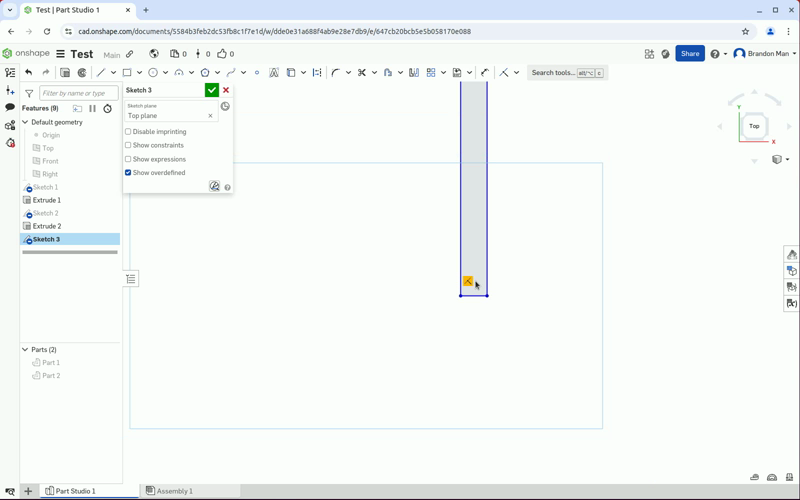
scroll(-6)
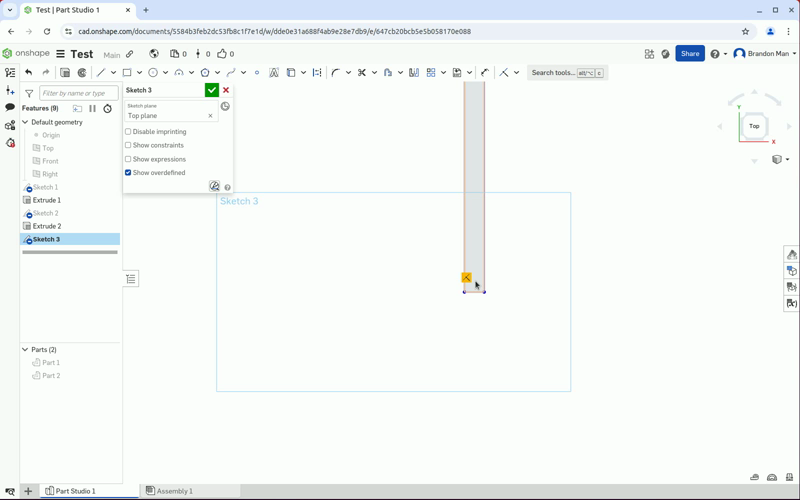
scroll(-6)
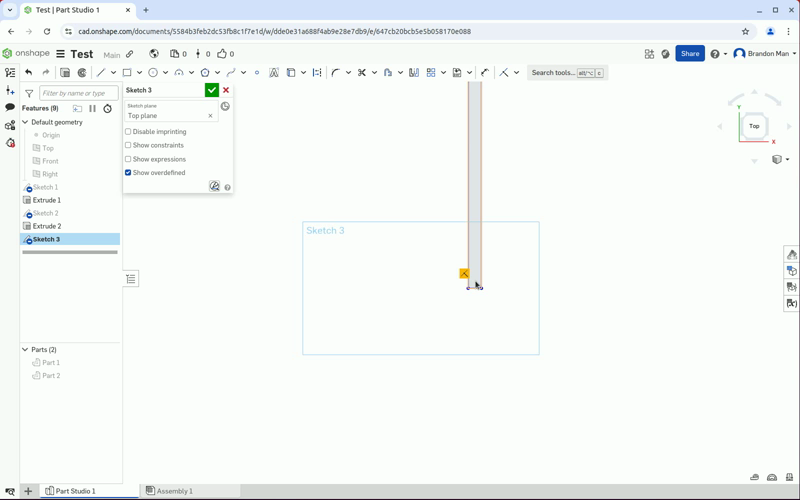
scroll(-6)
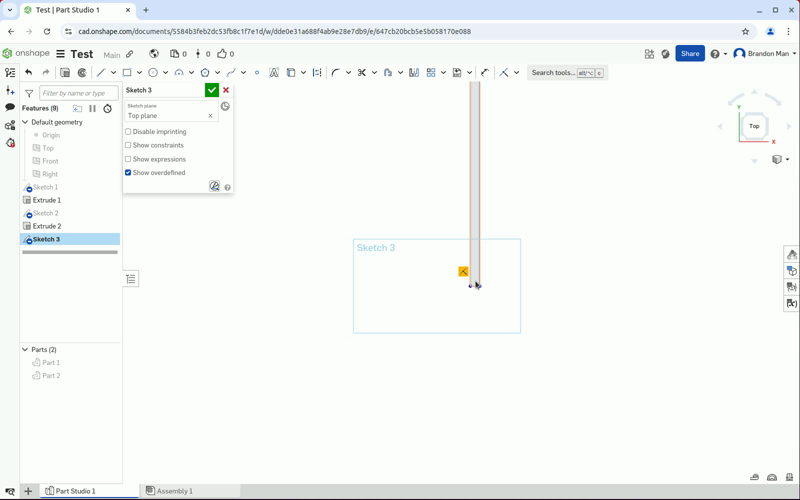
scroll(-6)
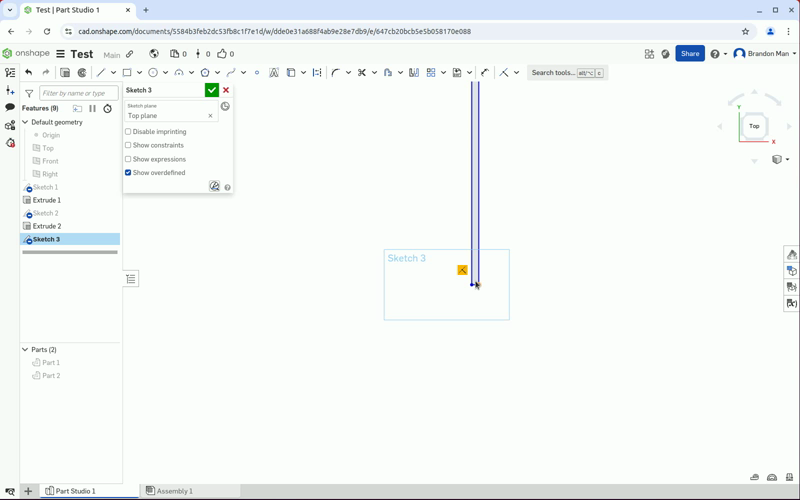
scroll(-6)
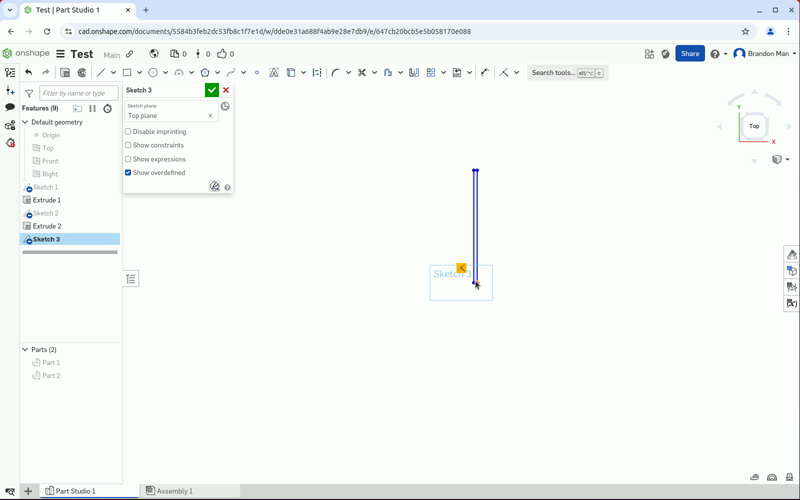
mouse_move(73, 352)
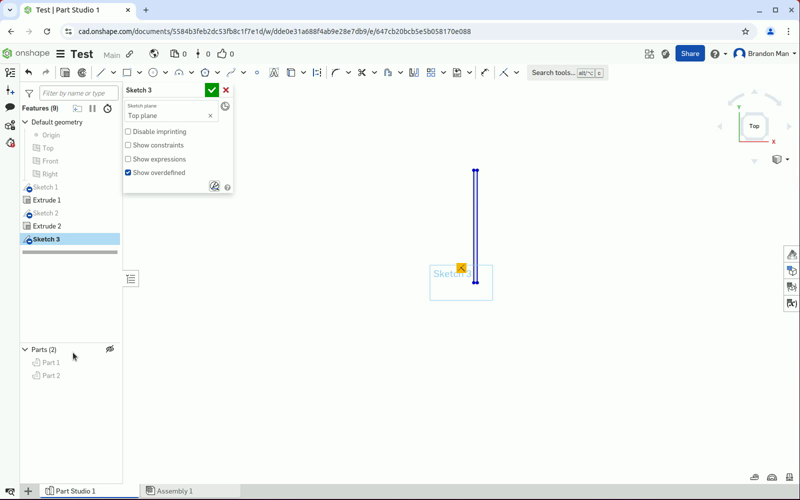
key(shift+y)
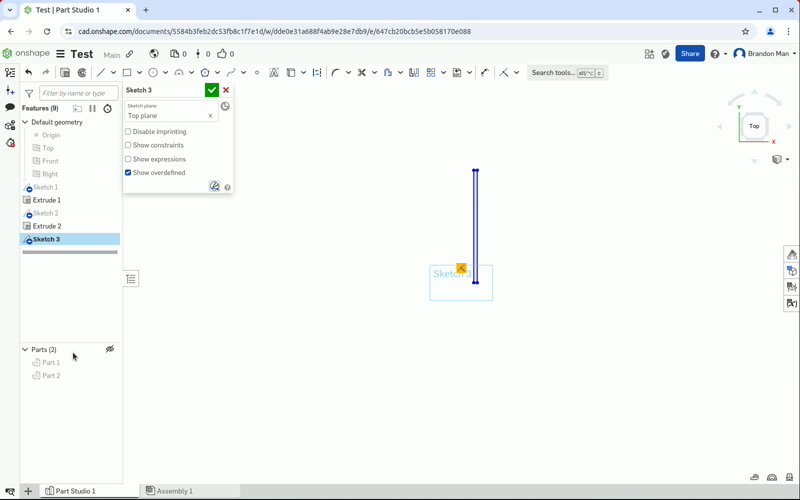
key(shift+e)
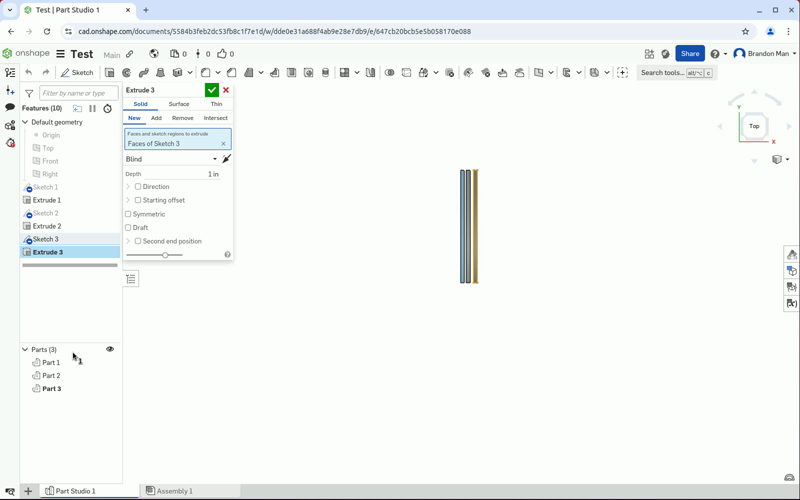
mouse_move(143, 106)
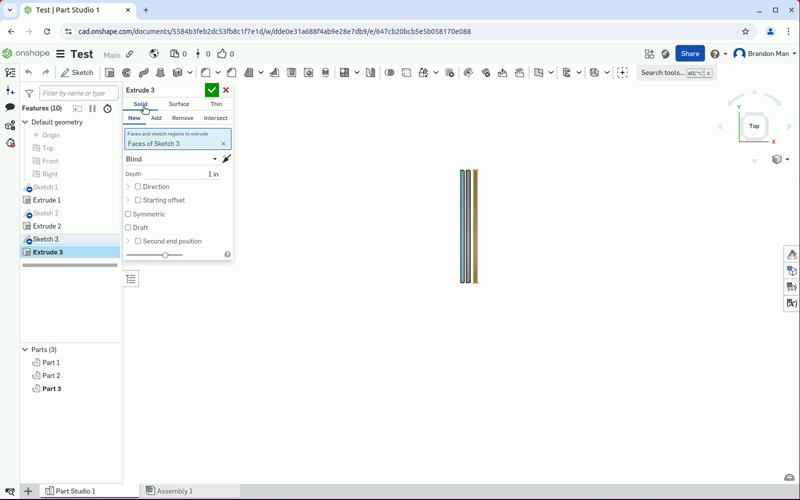
click(143, 106)
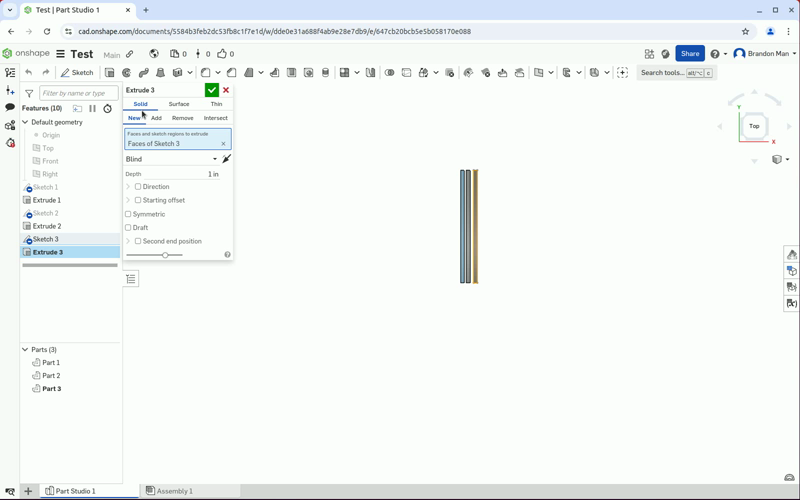
mouse_move(137, 120)
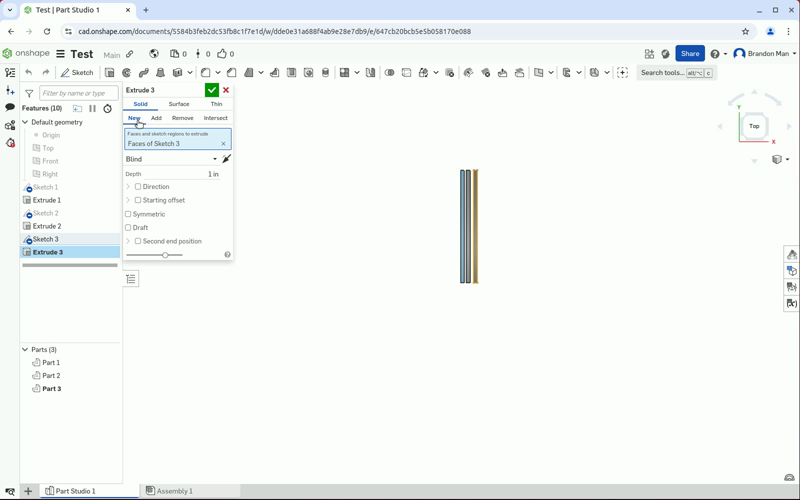
click(137, 120)
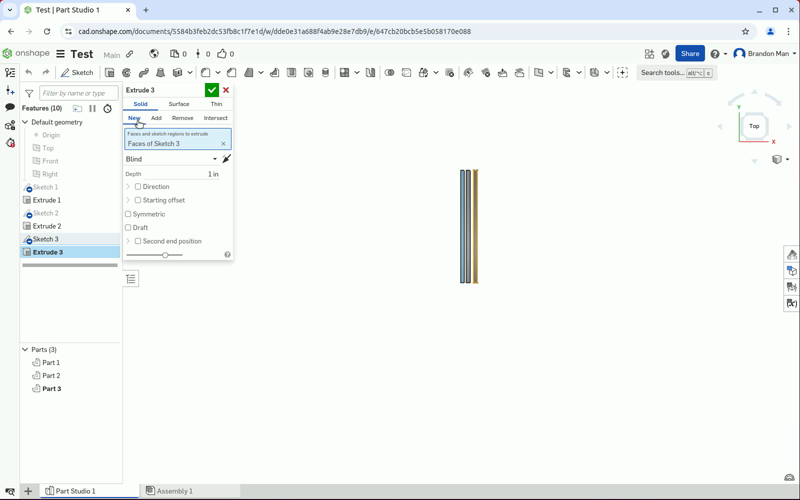
key(tab, 4)
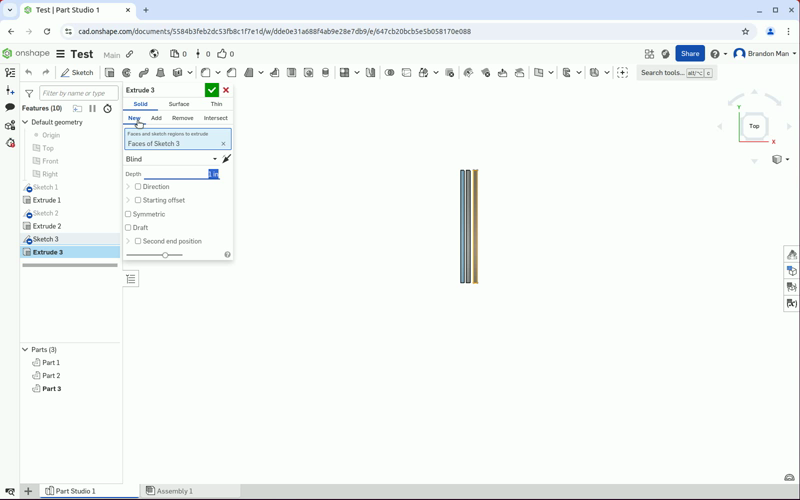
text(0.481)
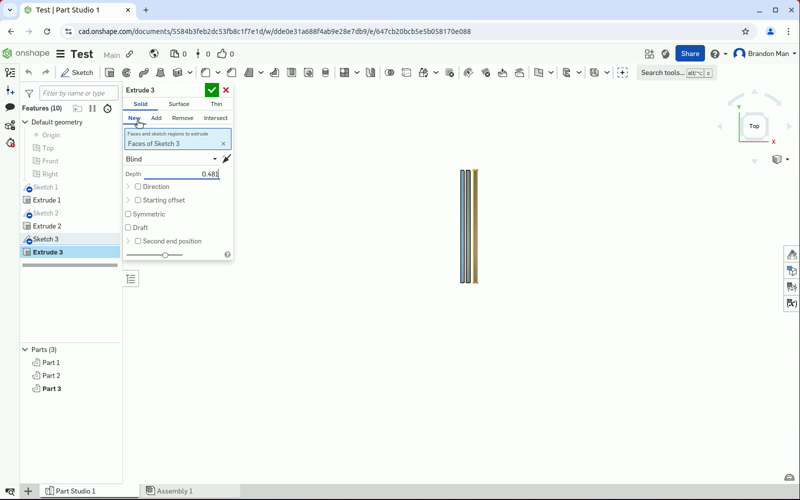
key(enter)
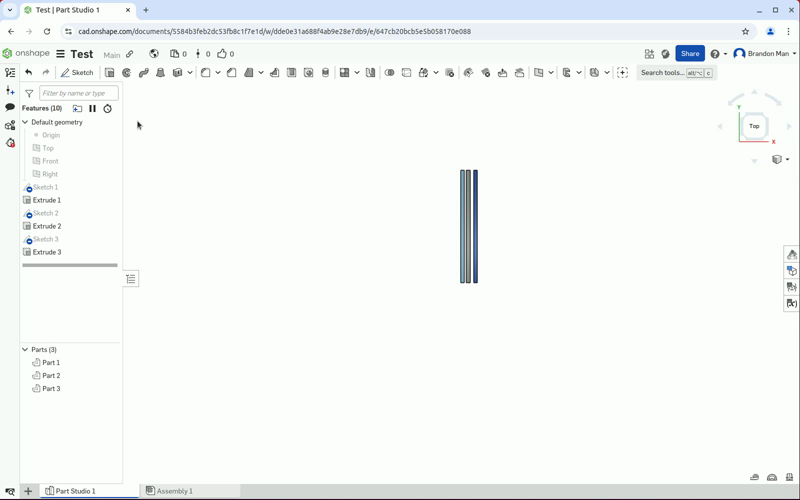
key(shift+h)
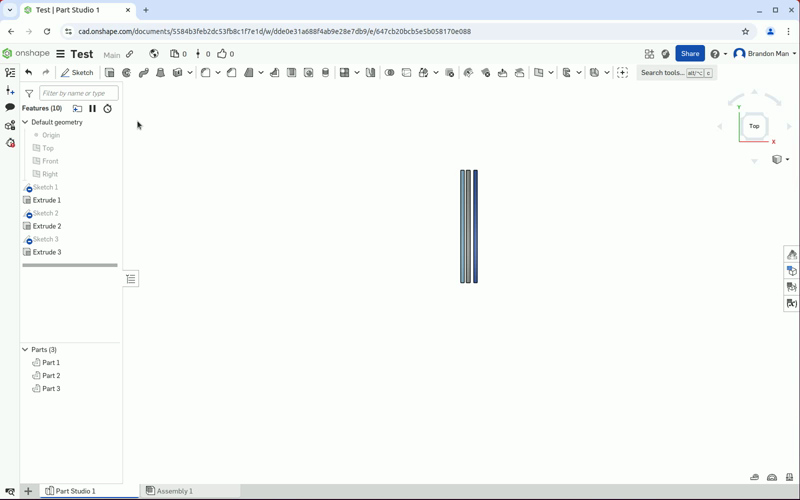
key(shift+h)
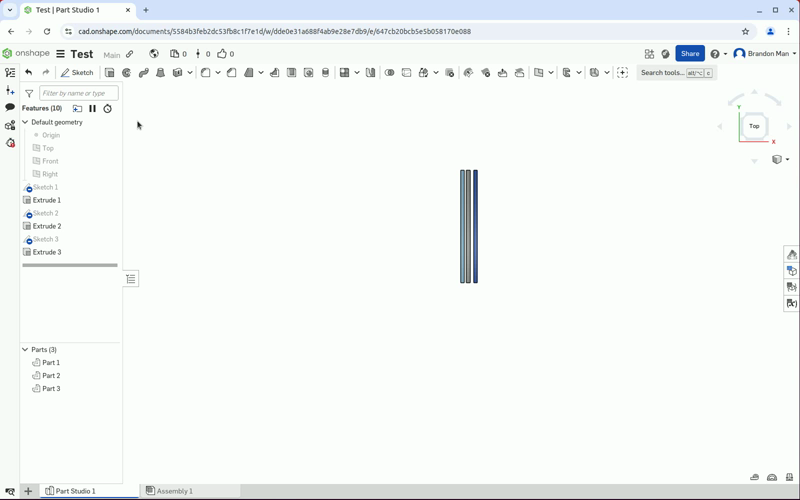
mouse_move(73, 189)
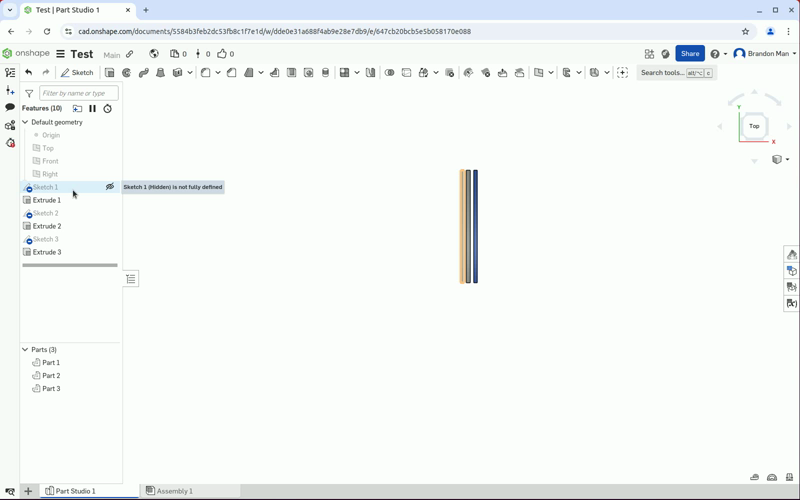
click(73, 189)
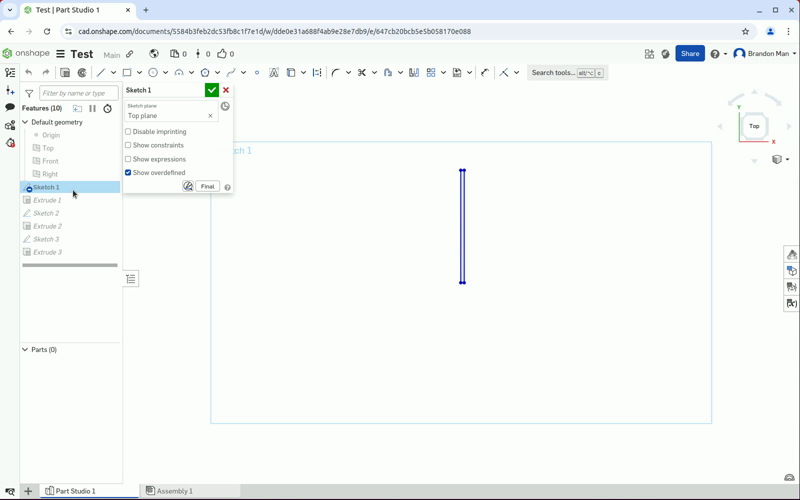
mouse_move(229, 92)
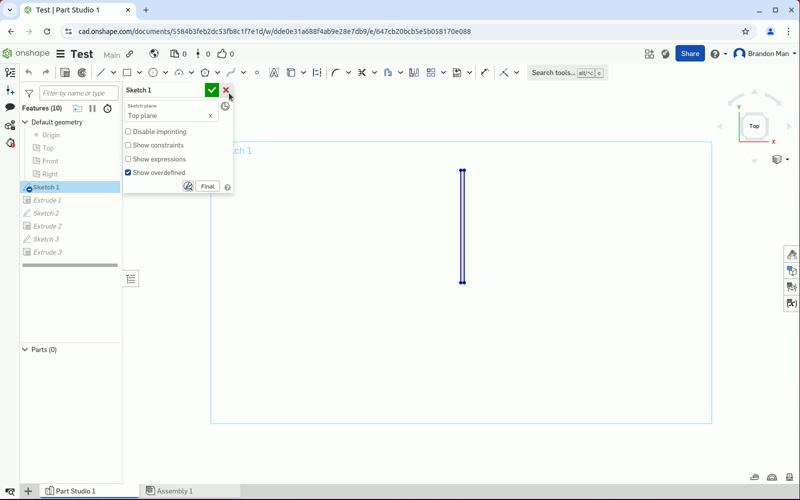
click(229, 92)
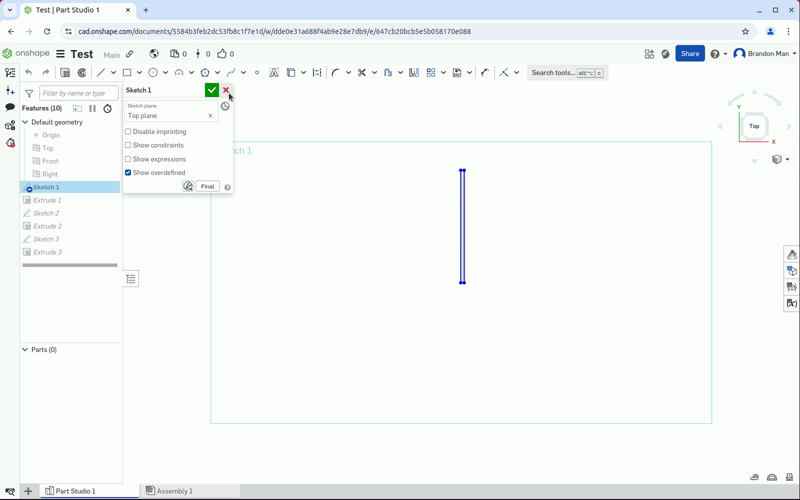
key(shift+s)
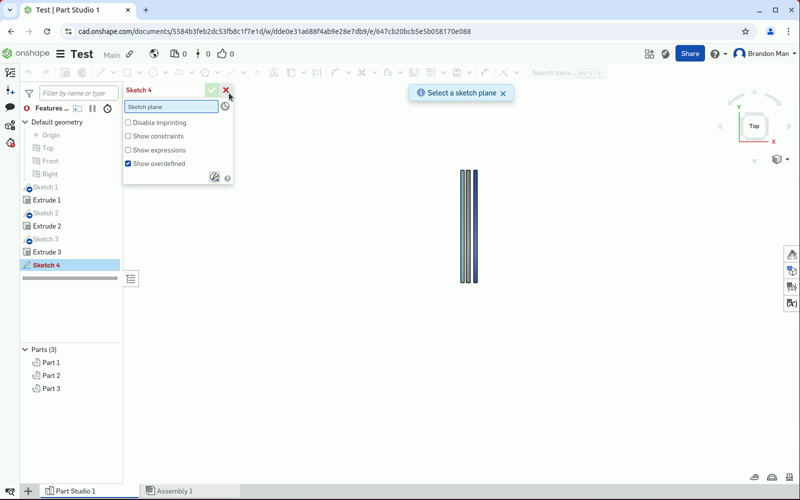
mouse_move(73, 150)
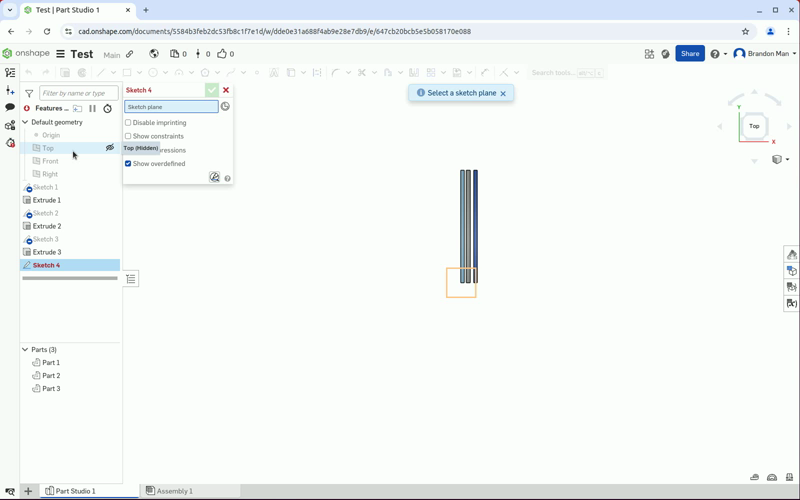
click(73, 150)
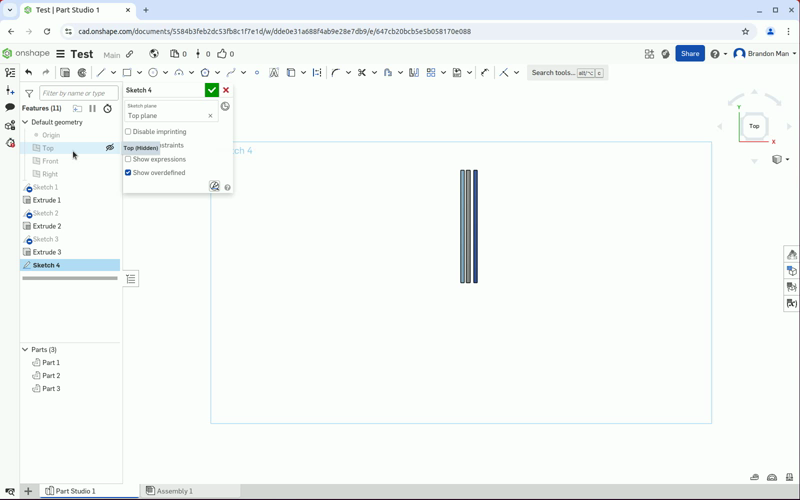
mouse_move(73, 352)
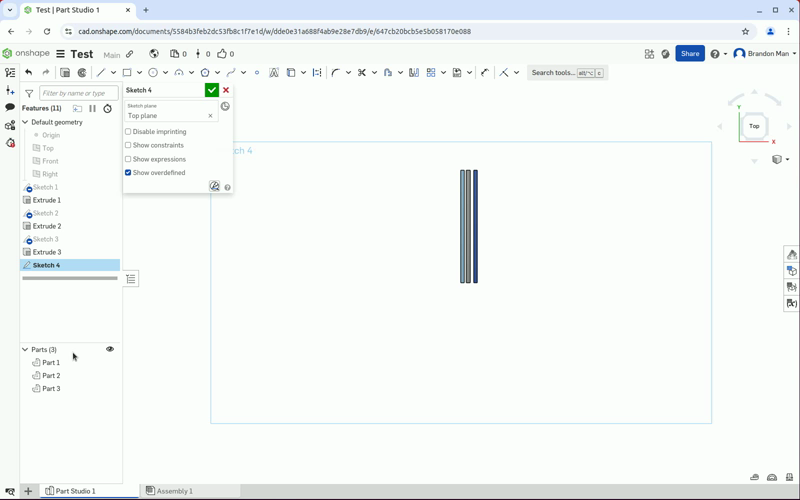
key(y)
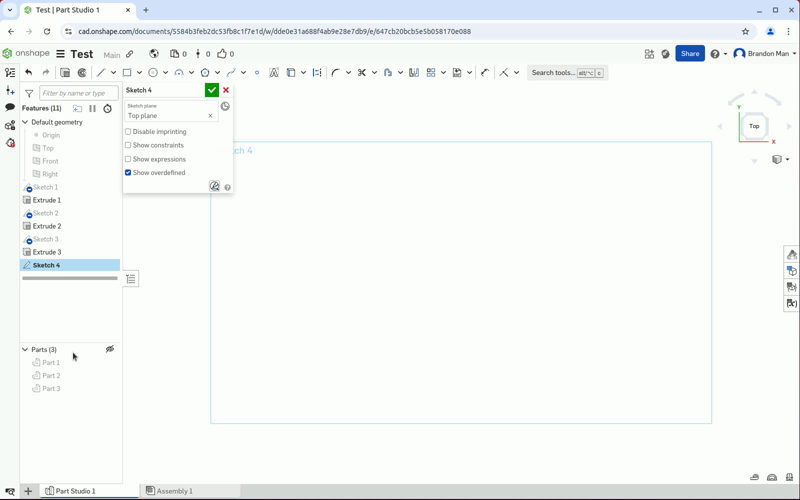
key(l)
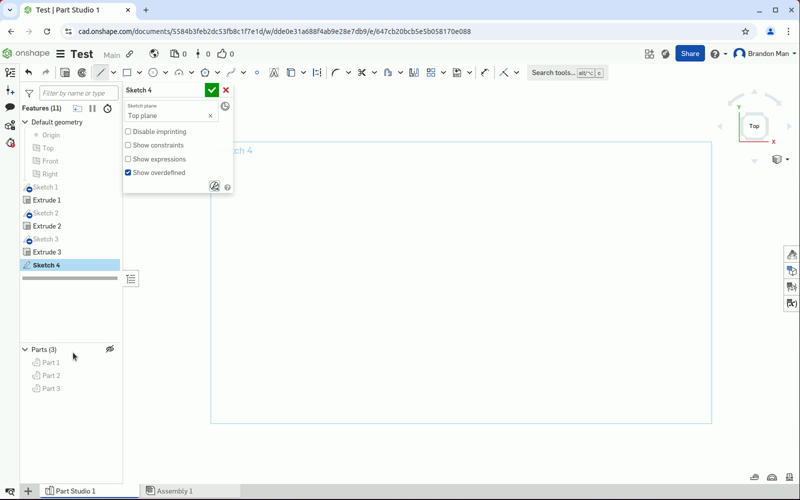
key_down(shift)
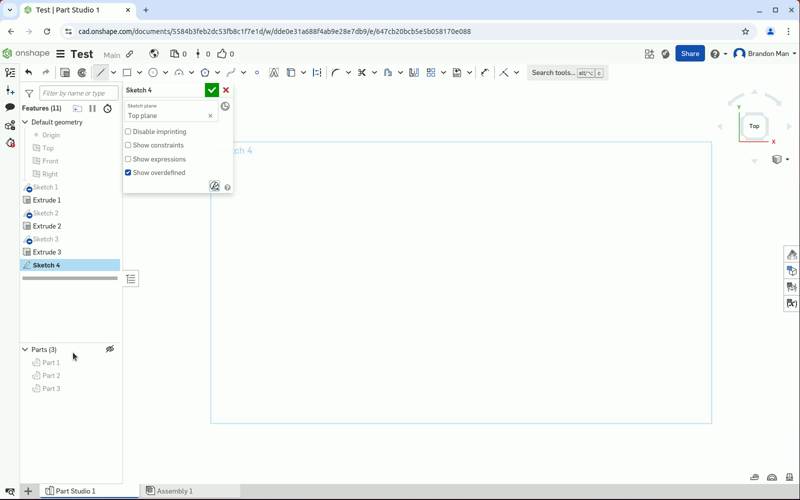
mouse_move(480, 282)
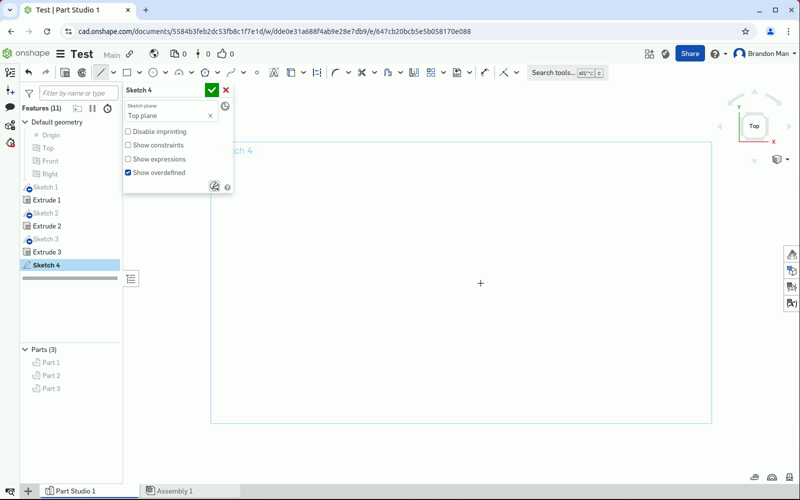
click(480, 282)
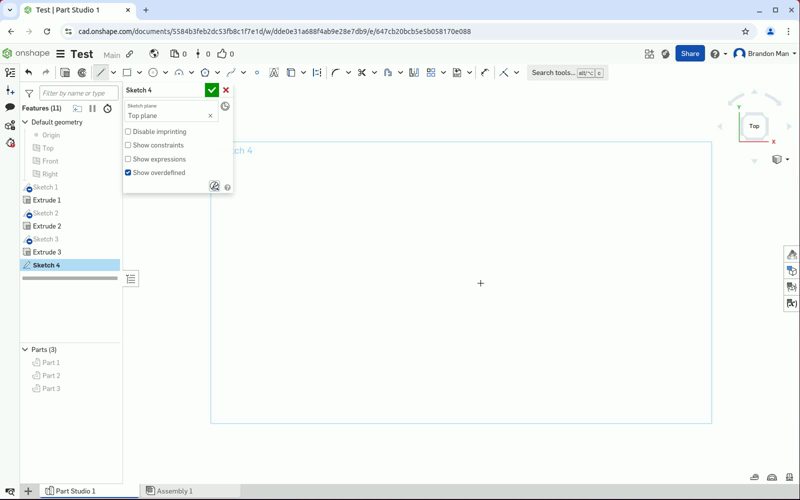
key_up(shift)
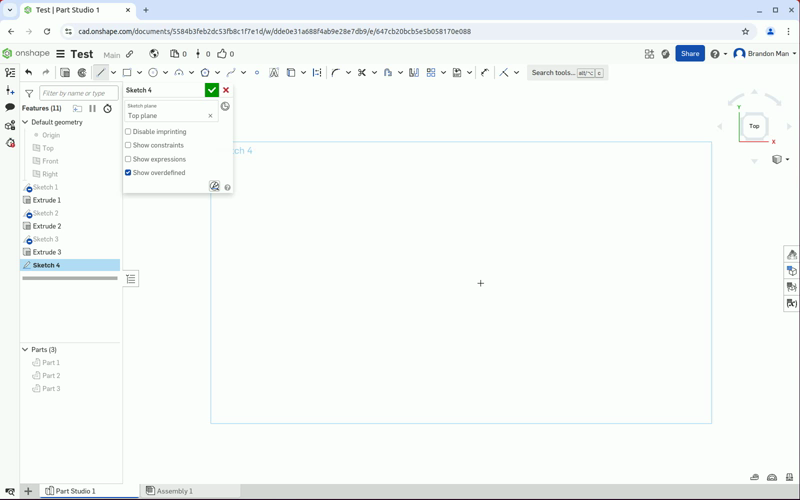
key_down(shift)
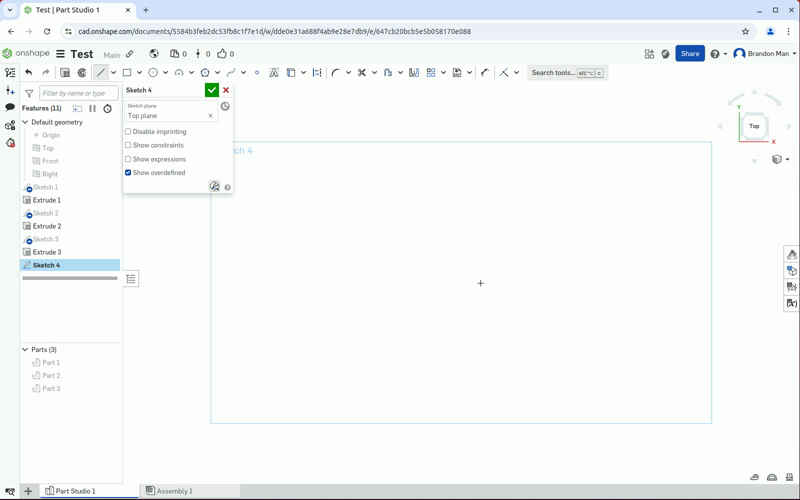
mouse_move(510, 282)
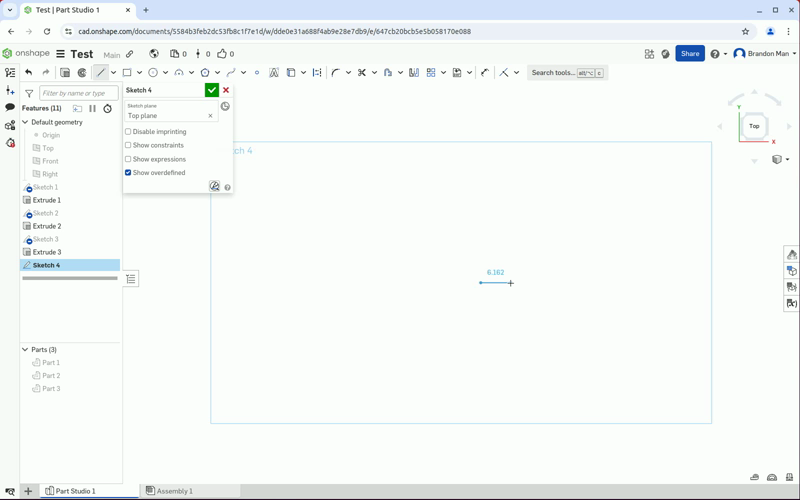
mouse_move(484, 282)
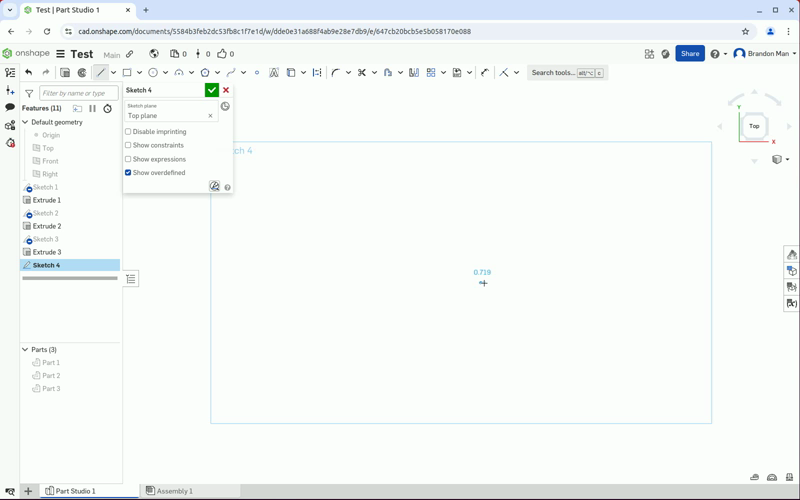
scroll(6)
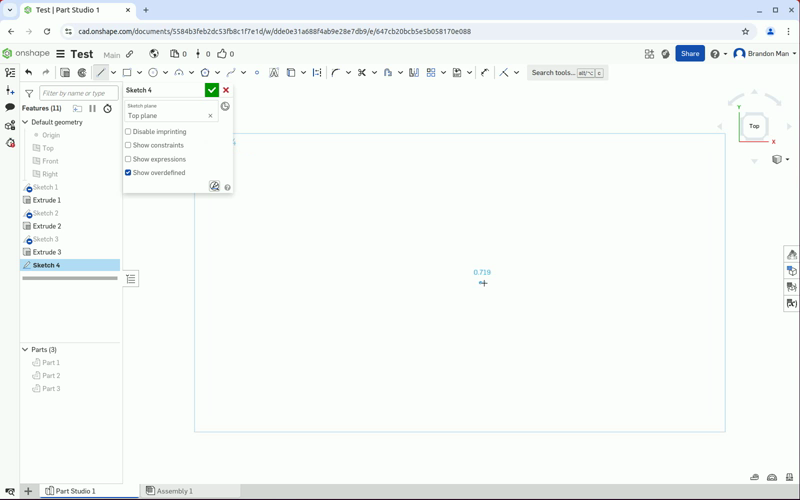
scroll(6)
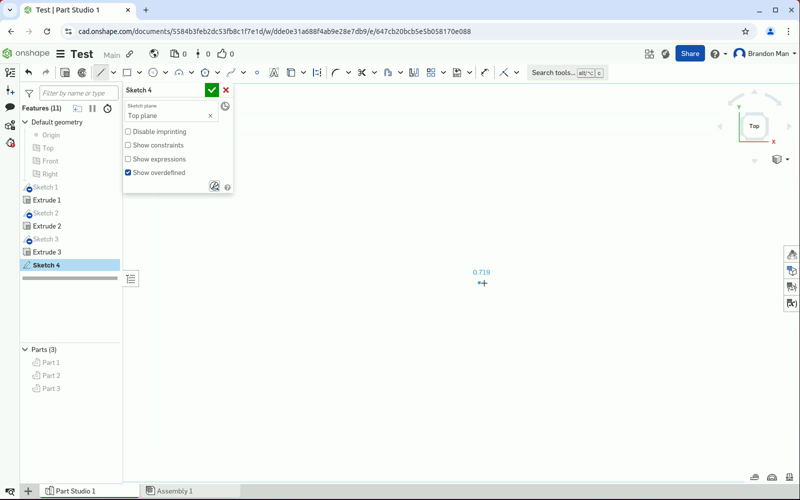
scroll(6)
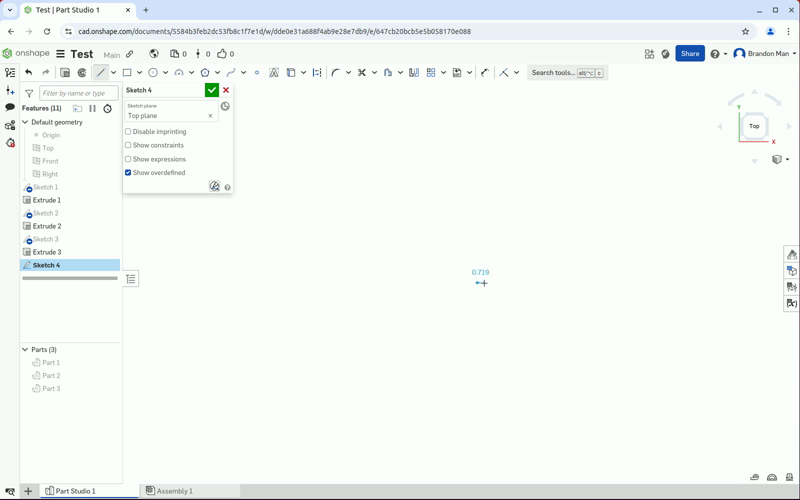
scroll(6)
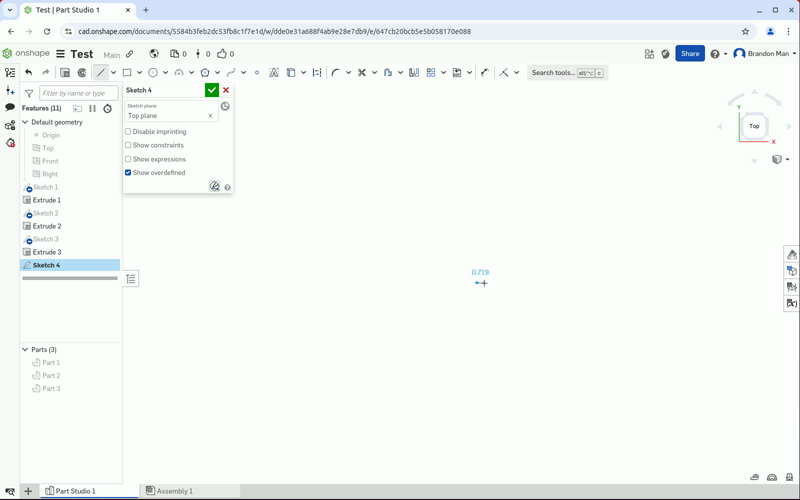
scroll(6)
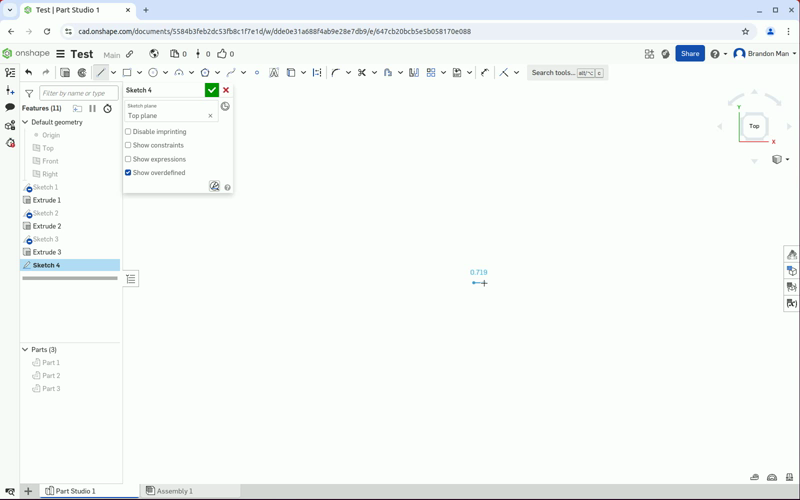
scroll(6)
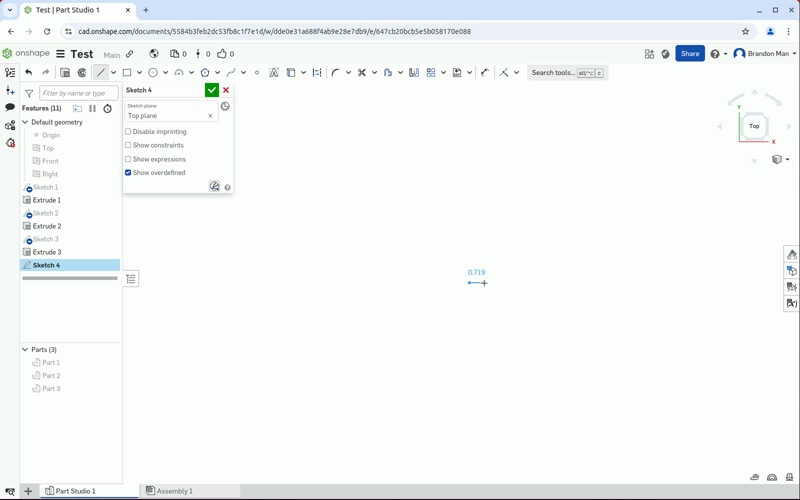
scroll(6)
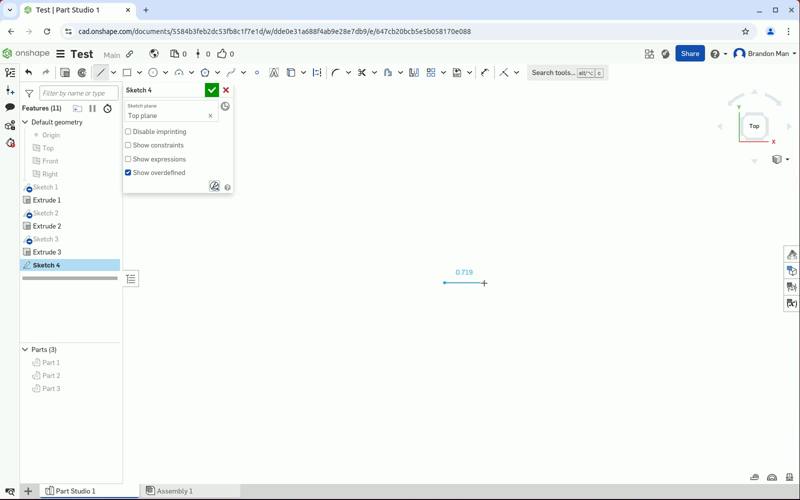
click(484, 282)
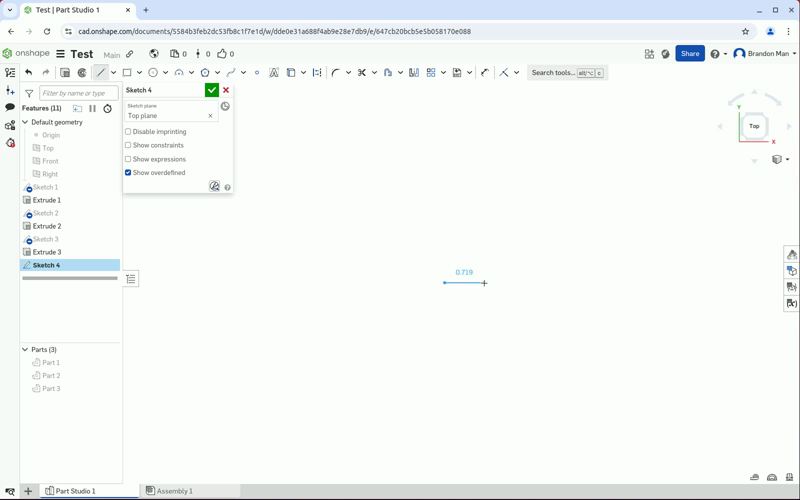
scroll(-6)
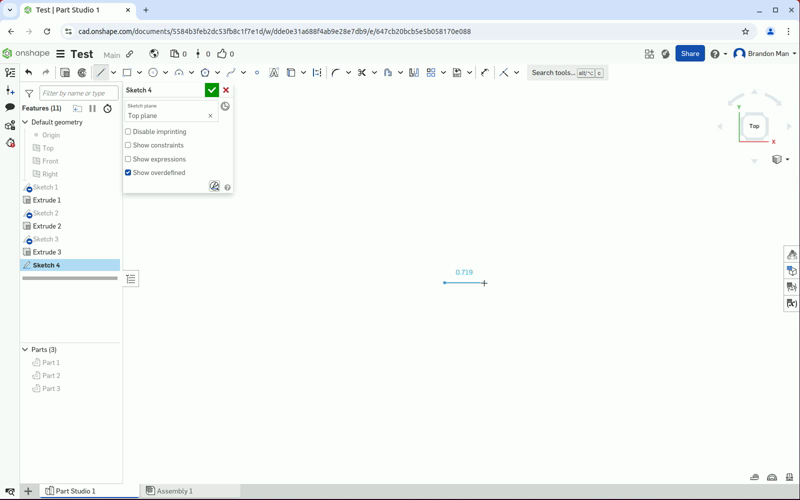
scroll(-6)
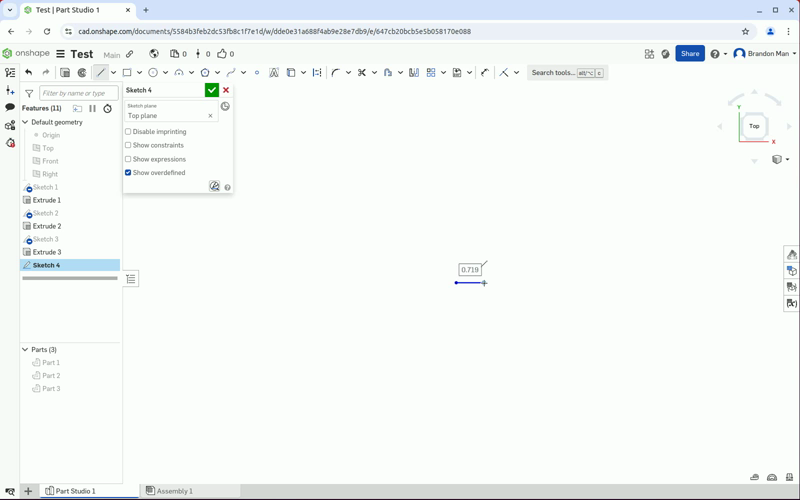
scroll(-6)
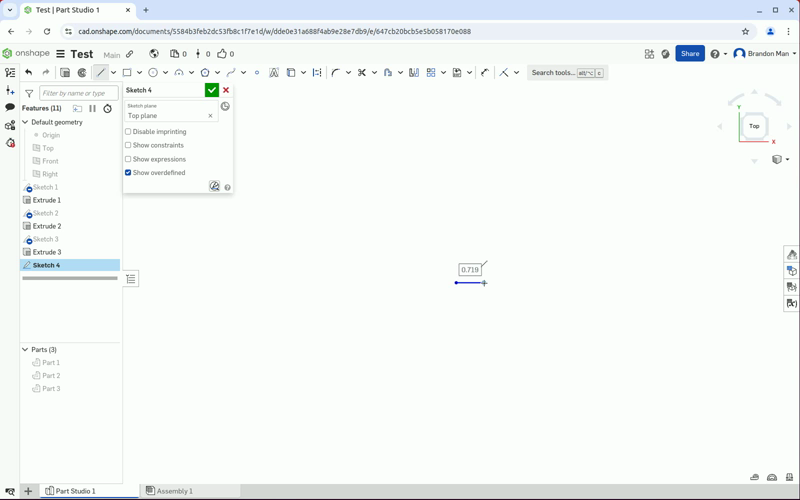
scroll(-6)
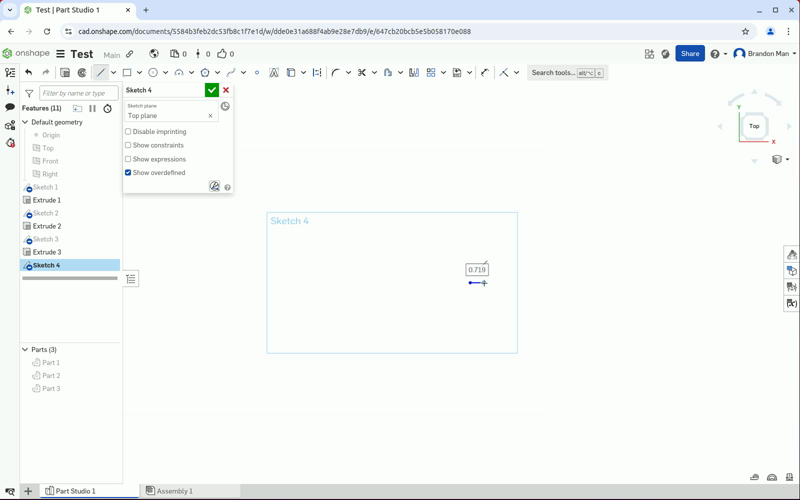
scroll(-6)
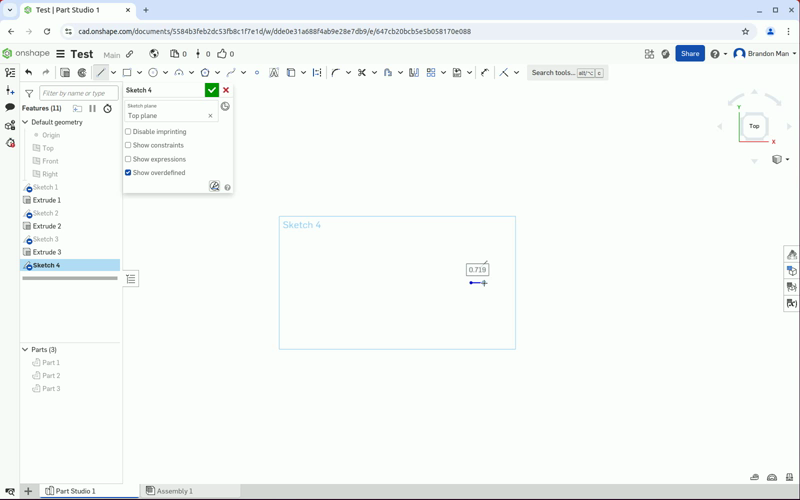
scroll(-6)
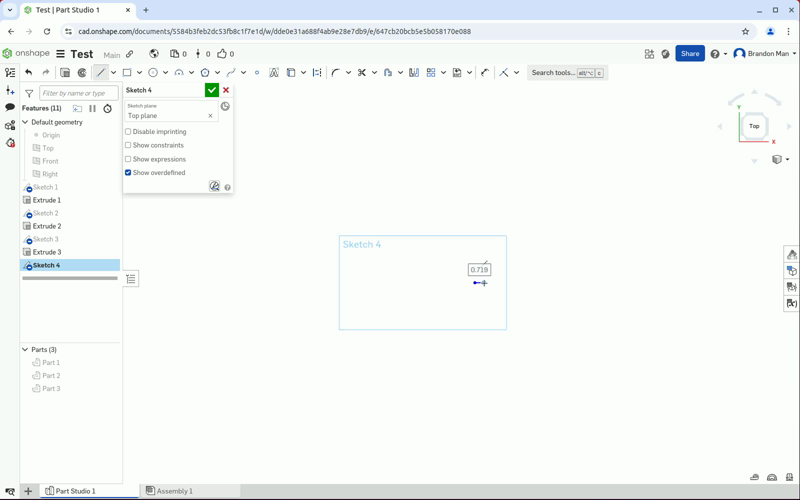
scroll(-6)
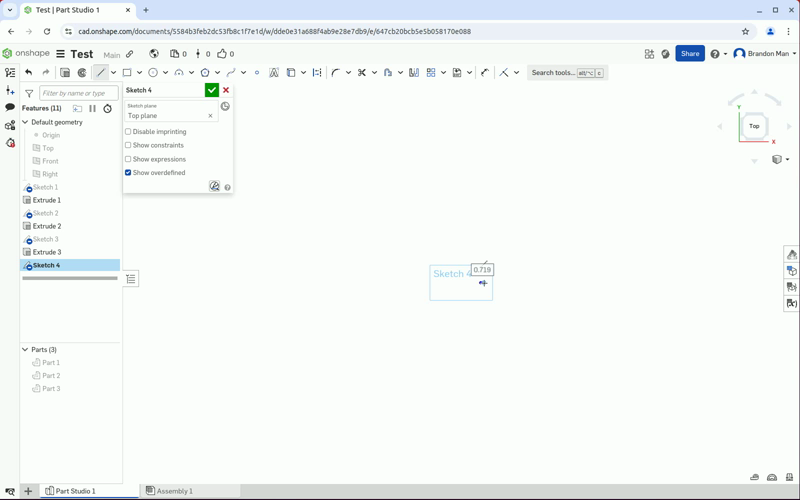
key_up(shift)
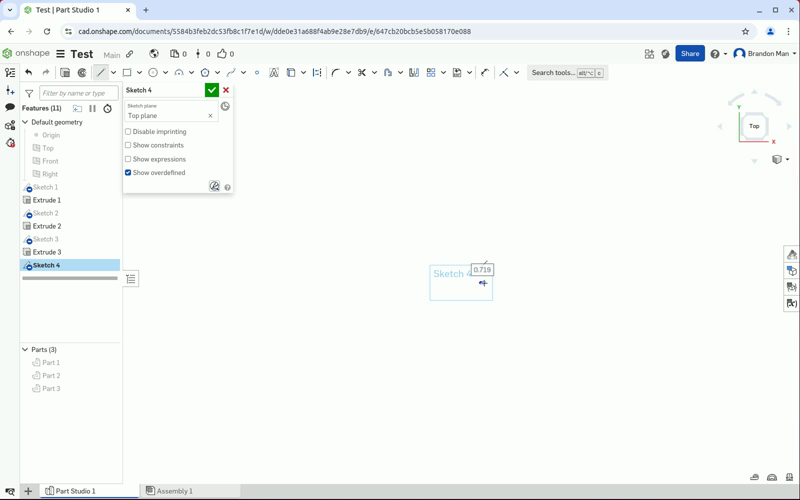
key_down(shift)
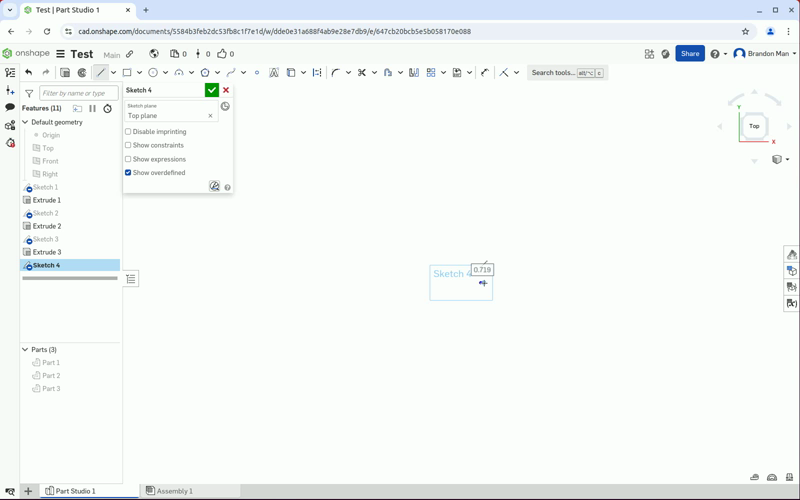
mouse_move(484, 170)
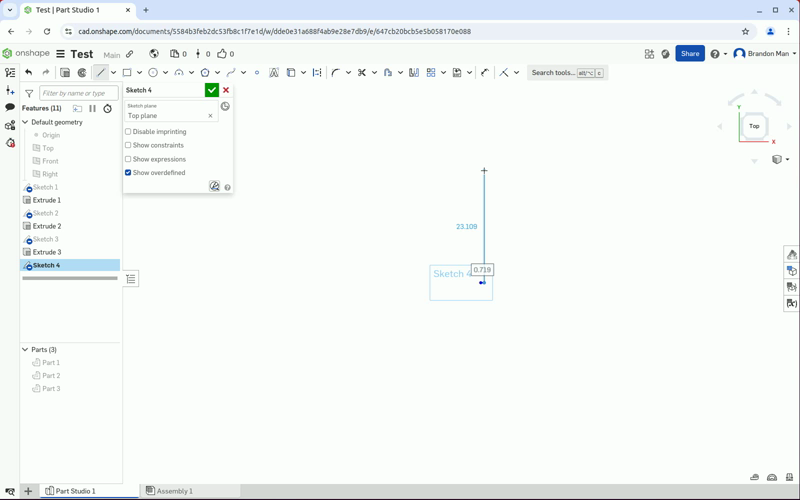
click(484, 170)
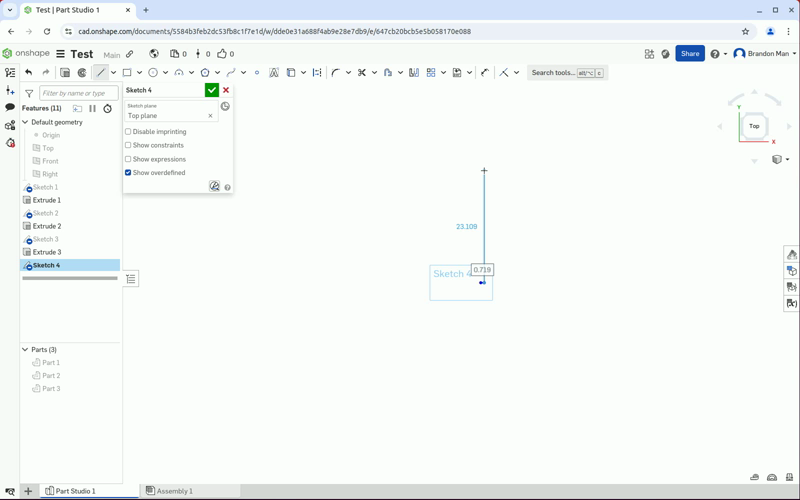
key_up(shift)
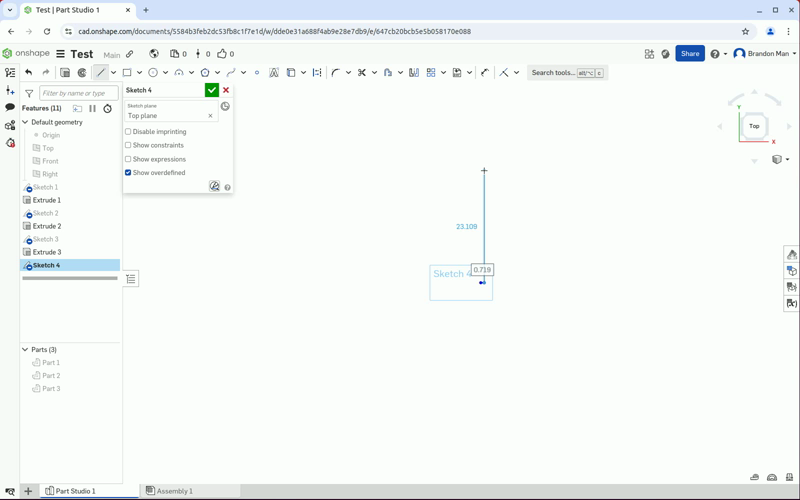
key_down(shift)
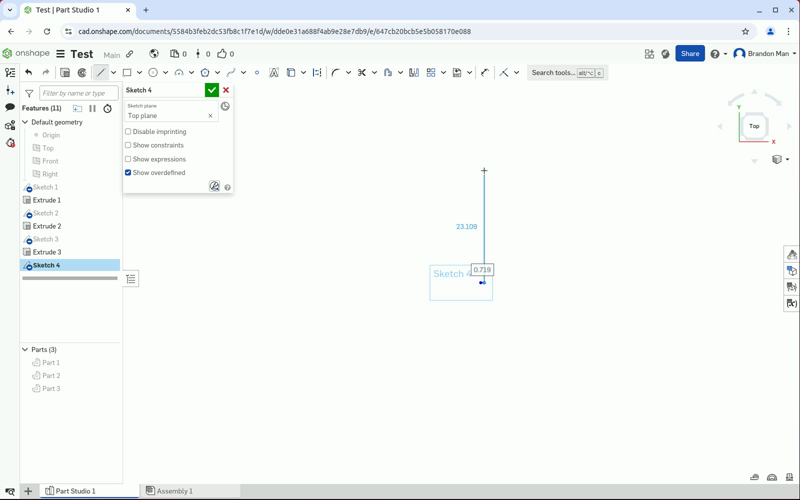
mouse_move(514, 170)
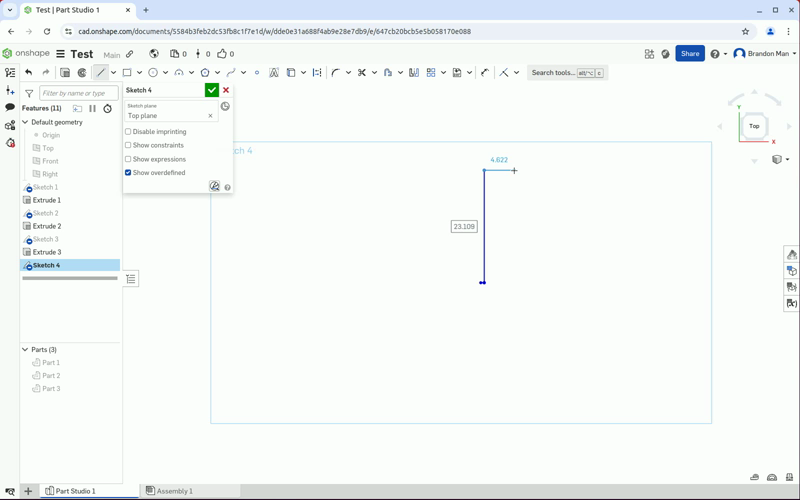
mouse_move(480, 170)
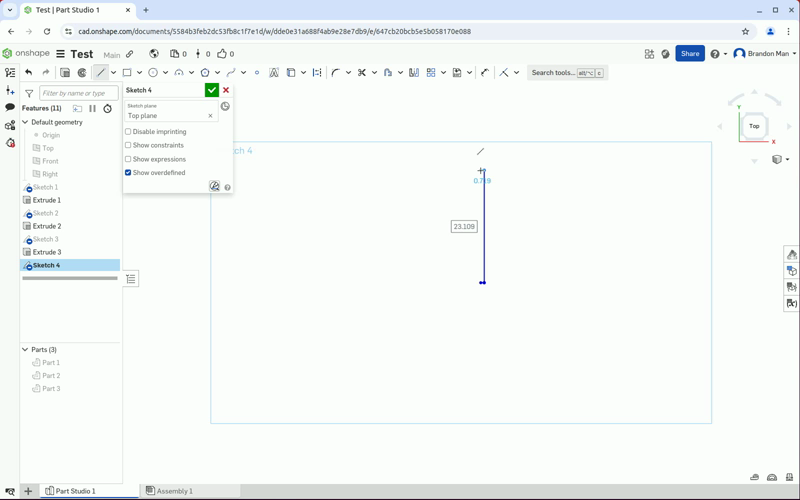
scroll(6)
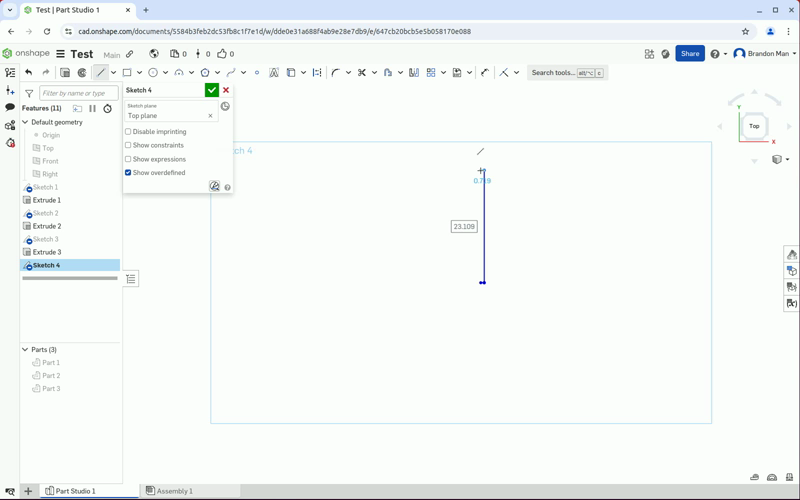
scroll(6)
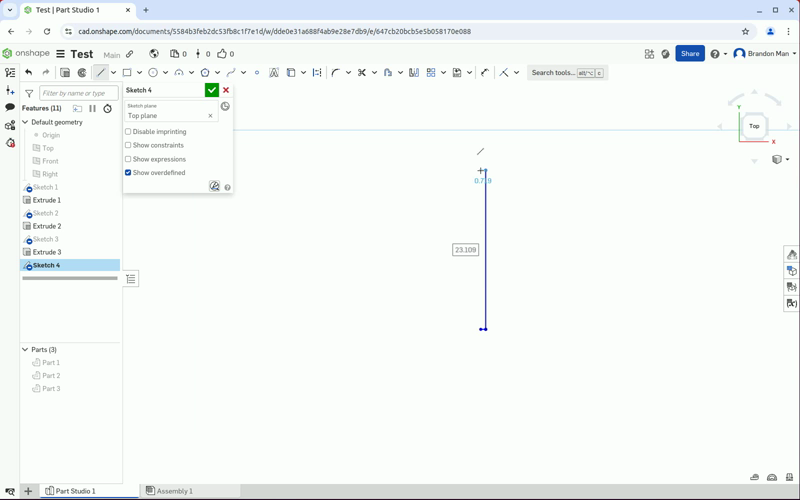
scroll(6)
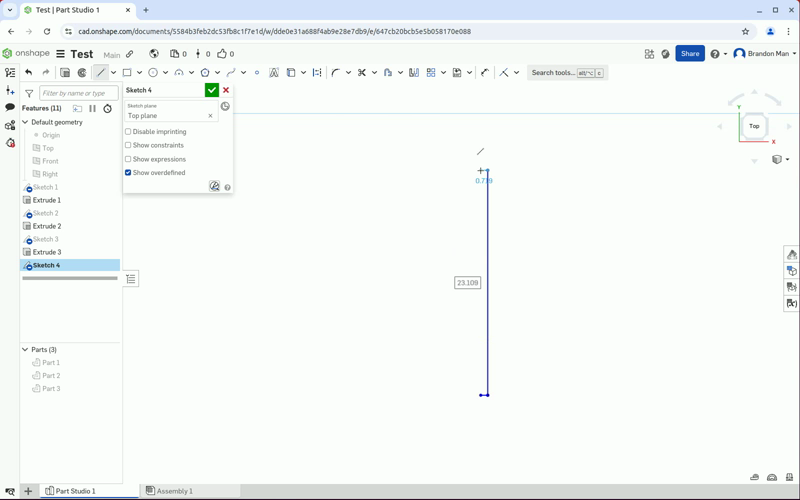
scroll(6)
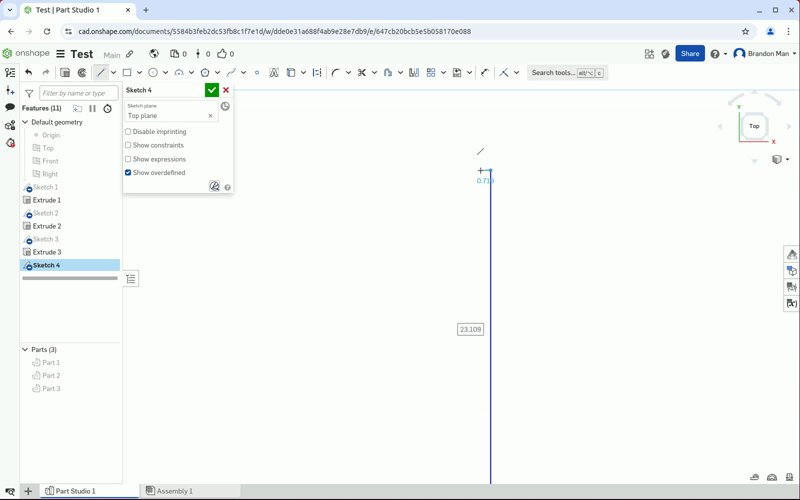
scroll(6)
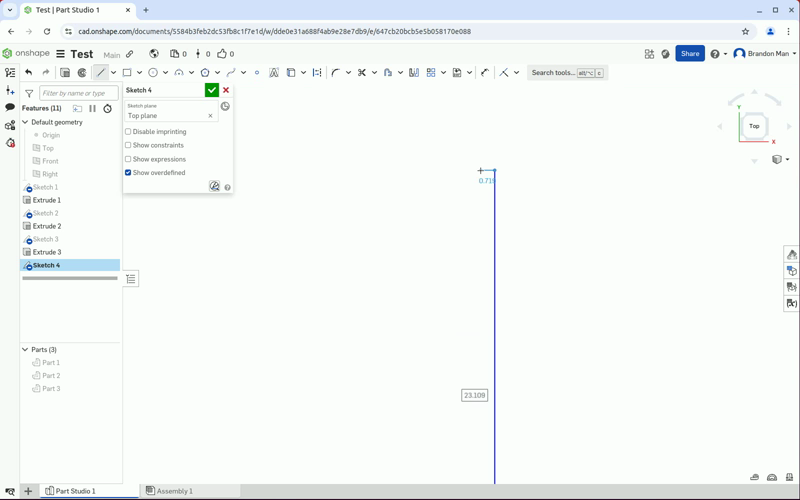
scroll(6)
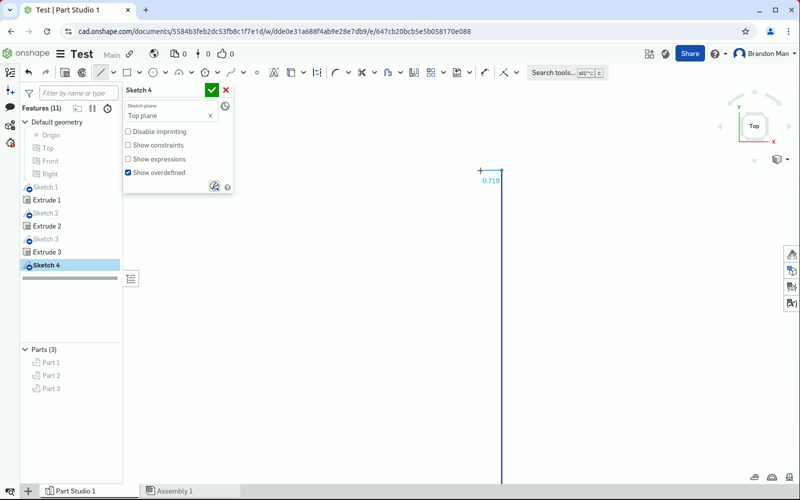
scroll(6)
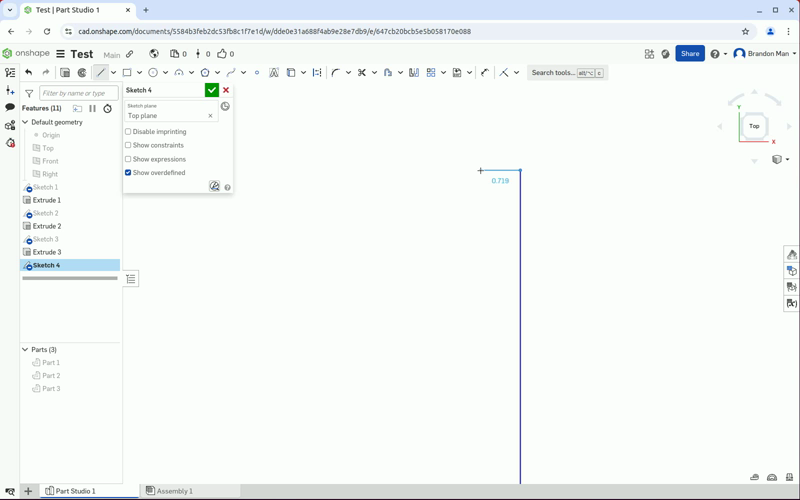
click(480, 170)
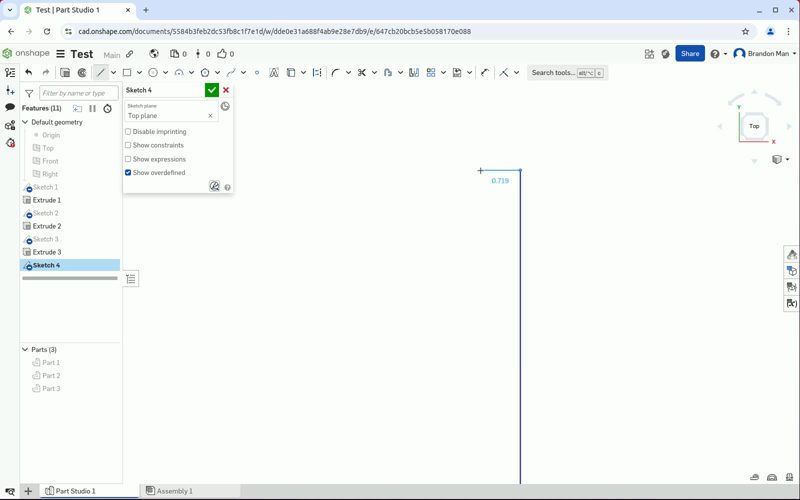
scroll(-6)
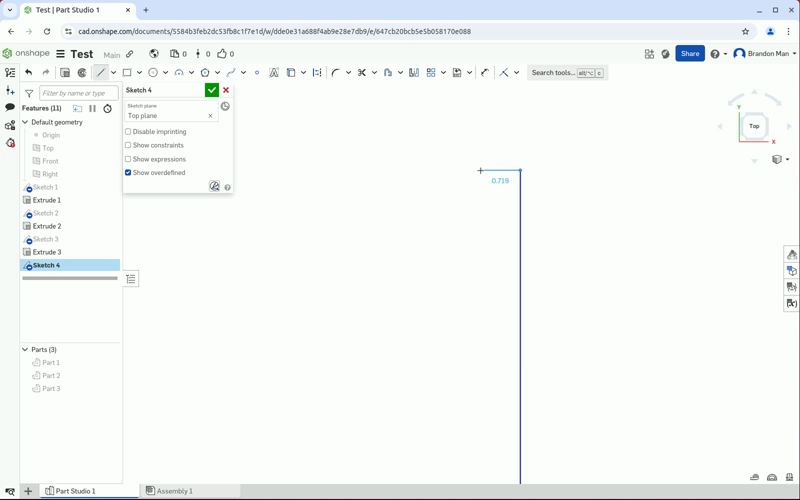
scroll(-6)
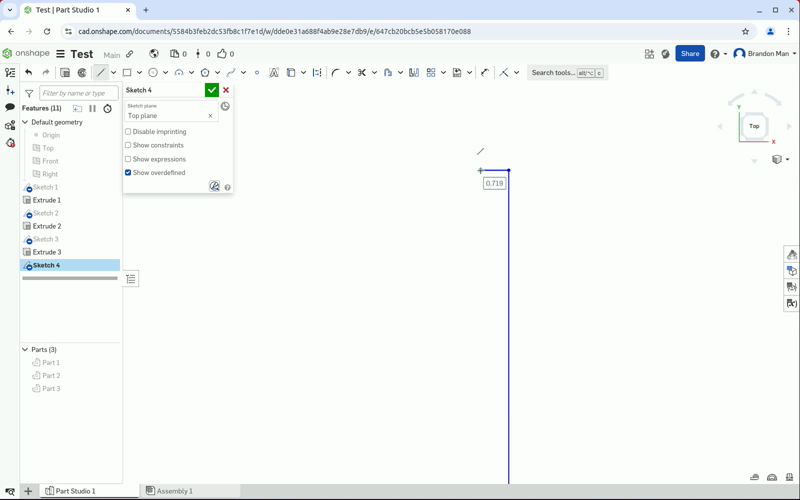
scroll(-6)
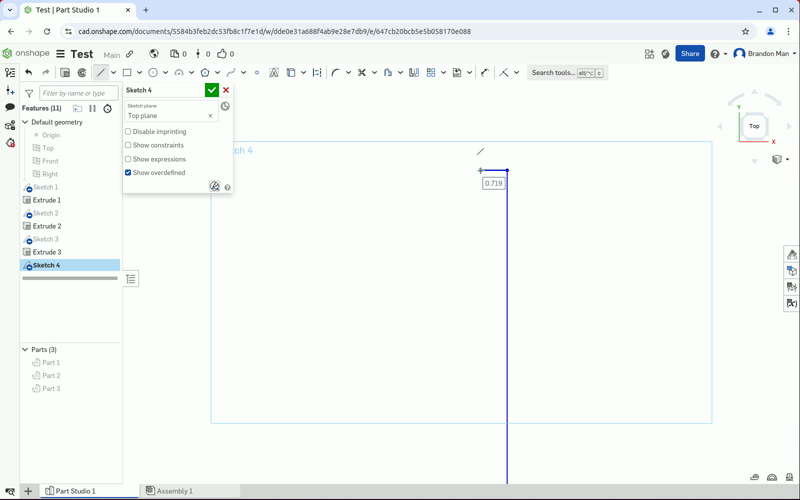
scroll(-6)
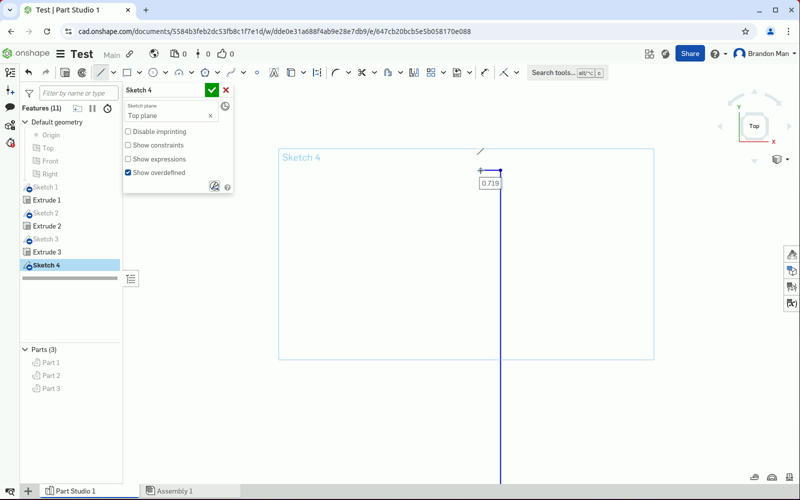
scroll(-6)
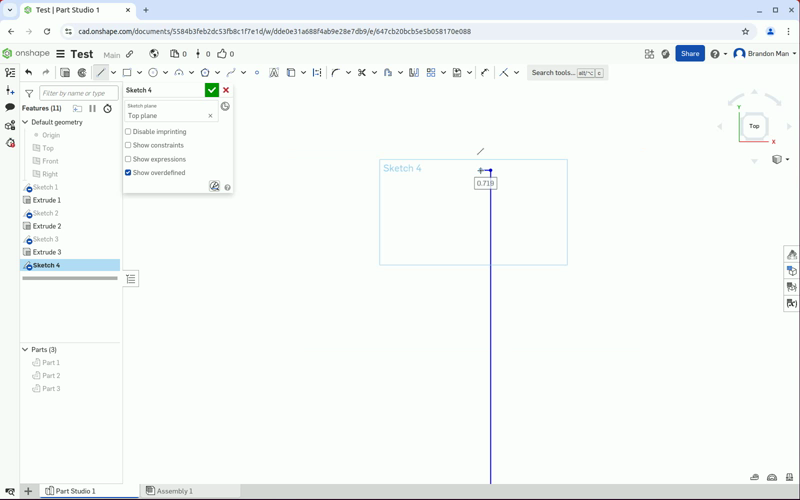
scroll(-6)
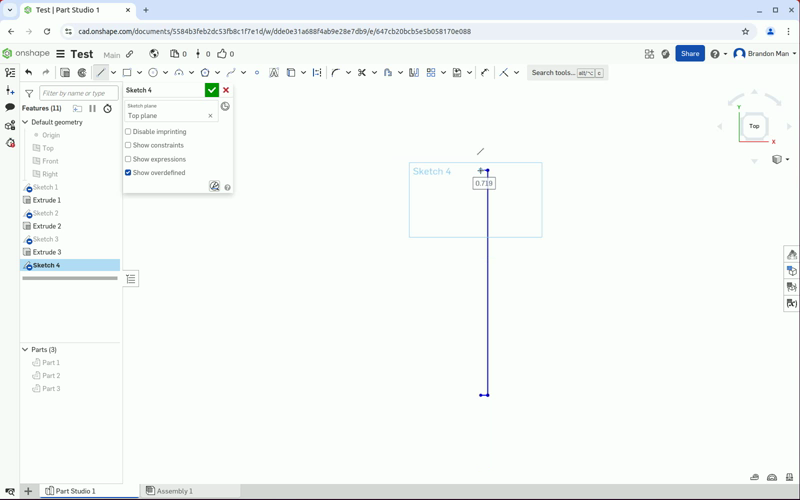
scroll(-6)
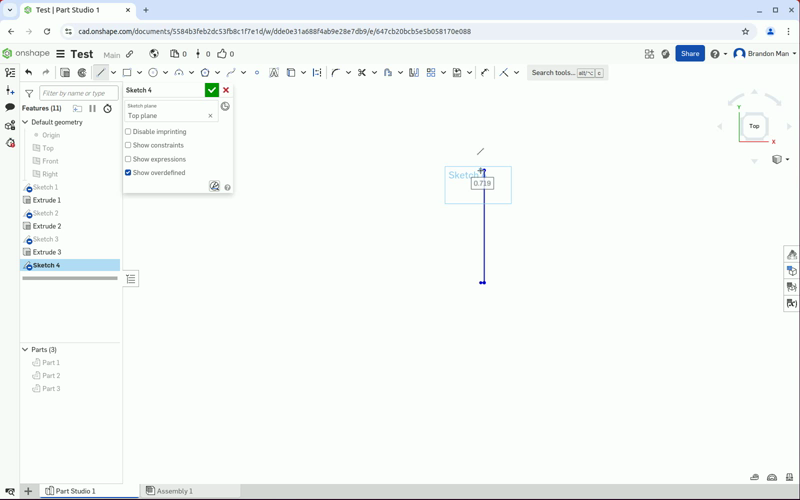
key_up(shift)
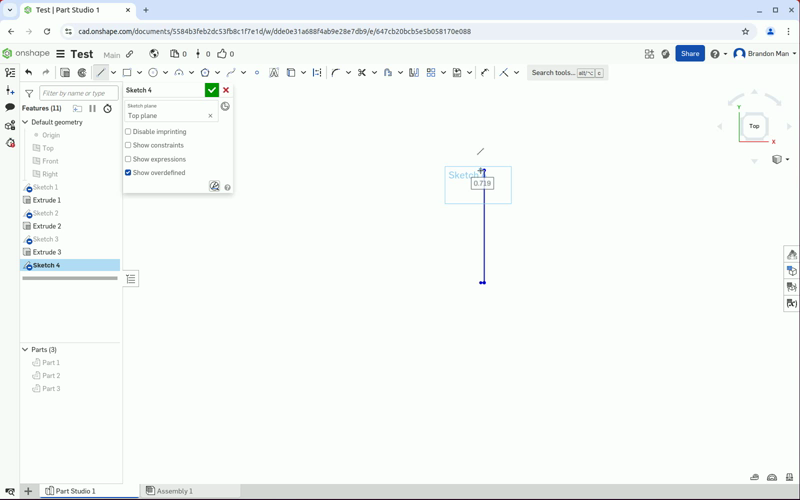
key_down(shift)
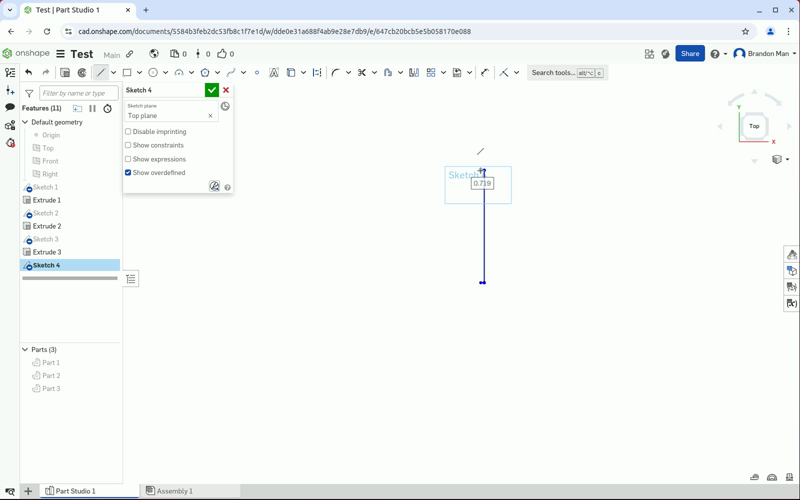
mouse_move(480, 282)
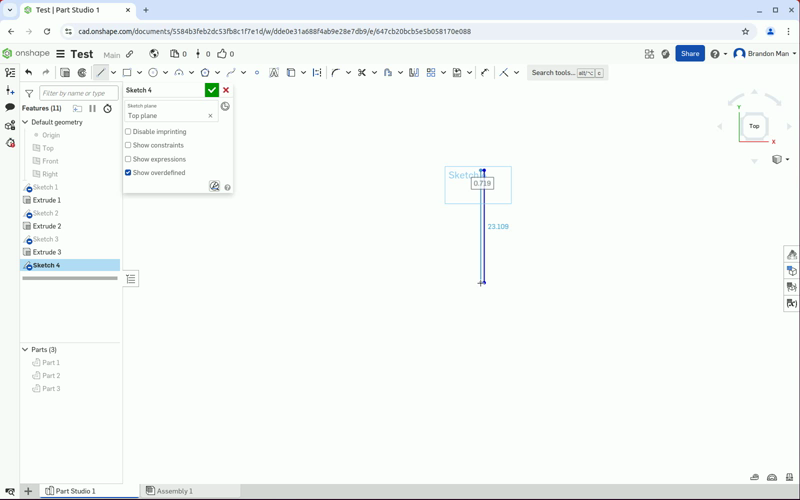
scroll(6)
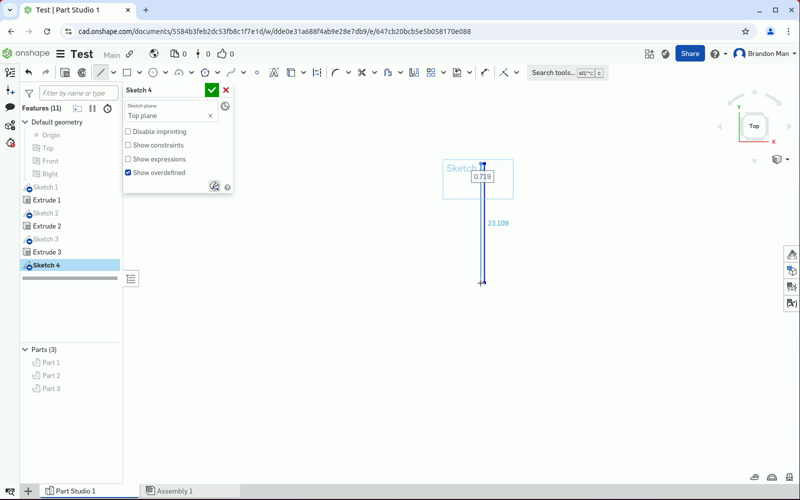
scroll(6)
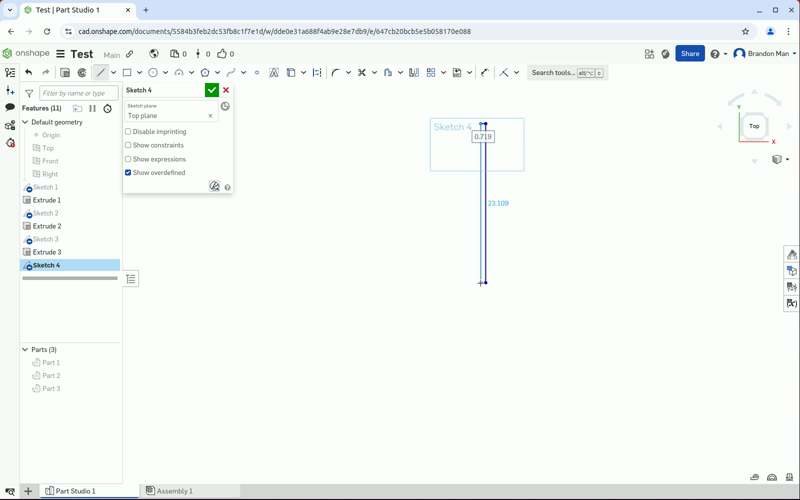
scroll(6)
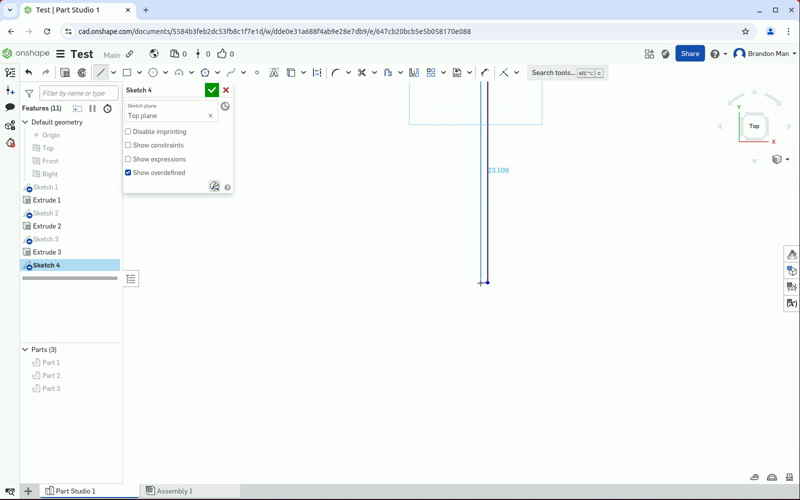
scroll(6)
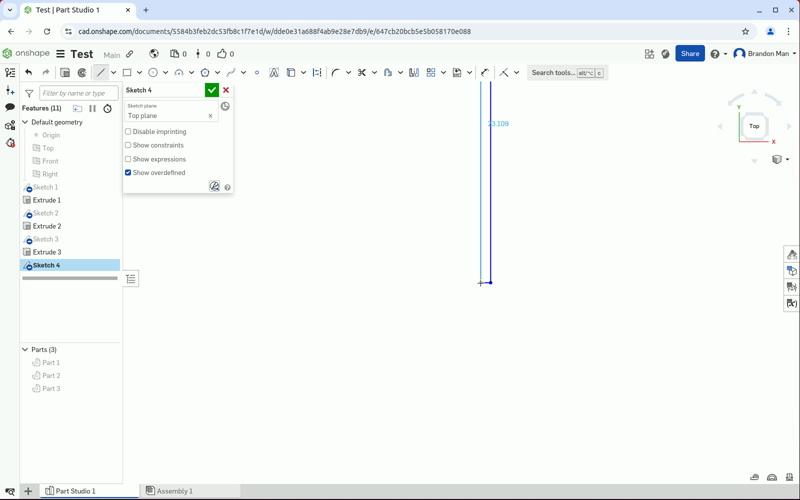
scroll(6)
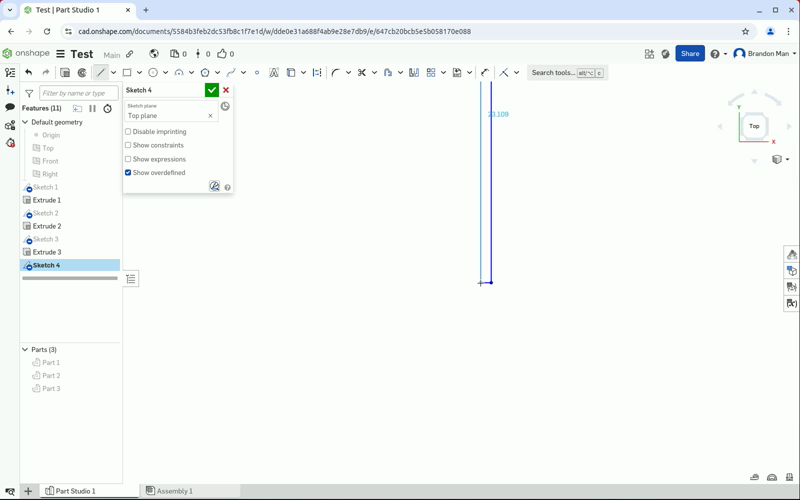
scroll(6)
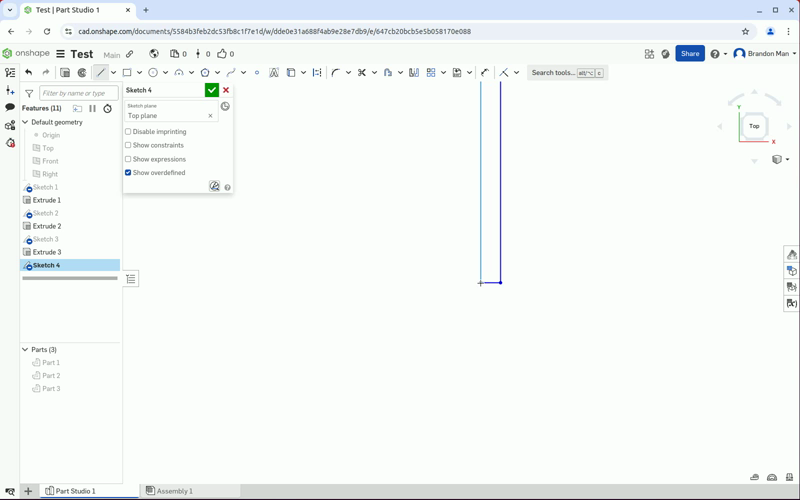
scroll(6)
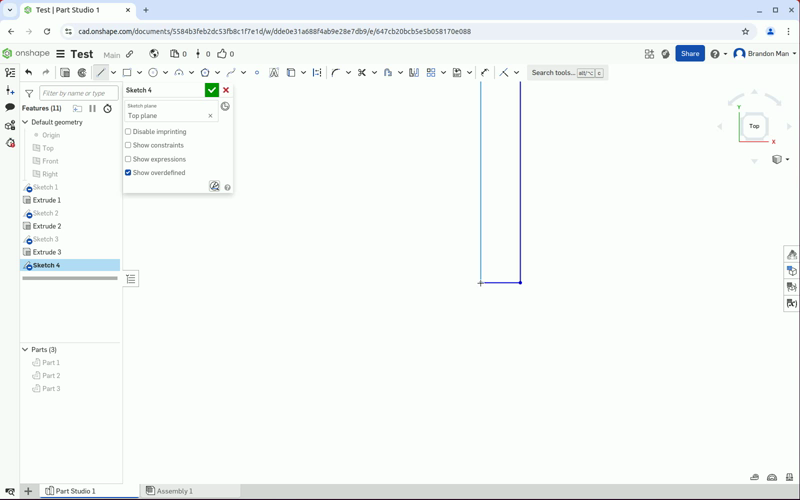
key_up(shift)
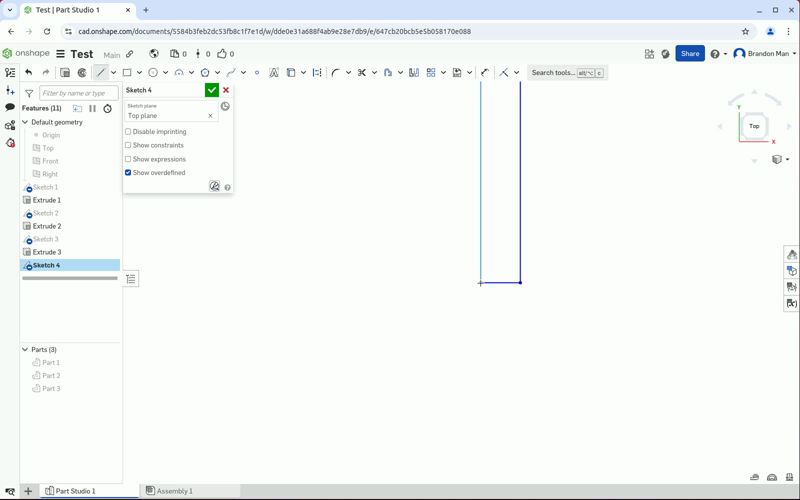
click(480, 282)
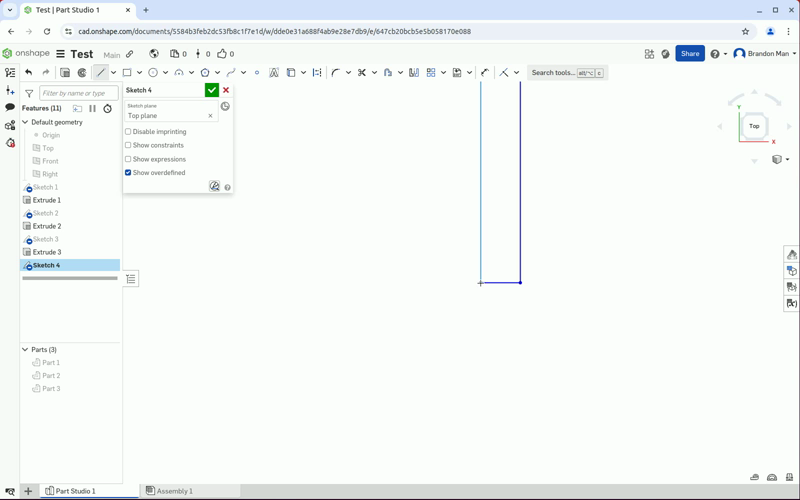
scroll(-6)
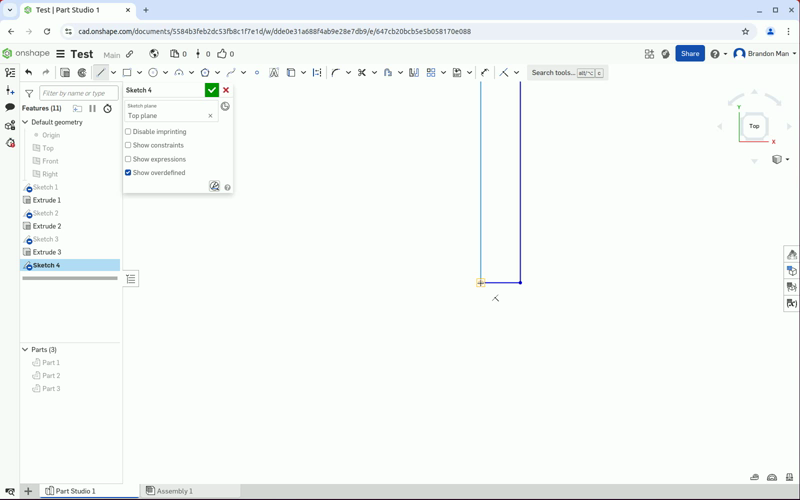
scroll(-6)
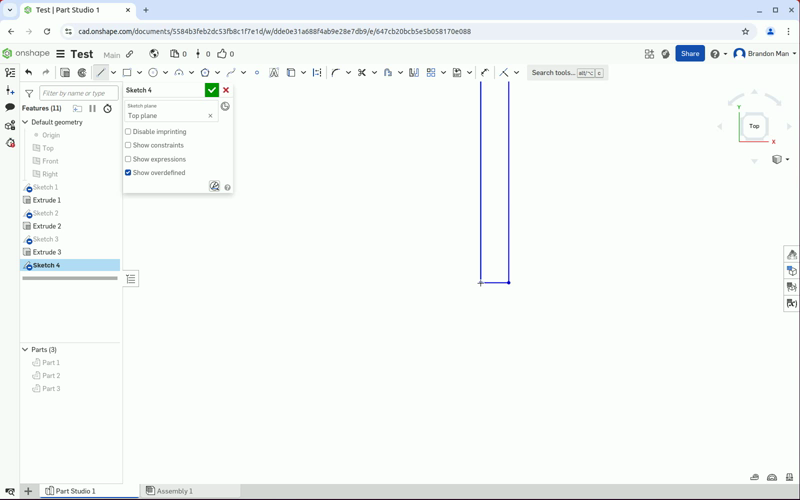
scroll(-6)
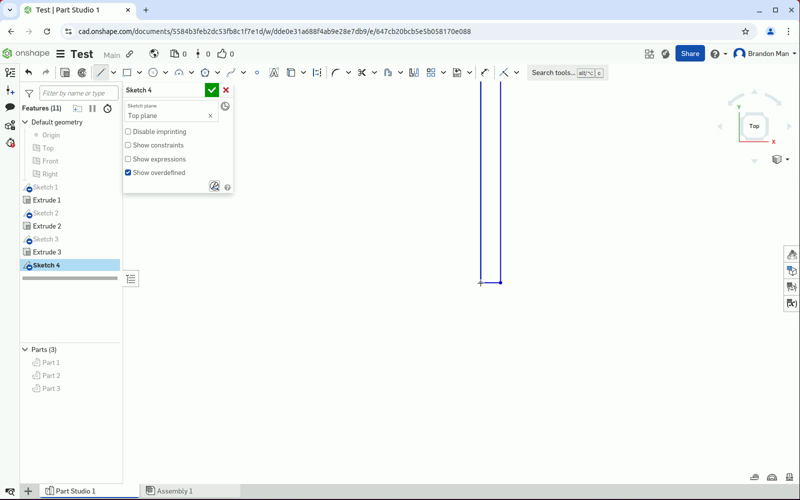
scroll(-6)
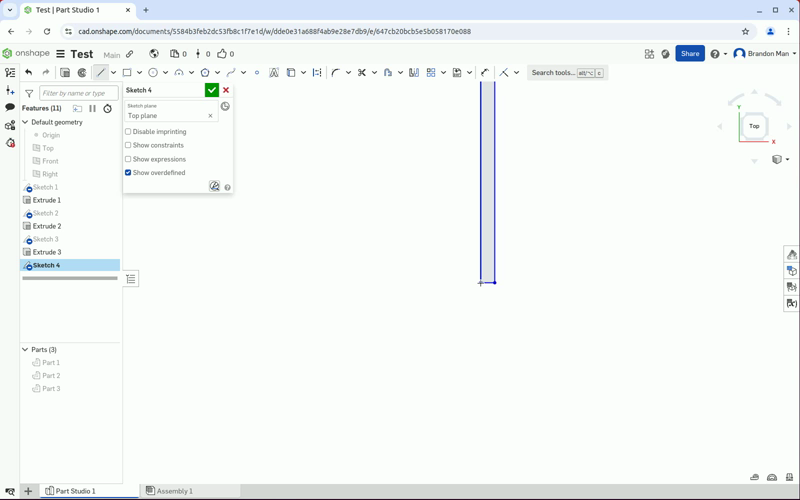
scroll(-6)
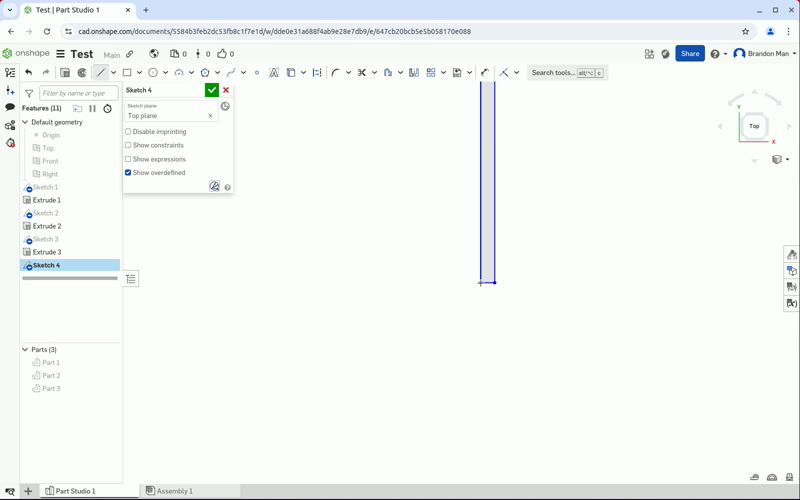
scroll(-6)
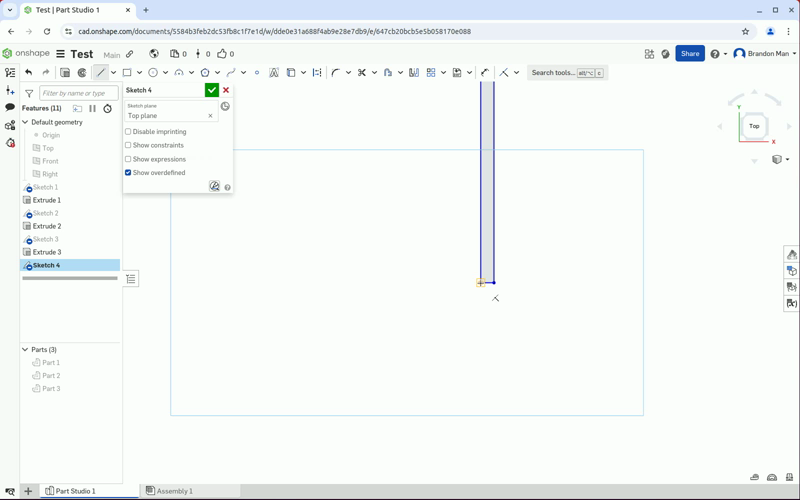
scroll(-6)
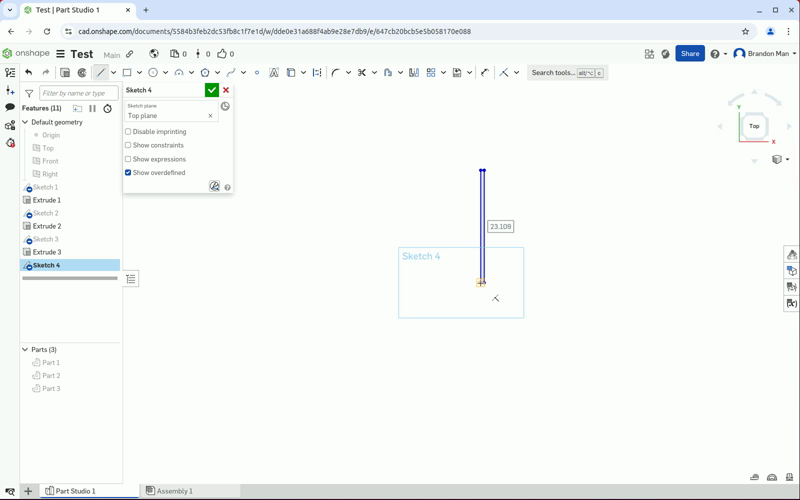
key(esc)
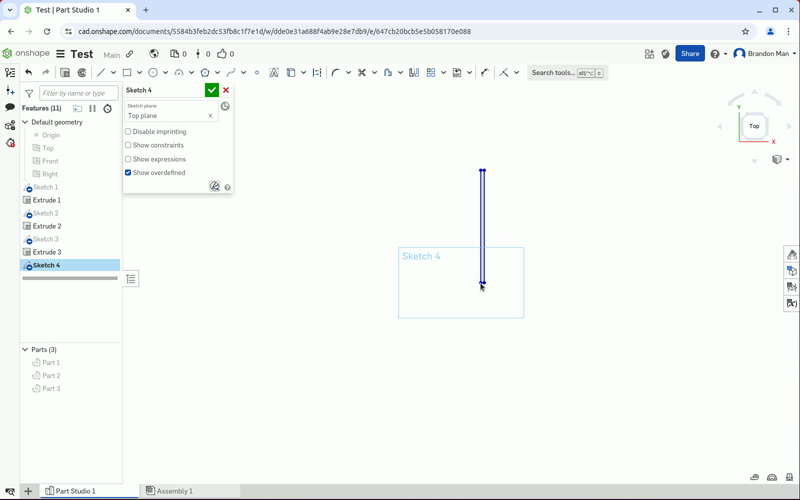
mouse_move(481, 188)
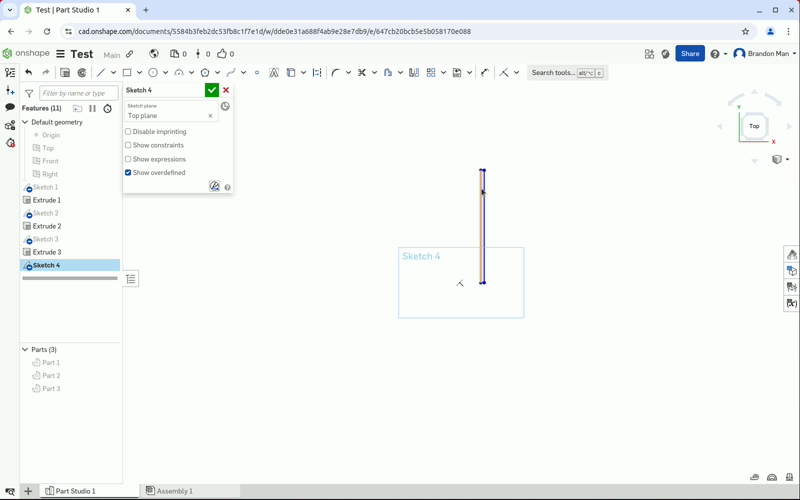
scroll(6)
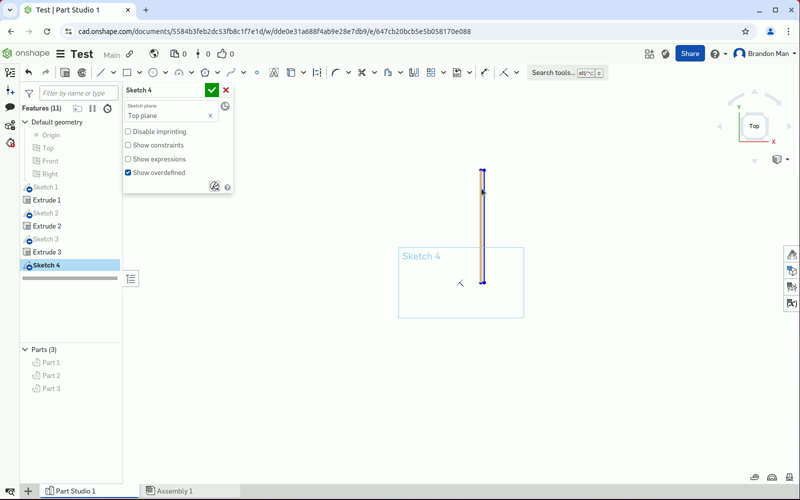
scroll(6)
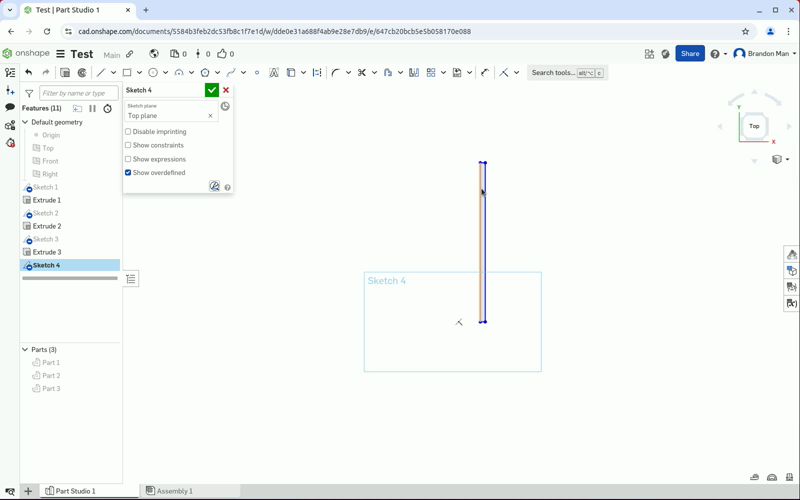
scroll(6)
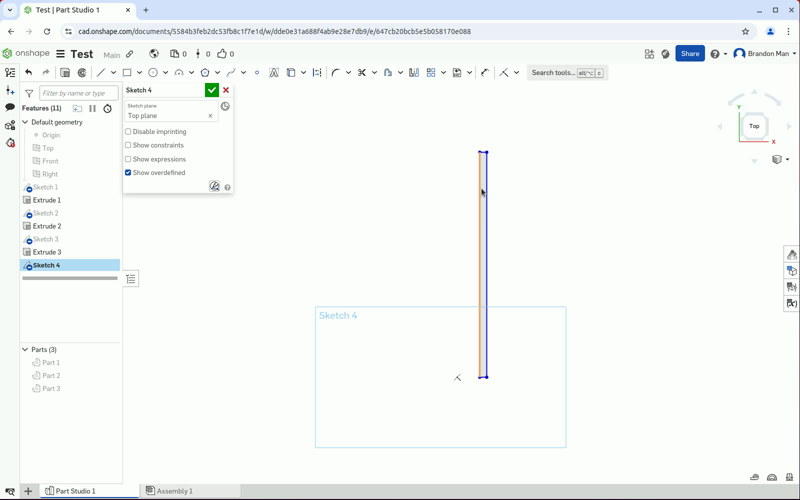
scroll(6)
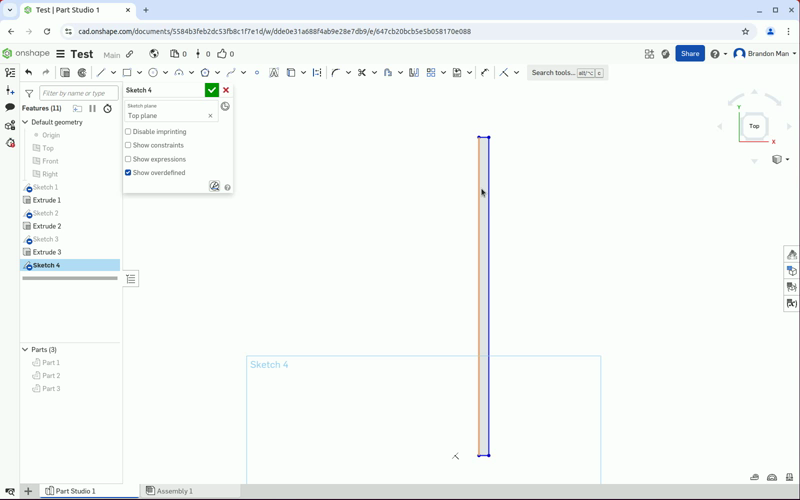
scroll(6)
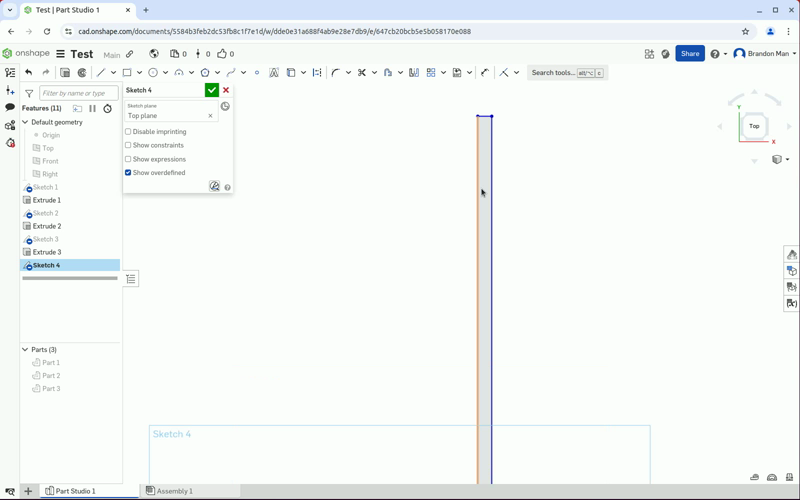
scroll(6)
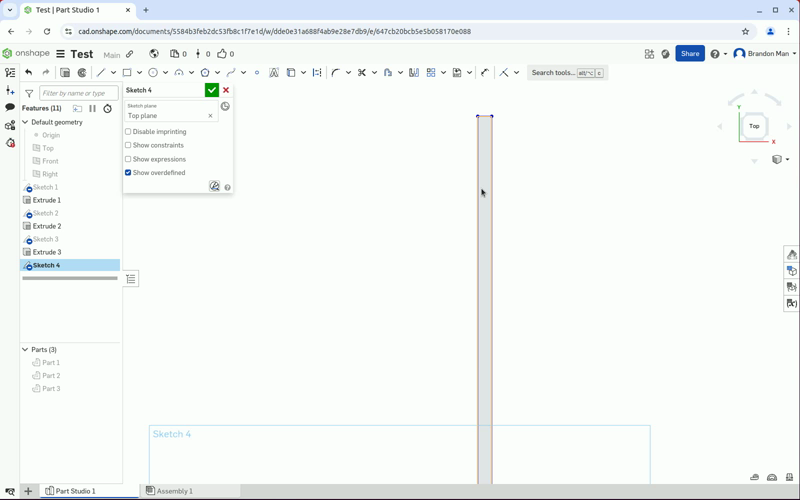
scroll(6)
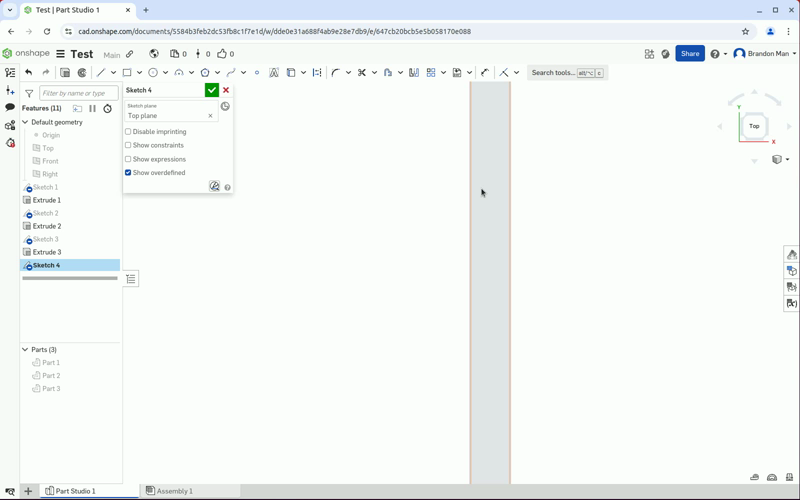
click(481, 188)
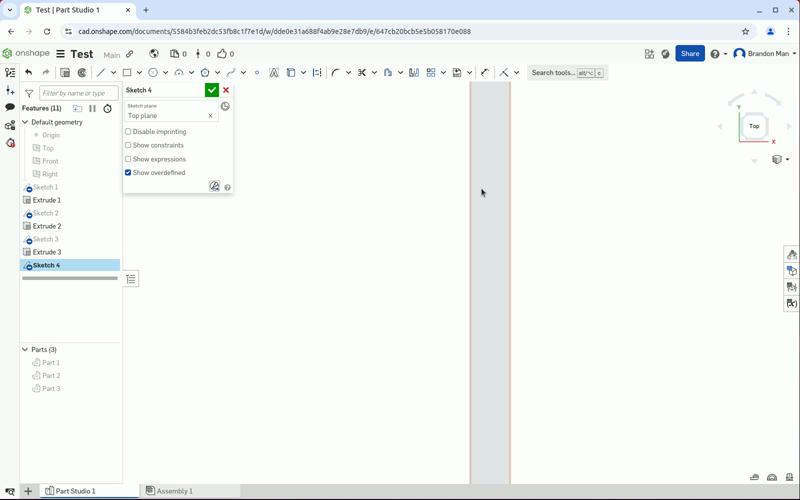
scroll(-6)
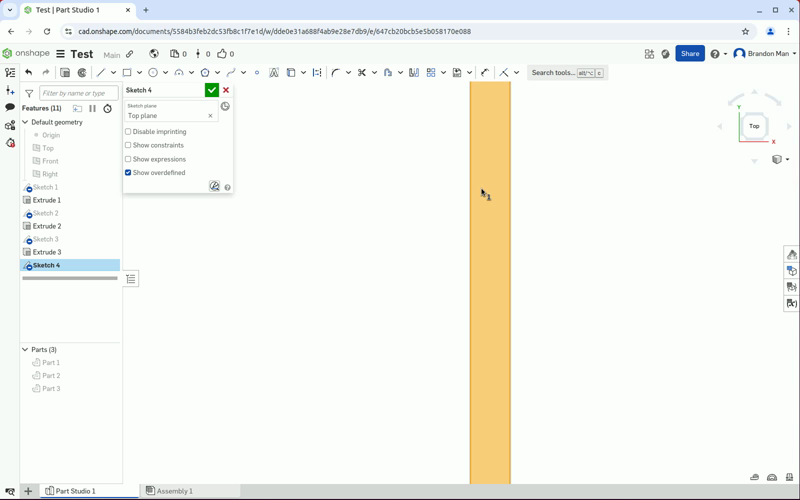
scroll(-6)
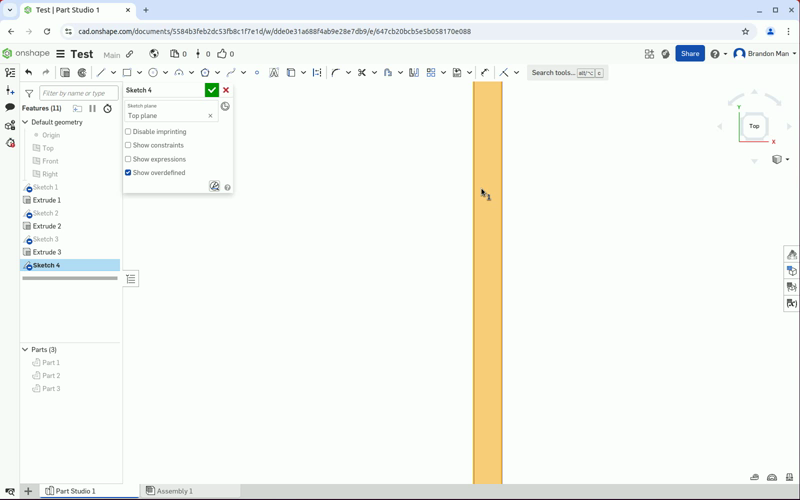
scroll(-6)
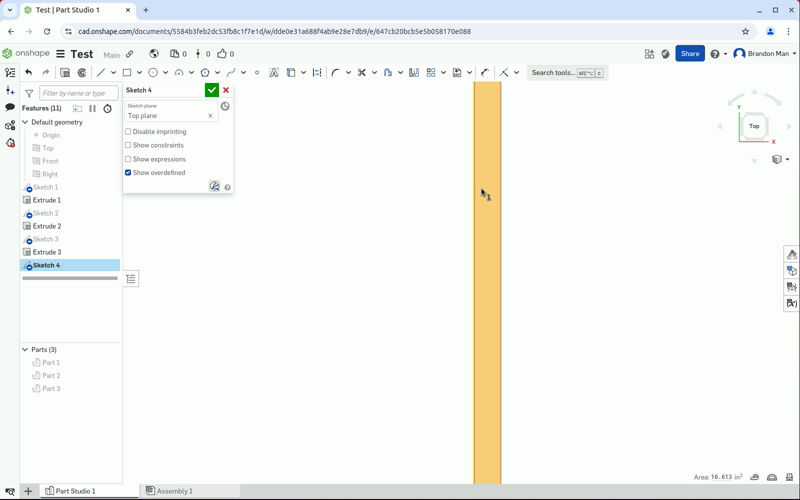
scroll(-6)
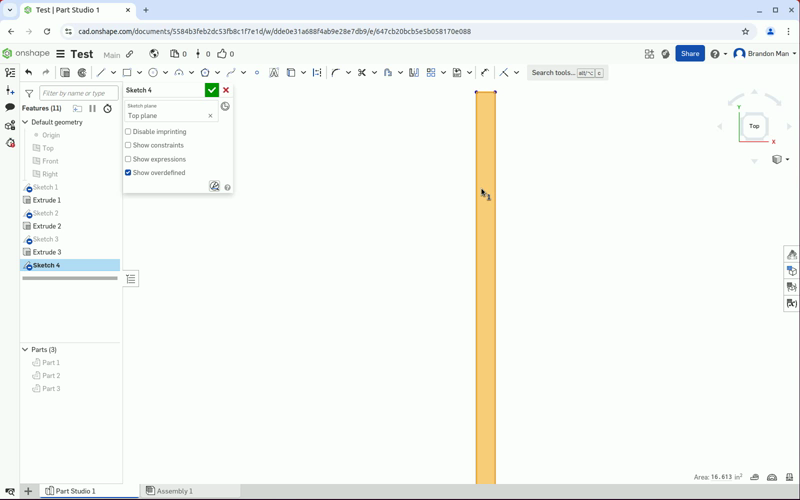
scroll(-6)
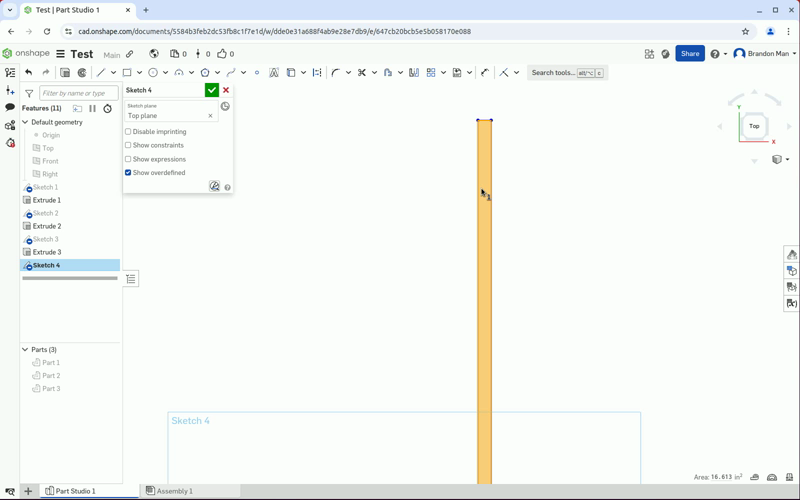
scroll(-6)
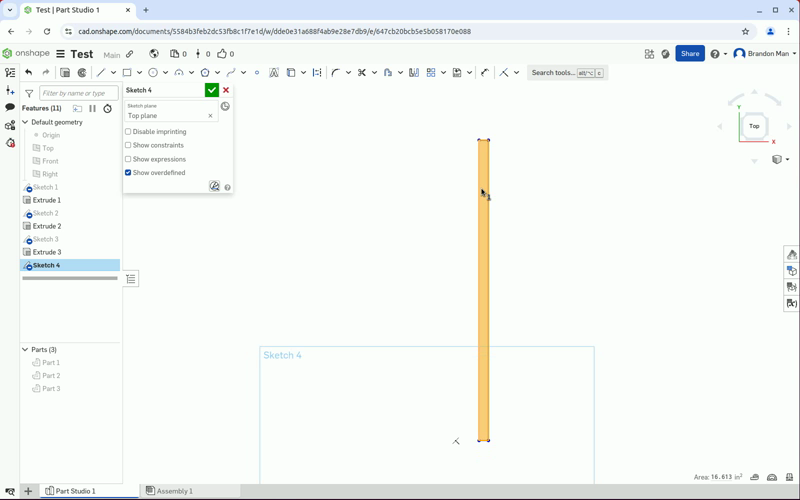
scroll(-6)
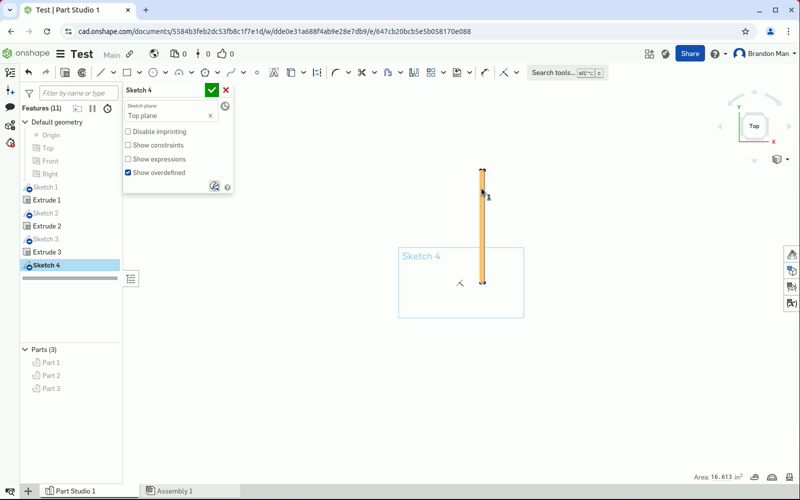
mouse_move(73, 352)
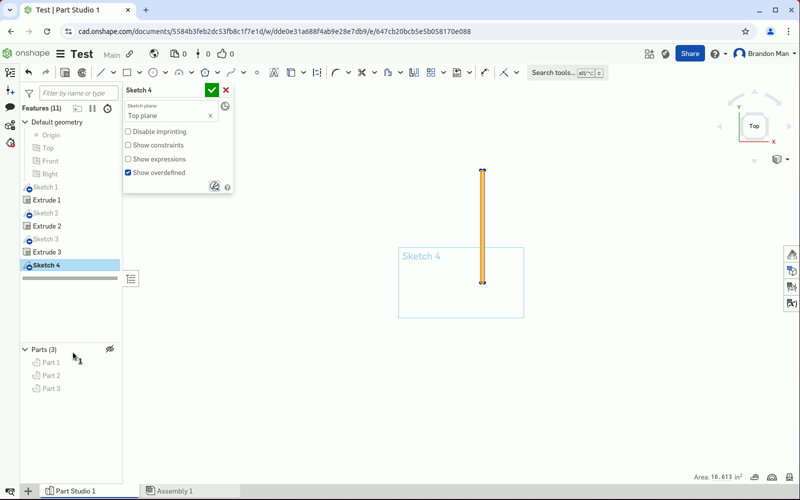
key(shift+y)
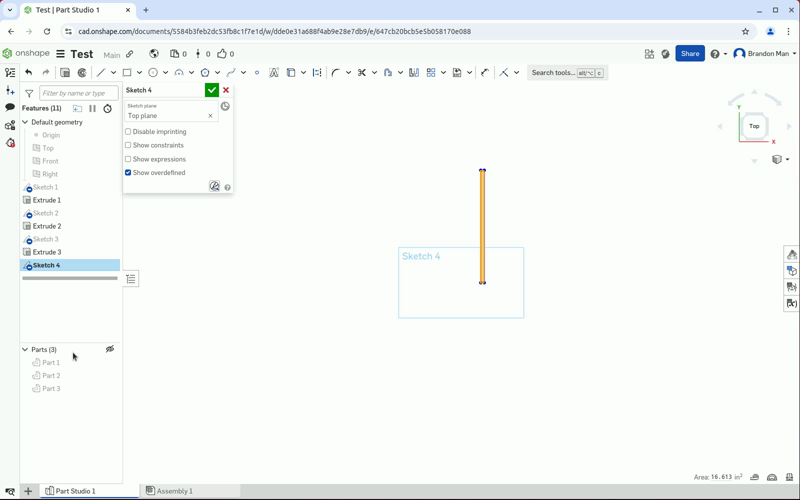
key(shift+e)
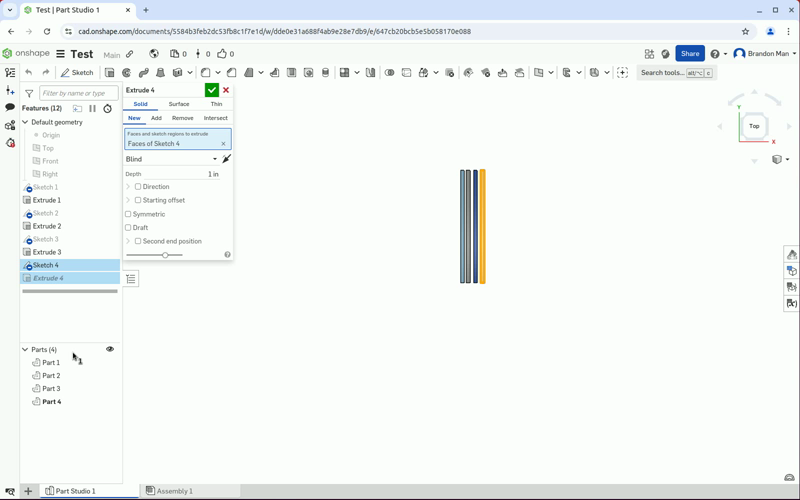
mouse_move(143, 106)
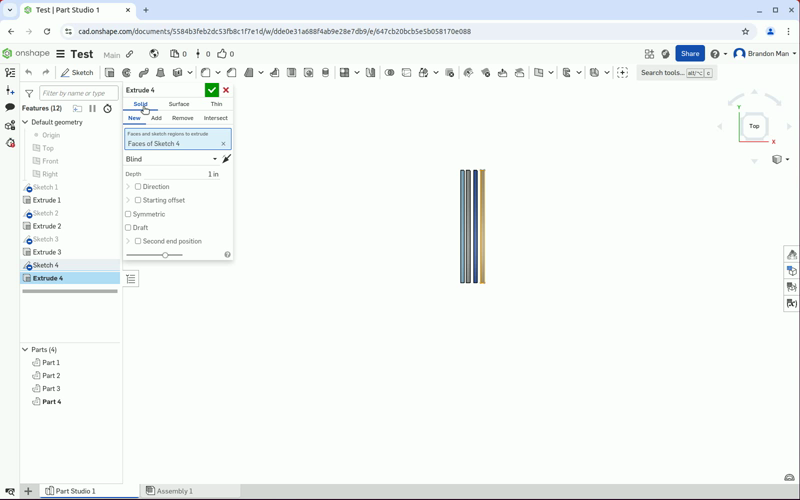
click(143, 106)
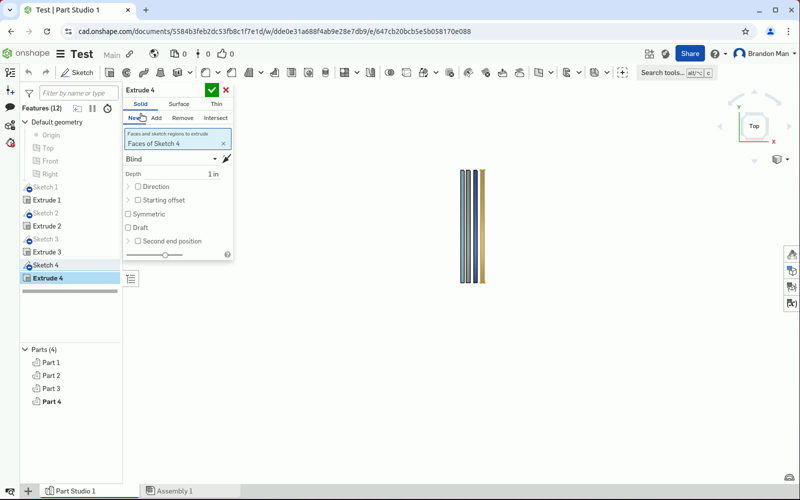
mouse_move(137, 120)
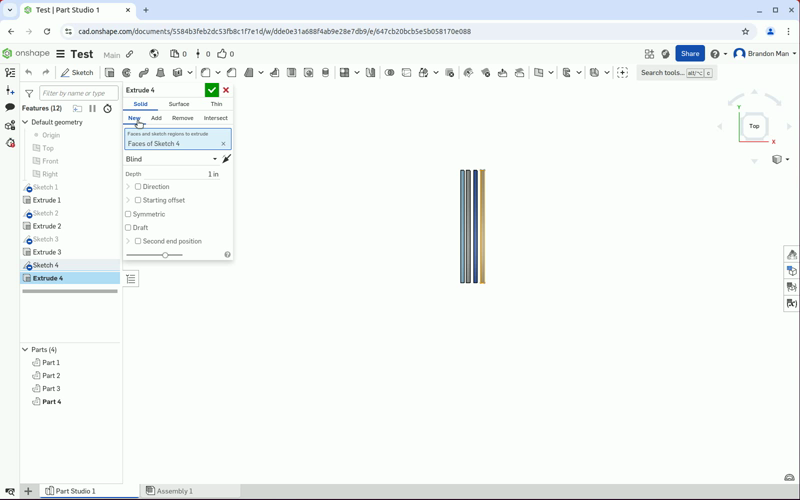
click(137, 120)
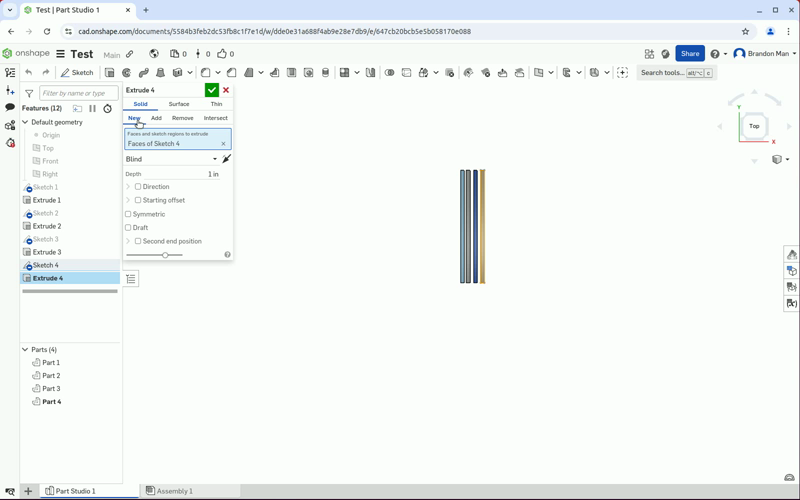
key(tab, 4)
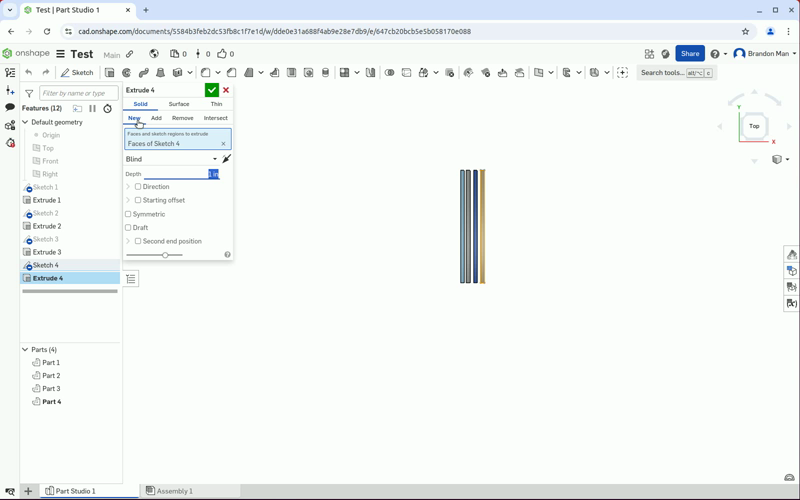
text(0.481)
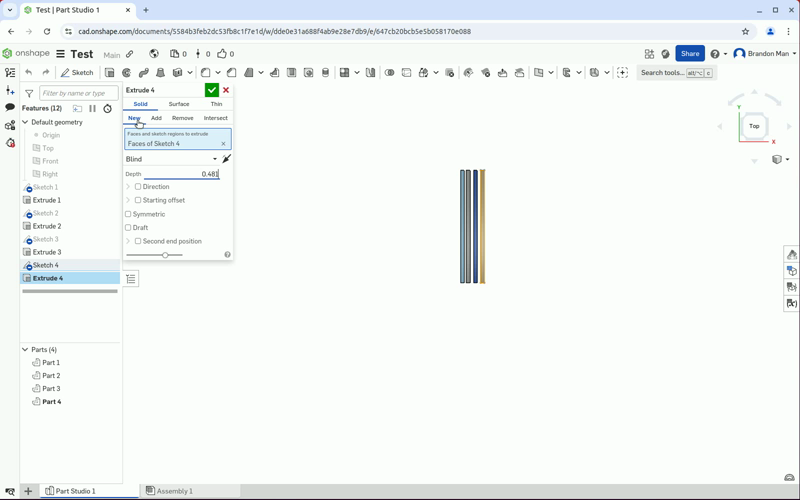
key(enter)
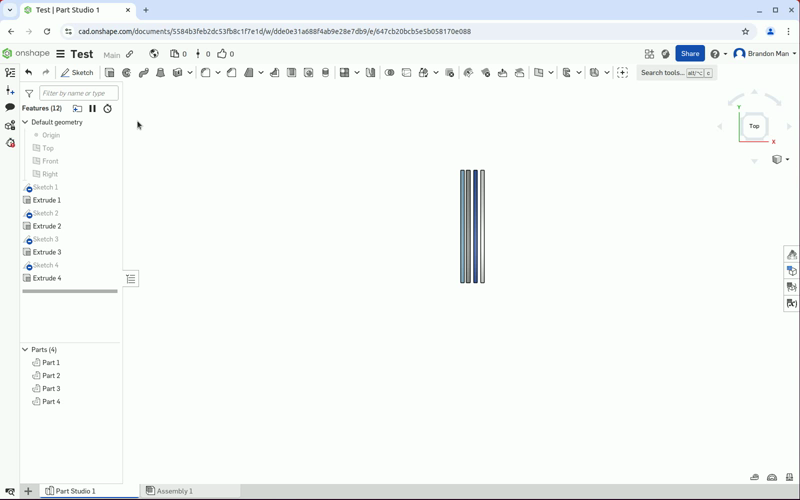
key(shift+h)
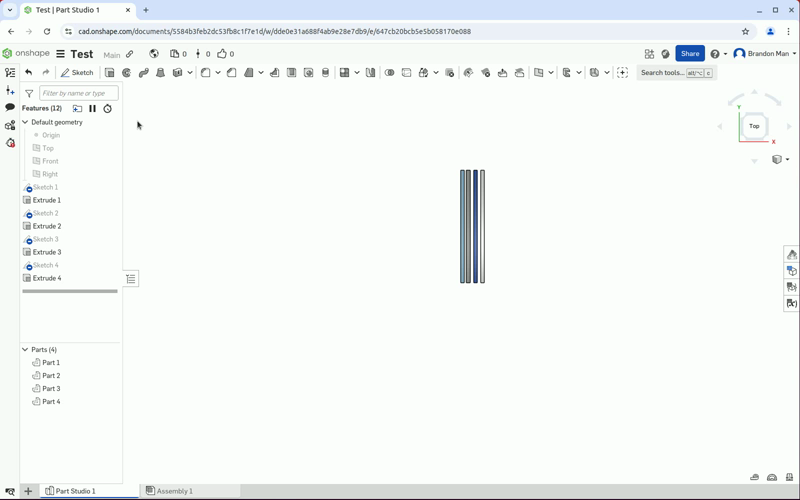
key(shift+h)
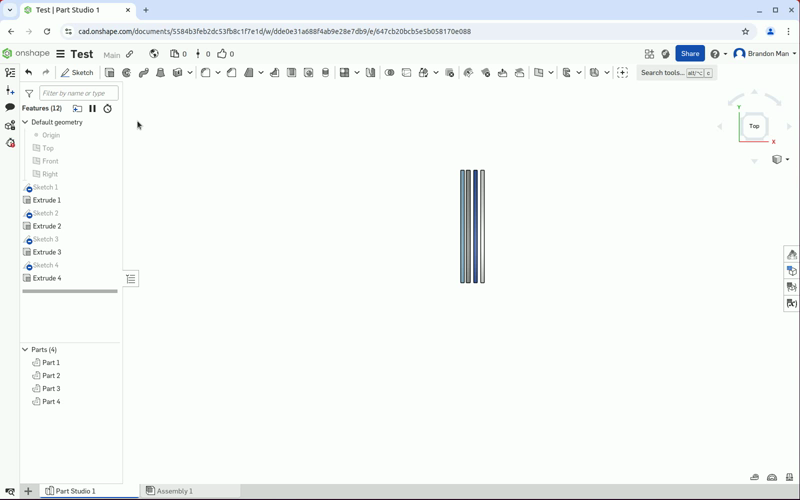
mouse_move(73, 189)
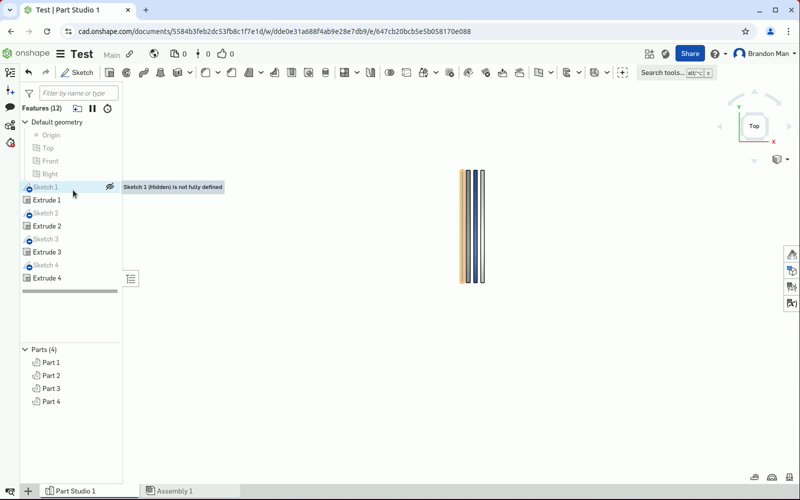
click(73, 189)
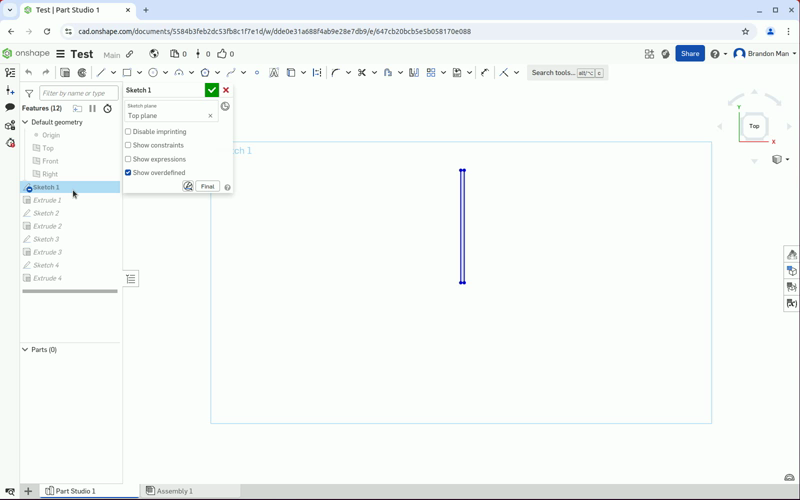
mouse_move(229, 92)
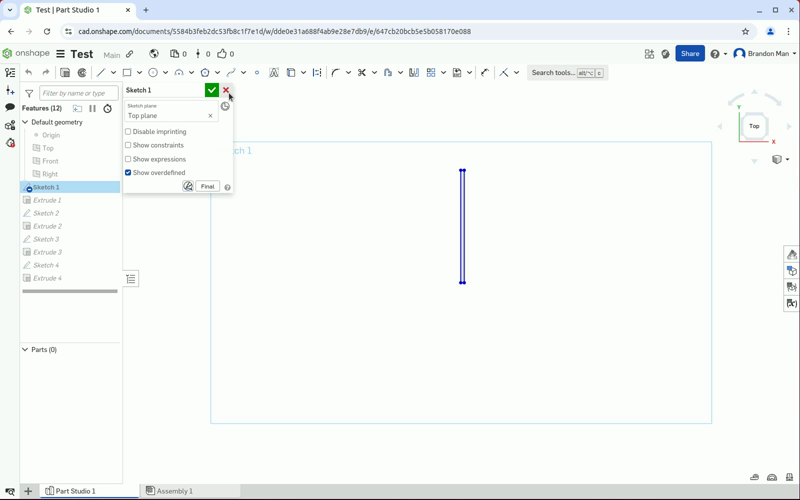
click(229, 92)
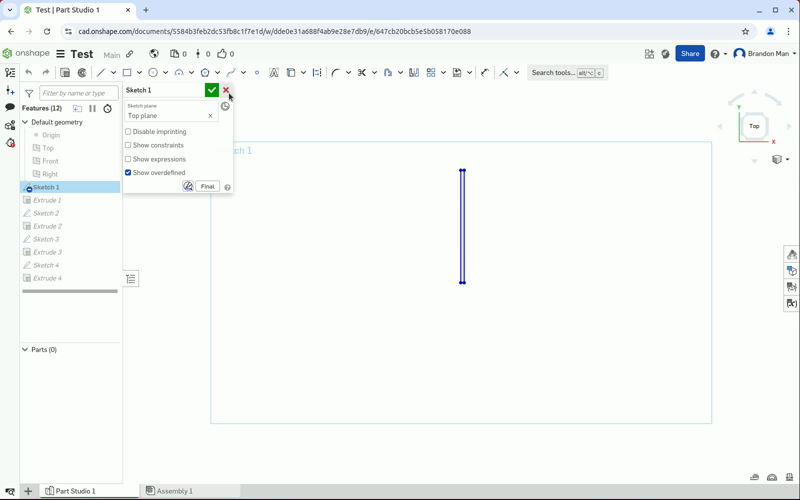
key(shift+s)
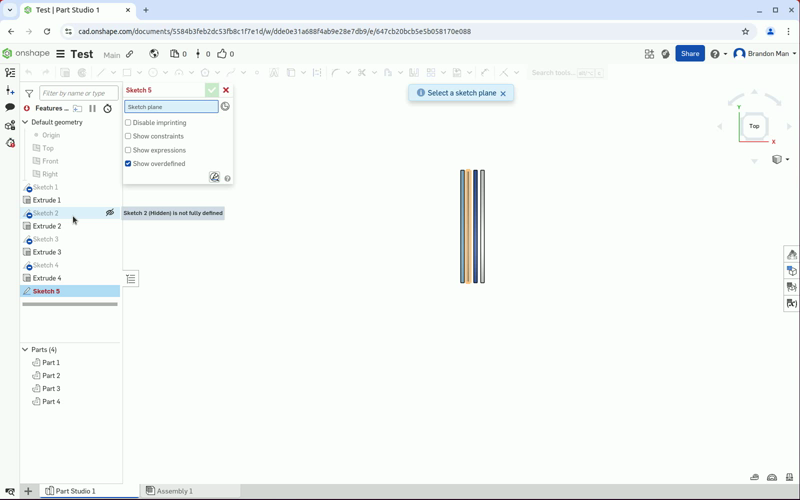
scroll(3)
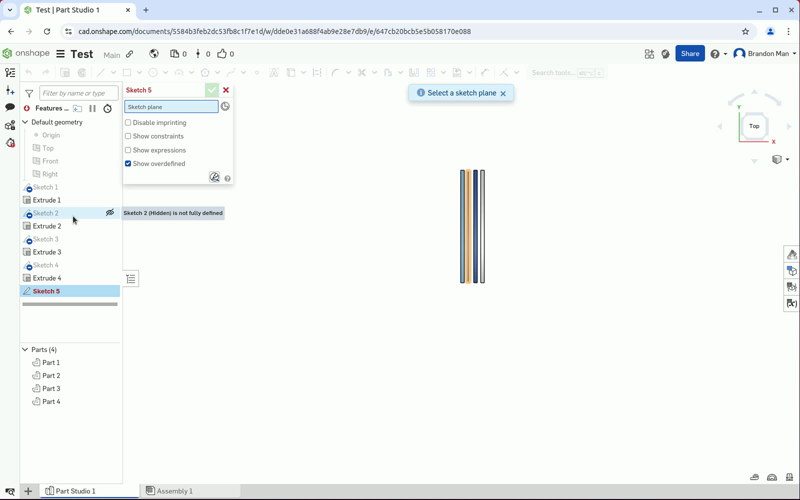
mouse_move(73, 150)
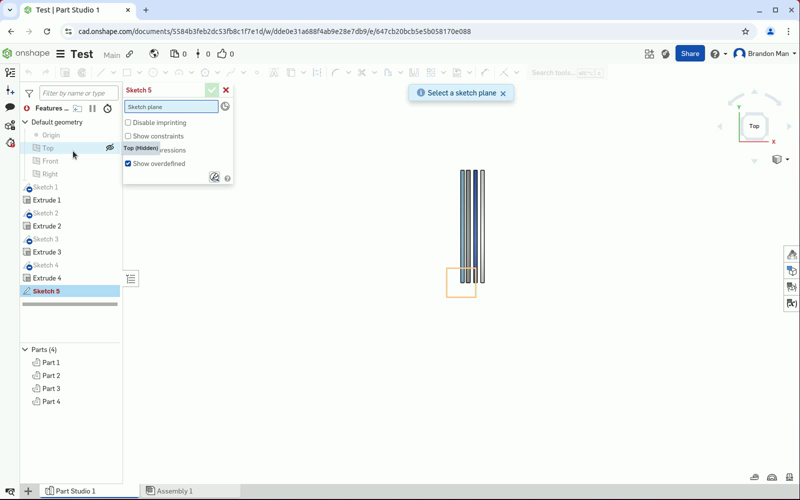
click(73, 150)
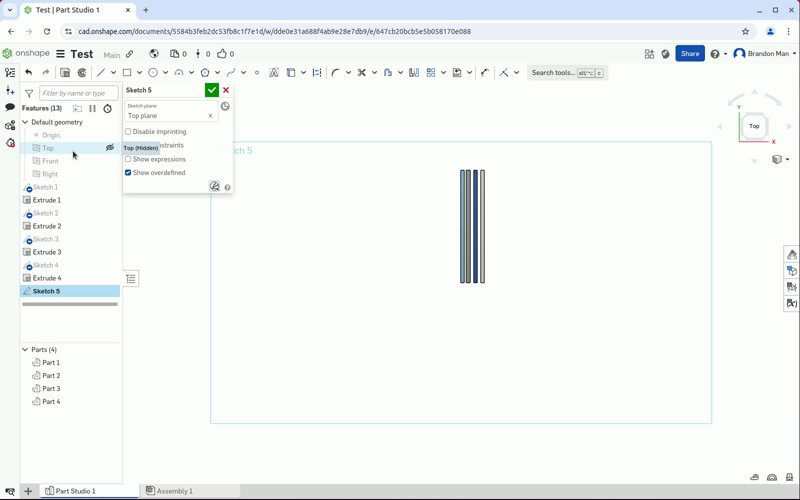
mouse_move(73, 352)
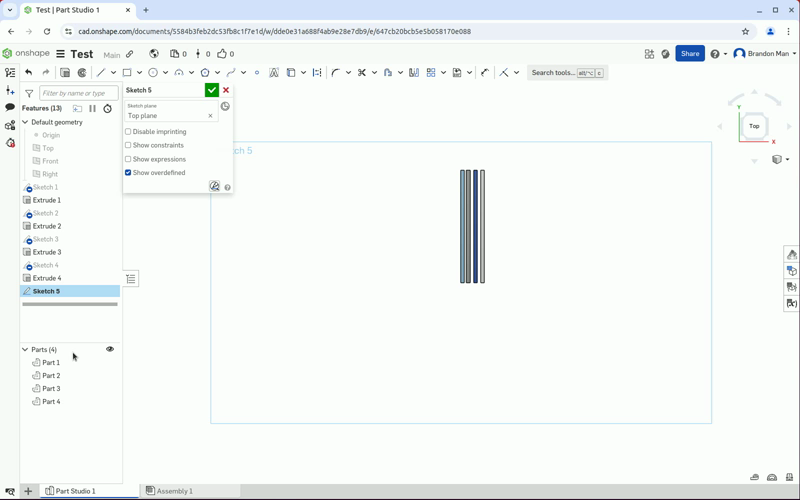
key(y)
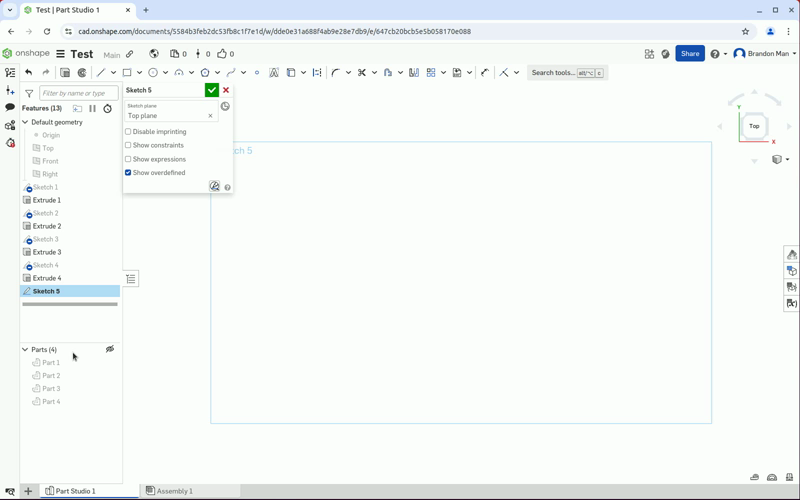
key(l)
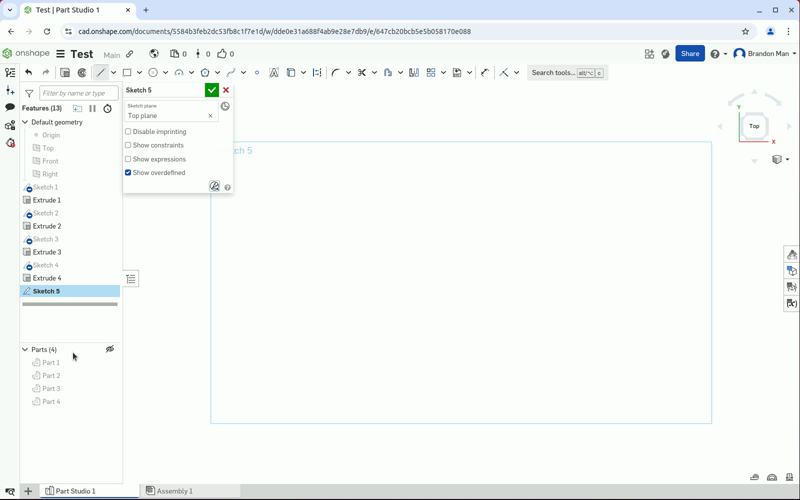
key_down(shift)
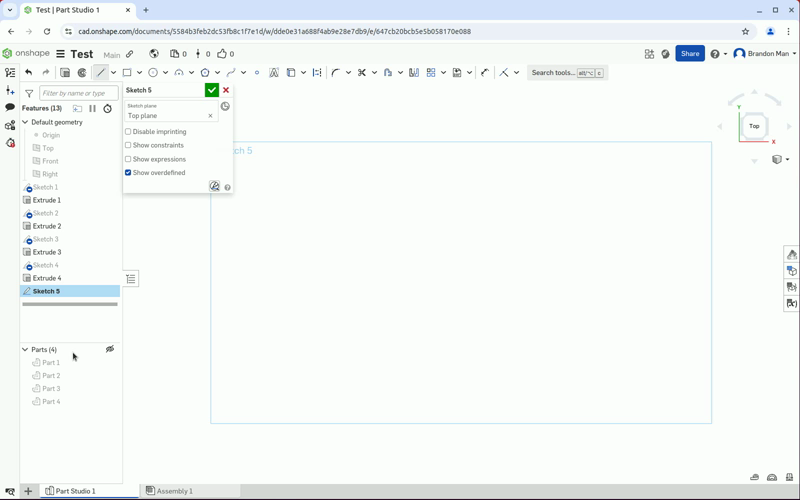
mouse_move(486, 282)
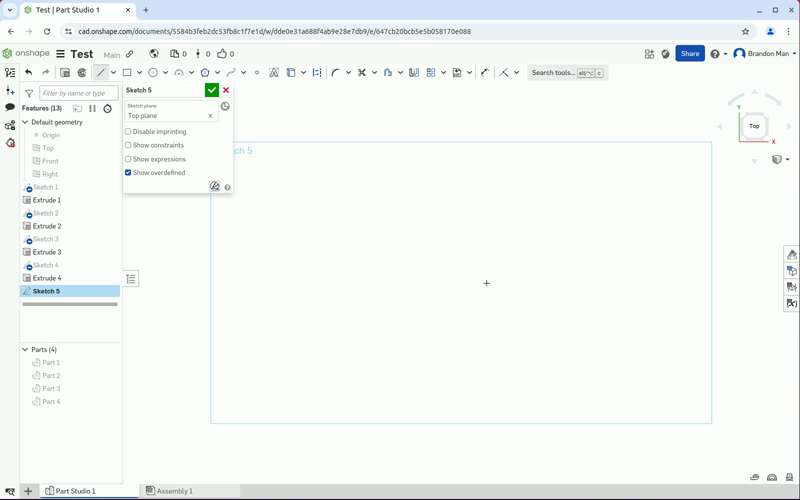
click(486, 282)
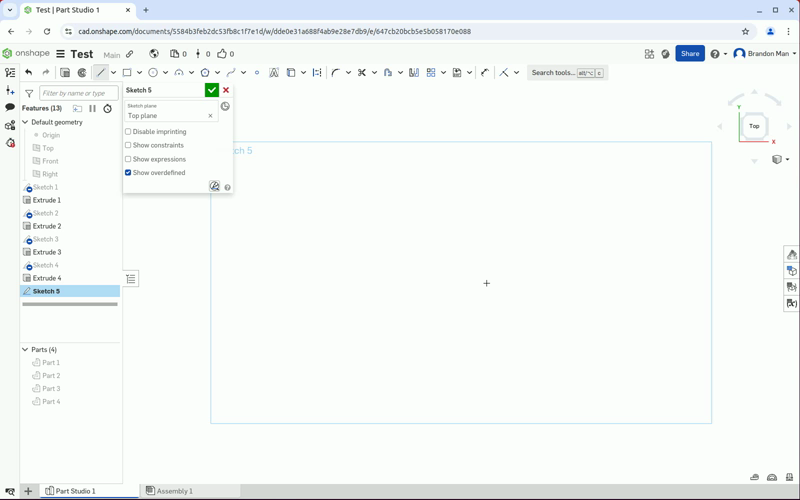
key_up(shift)
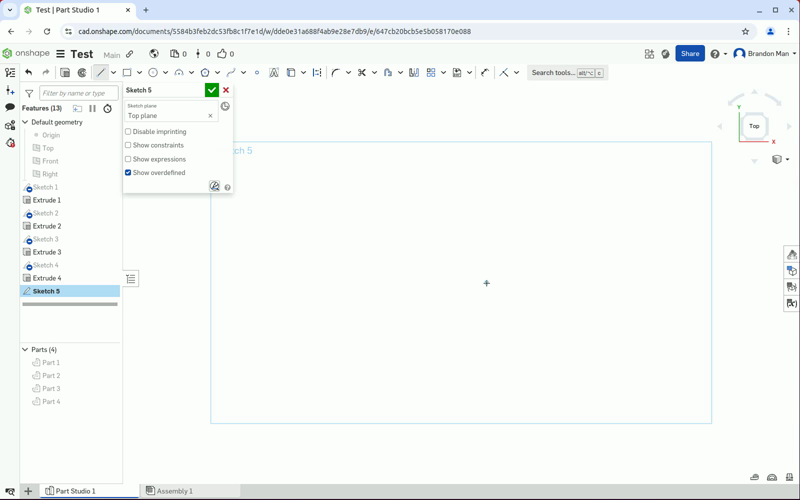
key_down(shift)
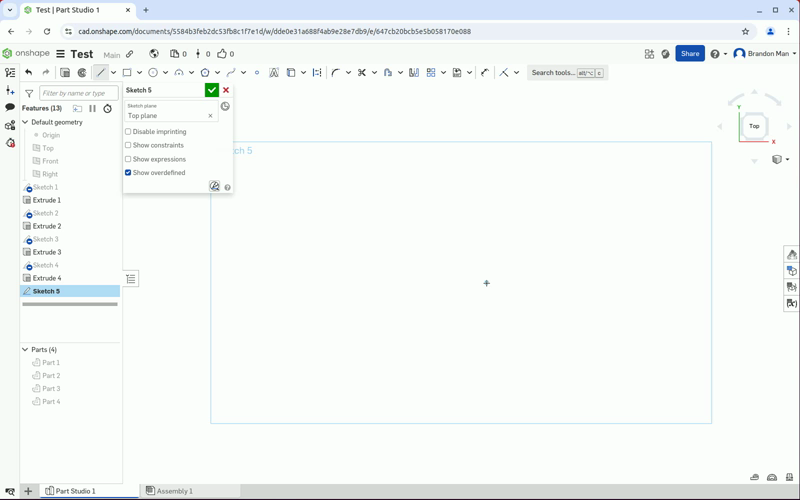
mouse_move(516, 282)
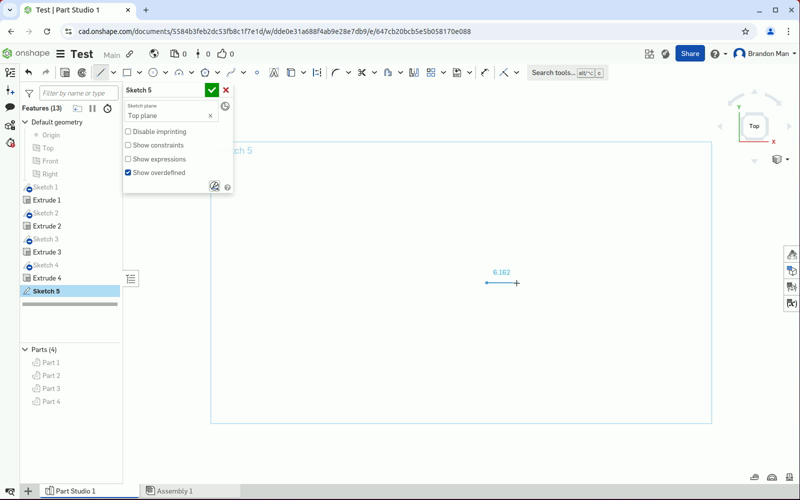
mouse_move(490, 282)
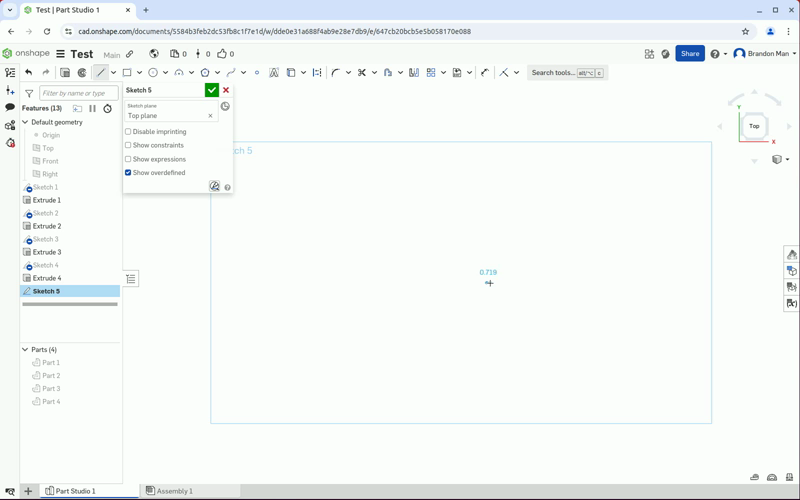
scroll(6)
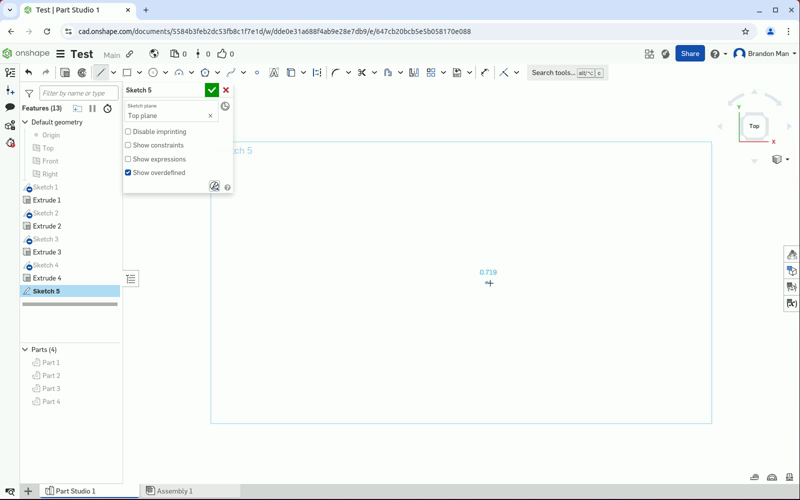
scroll(6)
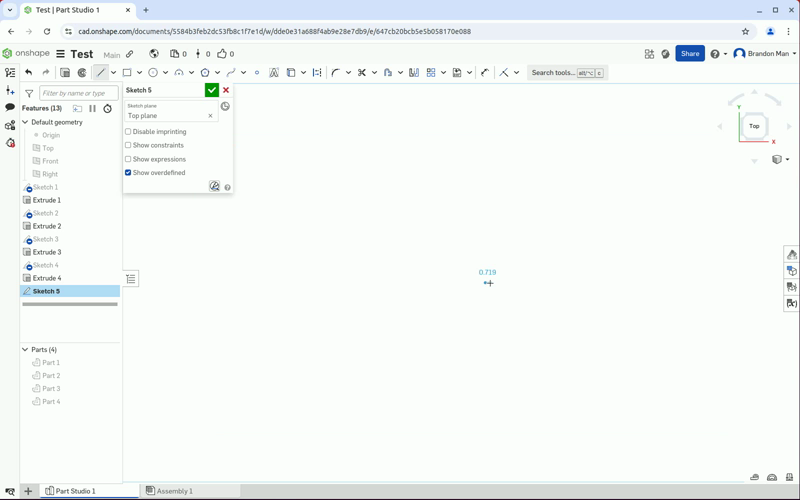
scroll(6)
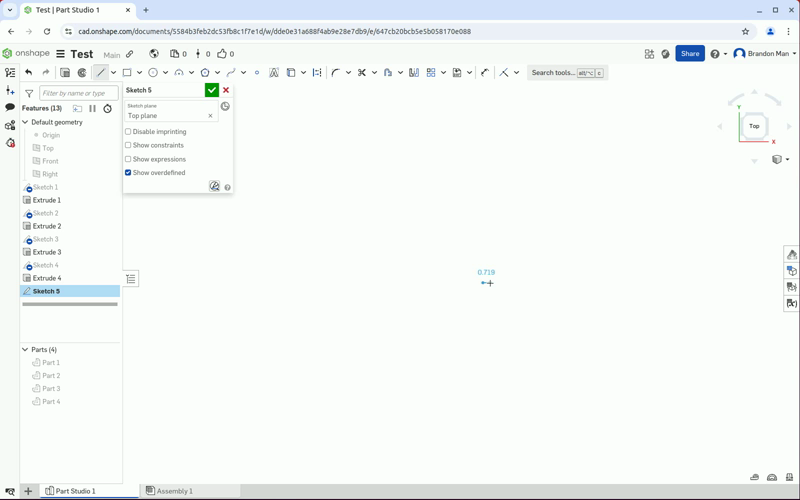
scroll(6)
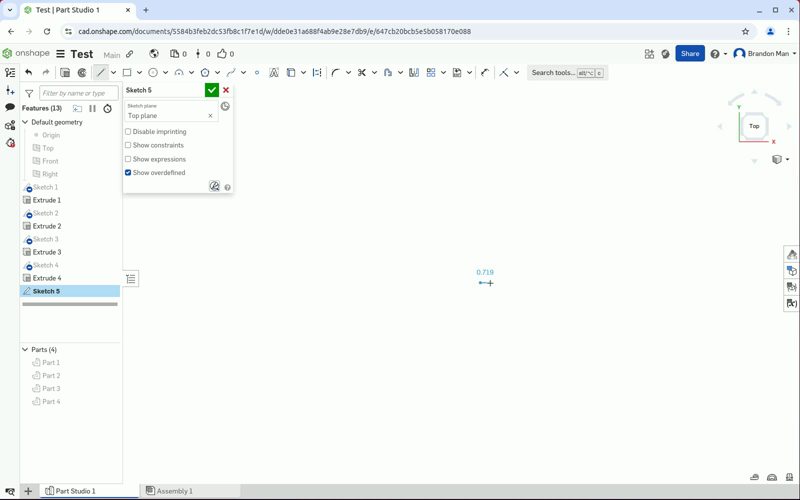
scroll(6)
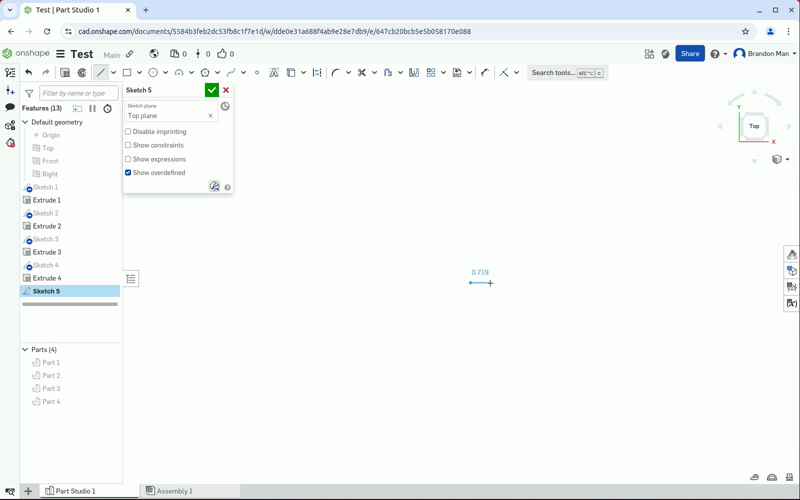
scroll(6)
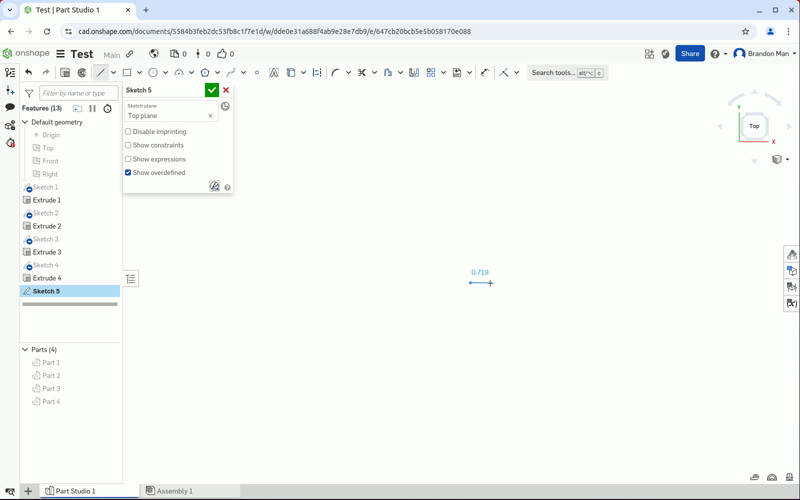
scroll(6)
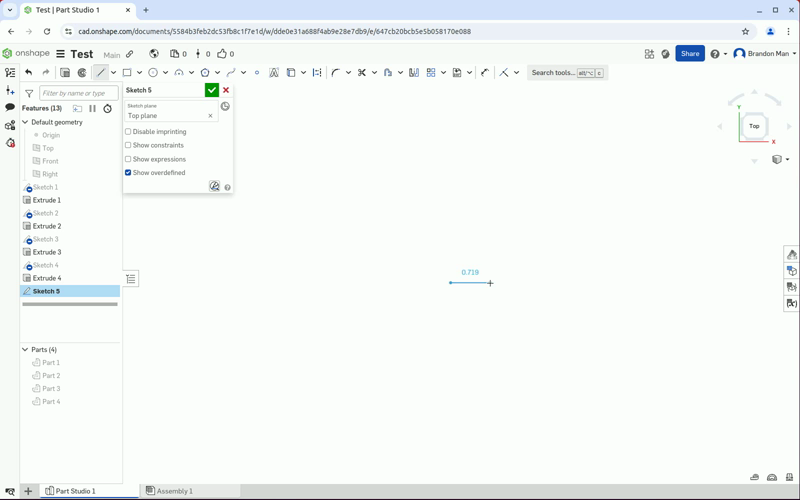
click(490, 282)
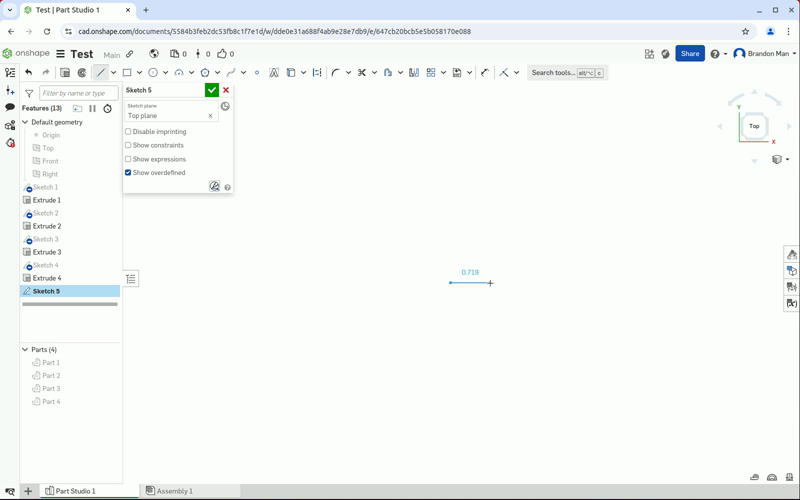
scroll(-6)
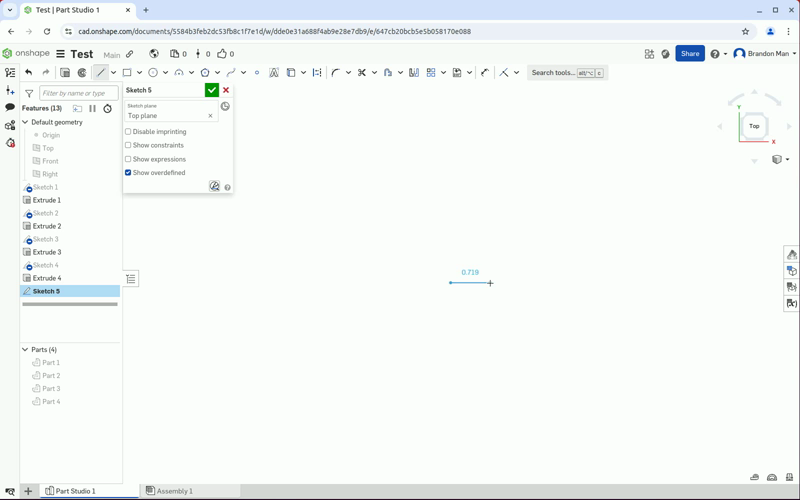
scroll(-6)
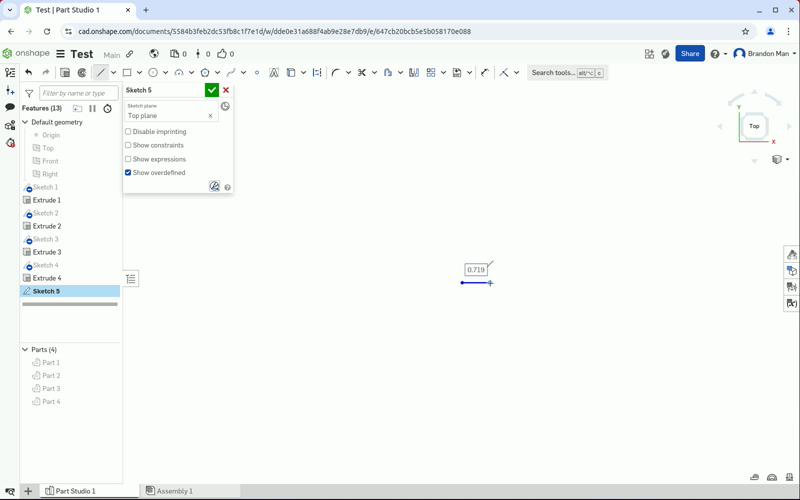
scroll(-6)
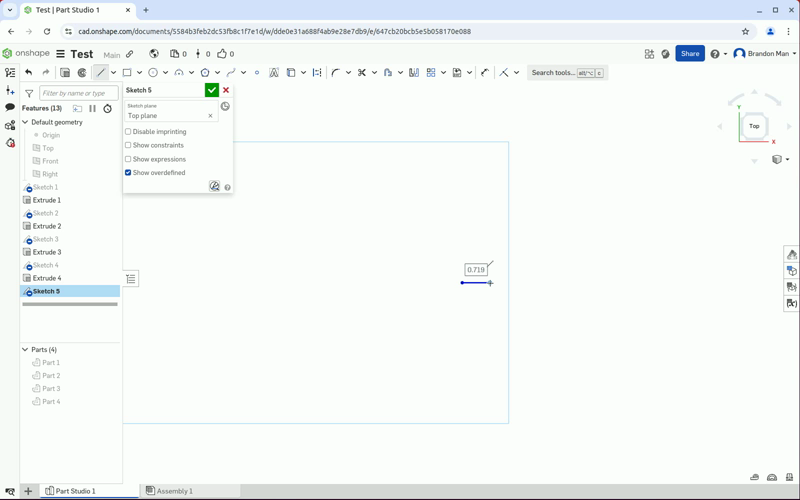
scroll(-6)
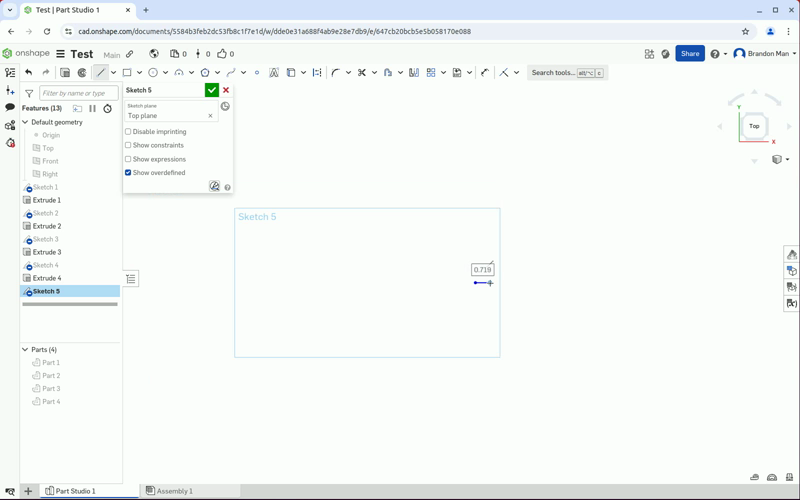
scroll(-6)
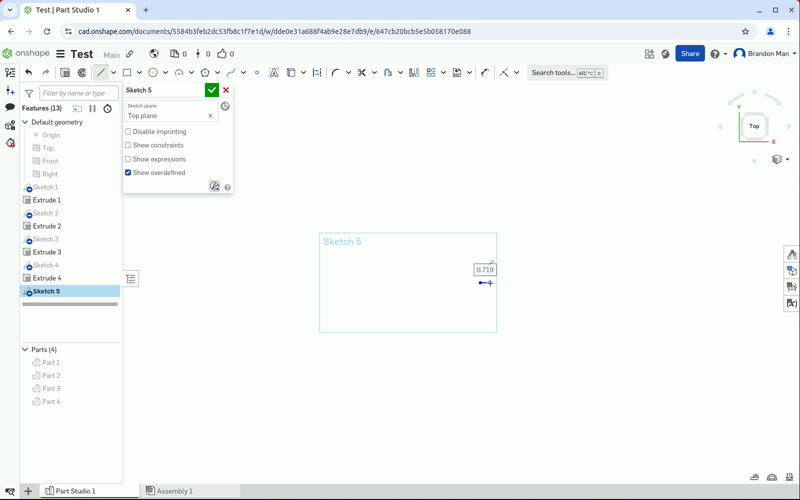
scroll(-6)
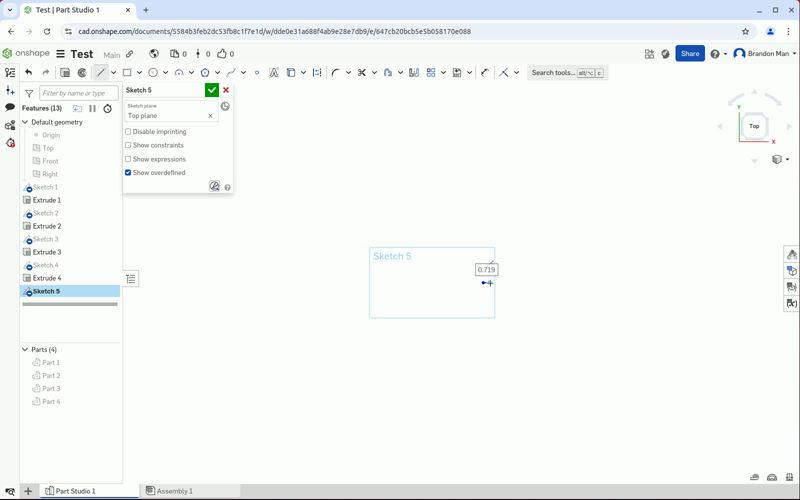
scroll(-6)
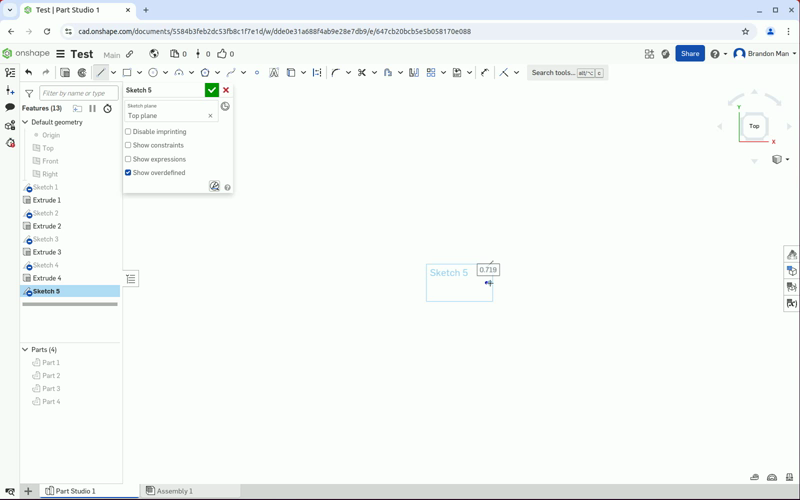
key_up(shift)
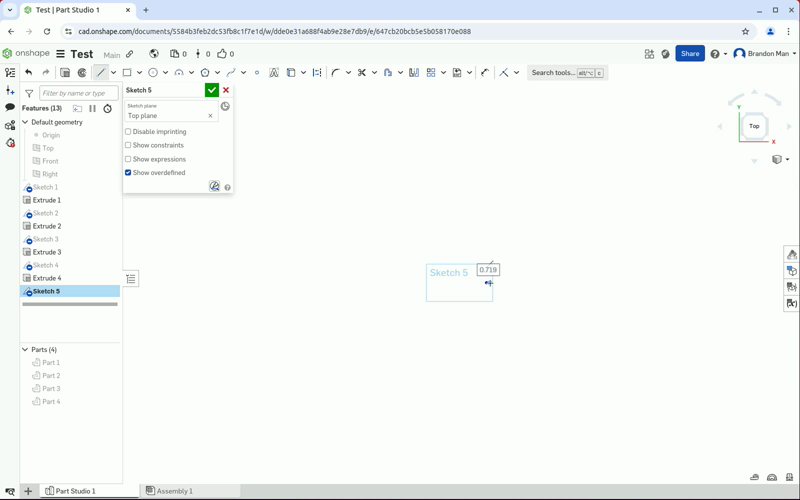
key_down(shift)
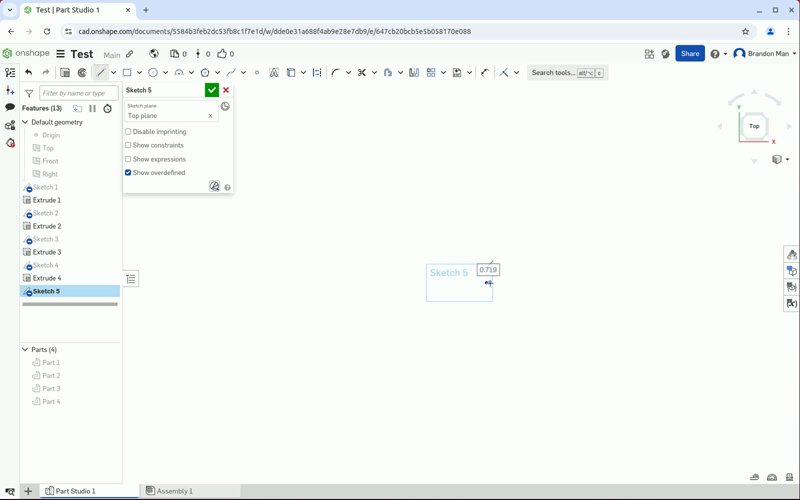
mouse_move(490, 170)
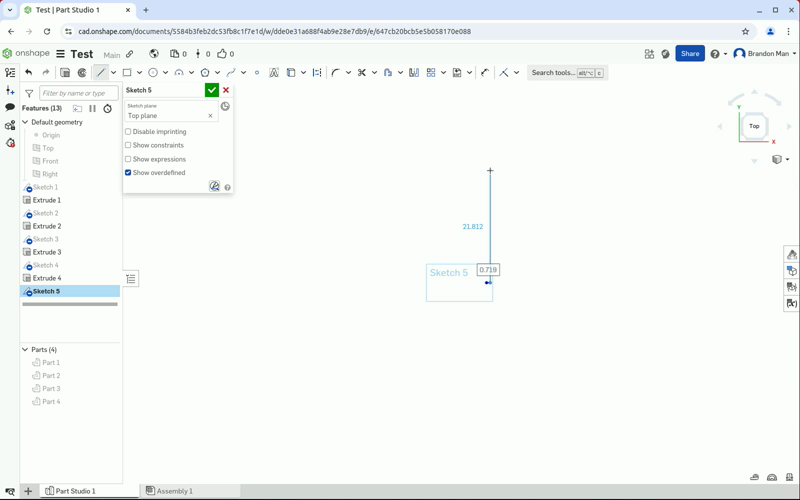
click(490, 170)
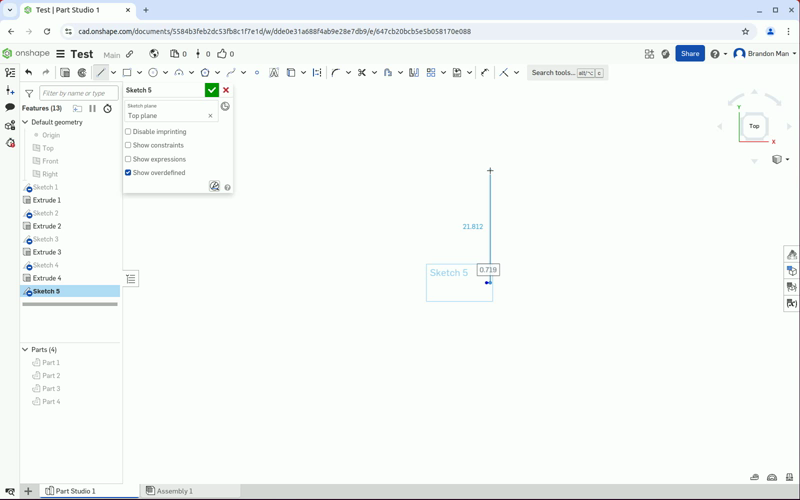
key_up(shift)
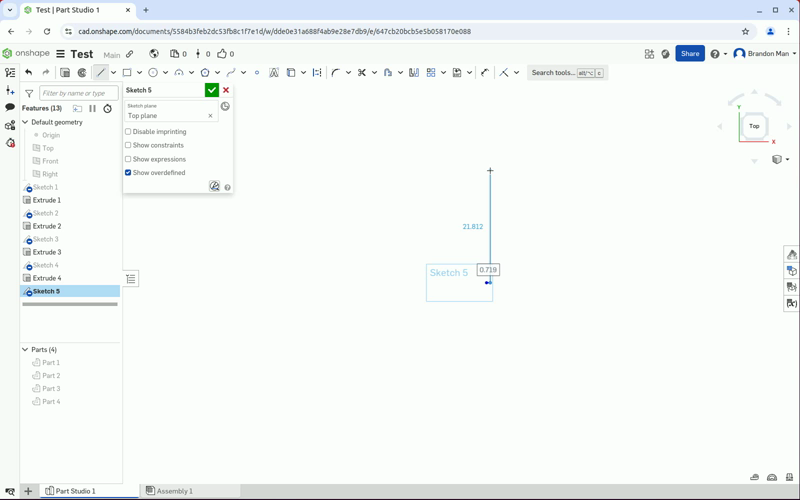
key_down(shift)
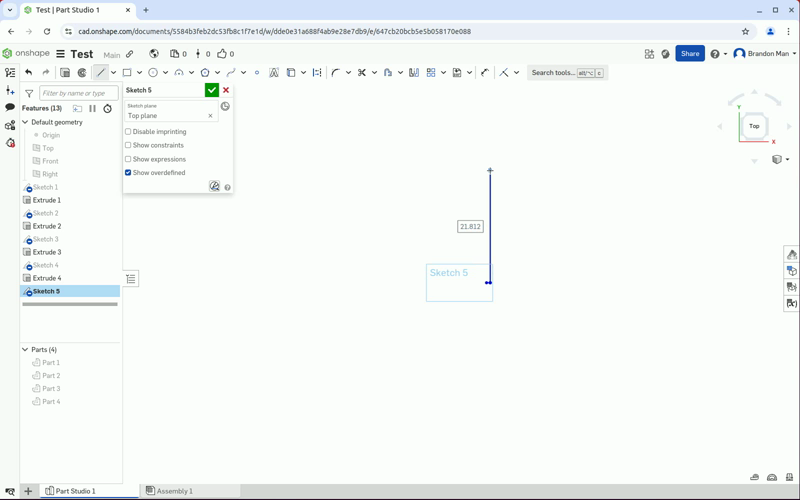
mouse_move(520, 170)
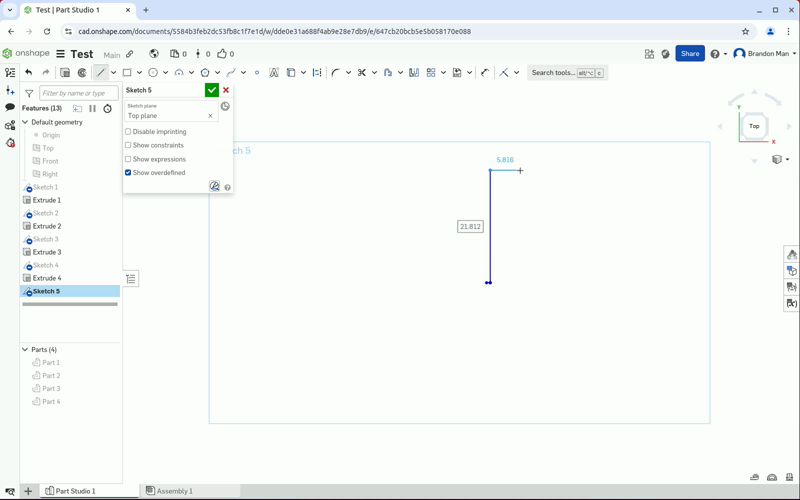
mouse_move(486, 170)
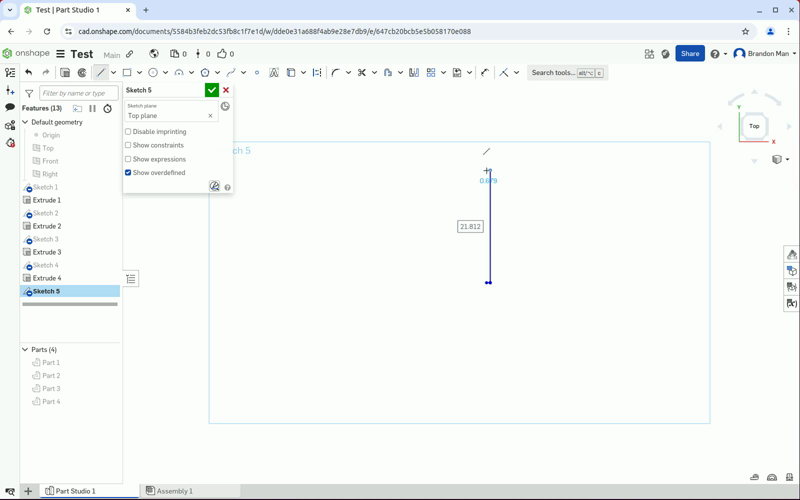
scroll(6)
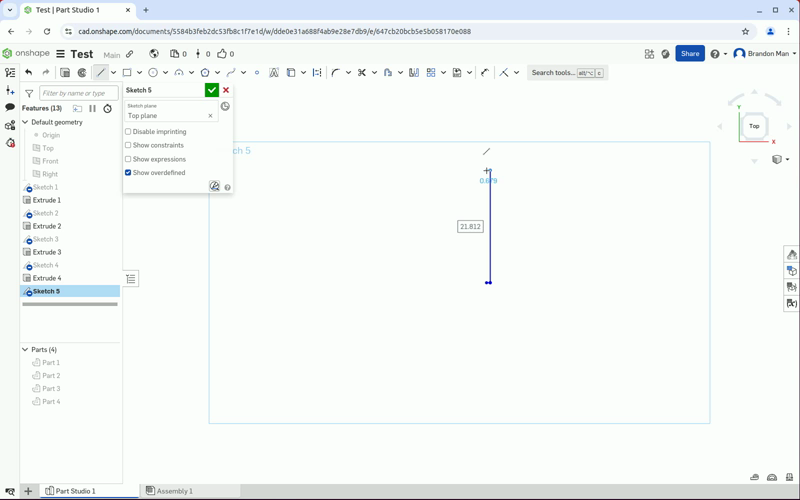
scroll(6)
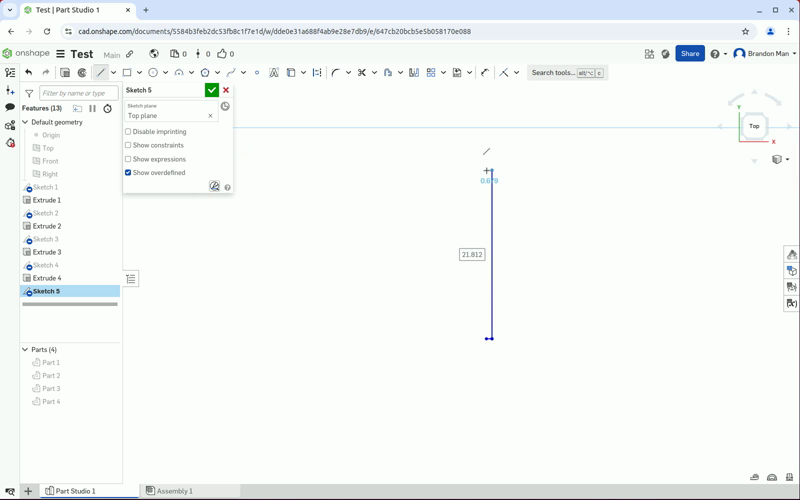
scroll(6)
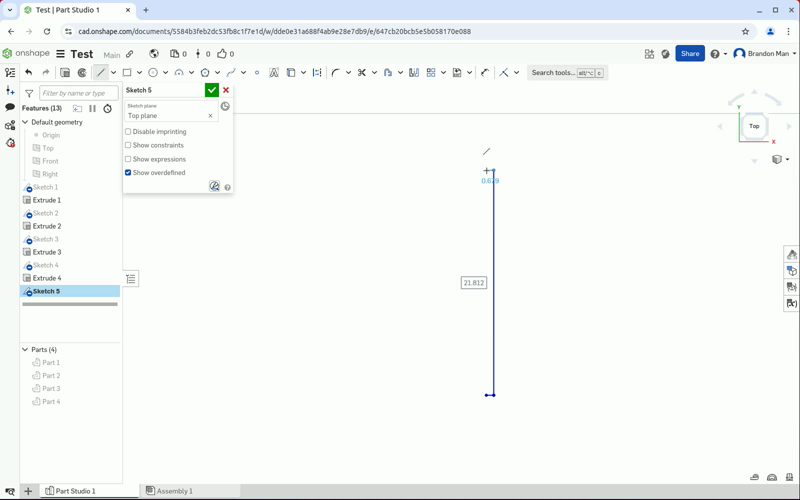
scroll(6)
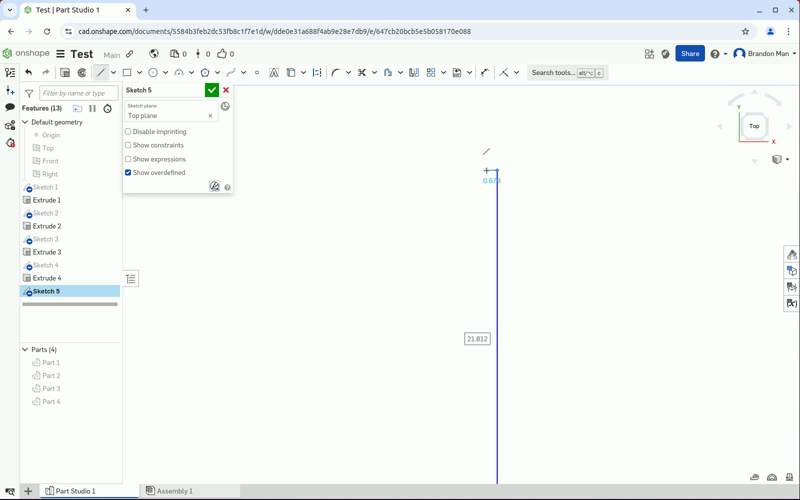
scroll(6)
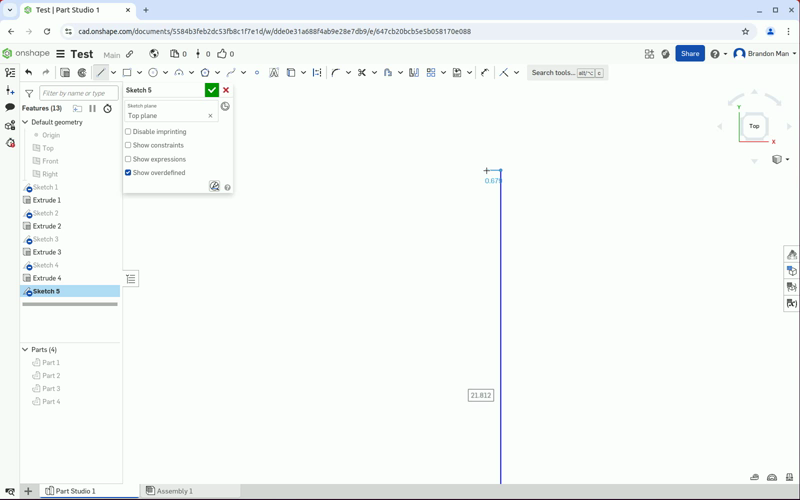
scroll(6)
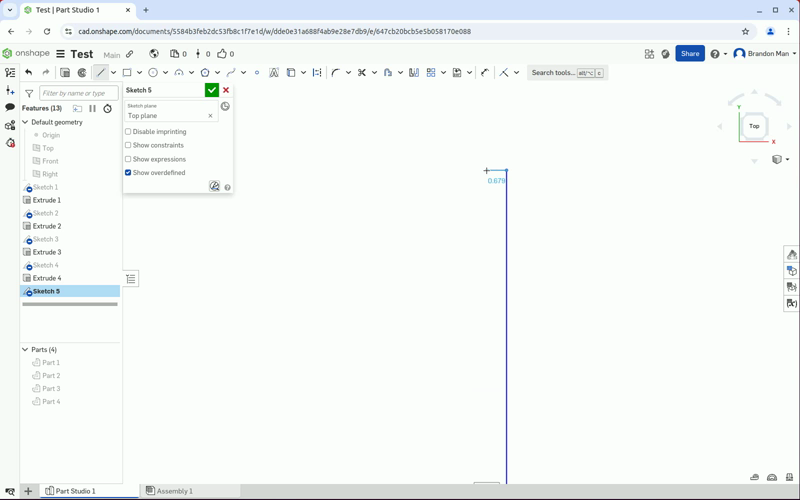
scroll(6)
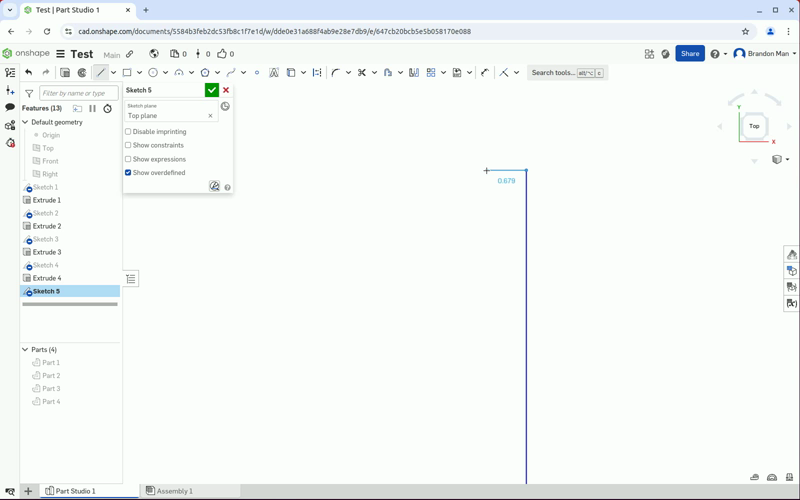
click(486, 170)
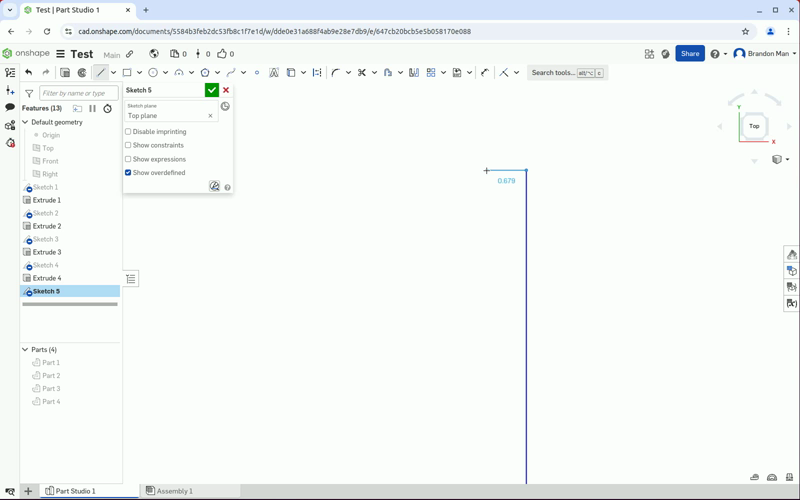
scroll(-6)
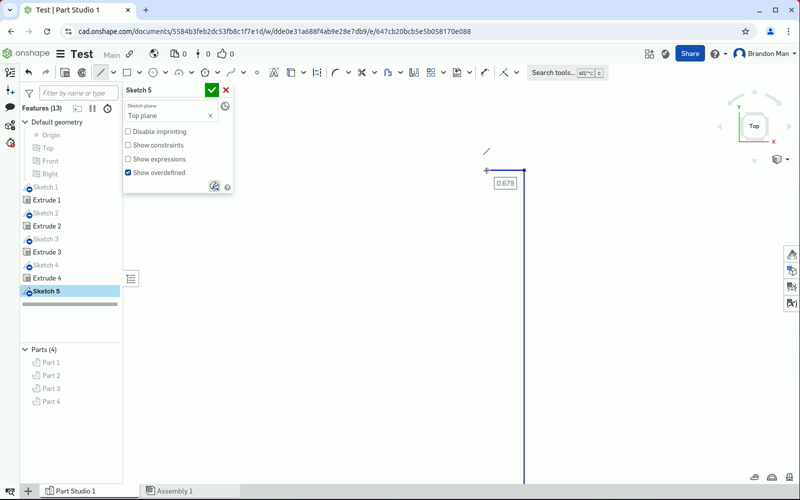
scroll(-6)
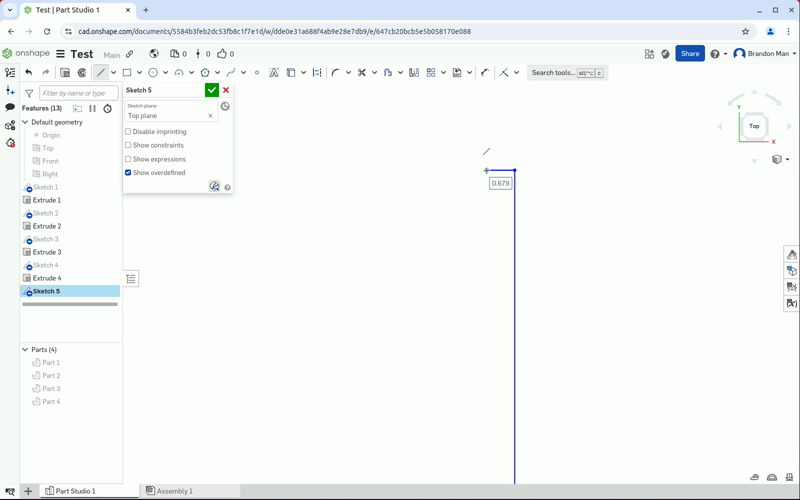
scroll(-6)
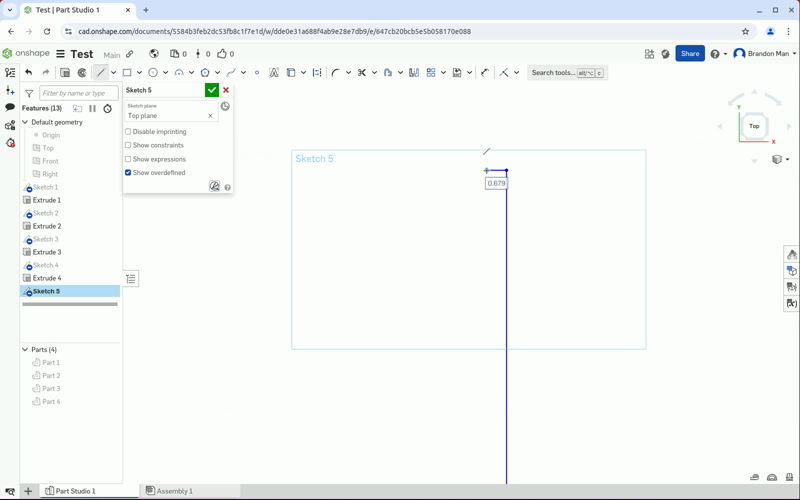
scroll(-6)
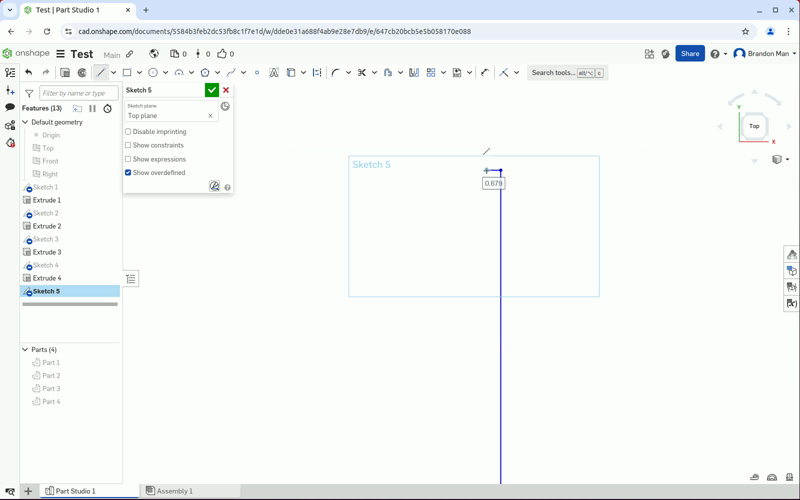
scroll(-6)
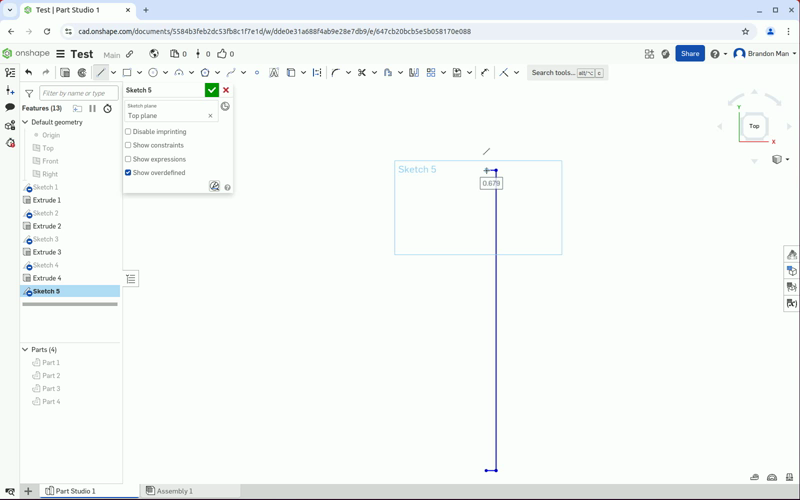
scroll(-6)
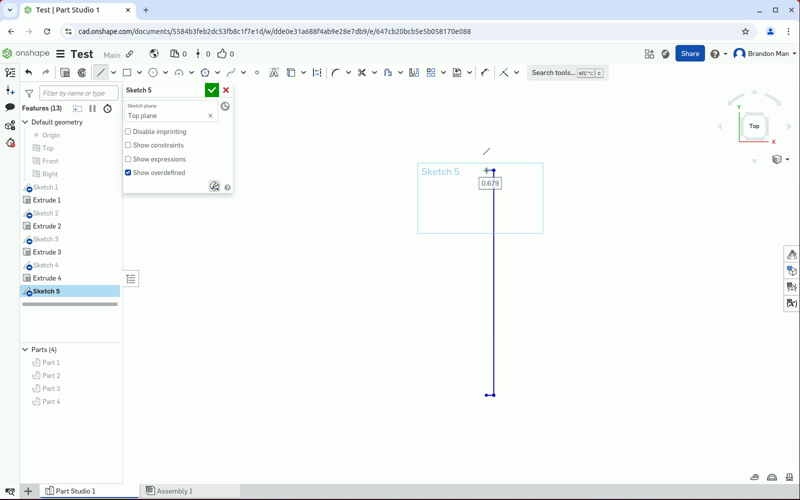
scroll(-6)
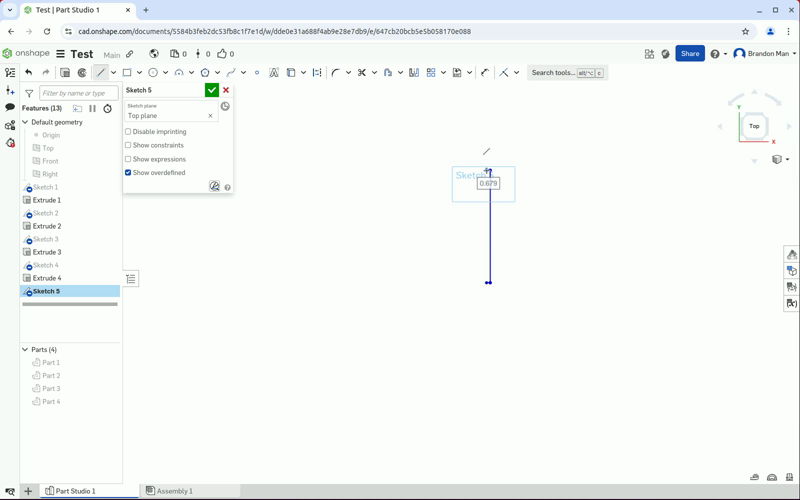
key_up(shift)
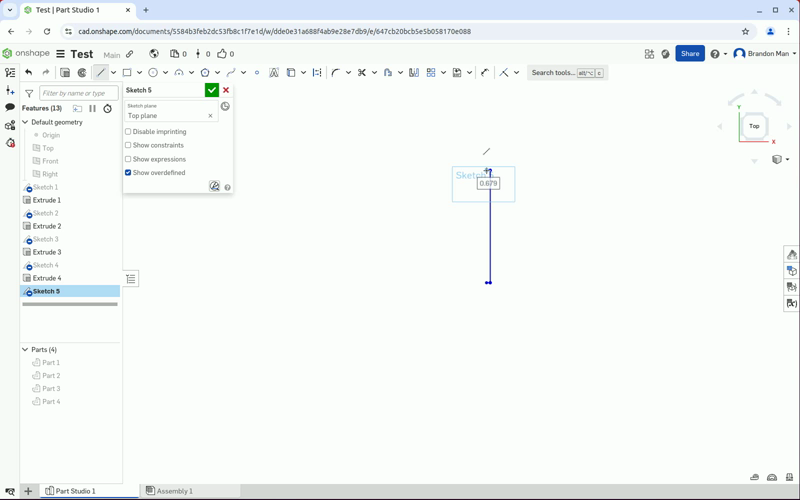
key_down(shift)
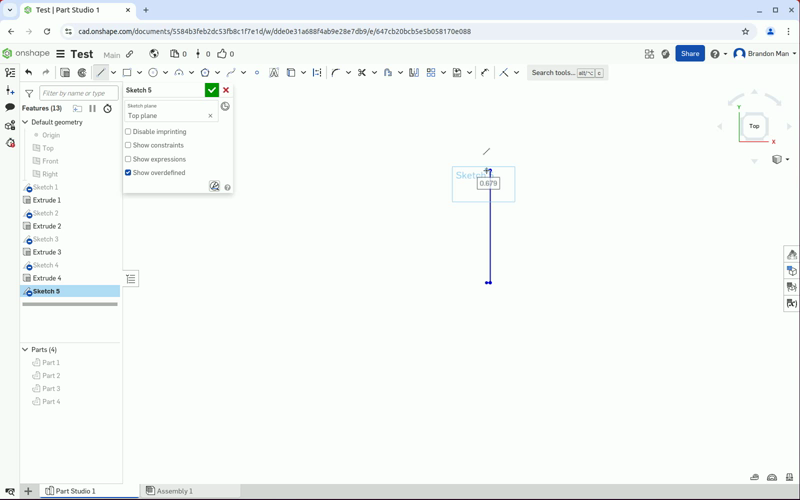
mouse_move(486, 282)
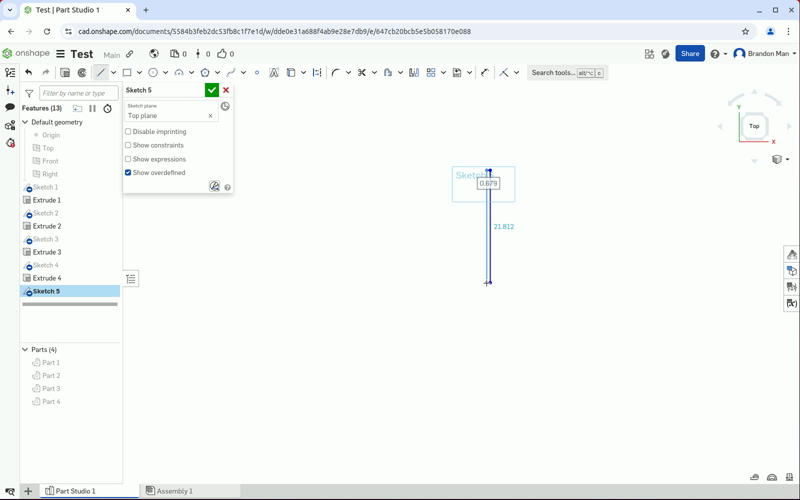
scroll(6)
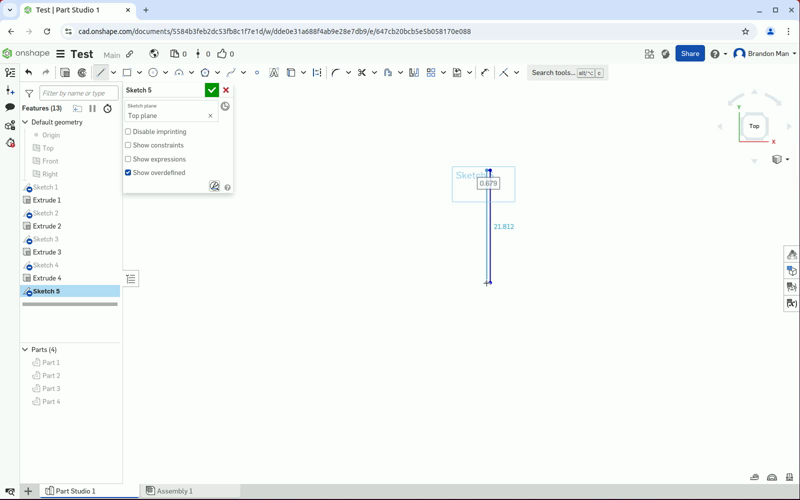
scroll(6)
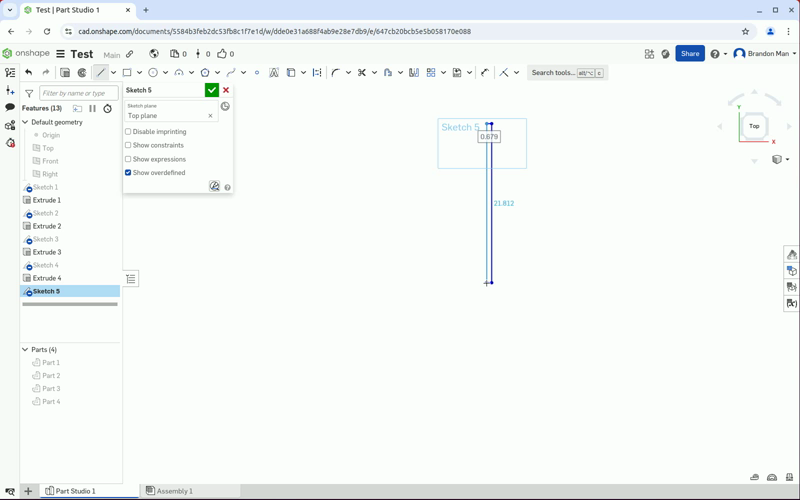
scroll(6)
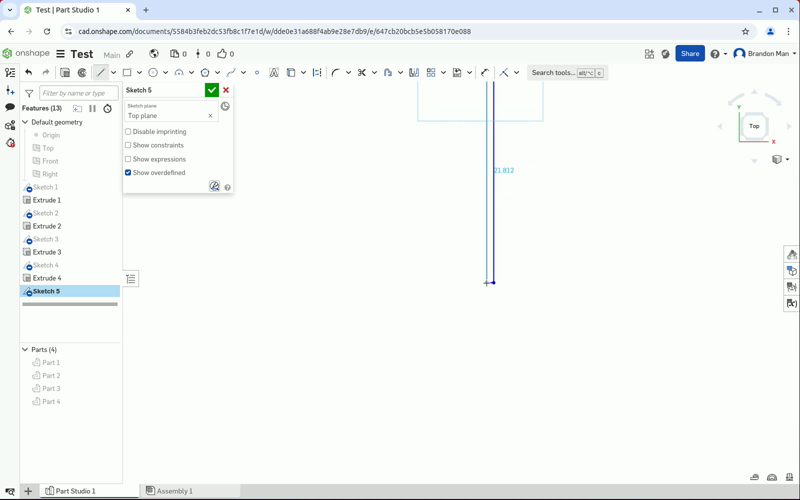
scroll(6)
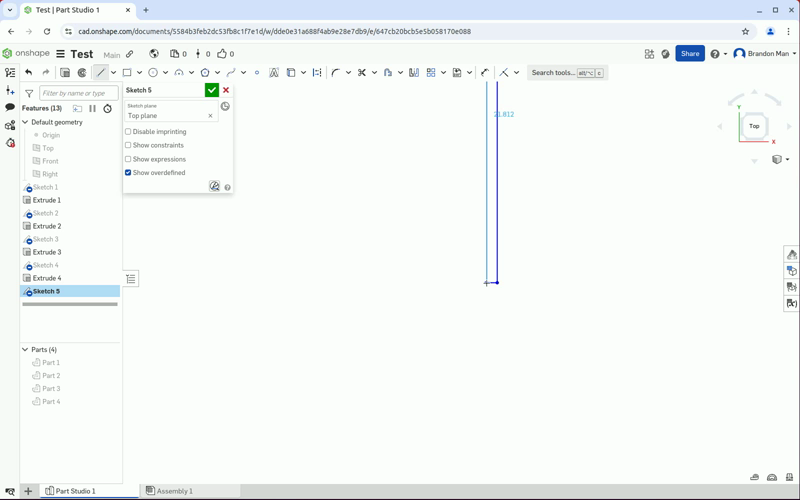
scroll(6)
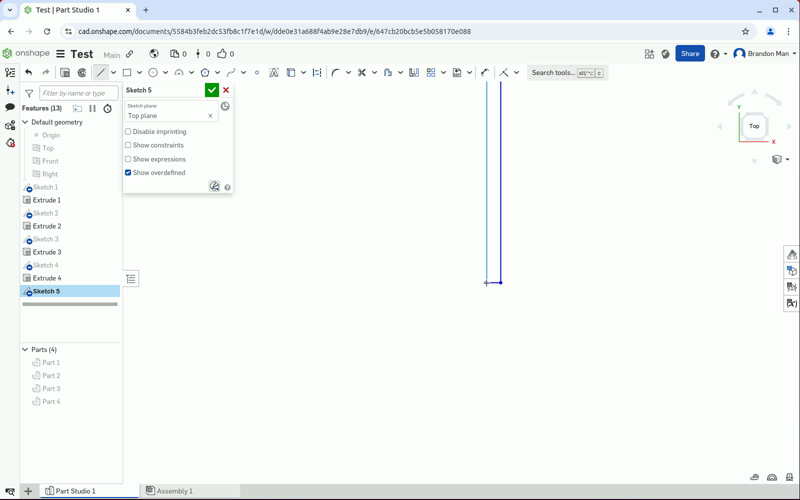
scroll(6)
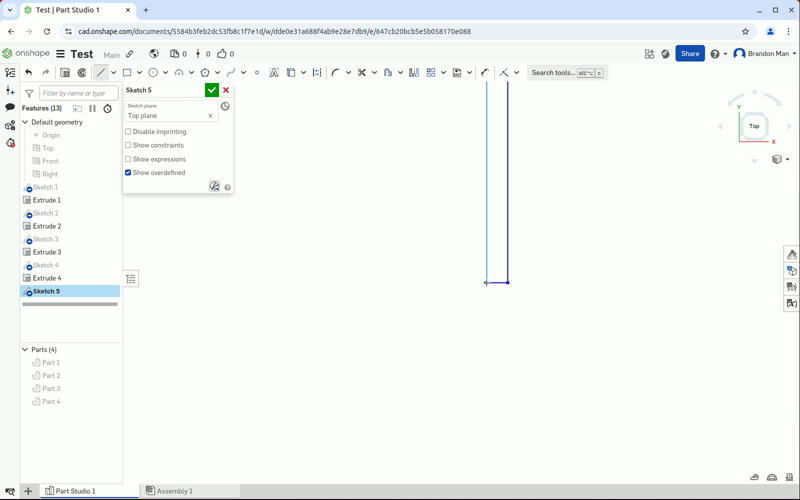
scroll(6)
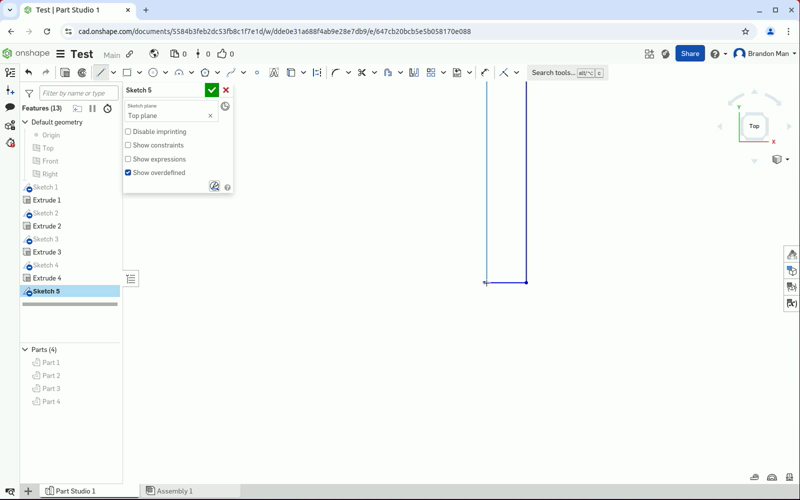
key_up(shift)
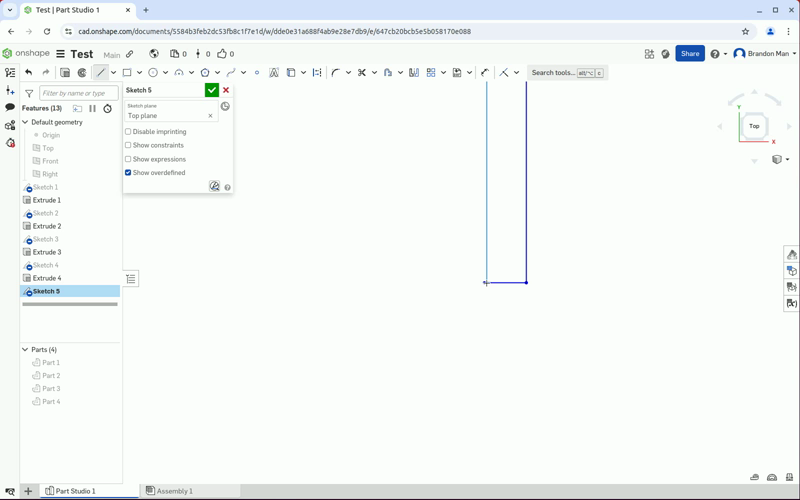
click(486, 282)
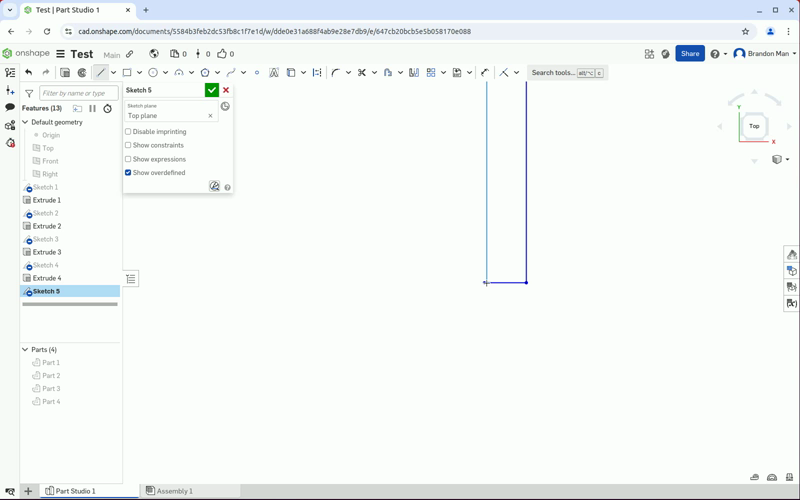
scroll(-6)
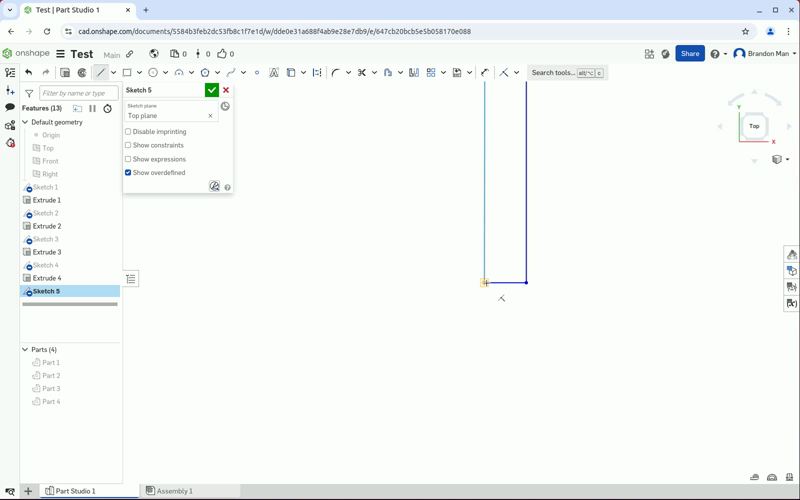
scroll(-6)
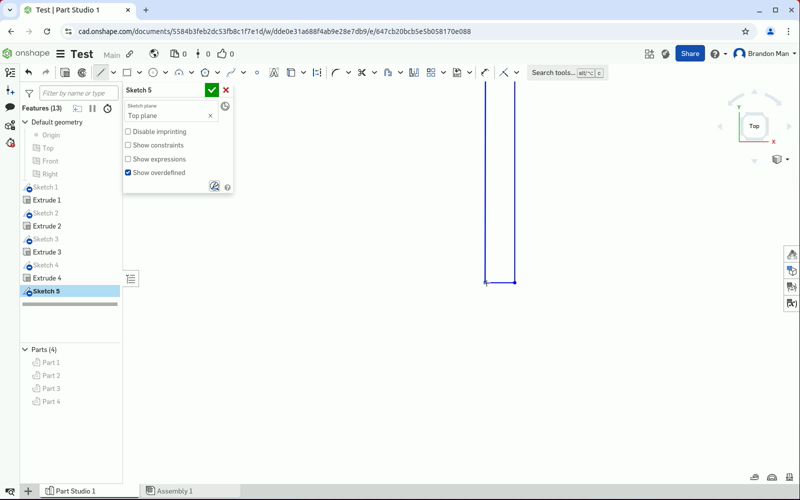
scroll(-6)
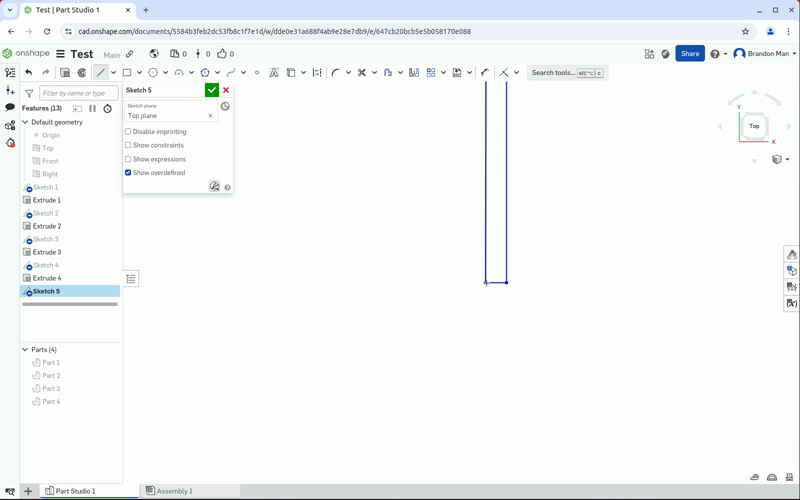
scroll(-6)
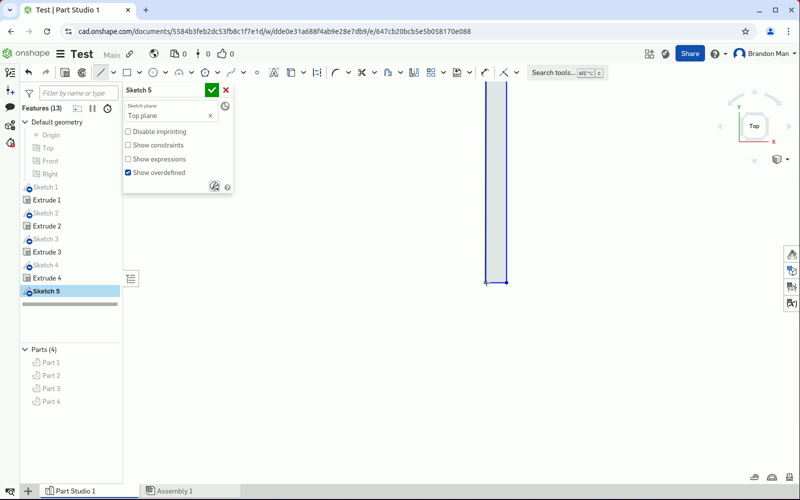
scroll(-6)
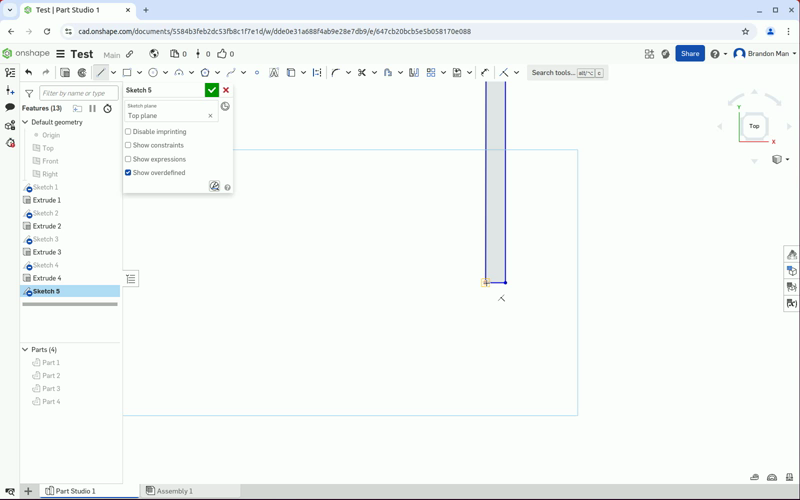
scroll(-6)
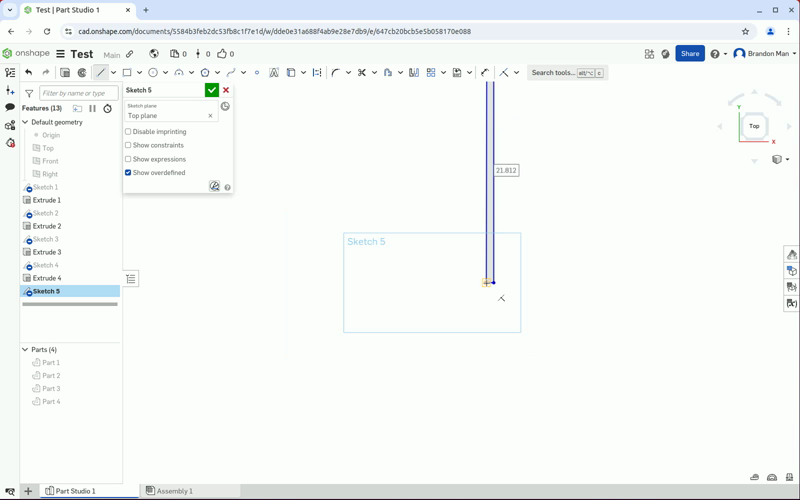
scroll(-6)
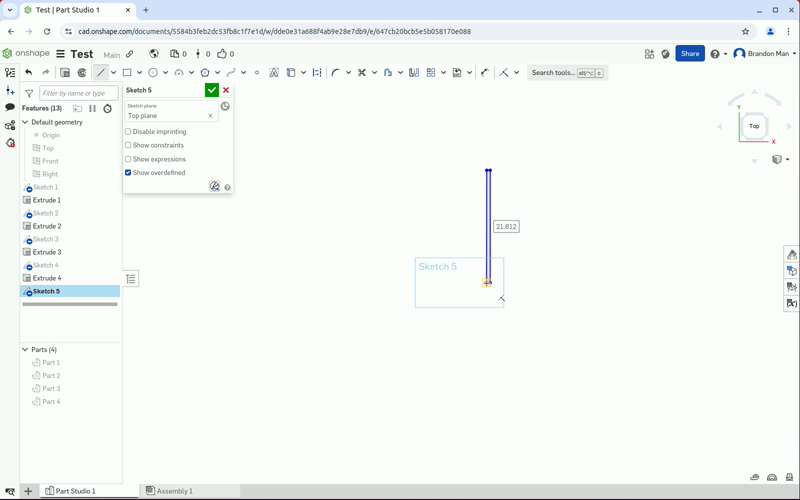
key(esc)
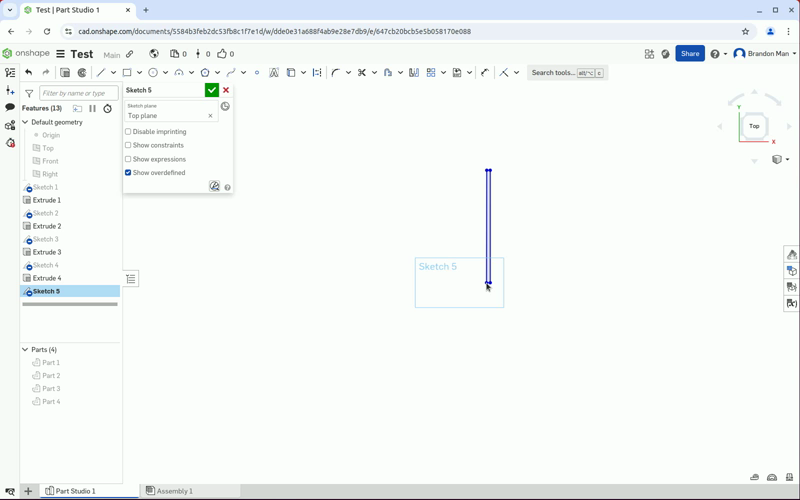
mouse_move(487, 278)
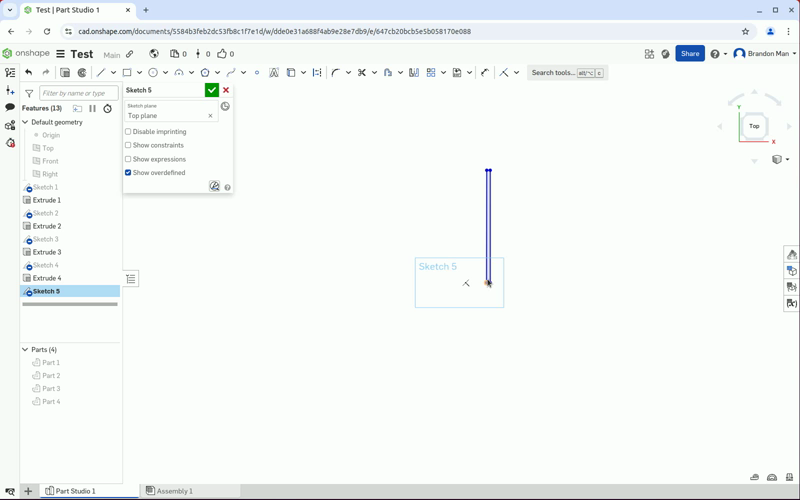
scroll(6)
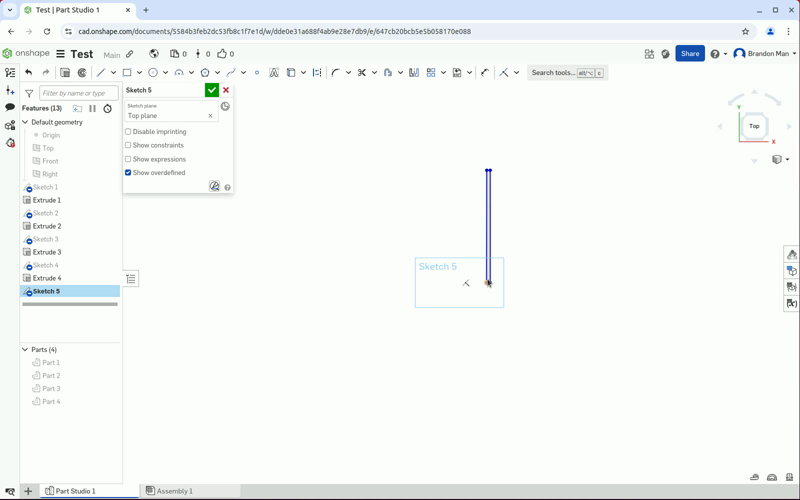
scroll(6)
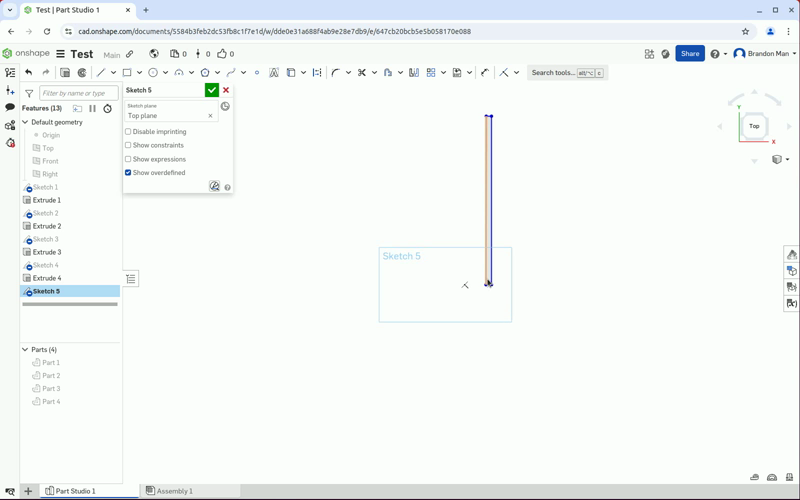
scroll(6)
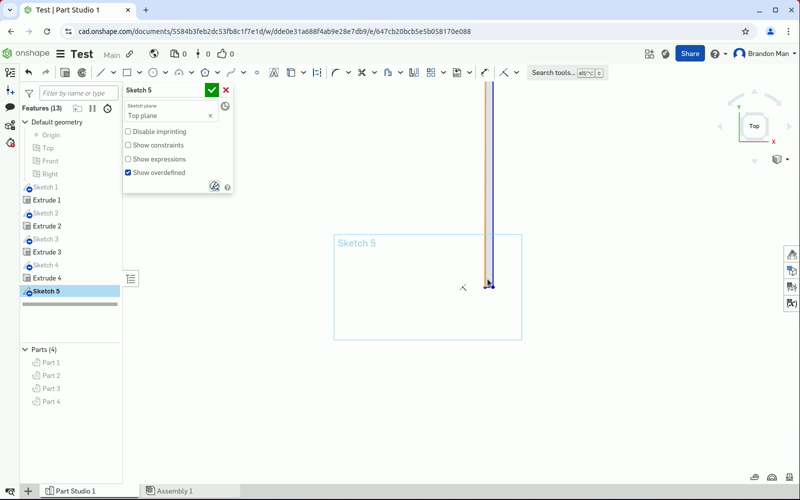
scroll(6)
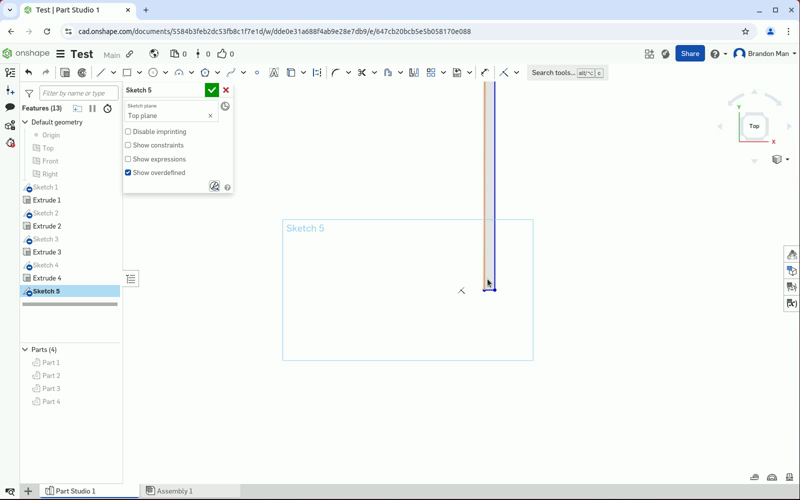
scroll(6)
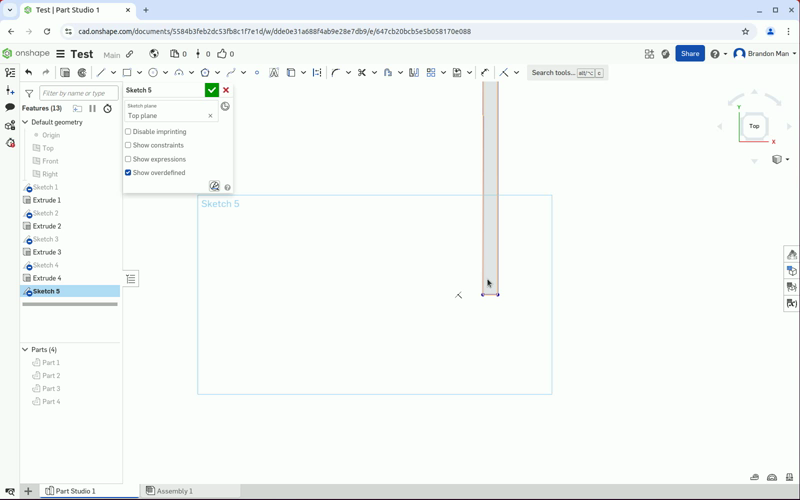
scroll(6)
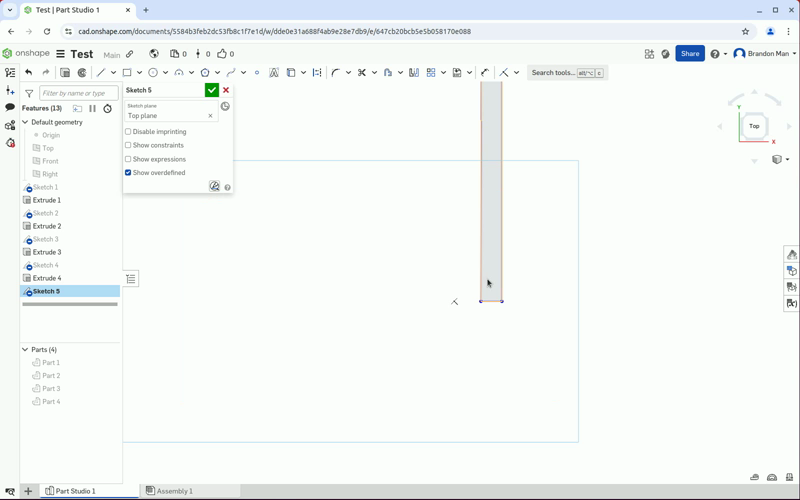
scroll(6)
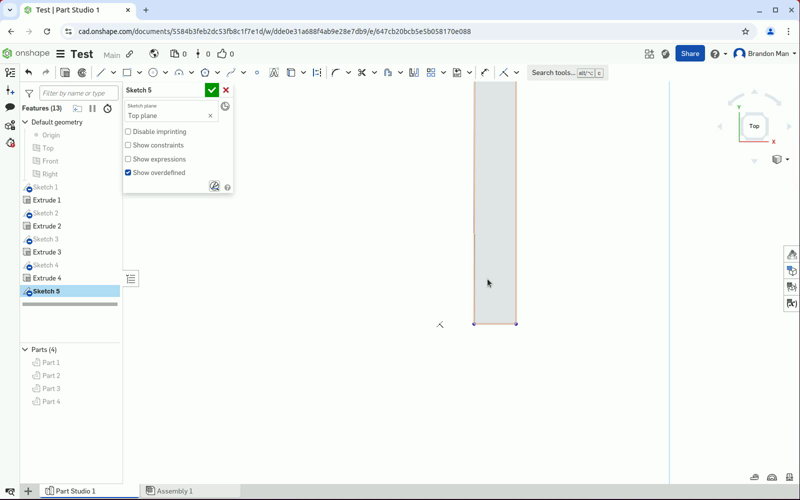
click(487, 278)
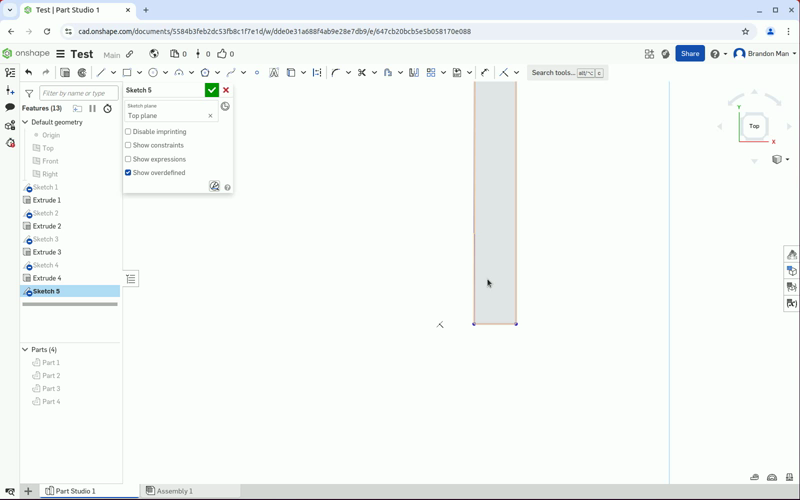
scroll(-6)
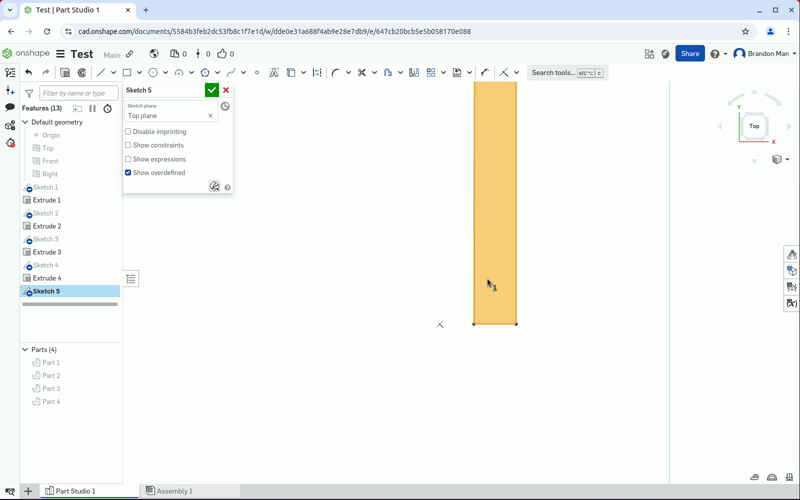
scroll(-6)
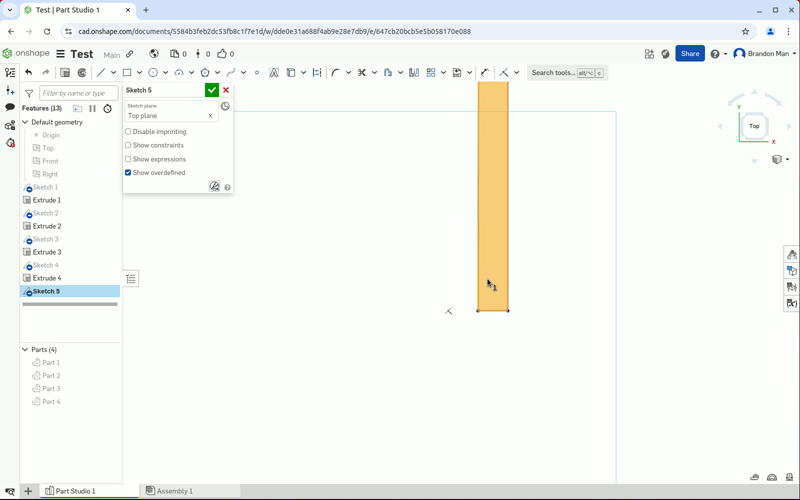
scroll(-6)
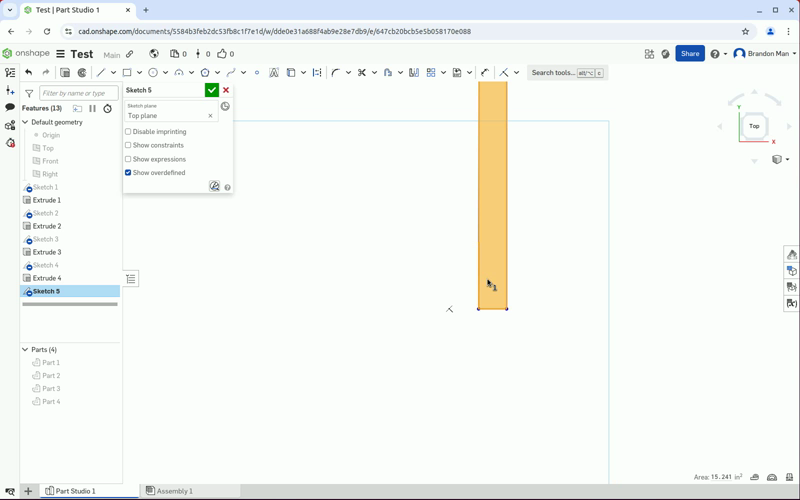
scroll(-6)
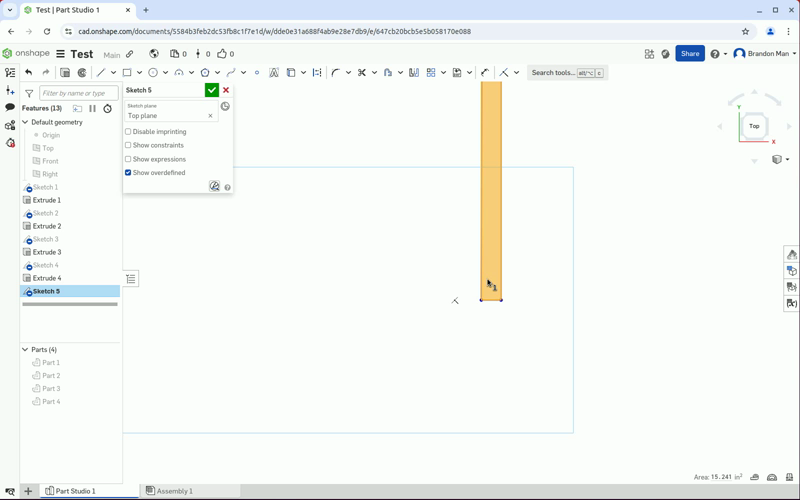
scroll(-6)
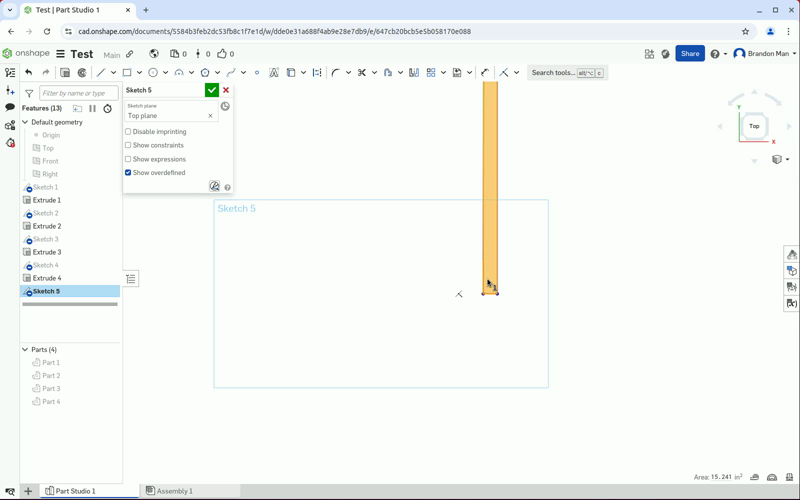
scroll(-6)
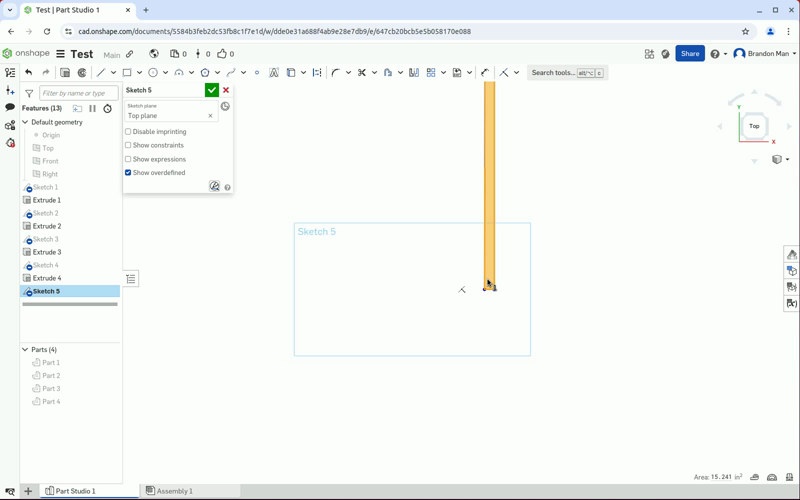
scroll(-6)
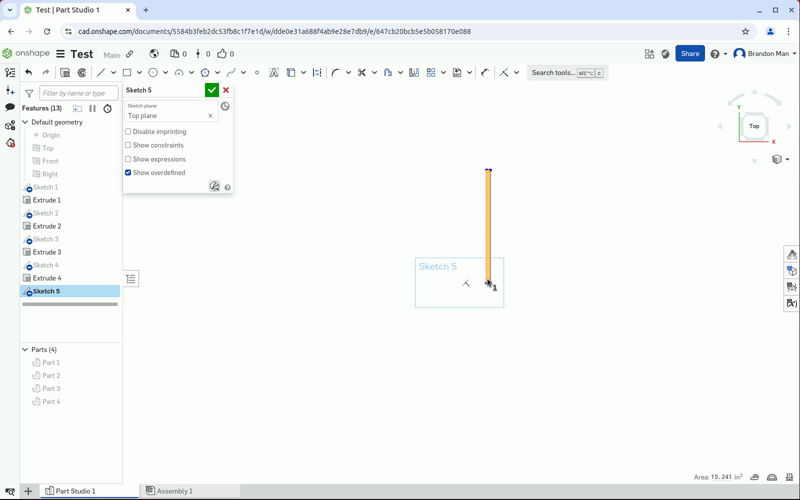
mouse_move(73, 352)
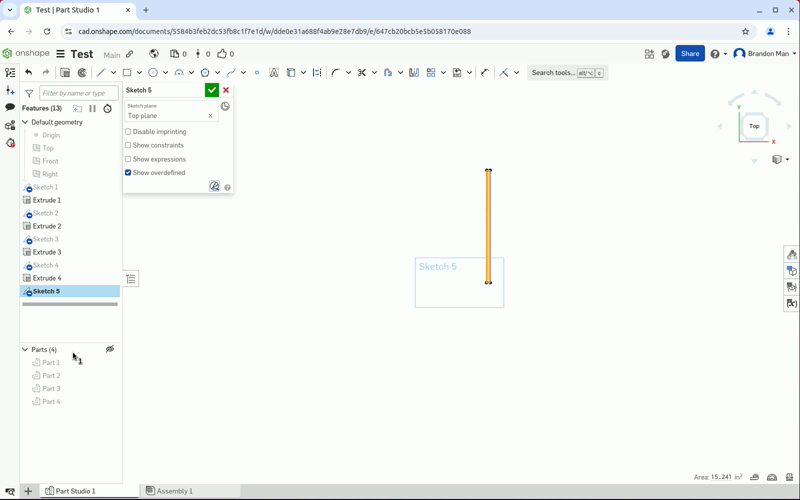
key(shift+y)
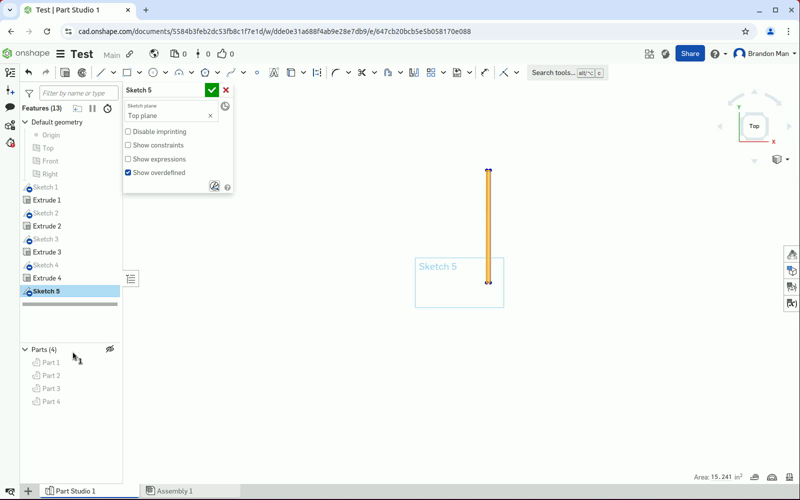
key(shift+e)
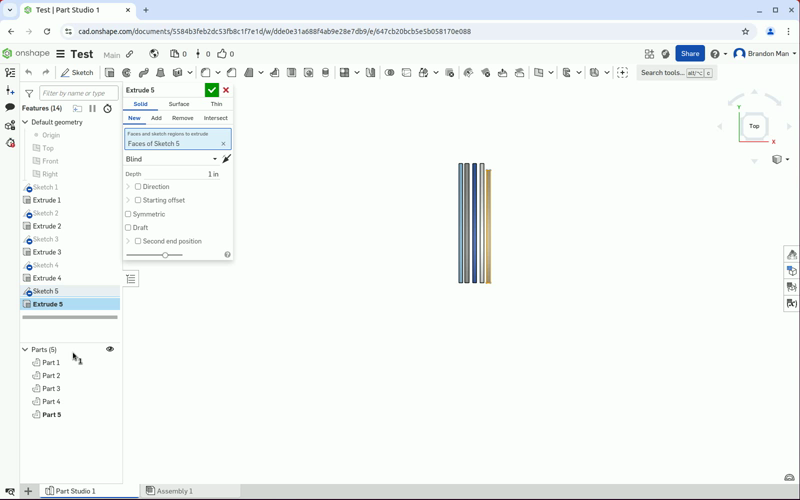
mouse_move(143, 106)
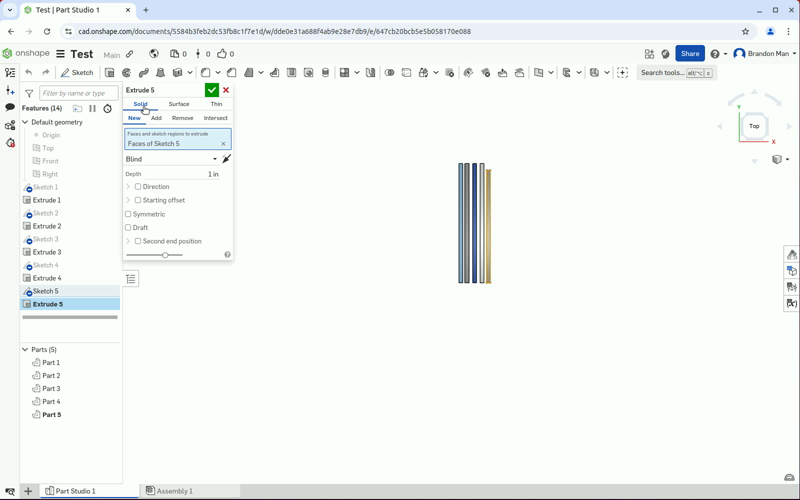
click(143, 106)
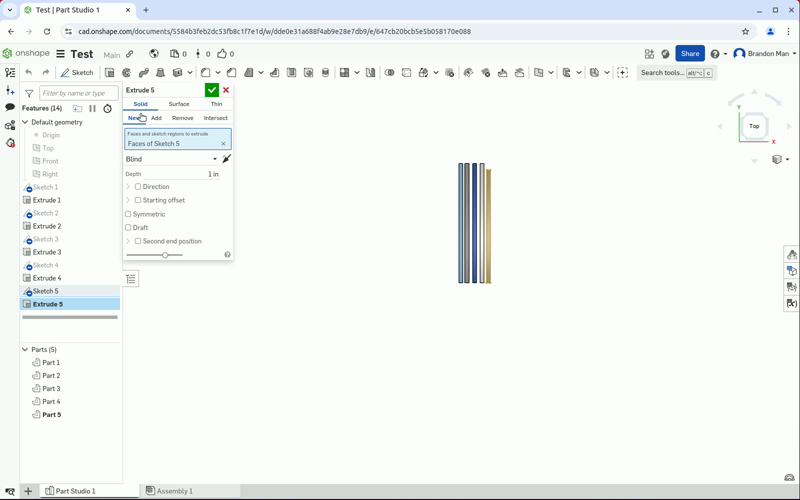
mouse_move(137, 120)
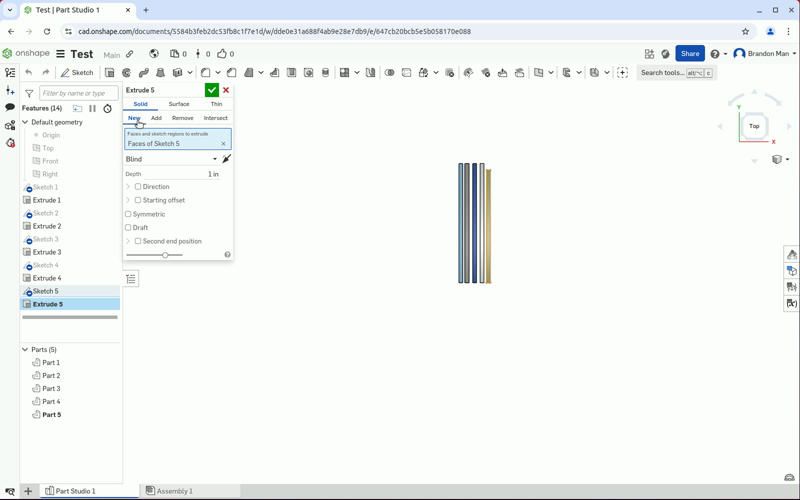
click(137, 120)
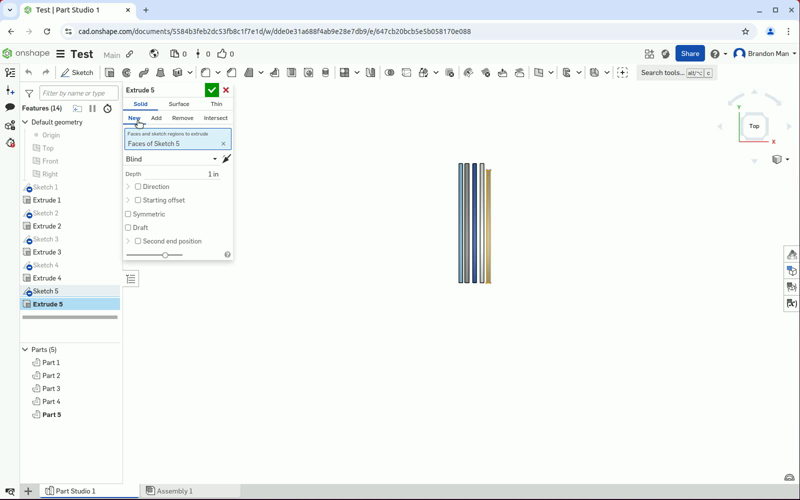
key(tab, 4)
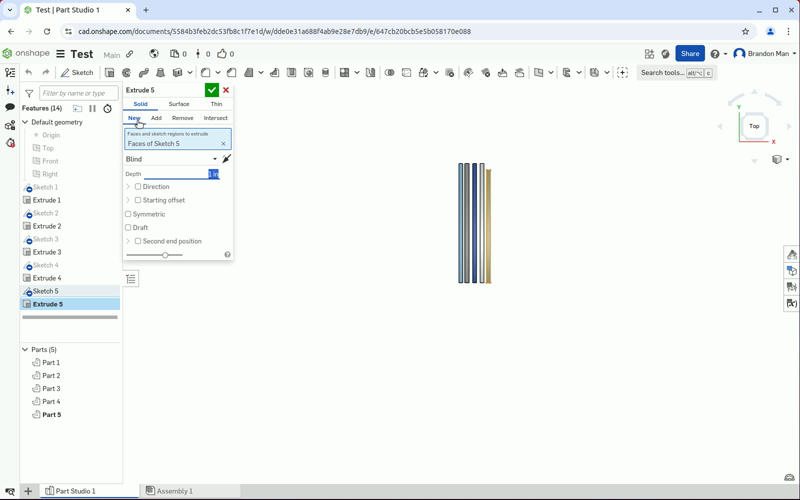
text(0.481)
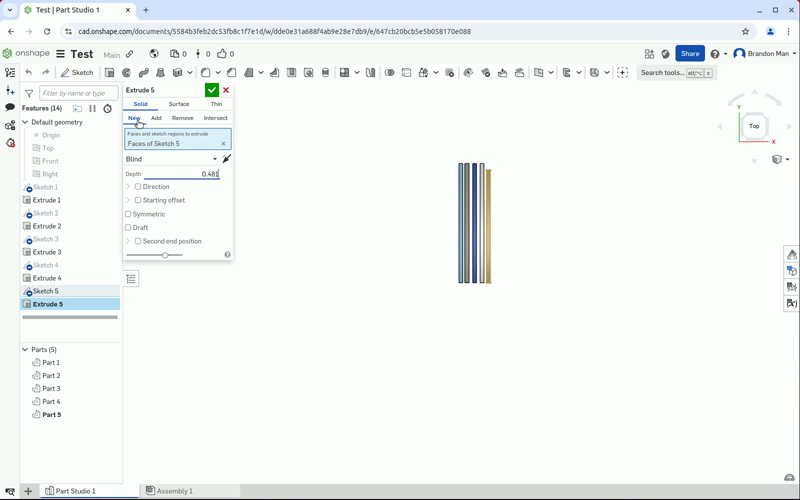
key(enter)
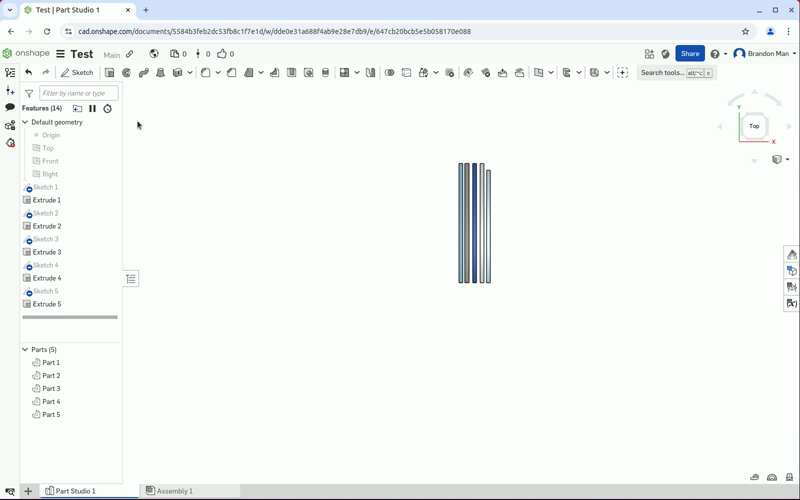
key(shift+h)
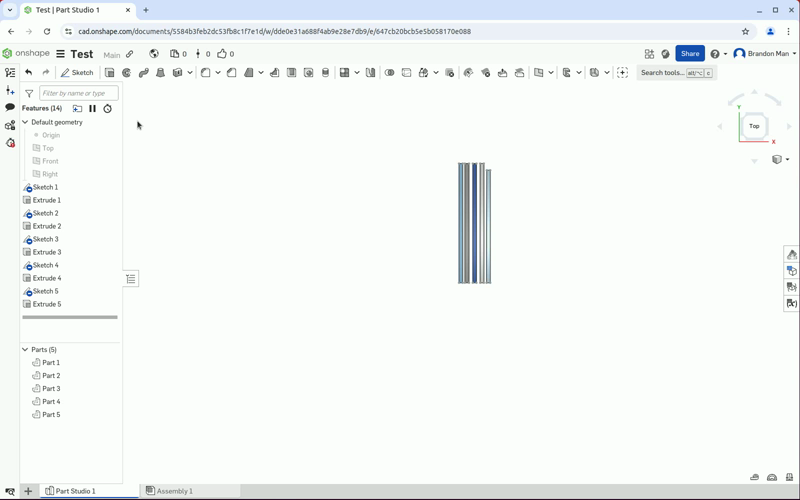
key(shift+h)
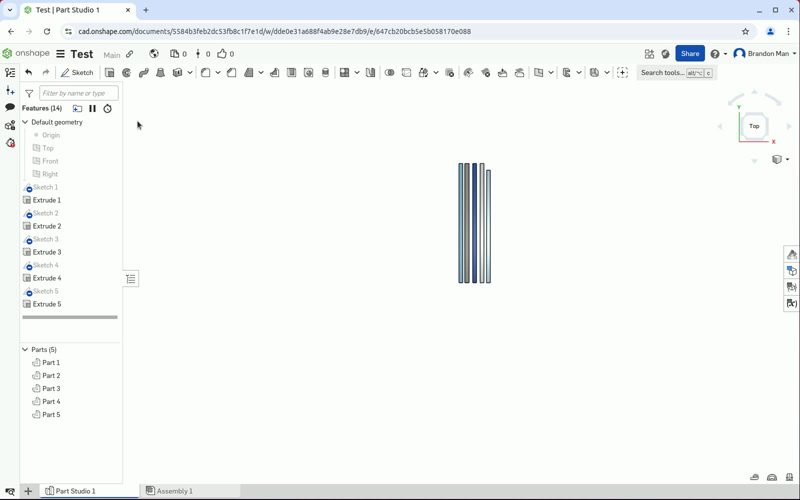
mouse_move(73, 189)
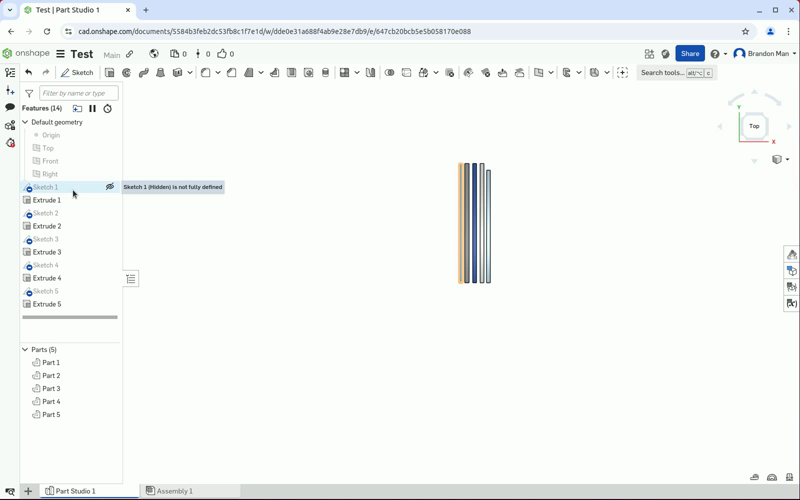
click(73, 189)
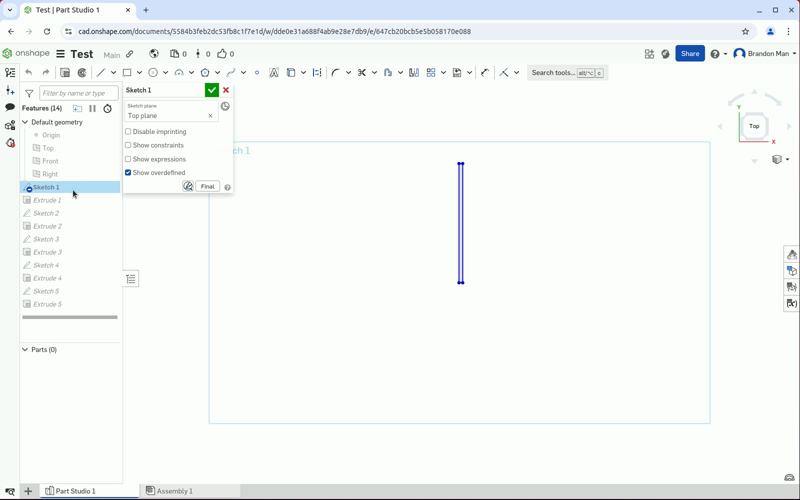
mouse_move(229, 92)
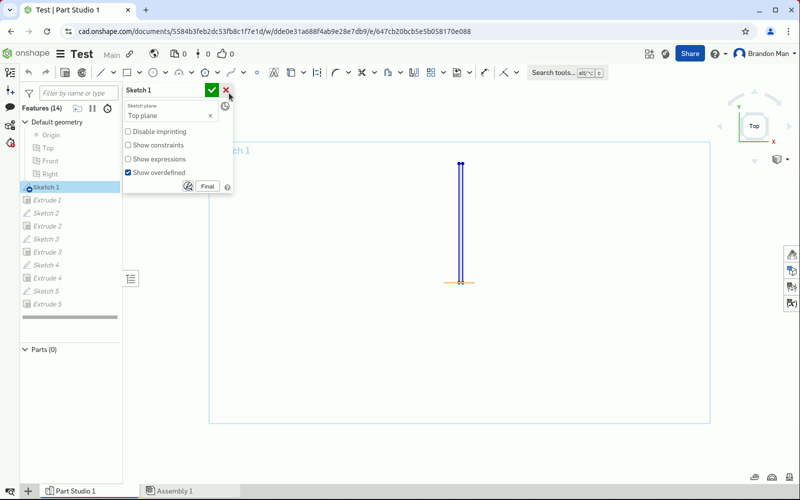
click(229, 92)
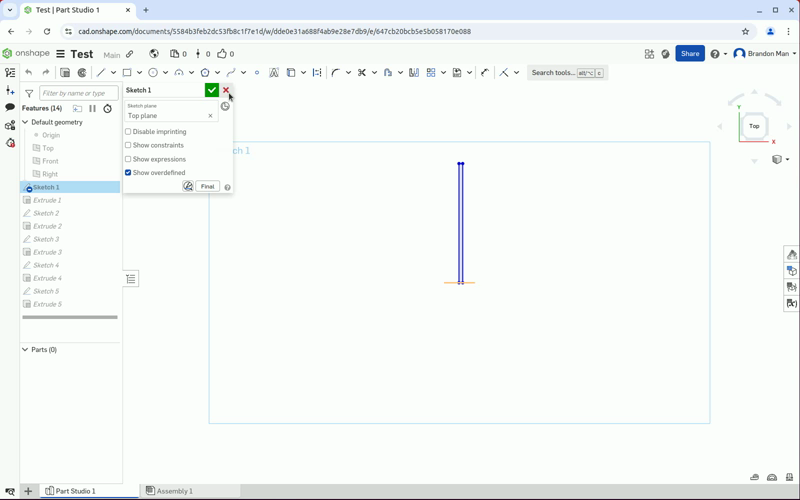
key(shift+s)
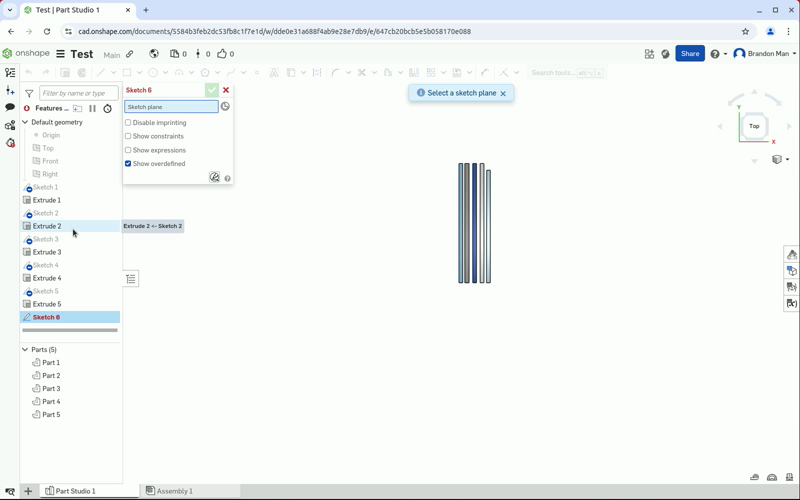
scroll(3)
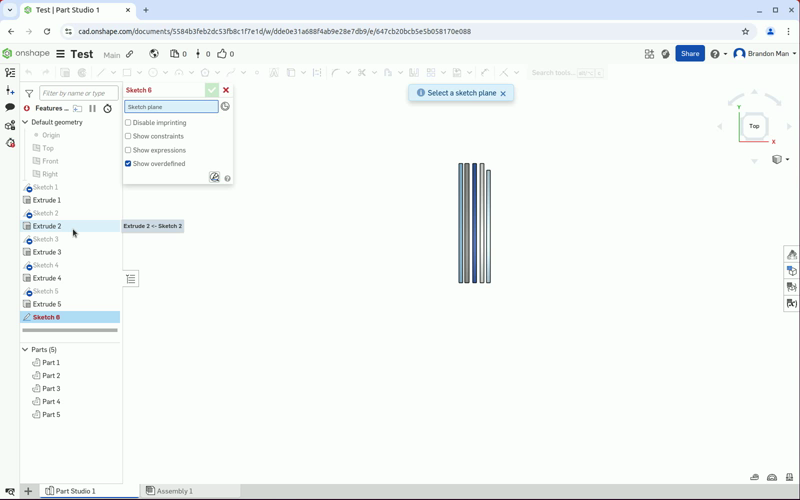
mouse_move(73, 150)
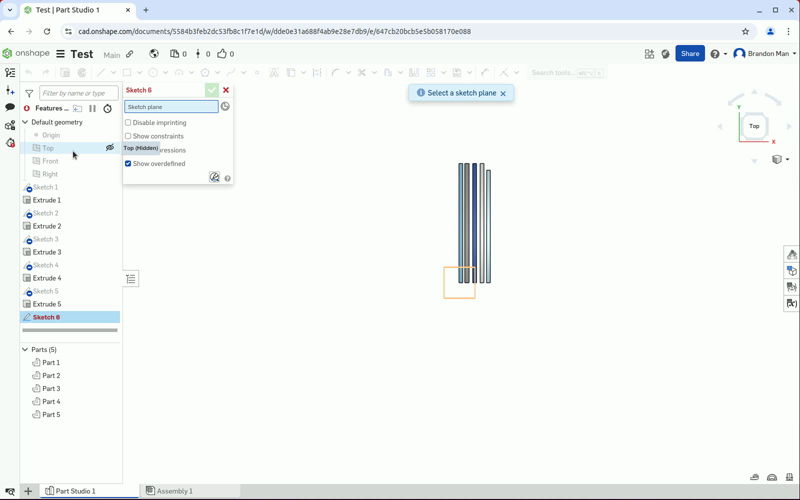
click(73, 150)
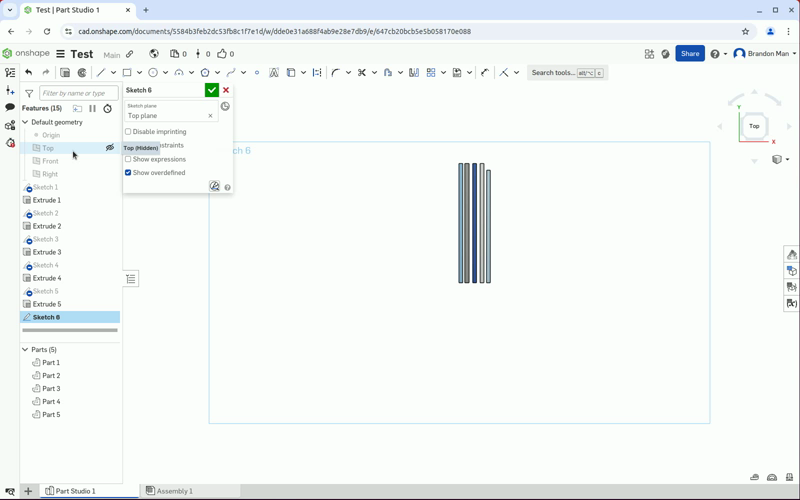
mouse_move(73, 352)
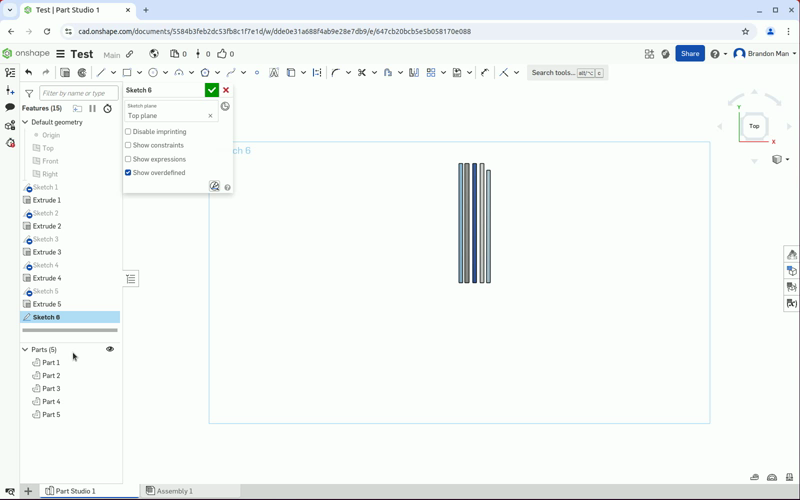
key(y)
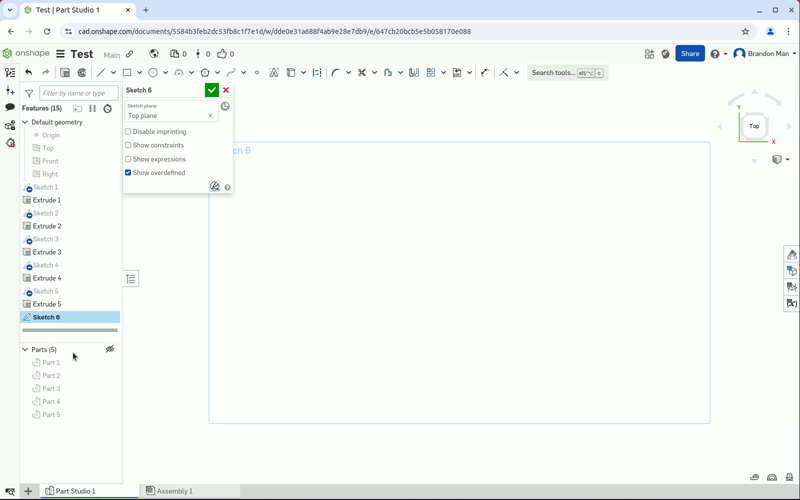
key(l)
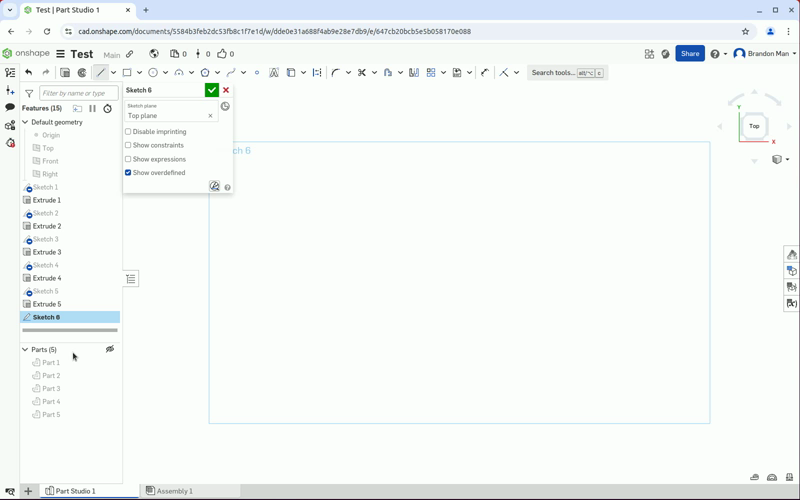
key_down(shift)
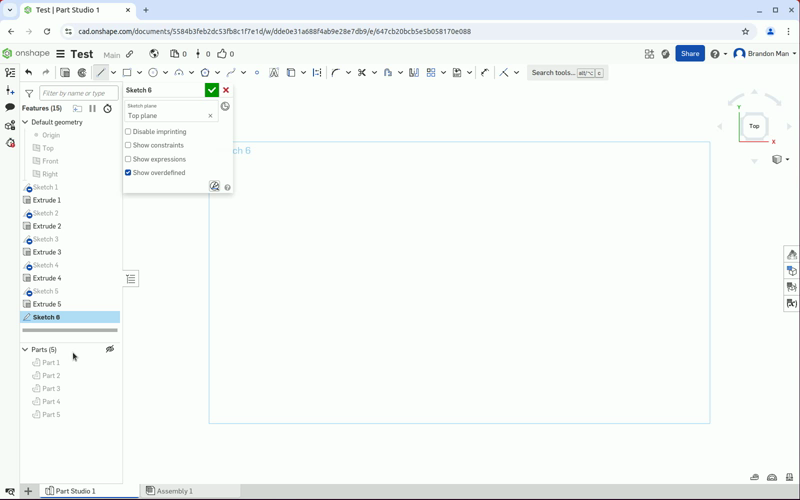
mouse_move(493, 282)
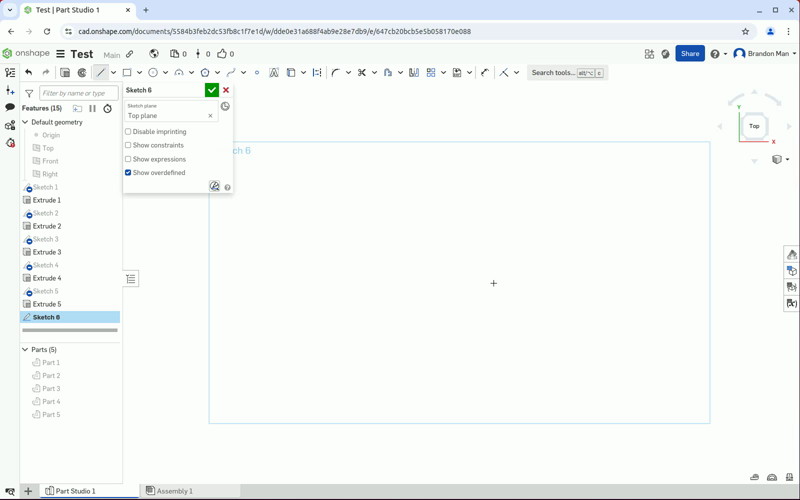
click(493, 282)
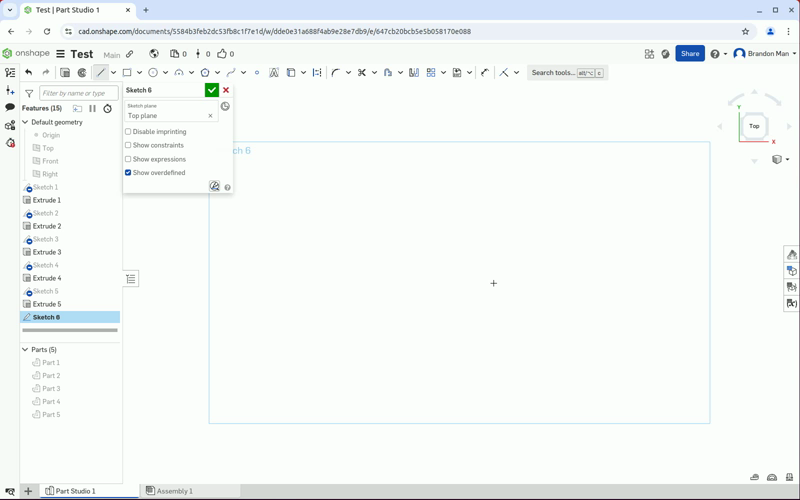
key_up(shift)
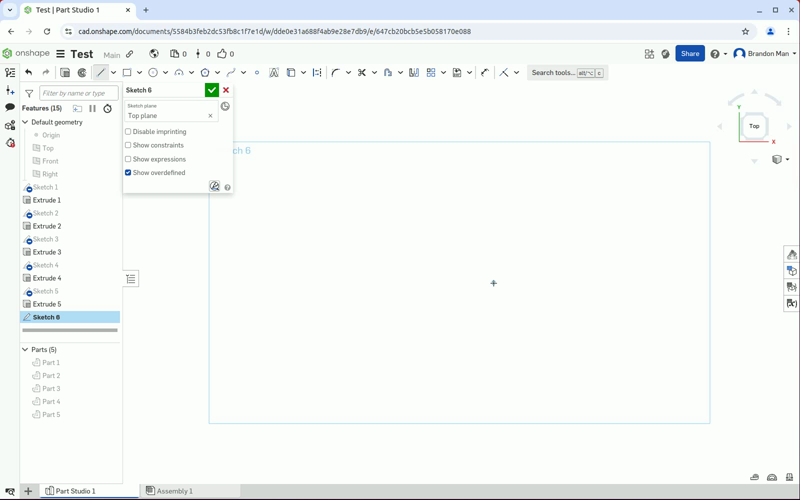
key_down(shift)
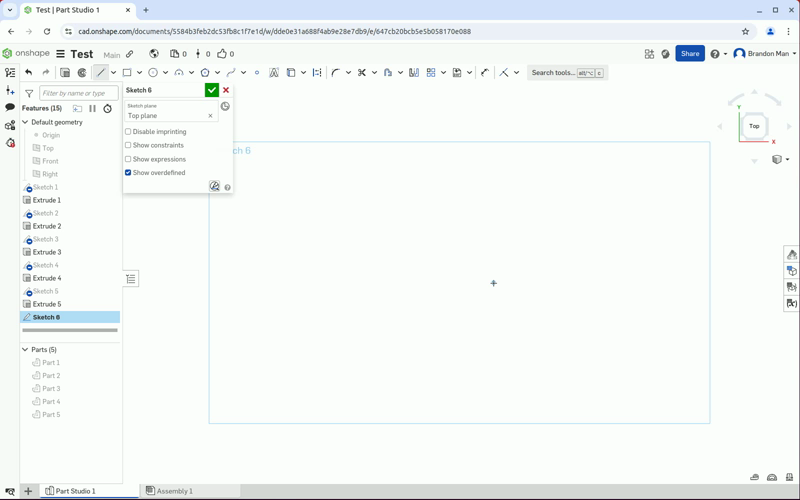
mouse_move(523, 282)
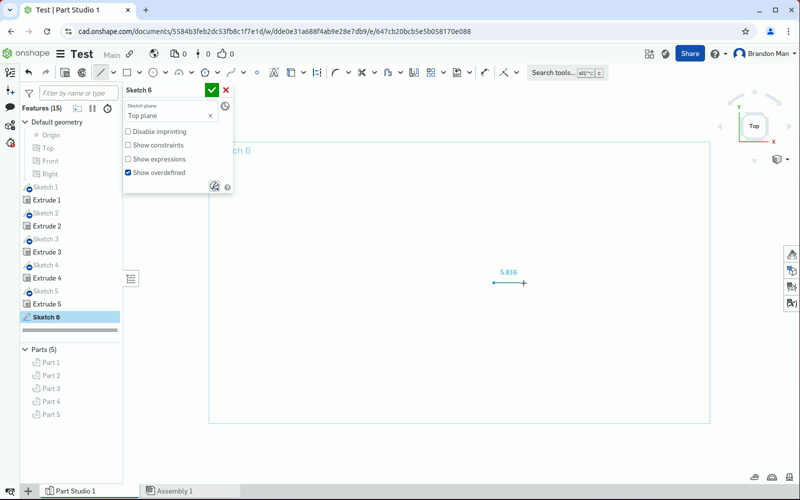
mouse_move(498, 282)
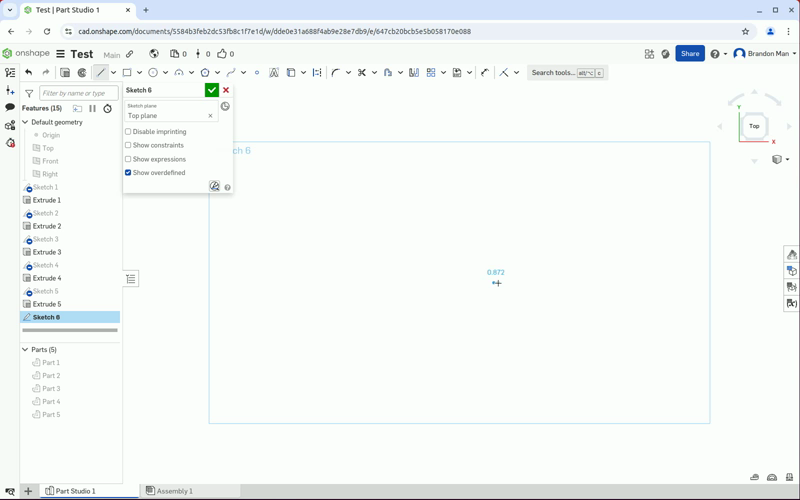
scroll(6)
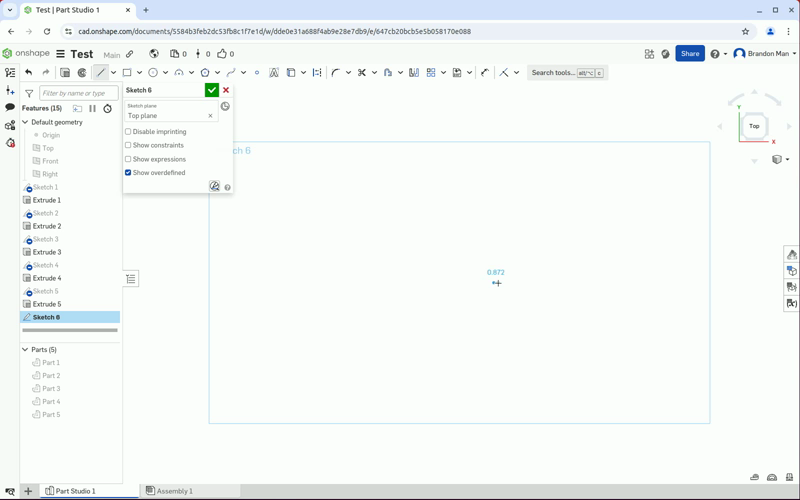
scroll(6)
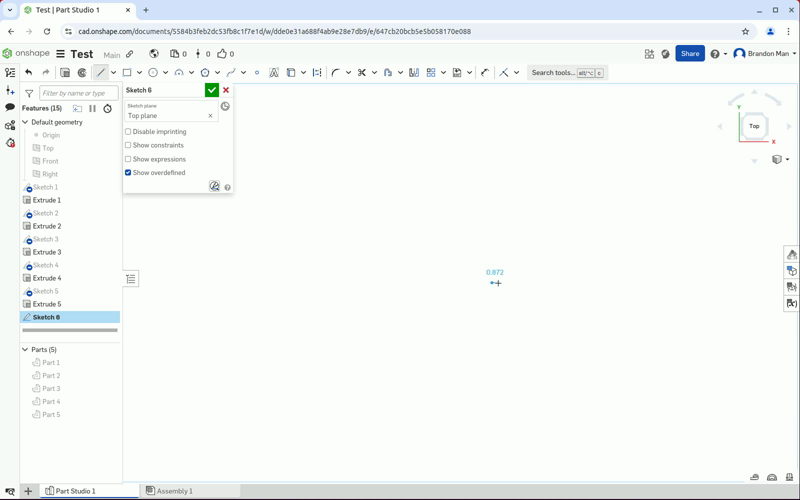
scroll(6)
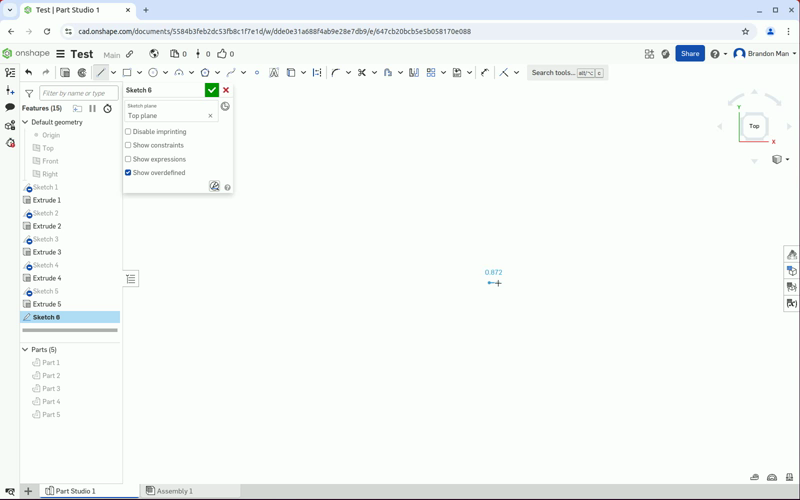
scroll(6)
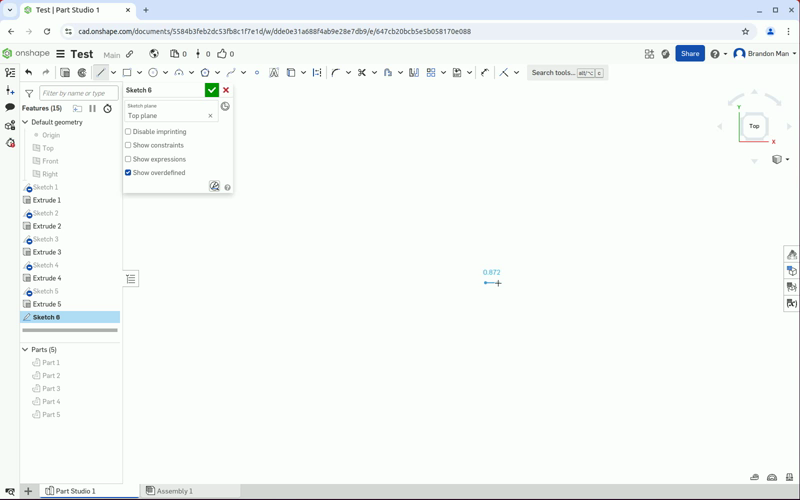
scroll(6)
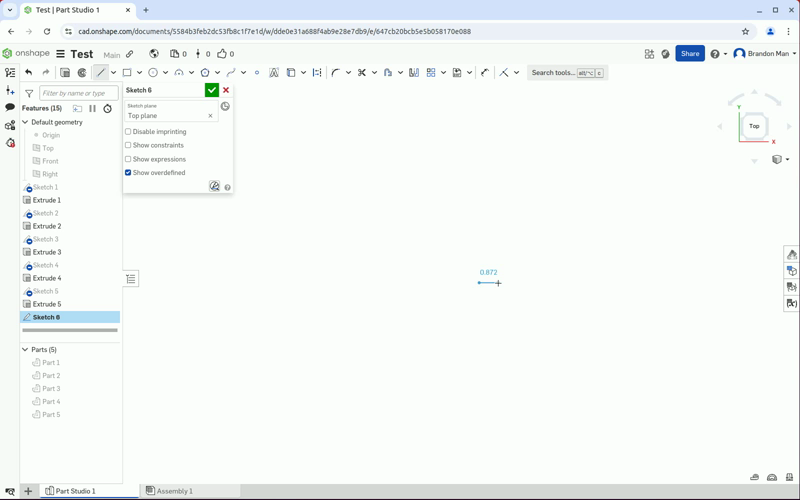
scroll(6)
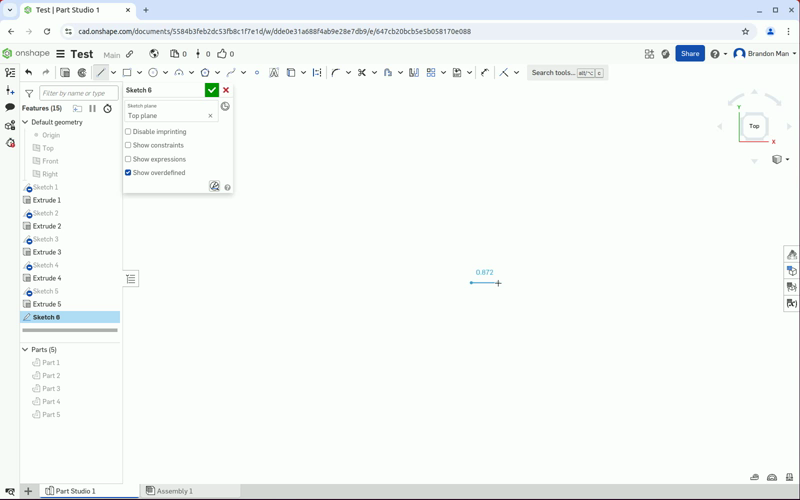
scroll(6)
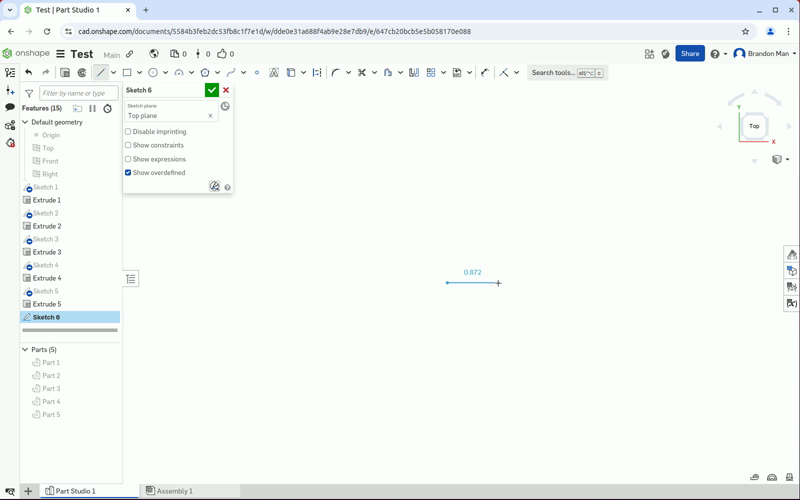
click(498, 282)
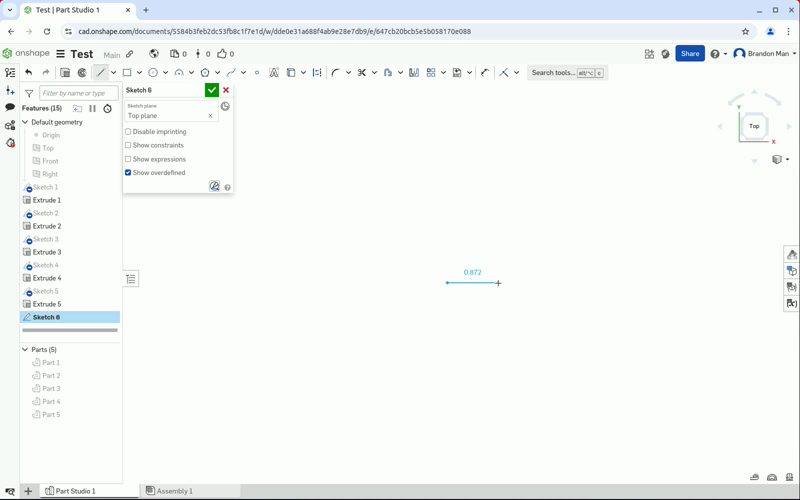
scroll(-6)
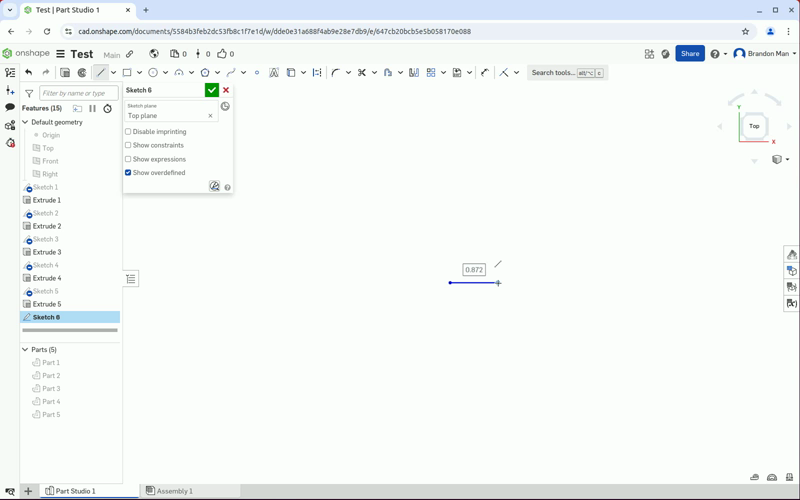
scroll(-6)
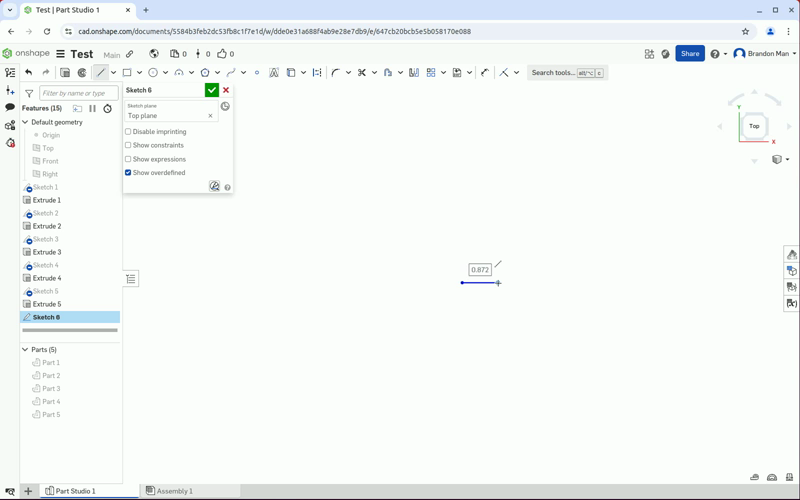
scroll(-6)
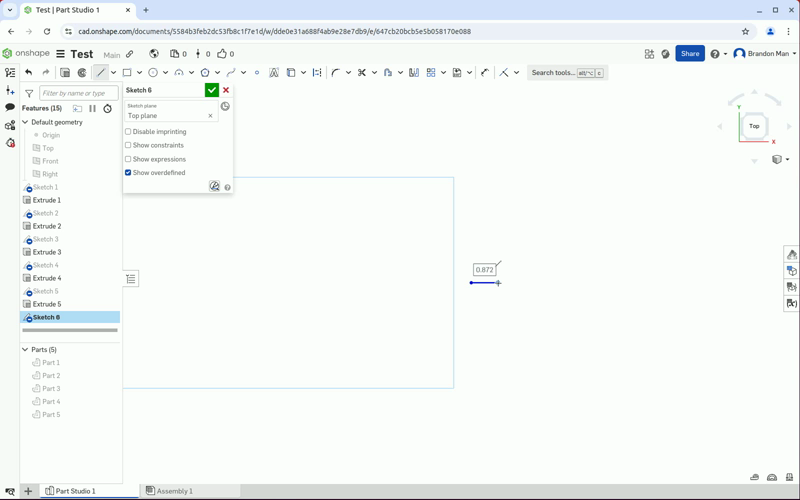
scroll(-6)
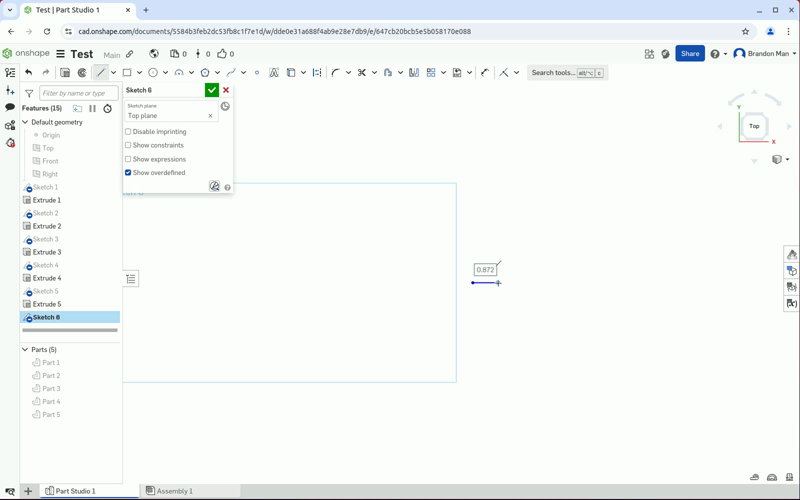
scroll(-6)
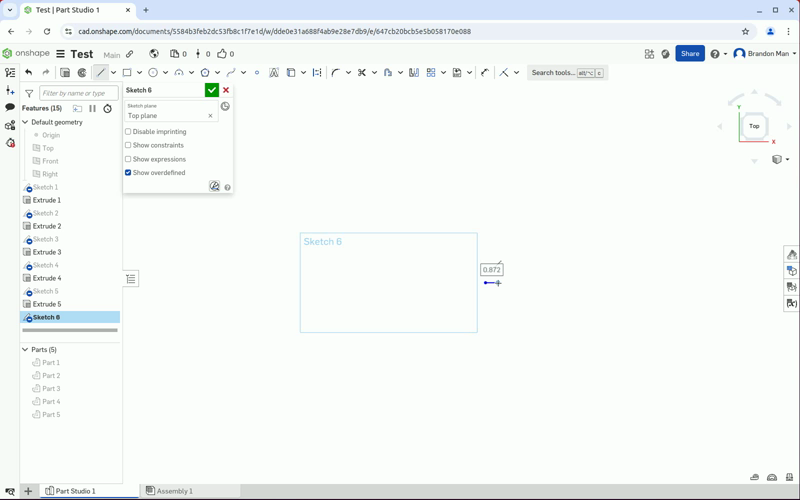
scroll(-6)
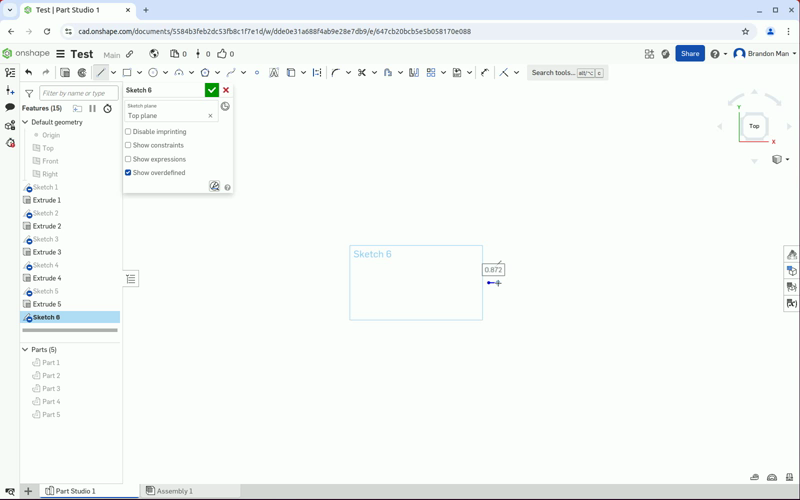
scroll(-6)
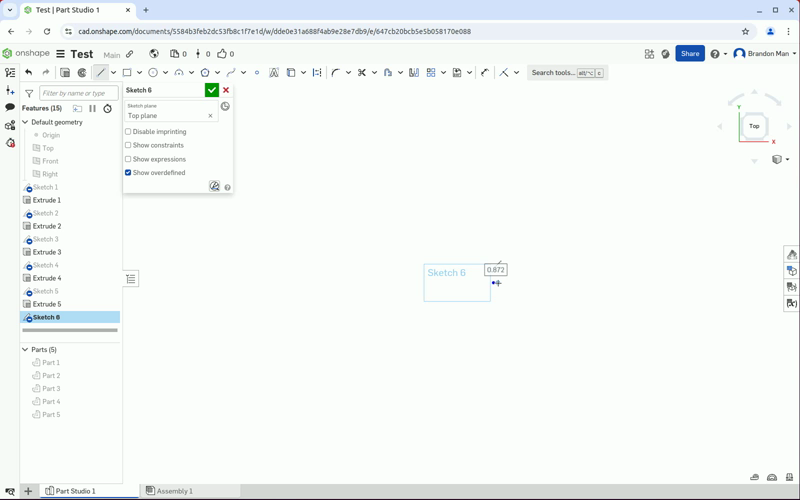
key_up(shift)
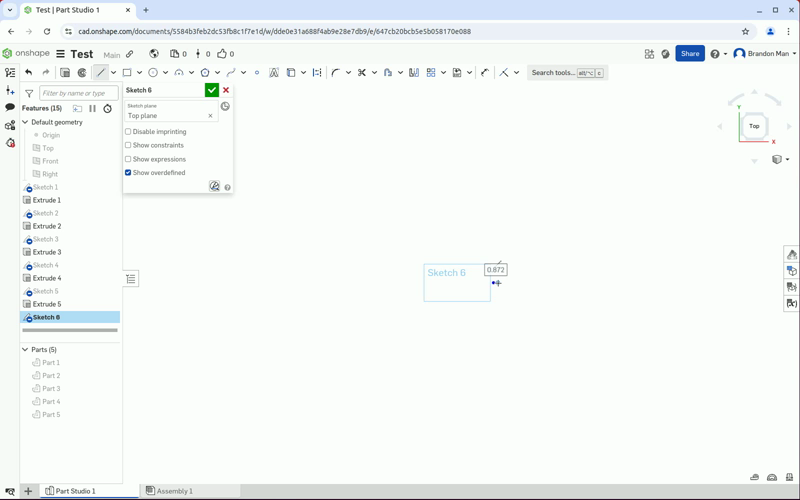
key_down(shift)
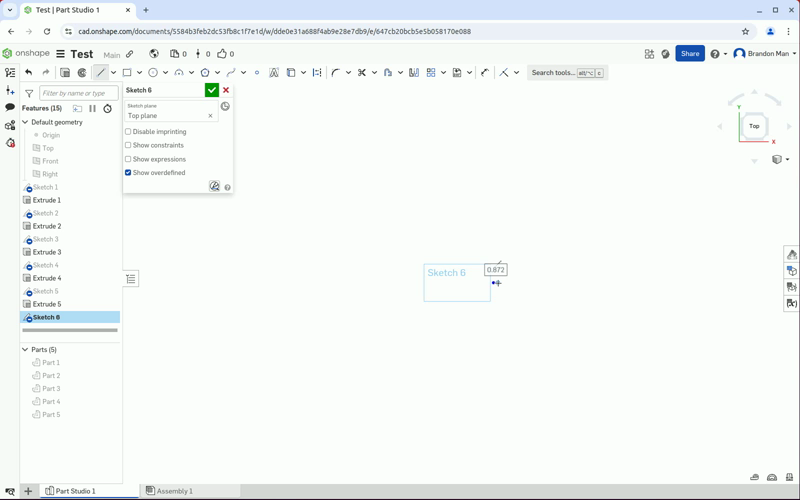
mouse_move(498, 170)
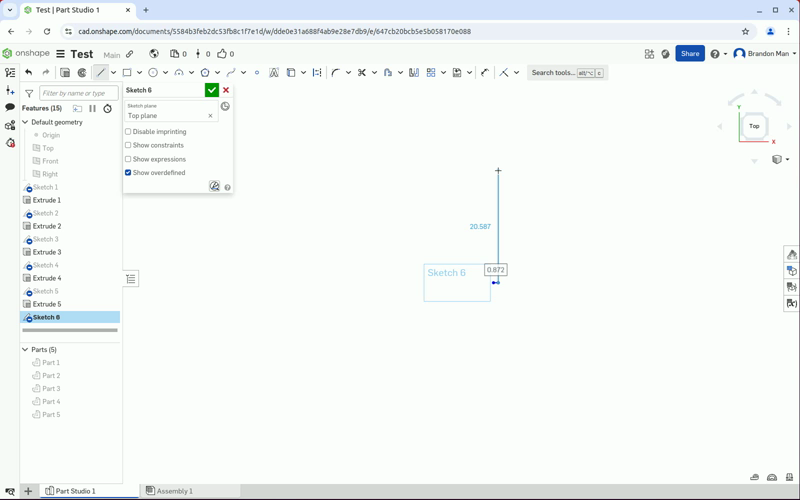
click(498, 170)
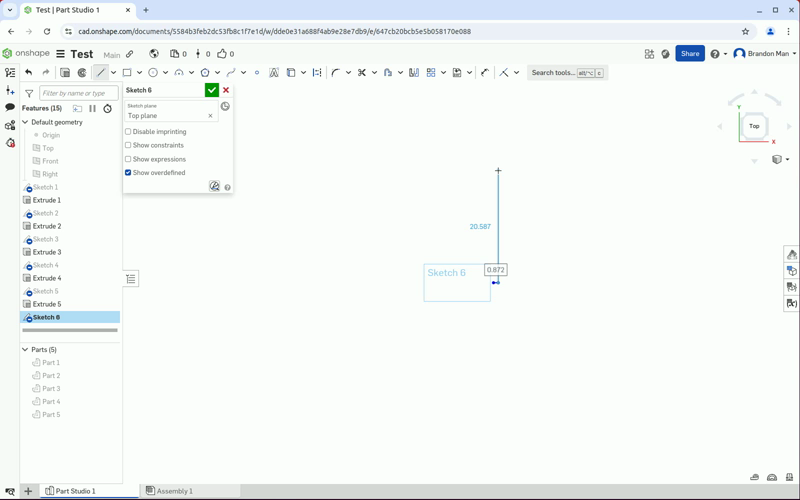
key_up(shift)
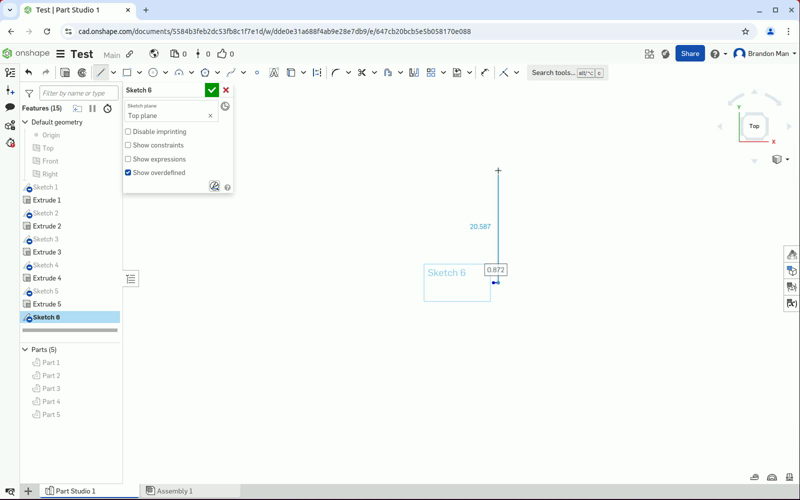
key_down(shift)
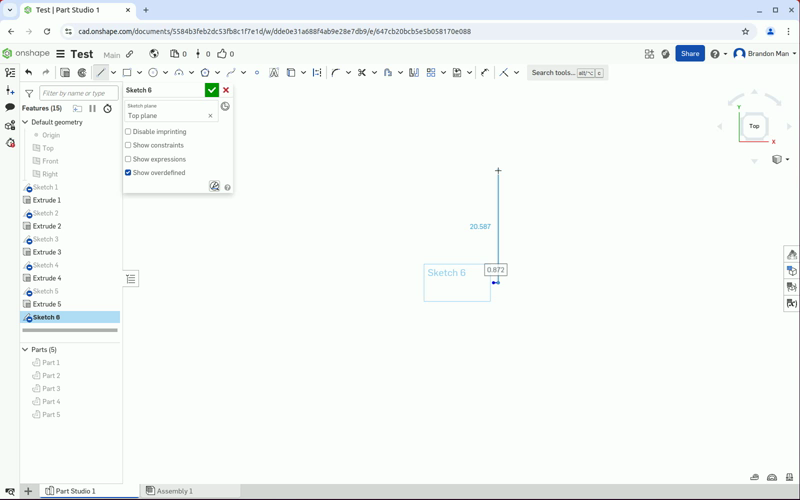
mouse_move(528, 170)
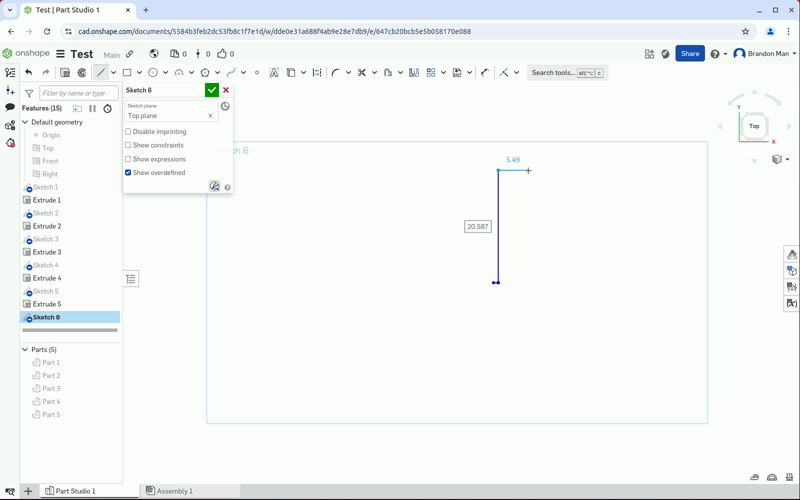
mouse_move(493, 170)
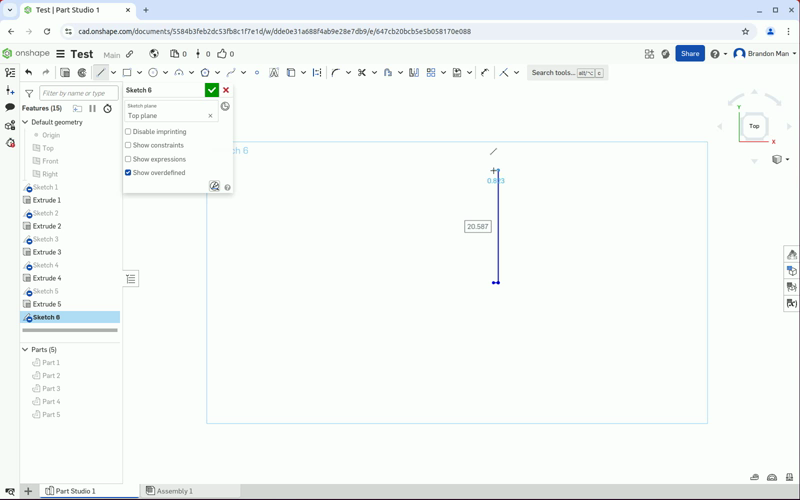
scroll(6)
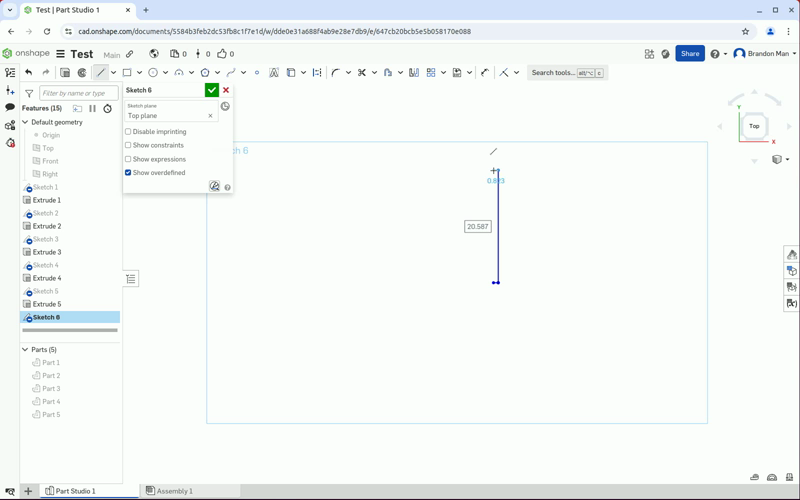
scroll(6)
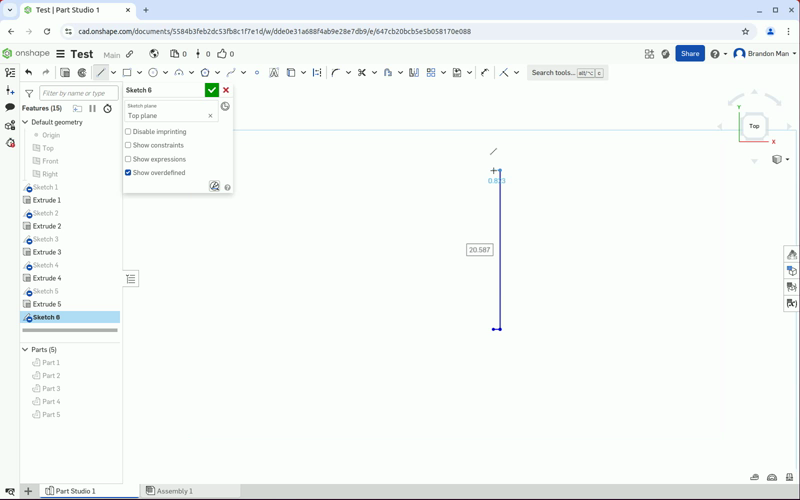
scroll(6)
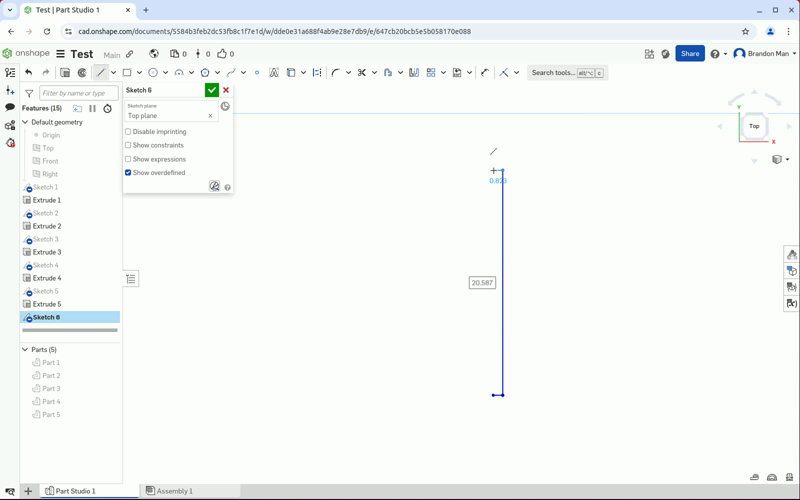
scroll(6)
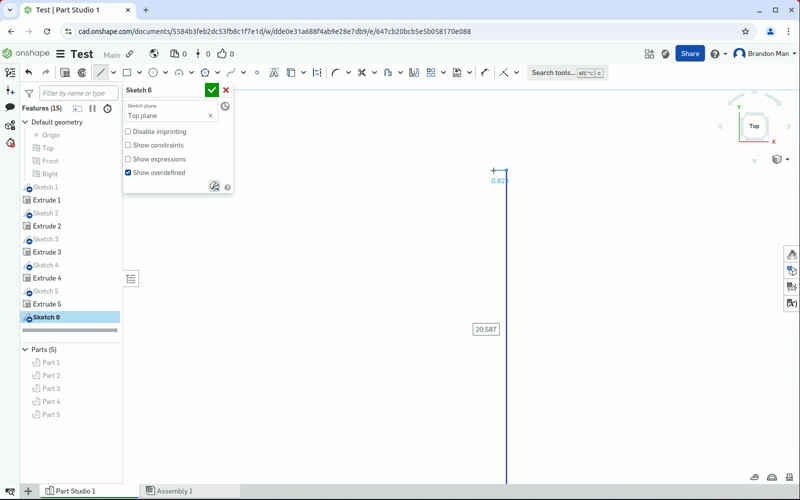
scroll(6)
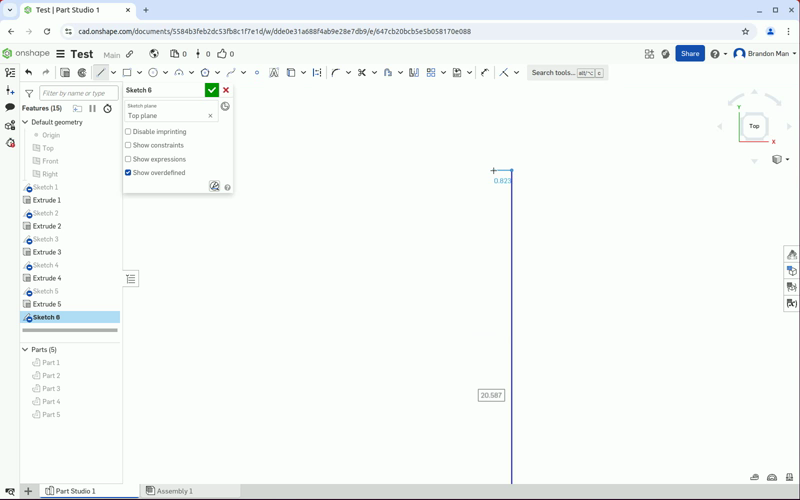
scroll(6)
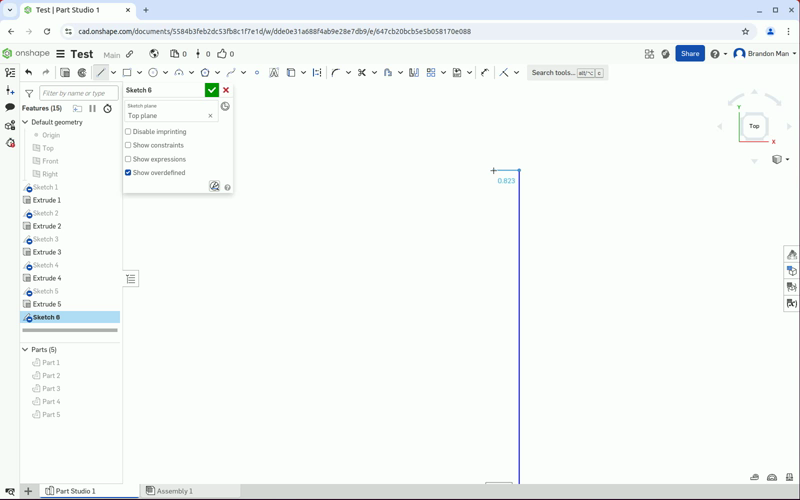
scroll(6)
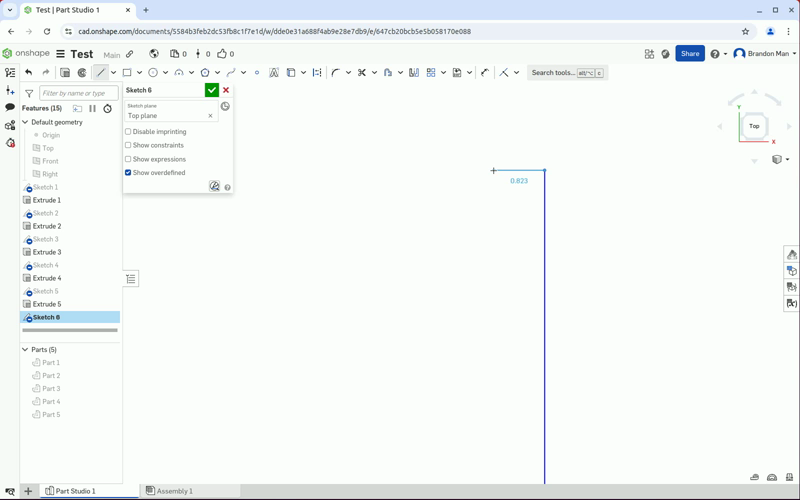
click(493, 170)
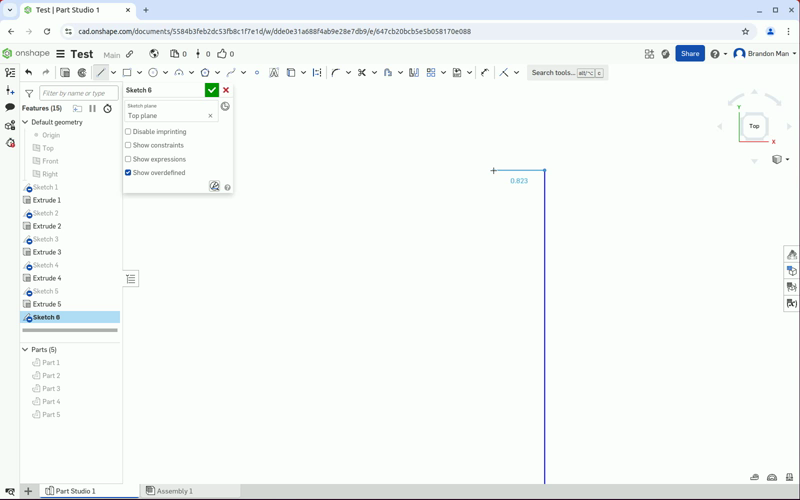
scroll(-6)
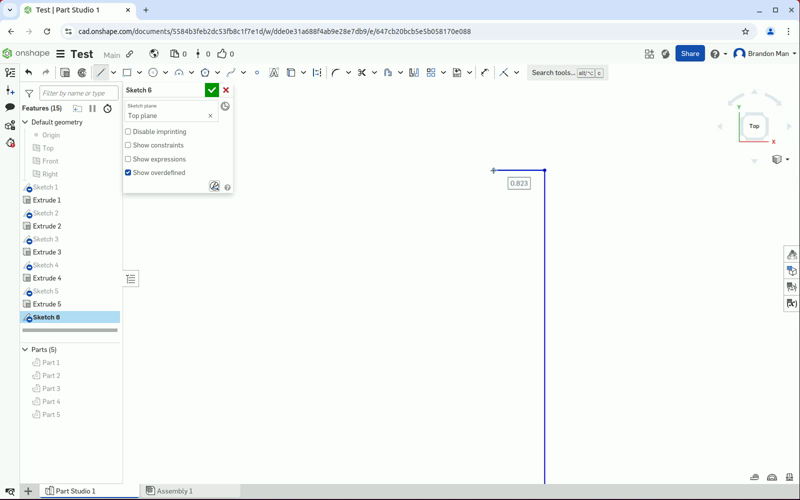
scroll(-6)
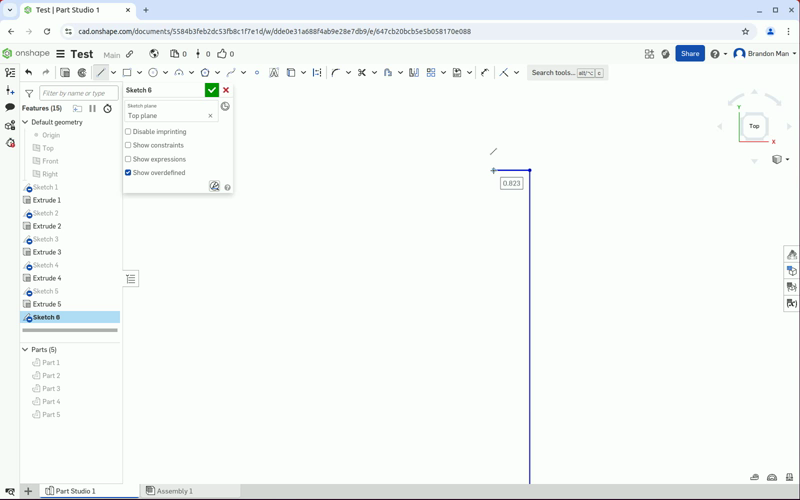
scroll(-6)
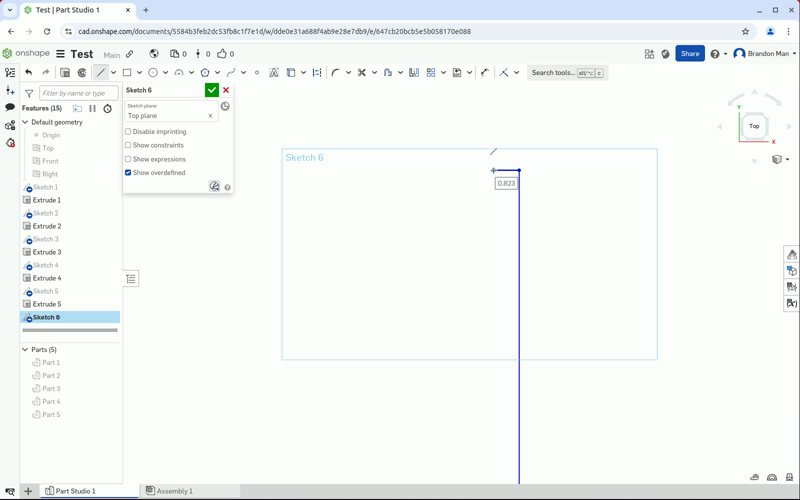
scroll(-6)
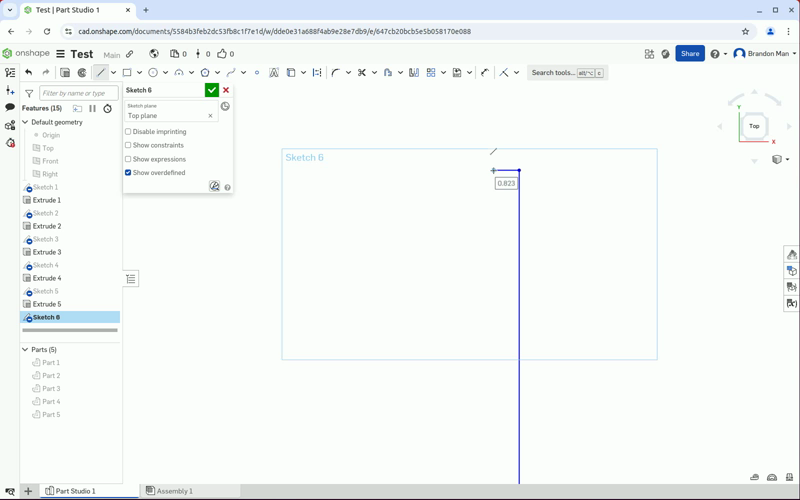
scroll(-6)
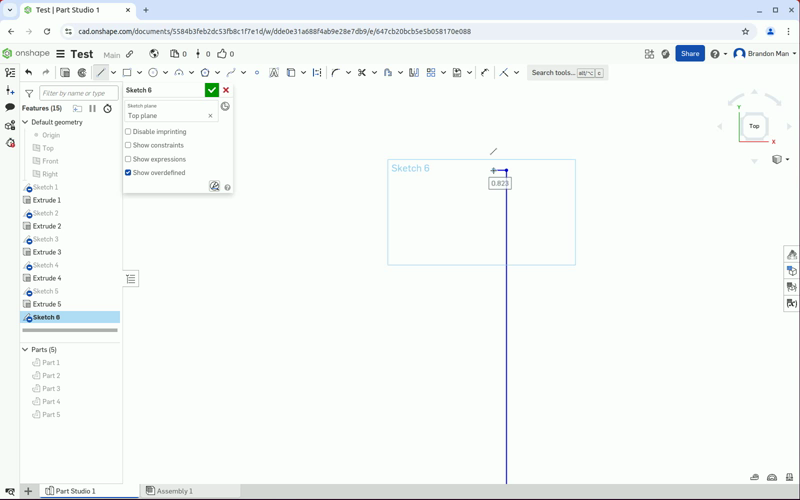
scroll(-6)
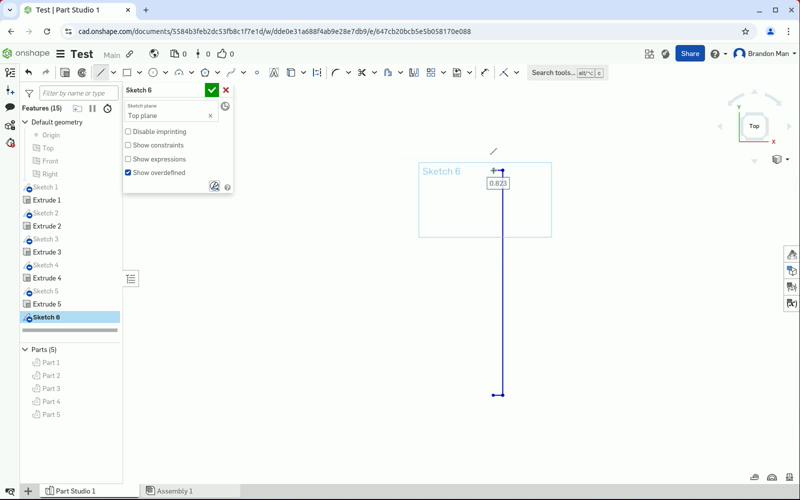
scroll(-6)
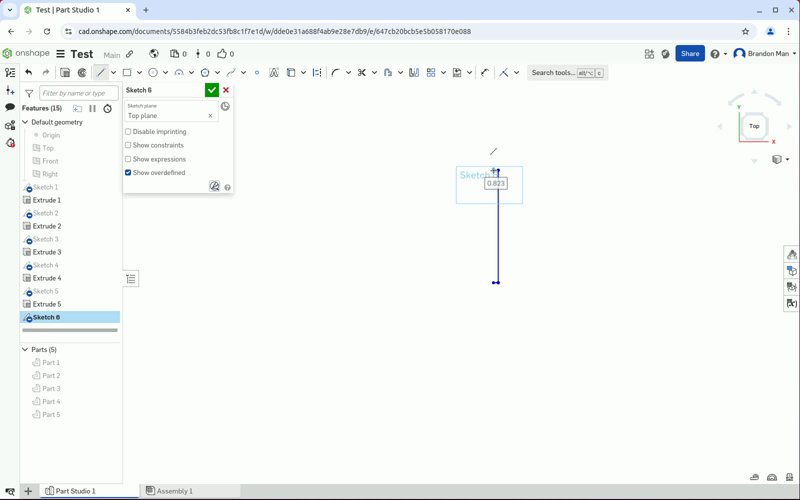
key_up(shift)
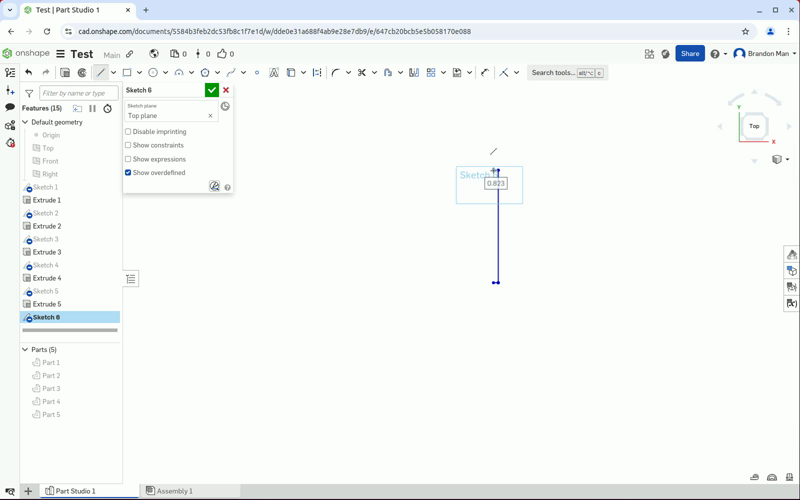
key_down(shift)
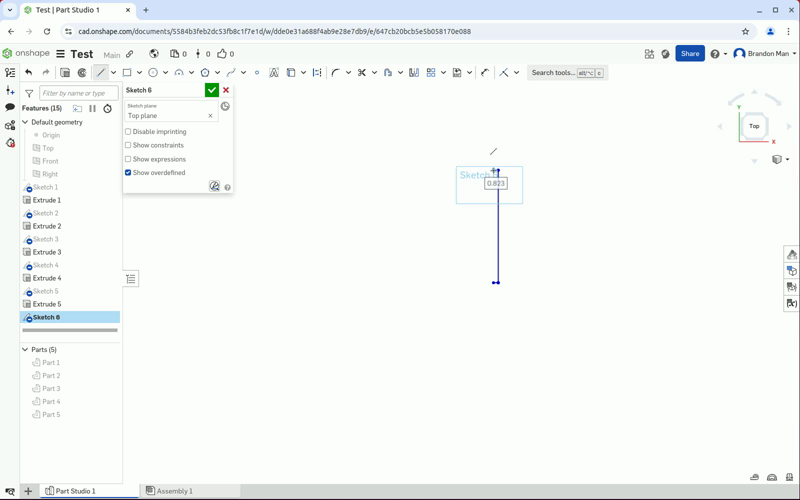
mouse_move(493, 282)
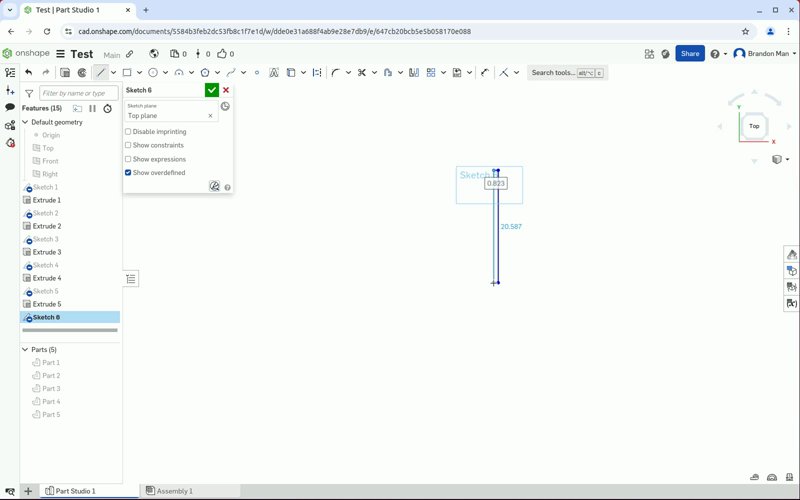
key_up(shift)
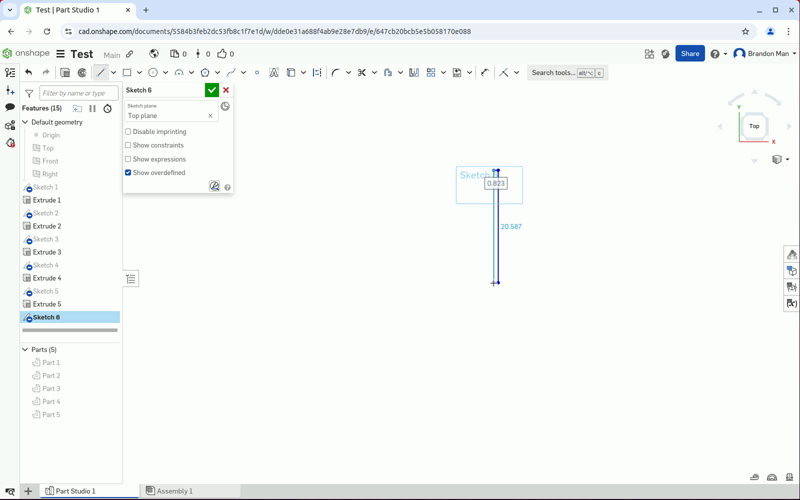
click(493, 282)
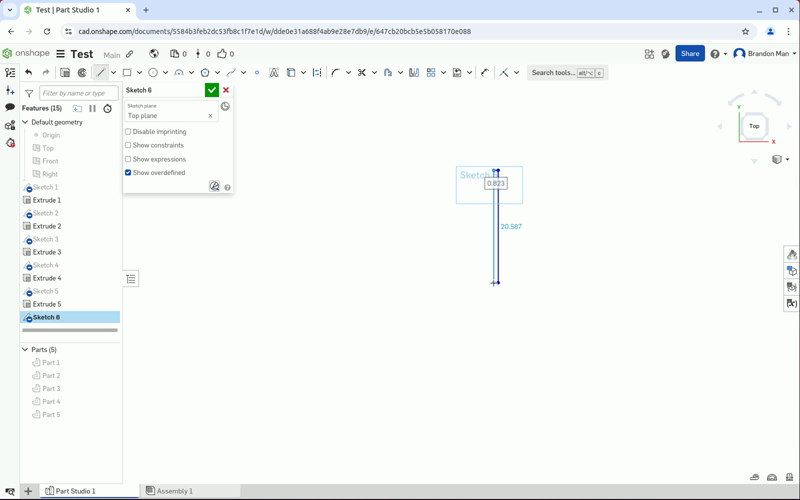
key(esc)
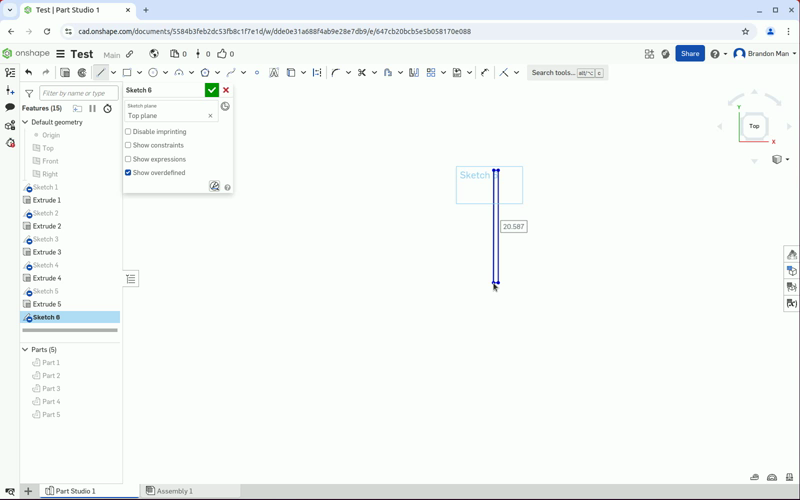
mouse_move(497, 257)
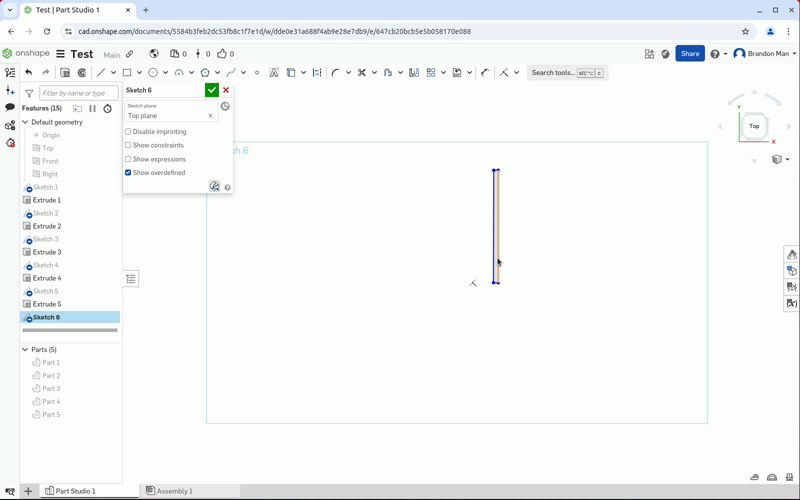
scroll(6)
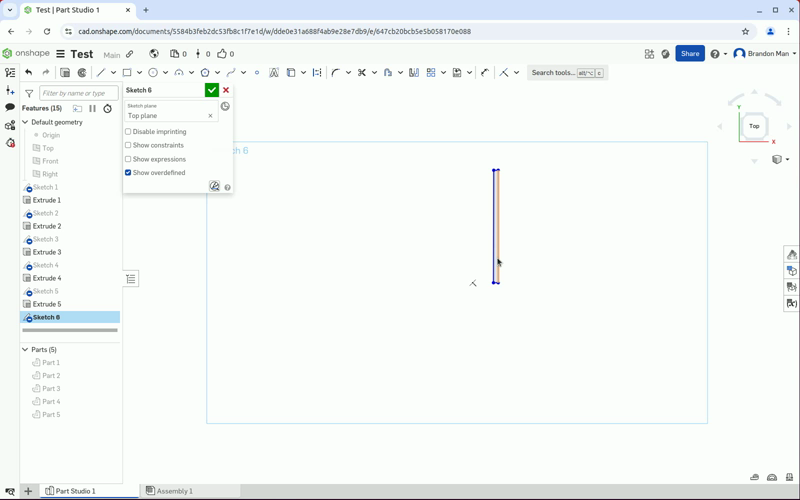
scroll(6)
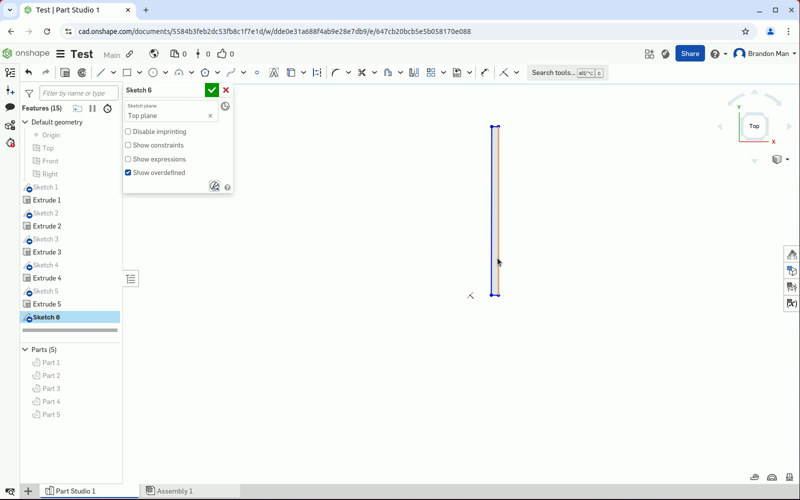
scroll(6)
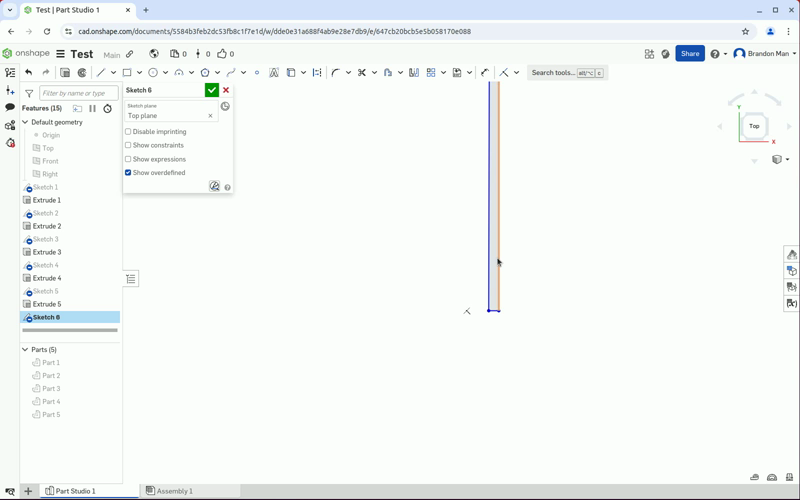
scroll(6)
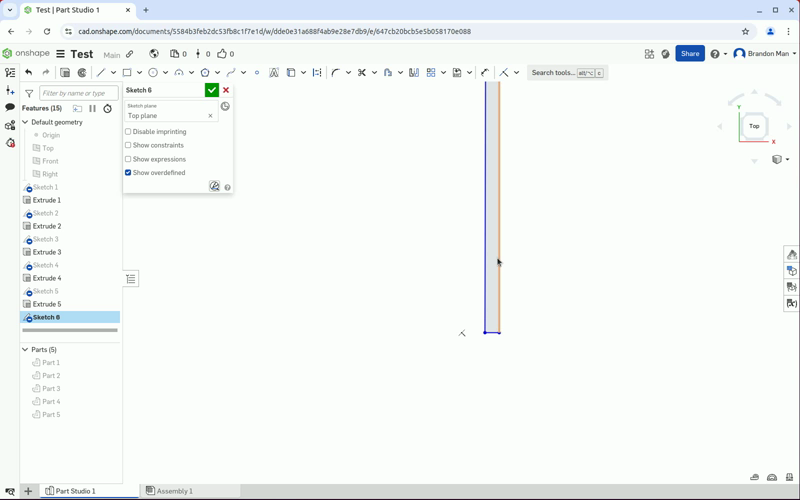
scroll(6)
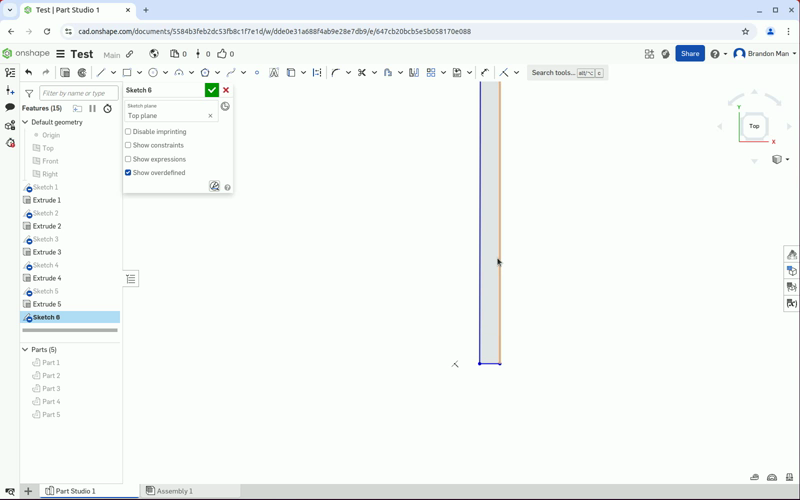
scroll(6)
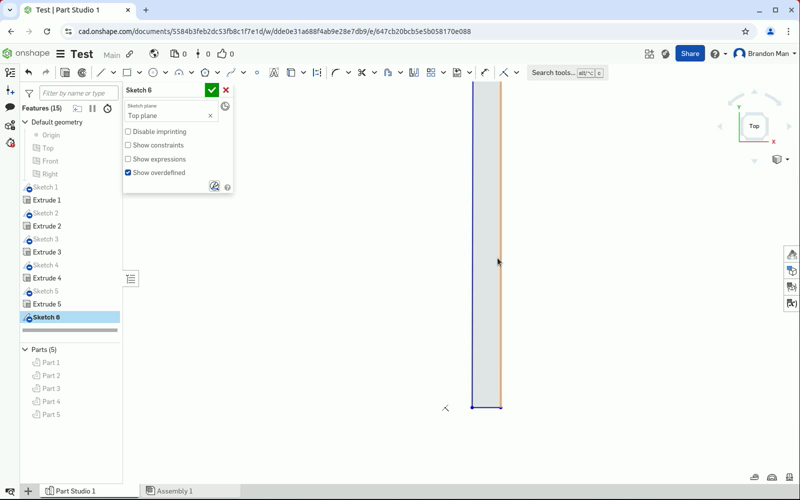
scroll(6)
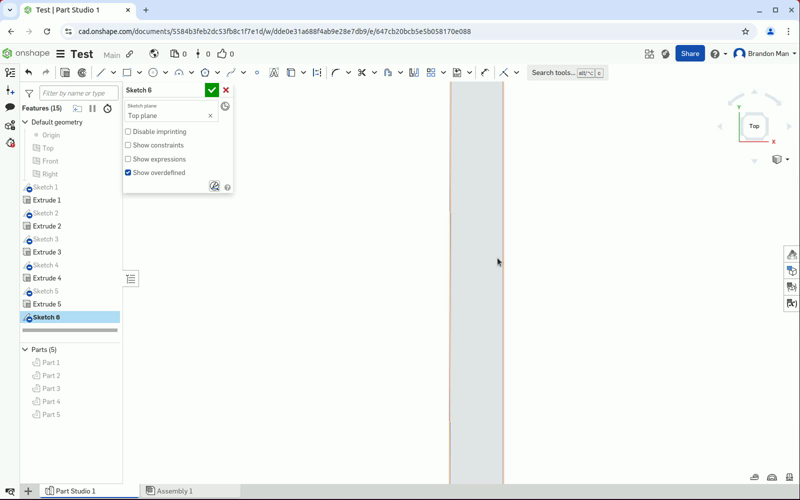
click(497, 257)
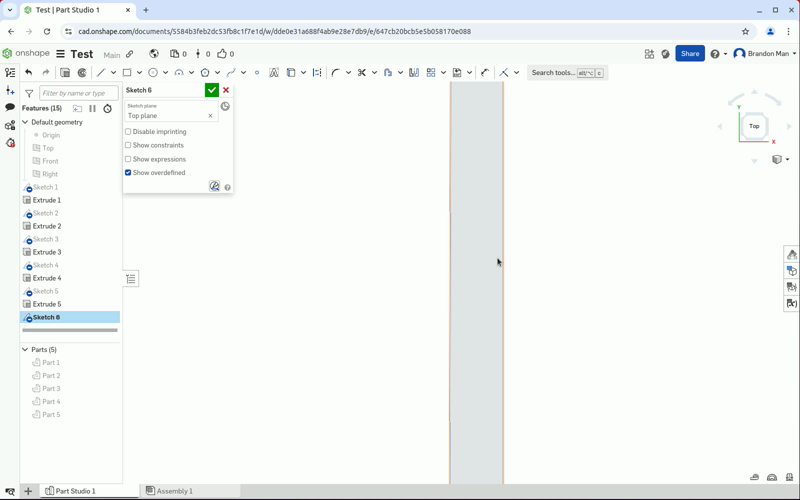
scroll(-6)
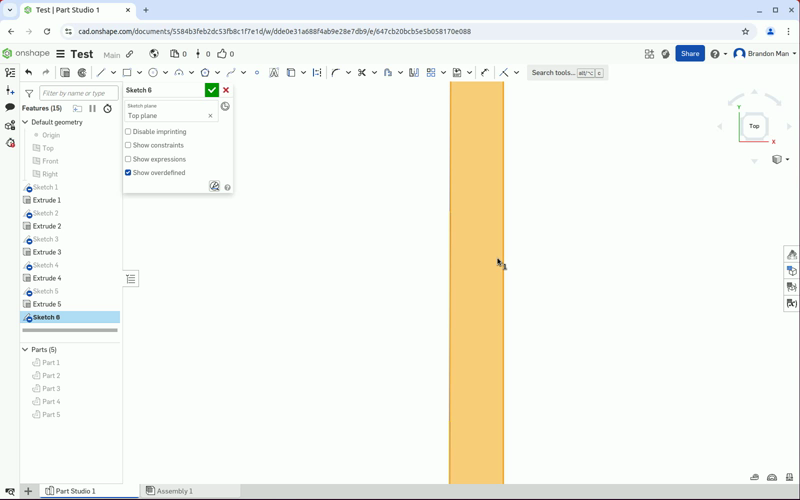
scroll(-6)
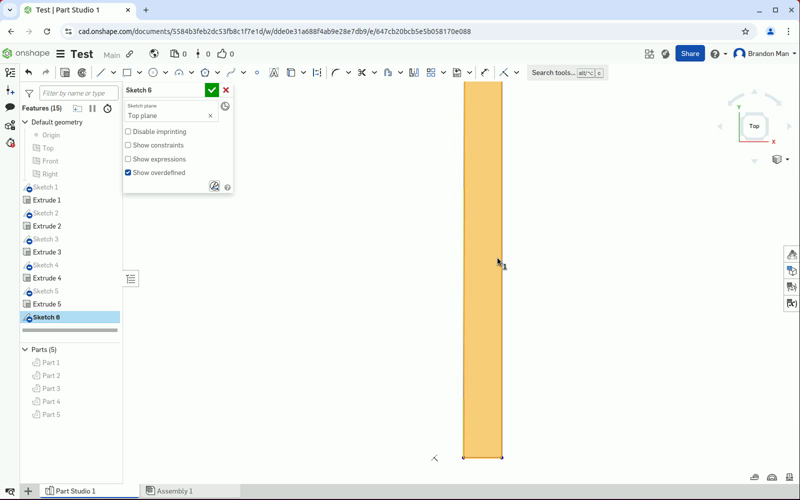
scroll(-6)
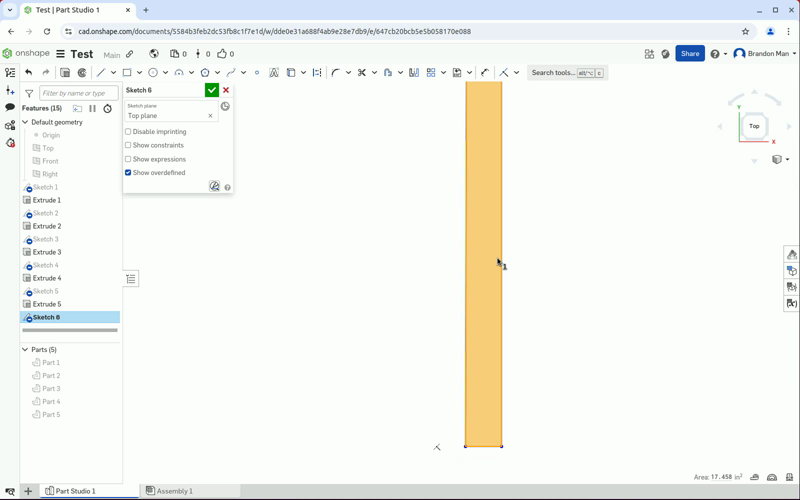
scroll(-6)
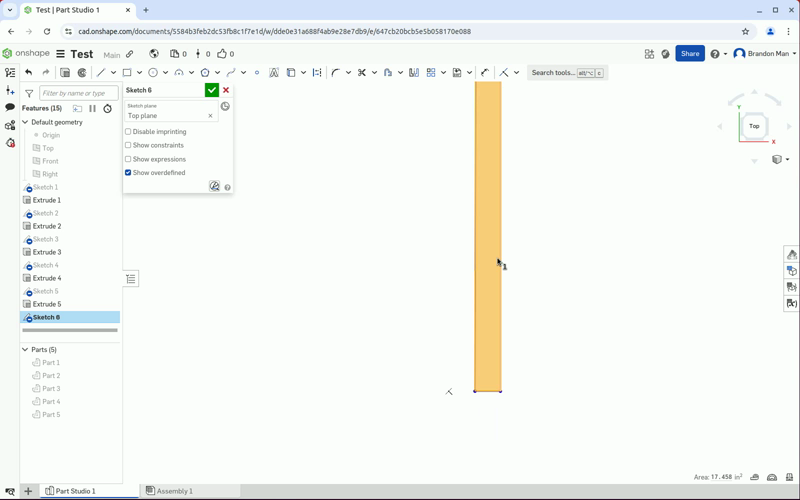
scroll(-6)
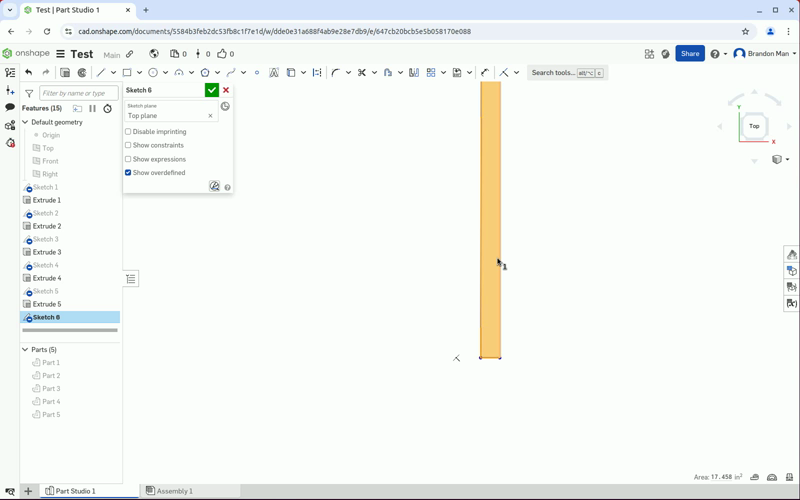
scroll(-6)
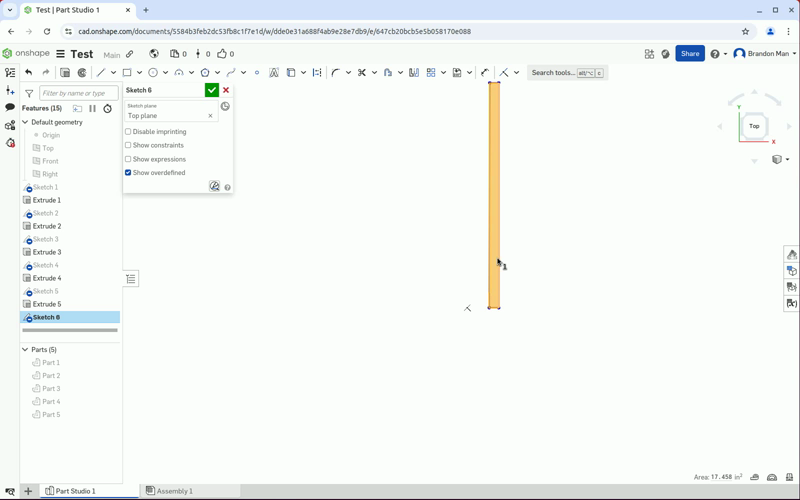
scroll(-6)
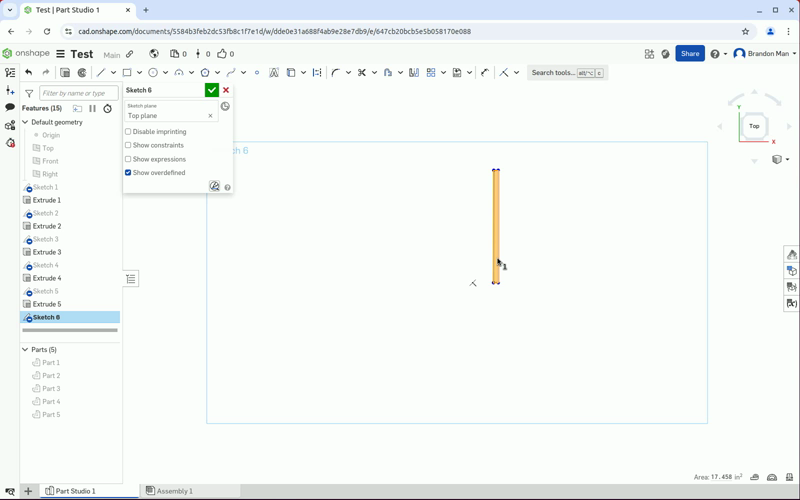
mouse_move(73, 352)
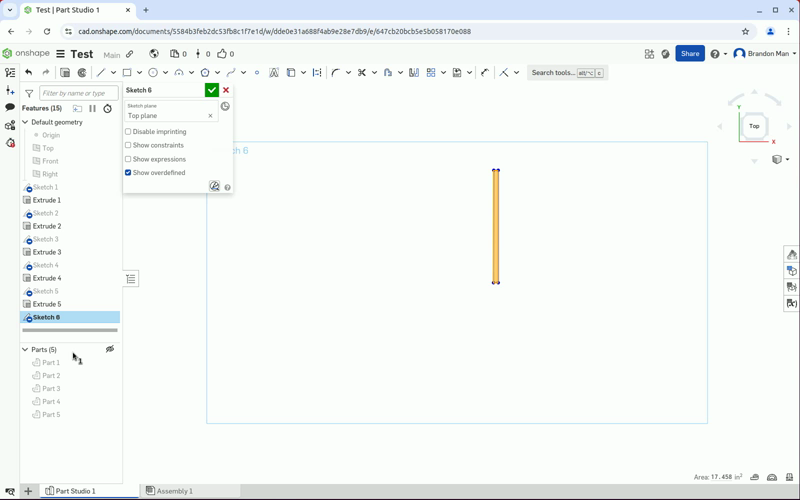
key(shift+y)
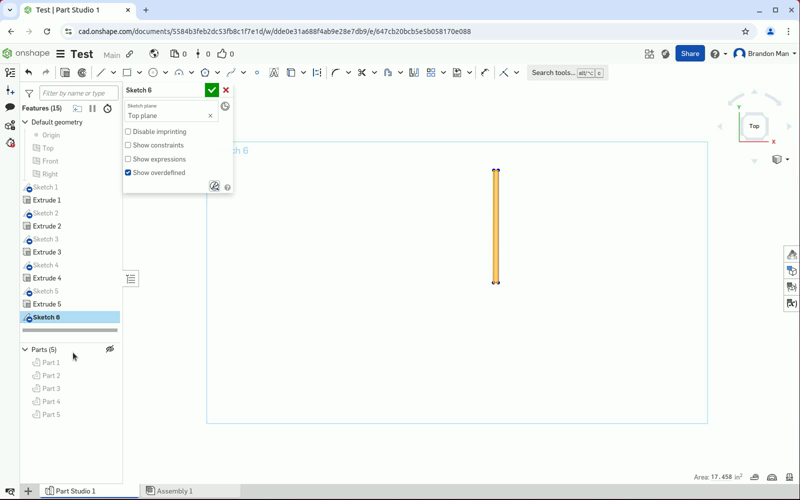
key(shift+e)
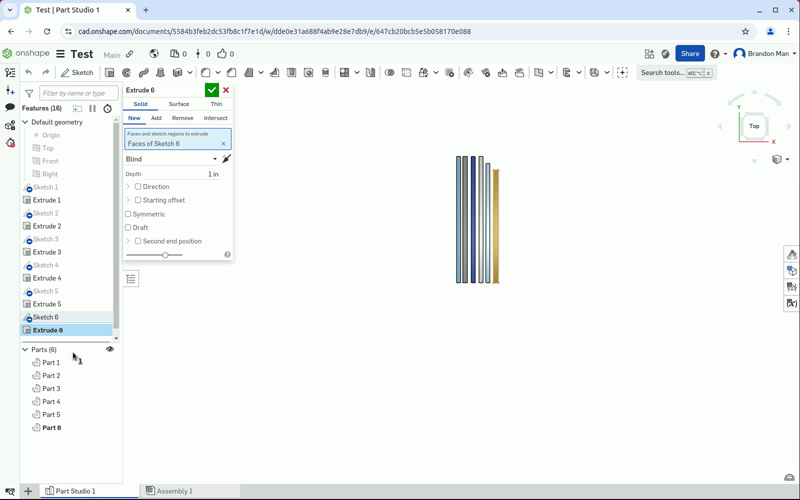
mouse_move(143, 106)
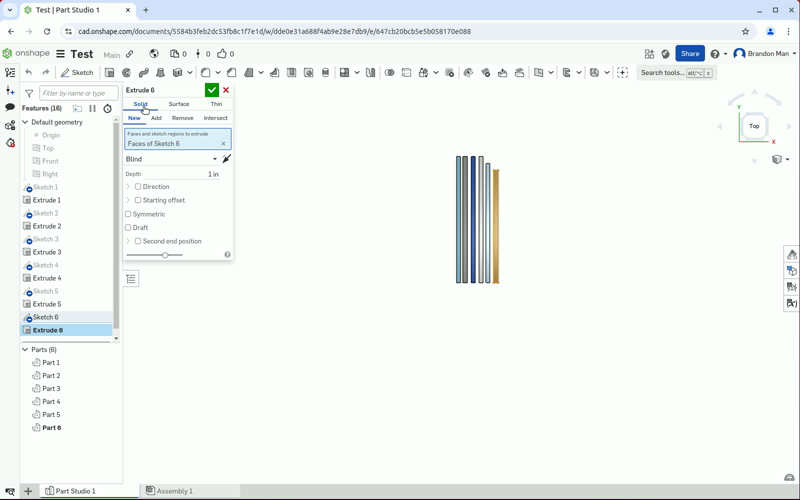
click(143, 106)
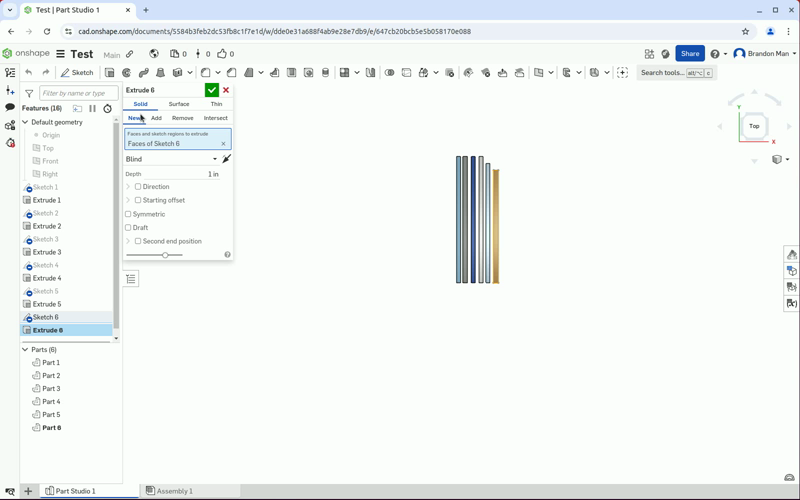
mouse_move(137, 120)
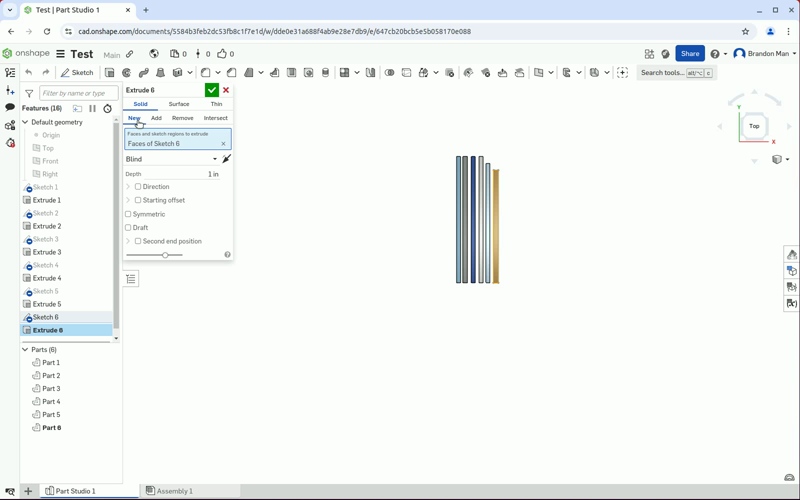
click(137, 120)
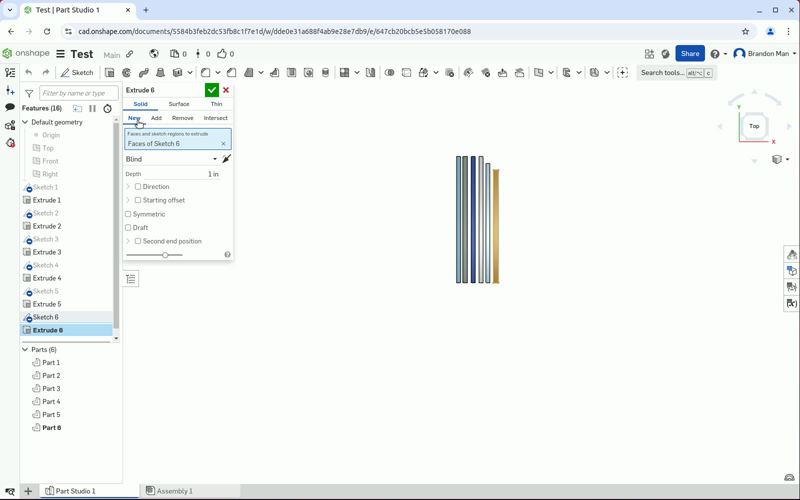
key(tab, 4)
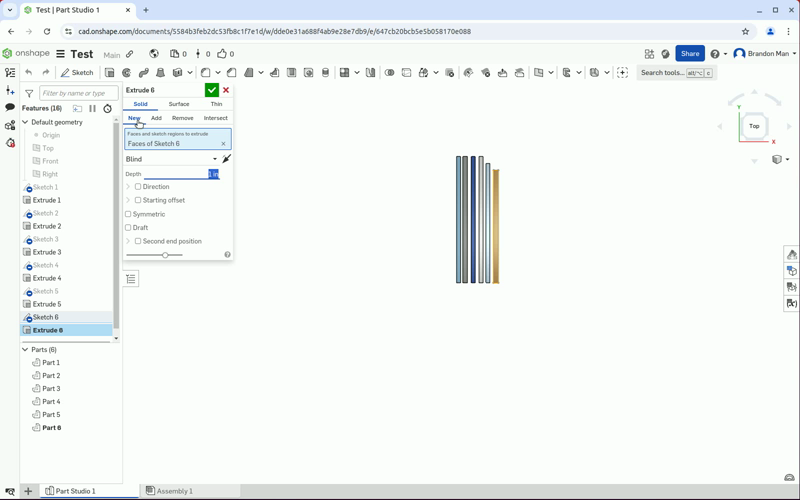
text(0.481)
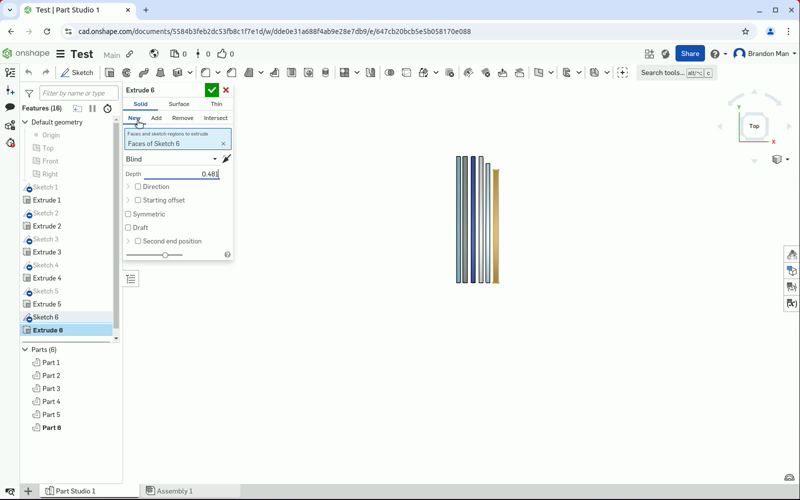
key(enter)
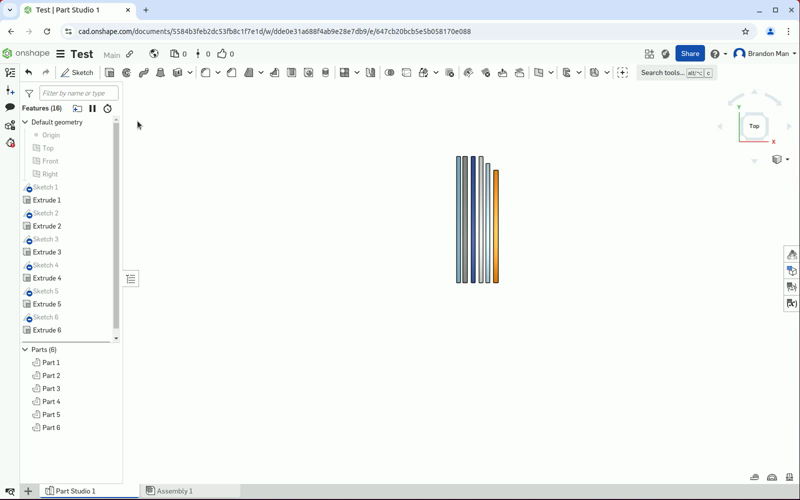
key(shift+h)
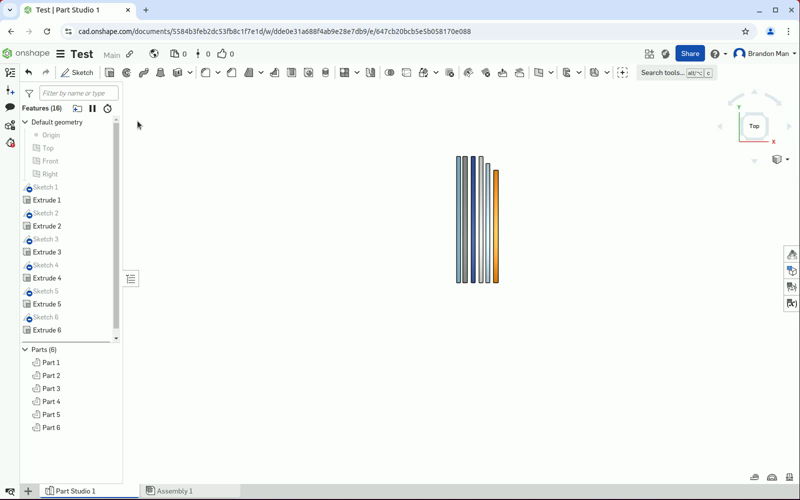
key(shift+h)
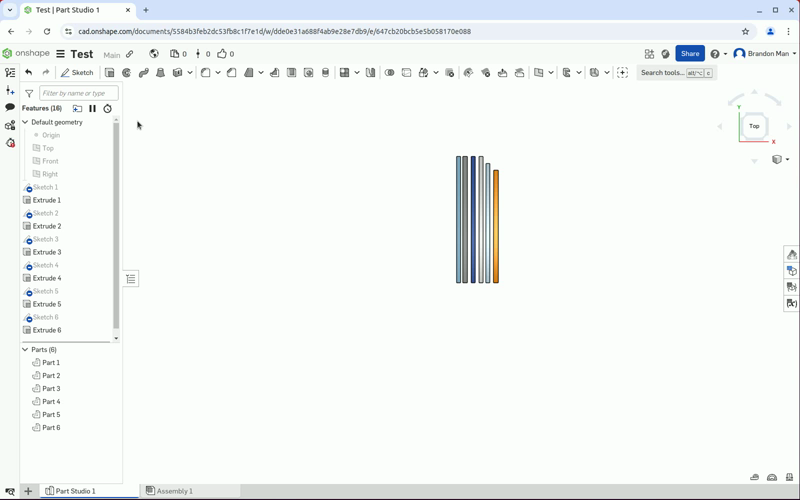
mouse_move(69, 189)
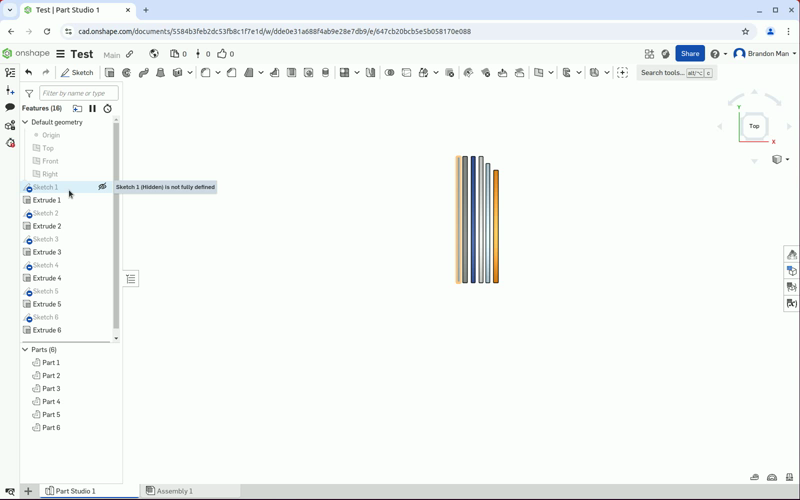
click(69, 189)
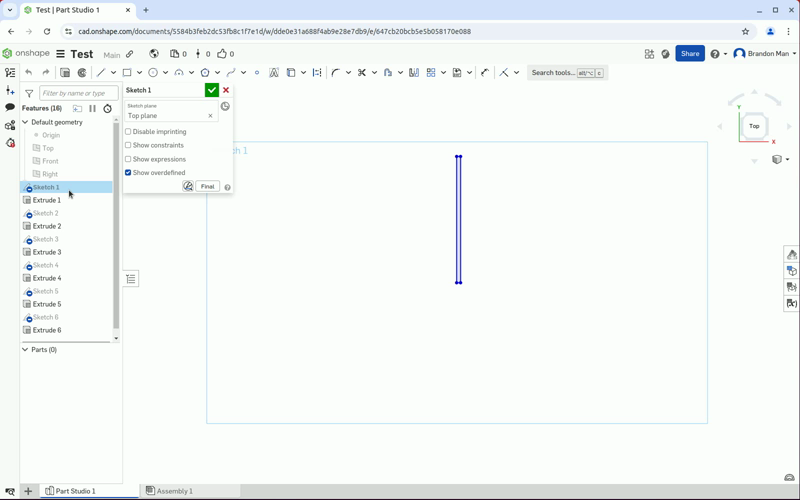
mouse_move(229, 92)
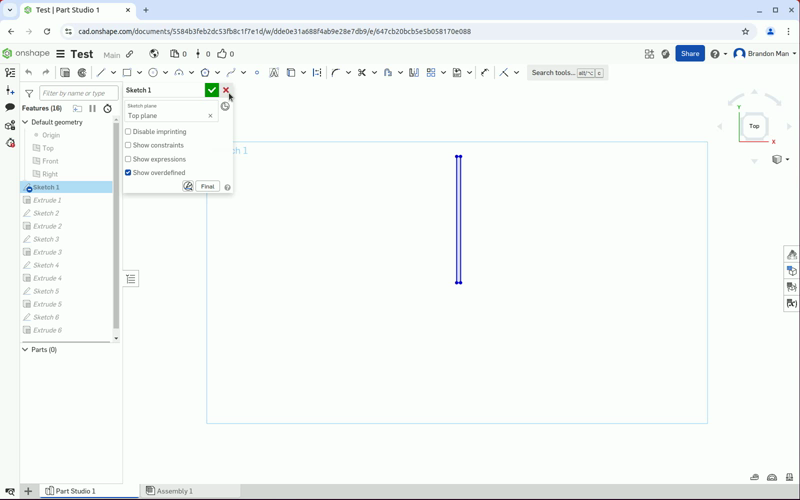
click(229, 92)
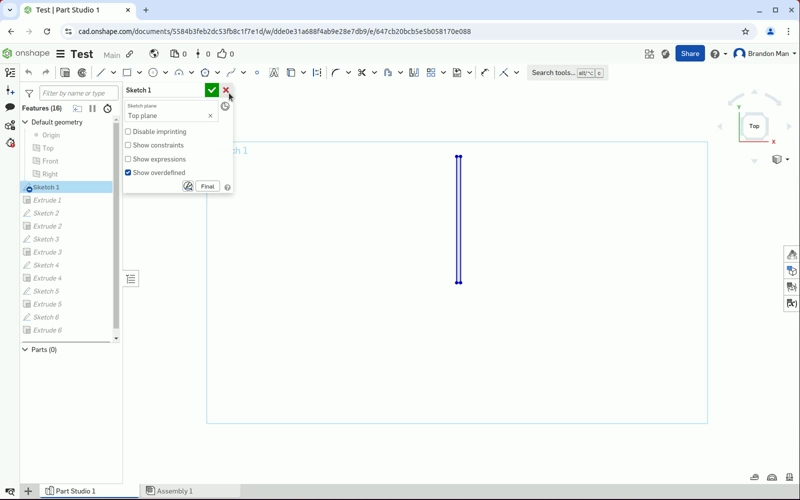
key(shift+s)
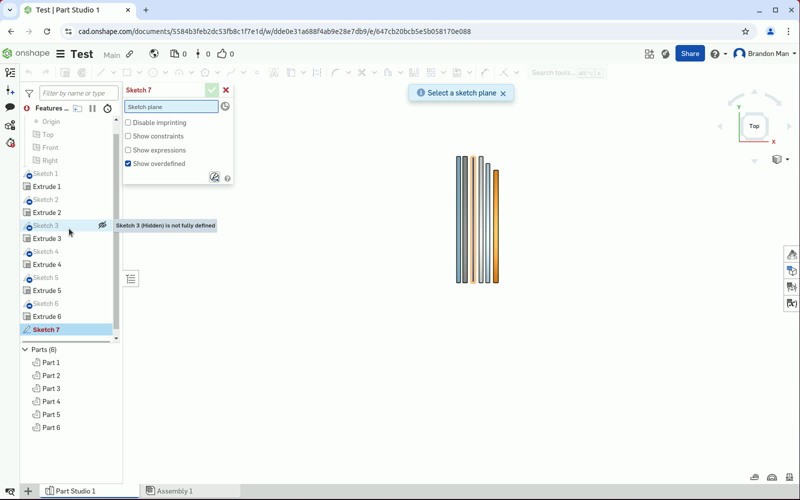
scroll(3)
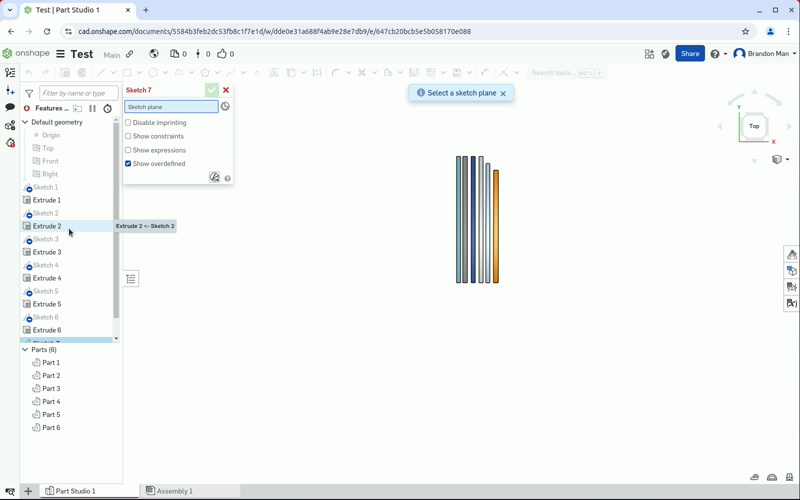
mouse_move(69, 150)
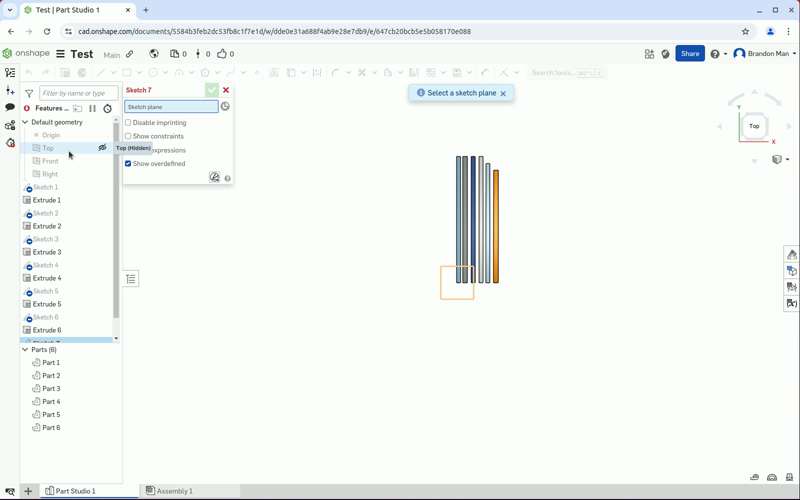
click(69, 150)
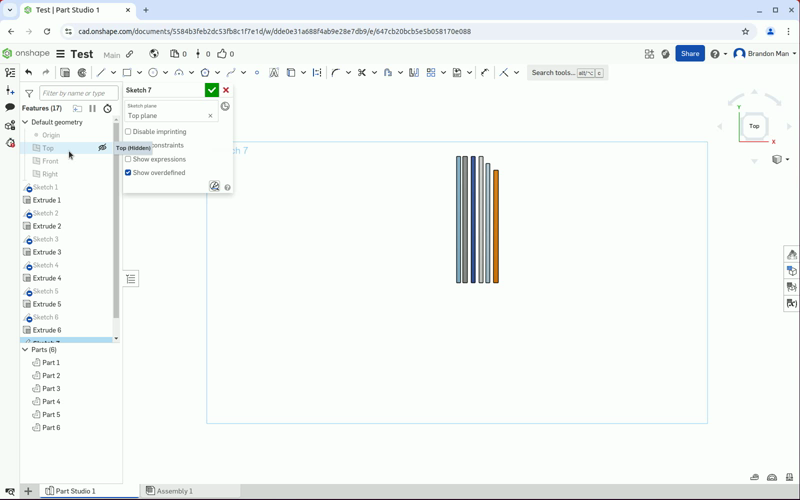
mouse_move(73, 352)
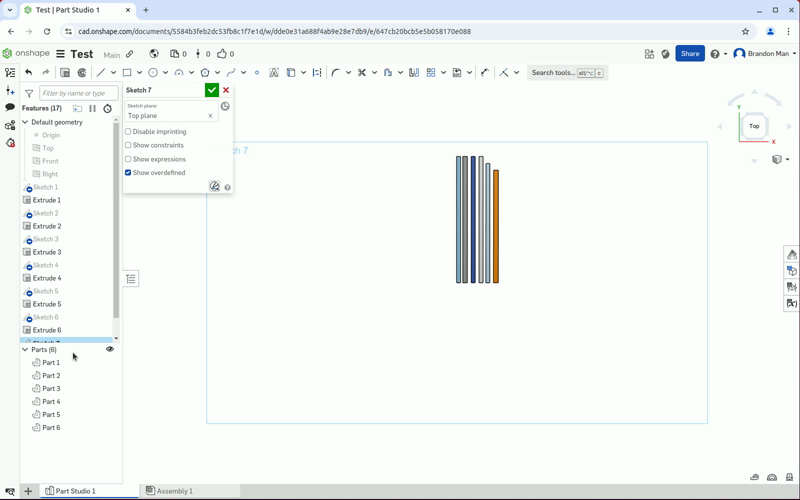
key(y)
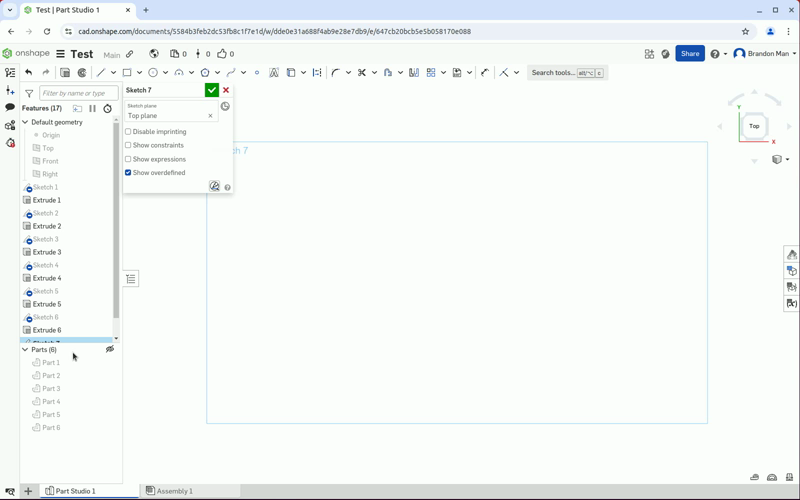
key(l)
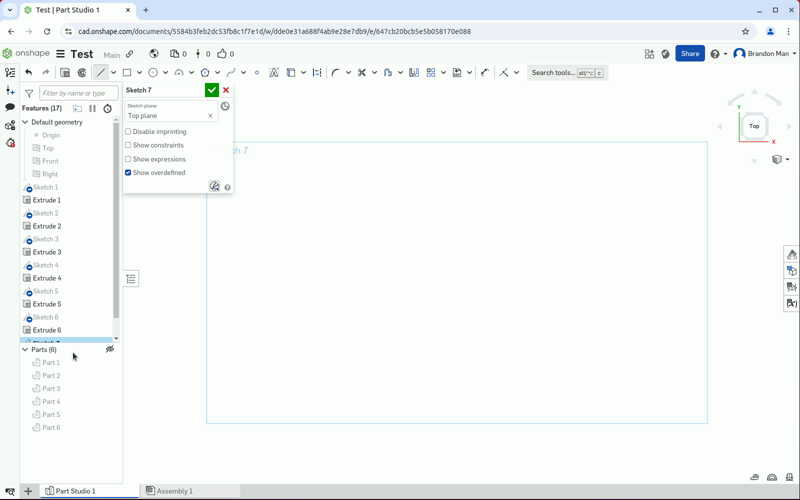
key_down(shift)
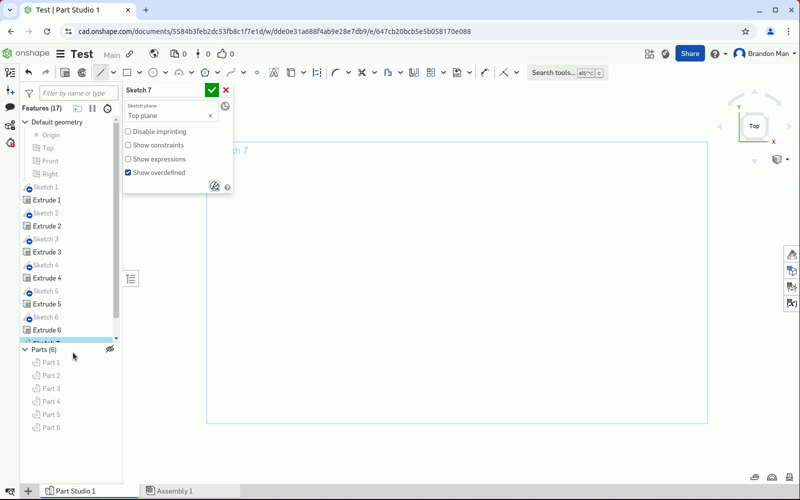
mouse_move(460, 282)
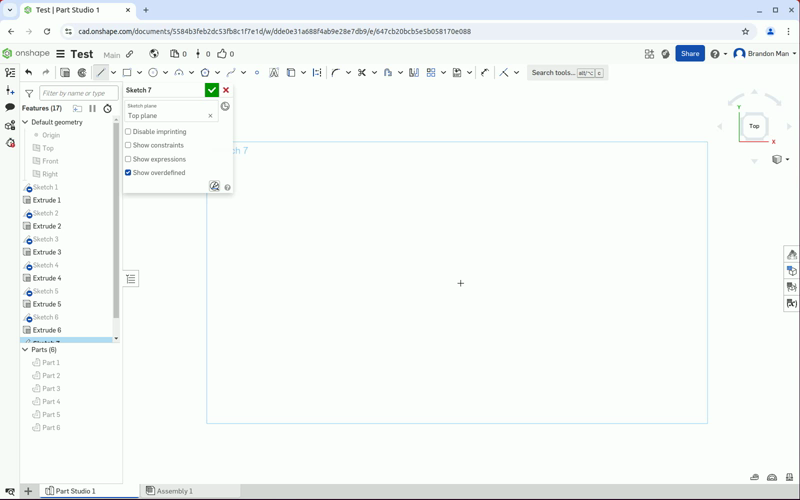
click(460, 282)
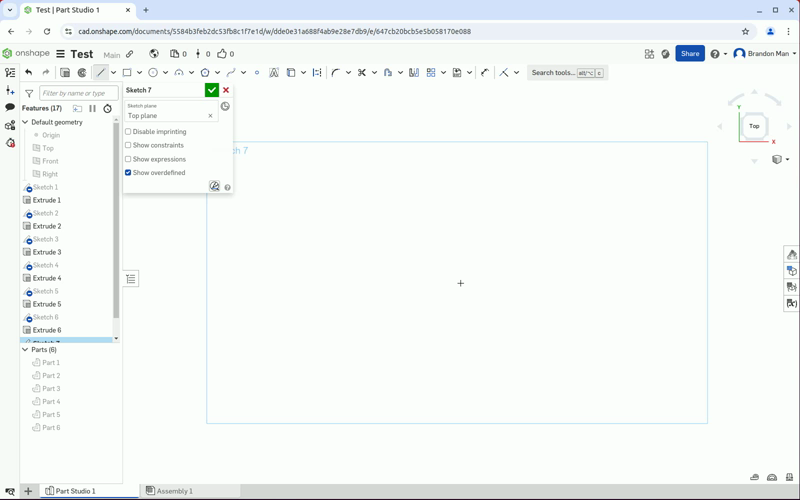
key_up(shift)
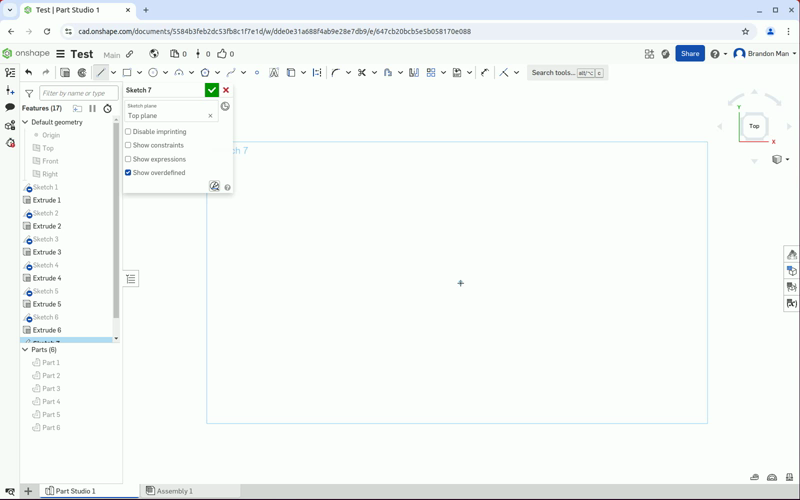
key_down(shift)
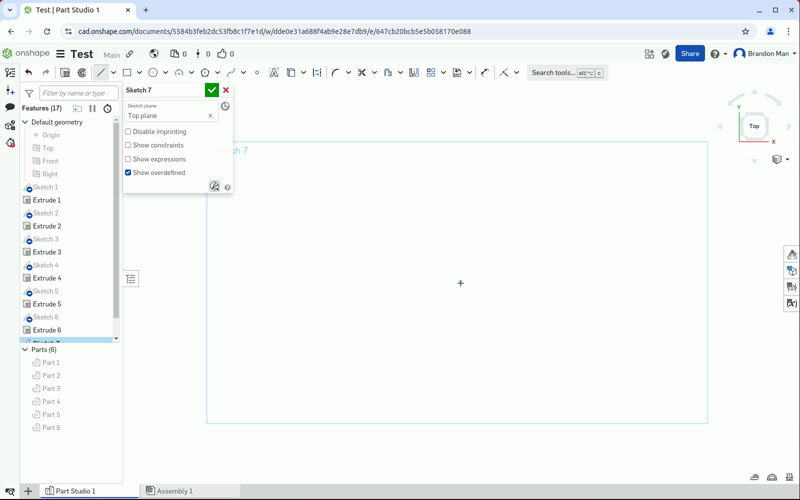
mouse_move(490, 282)
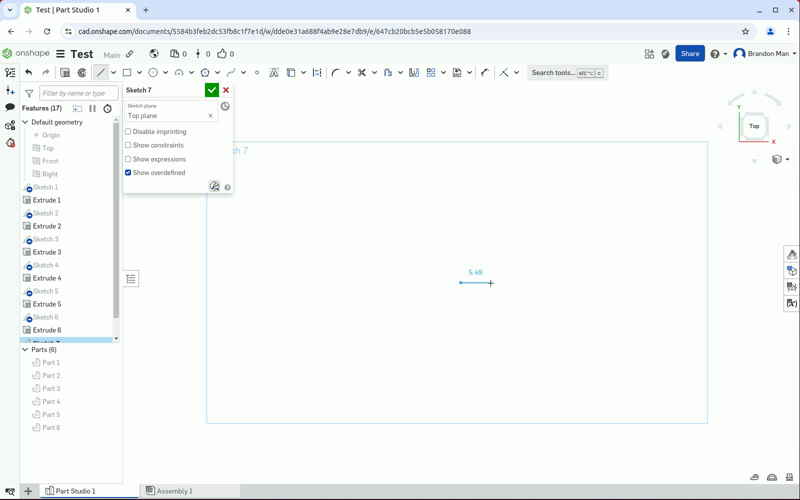
mouse_move(498, 282)
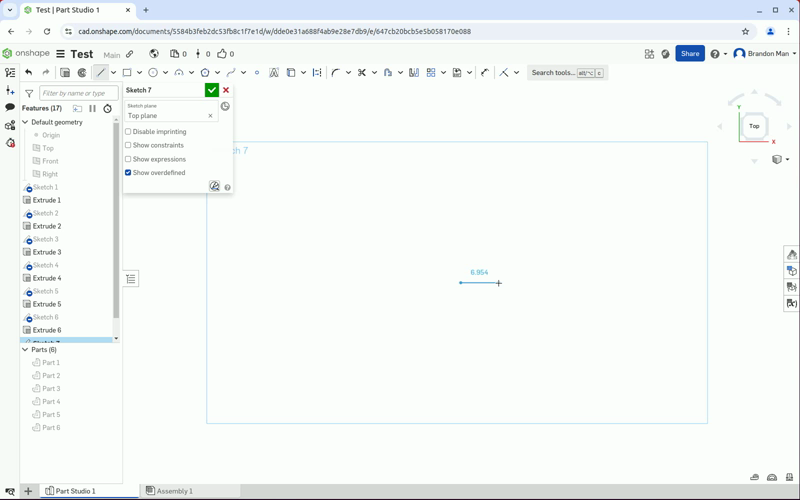
click(498, 282)
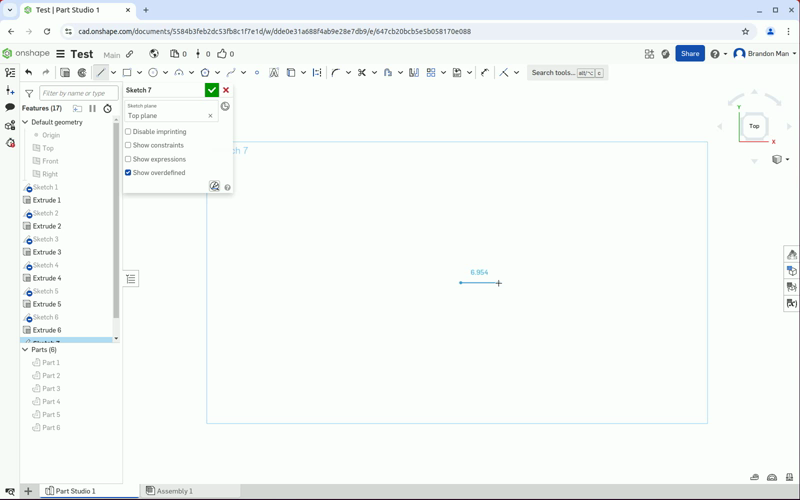
key_up(shift)
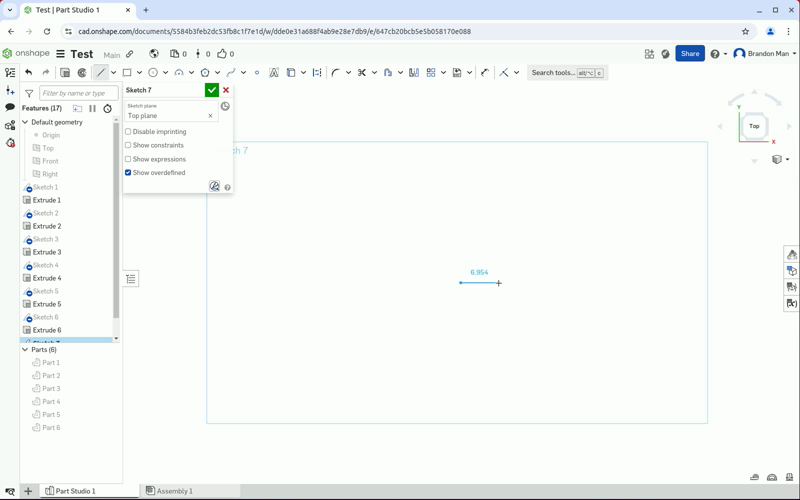
key_down(shift)
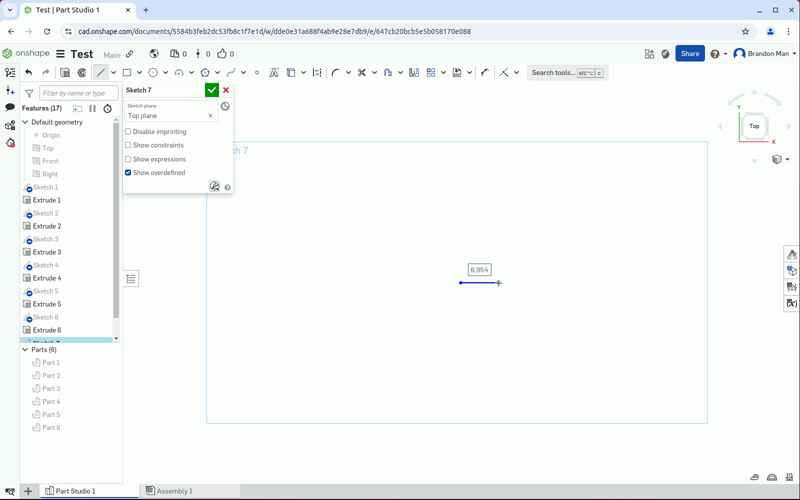
mouse_move(498, 170)
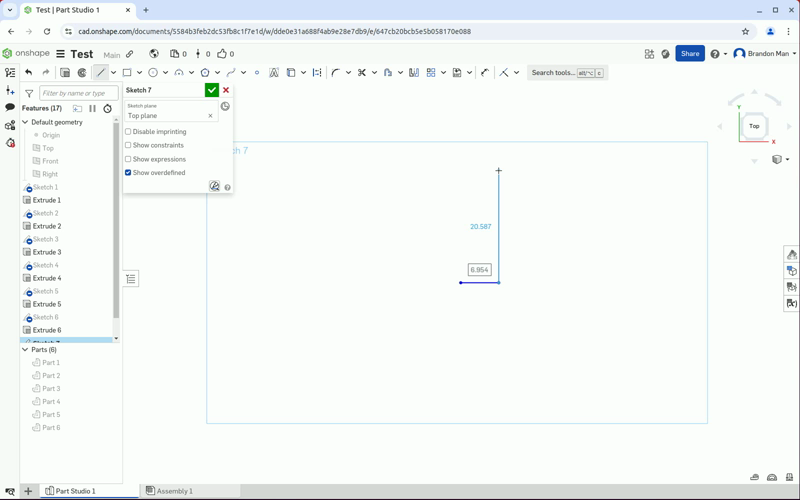
click(498, 170)
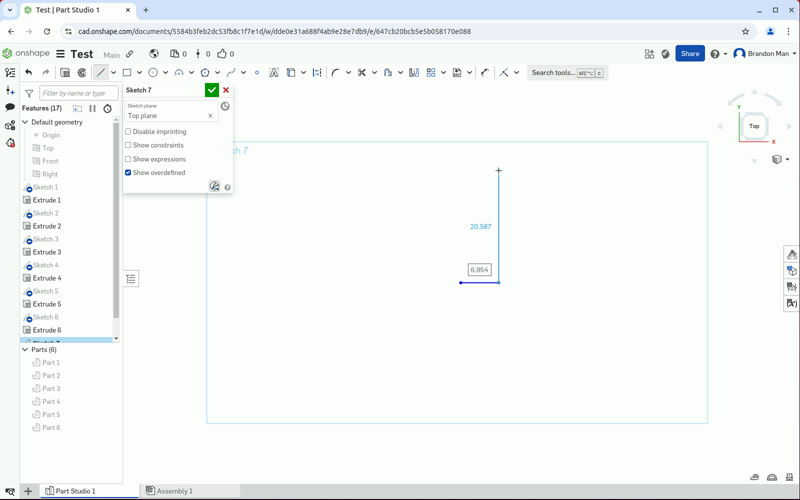
key_up(shift)
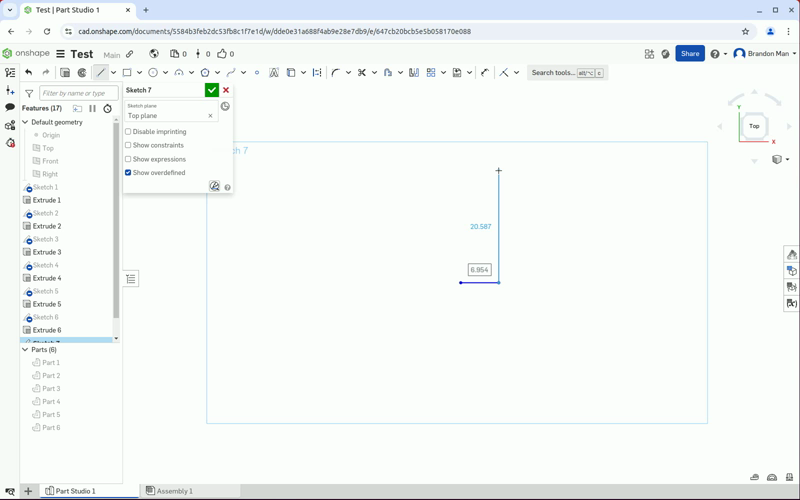
key_down(shift)
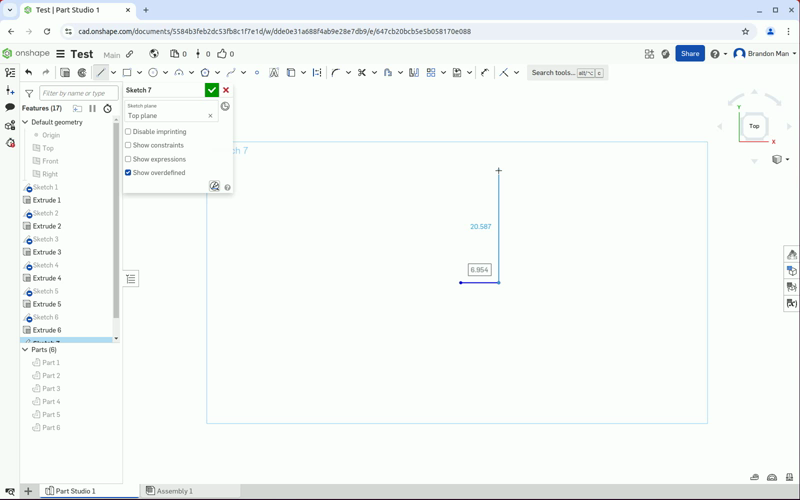
mouse_move(528, 170)
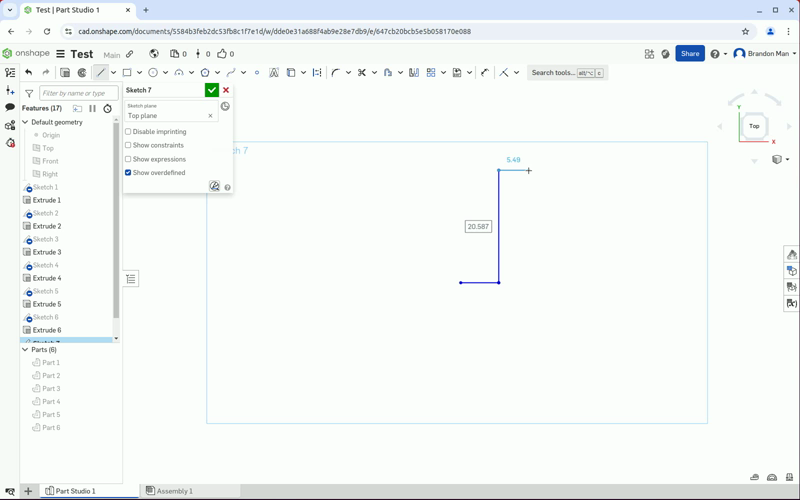
mouse_move(460, 170)
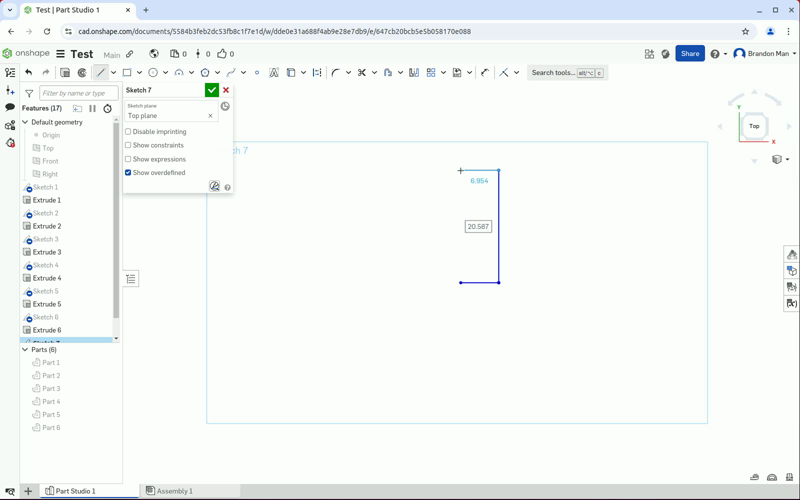
click(460, 170)
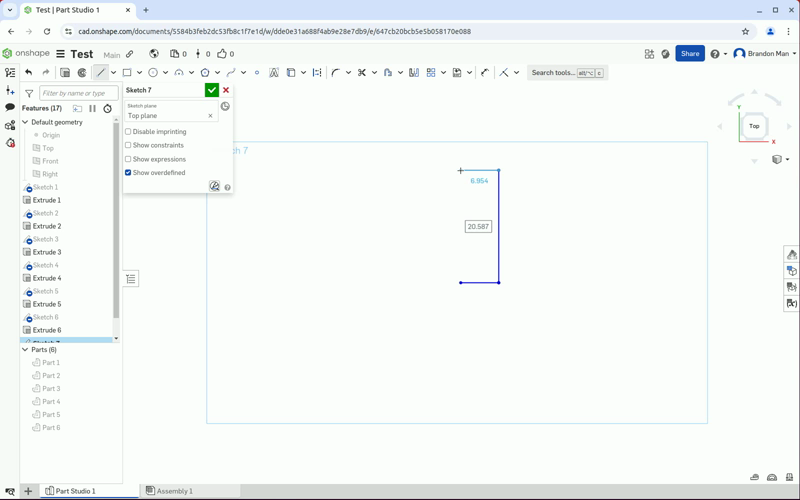
key_up(shift)
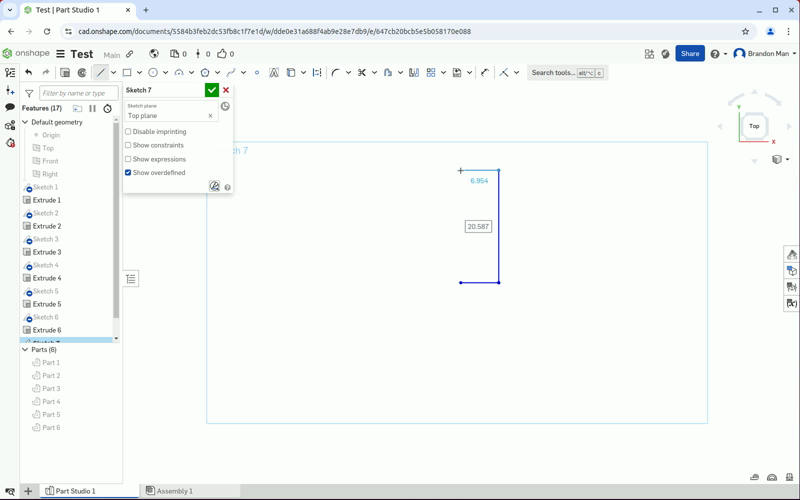
key_down(shift)
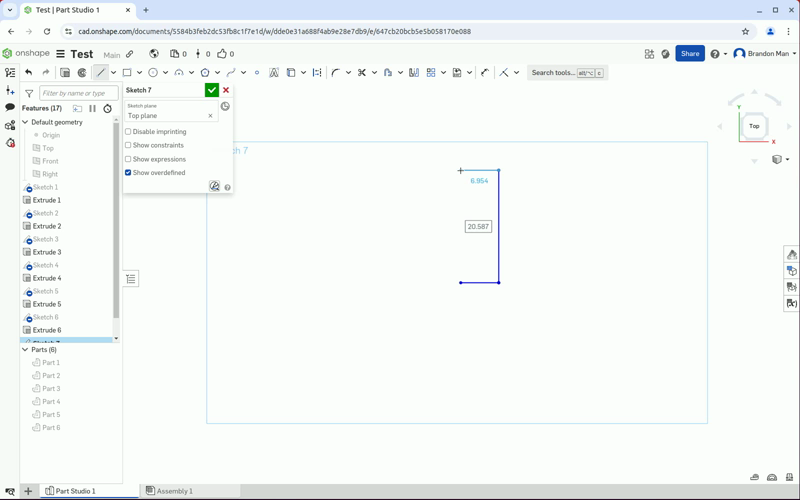
mouse_move(460, 282)
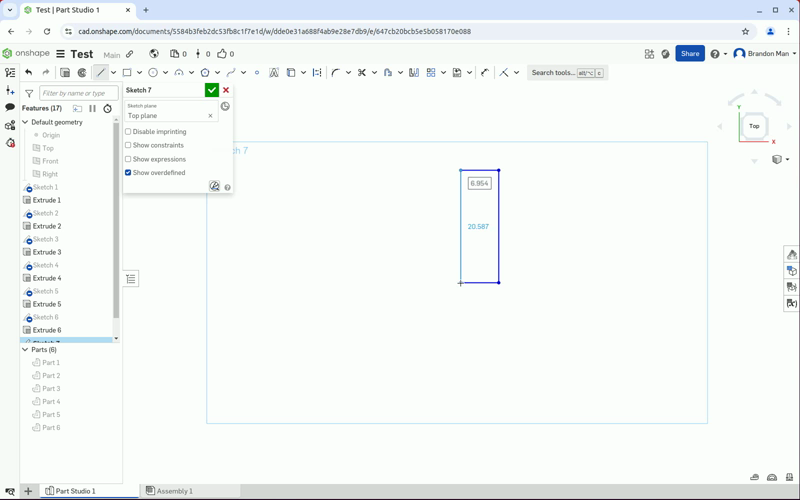
key_up(shift)
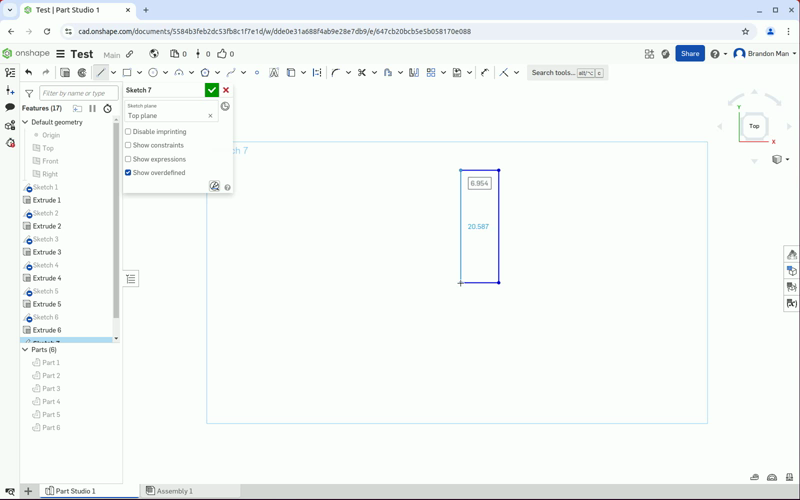
click(460, 282)
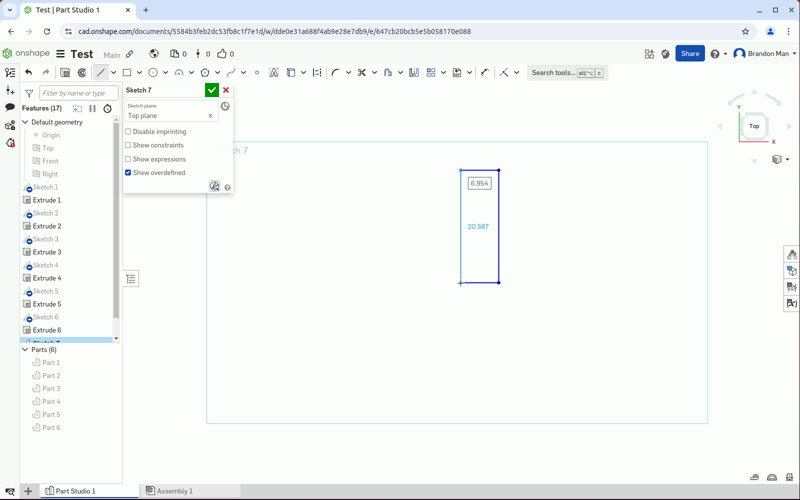
key(esc)
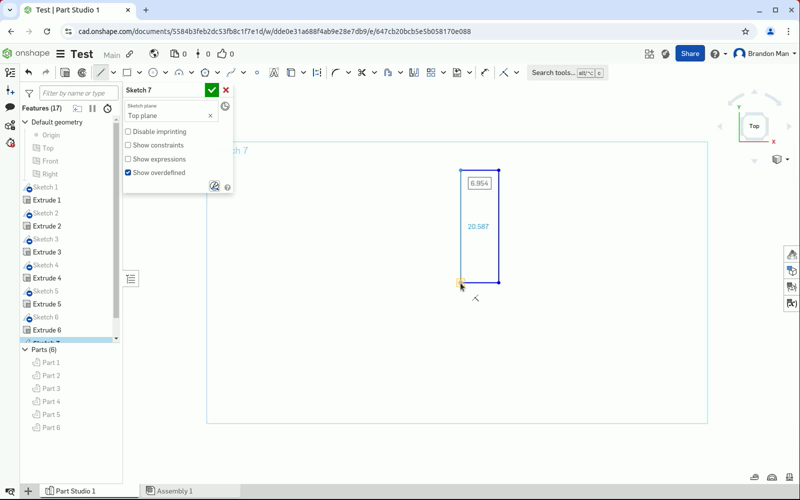
mouse_move(483, 238)
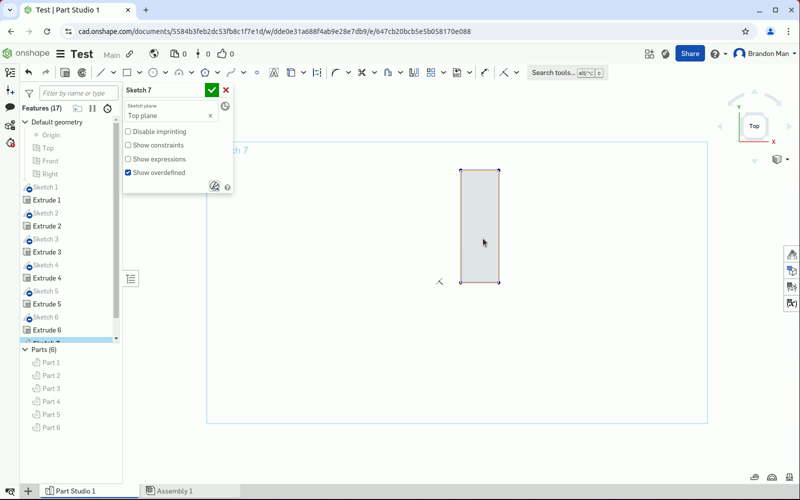
click(483, 238)
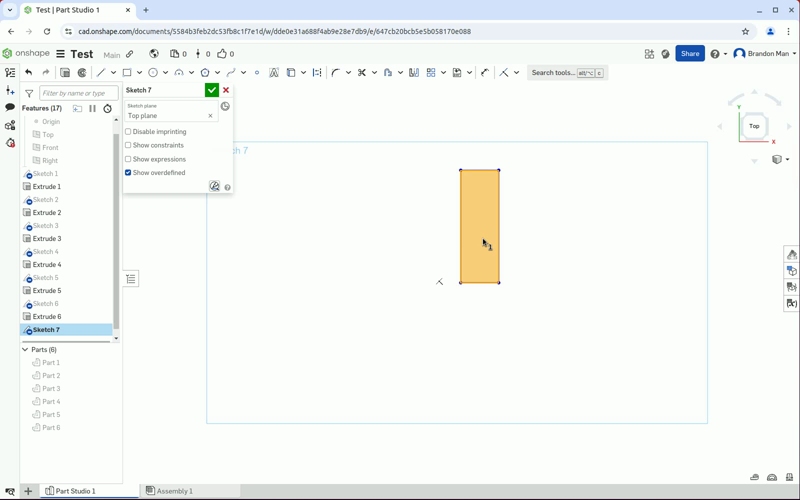
mouse_move(73, 352)
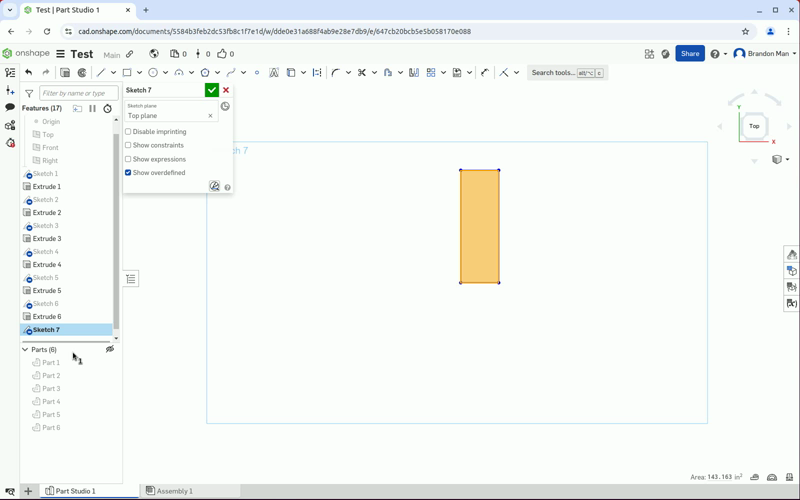
key(shift+y)
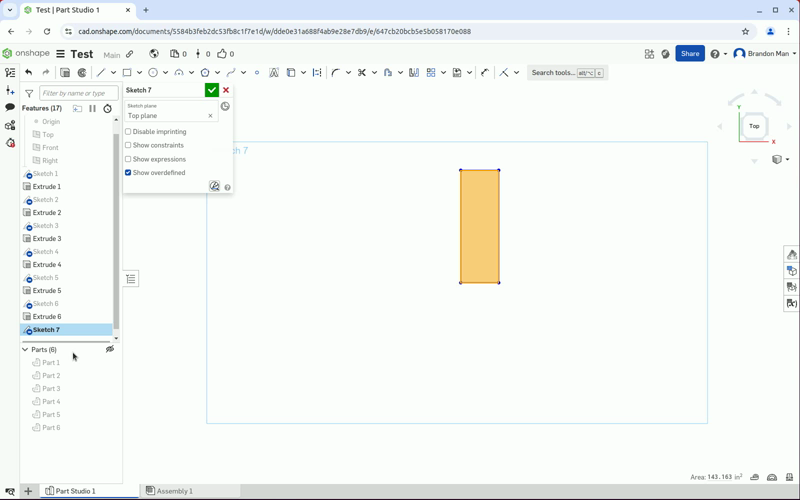
key(shift+e)
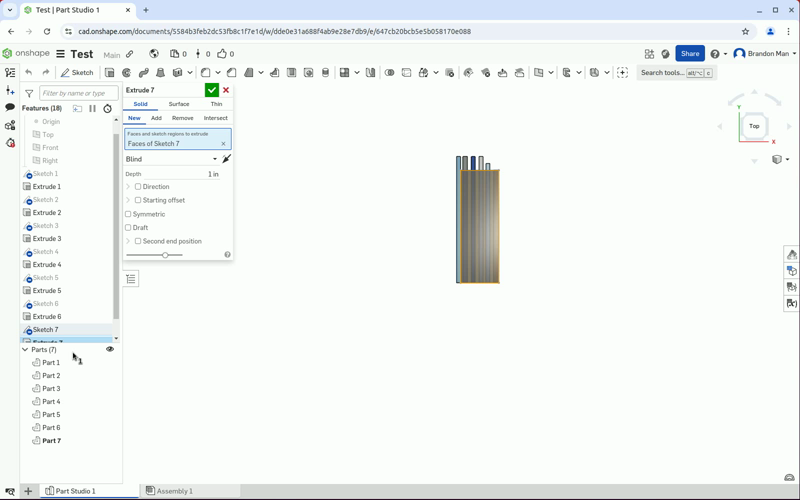
mouse_move(143, 106)
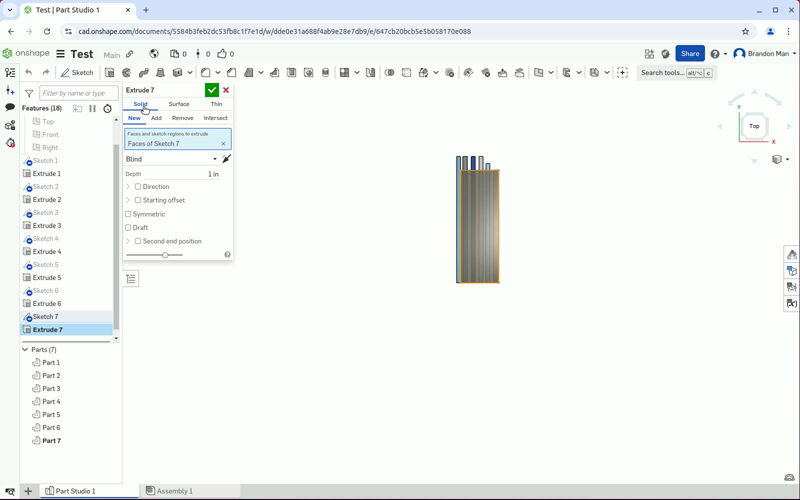
click(143, 106)
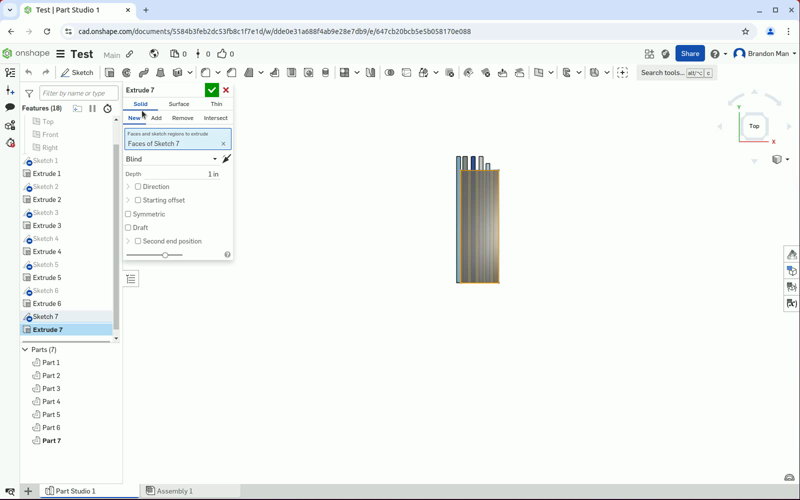
mouse_move(137, 120)
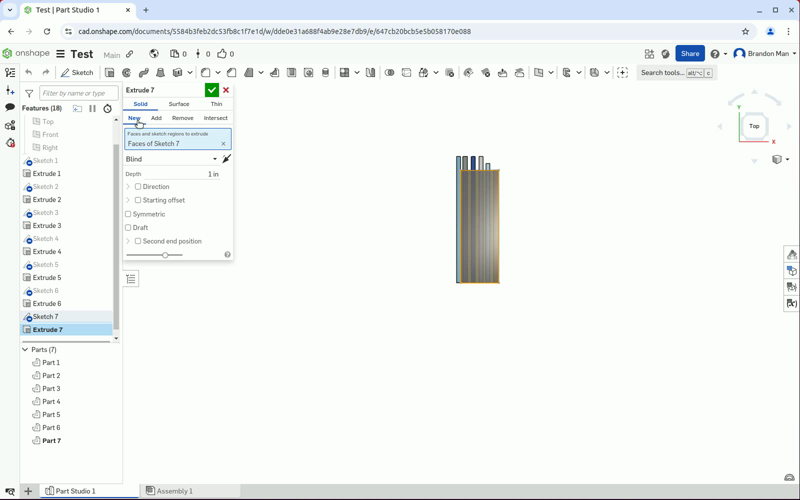
click(137, 120)
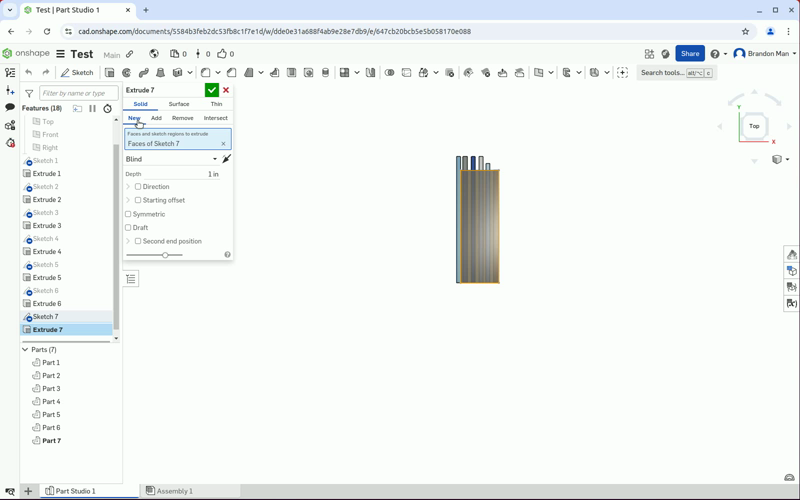
key(tab, 4)
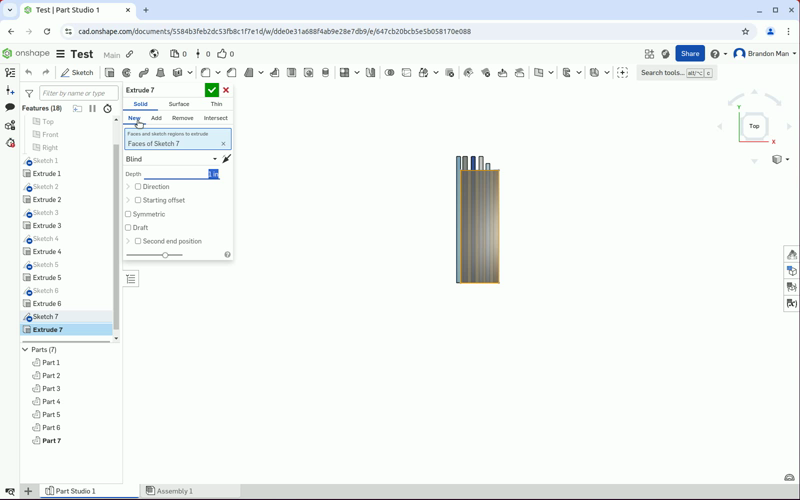
text(-0.481)
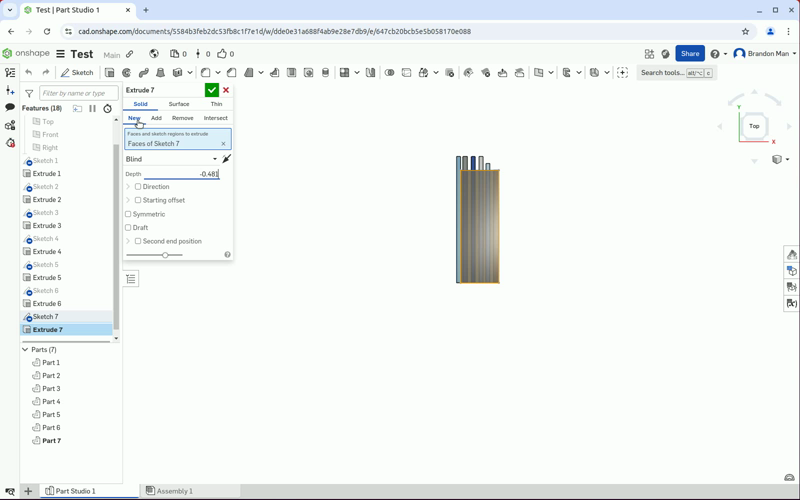
key(enter)
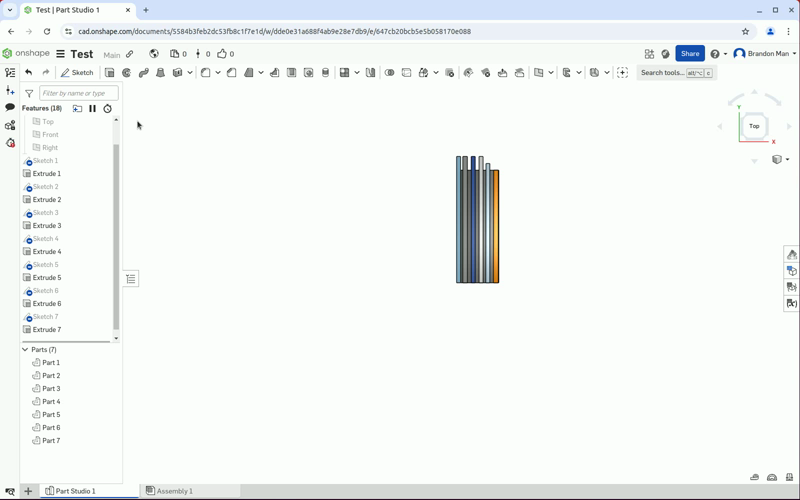
key(shift+h)
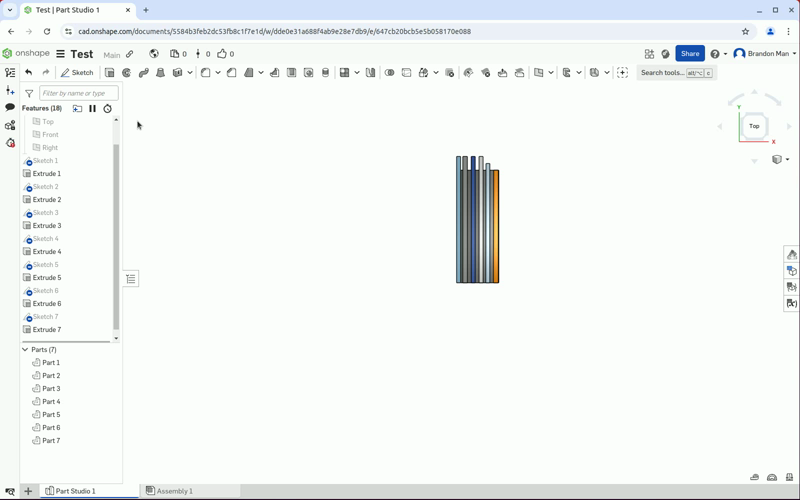
key(shift+h)
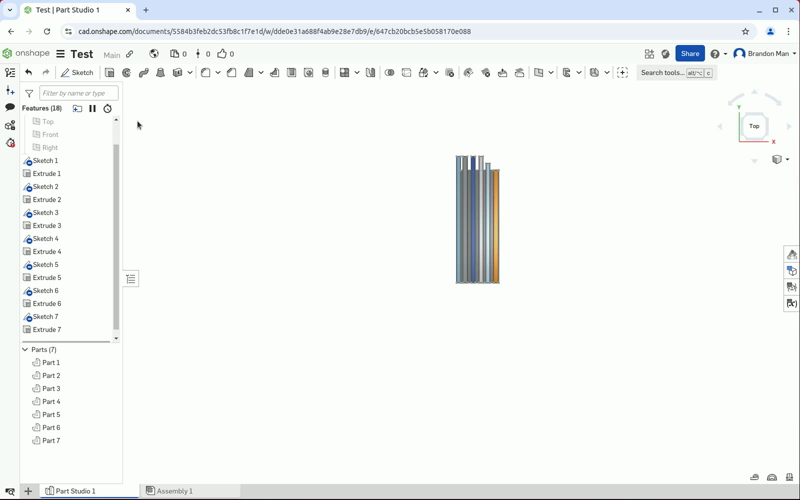
key(shift+7)
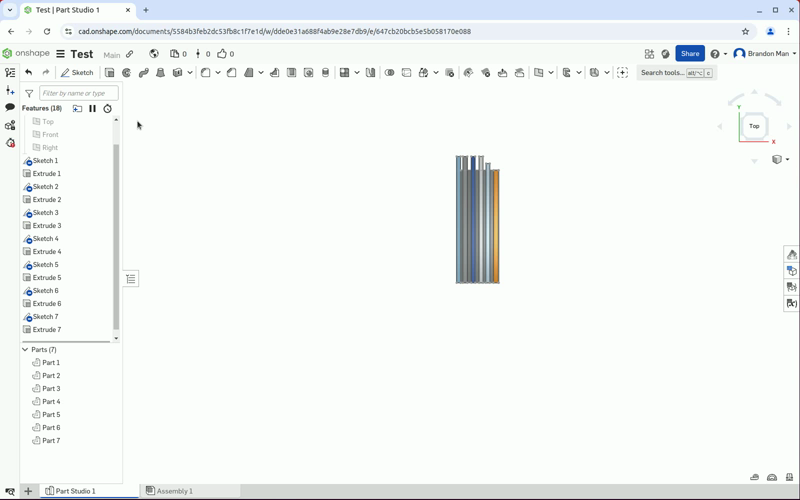
key(up, 3)
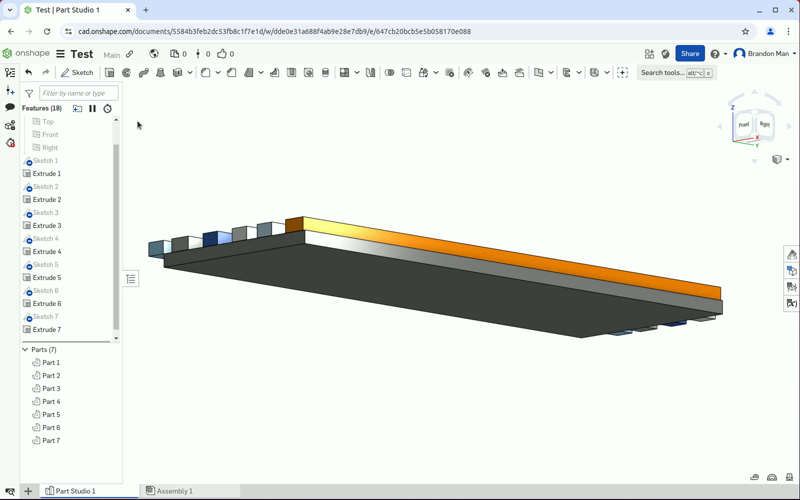
key(left, 3)
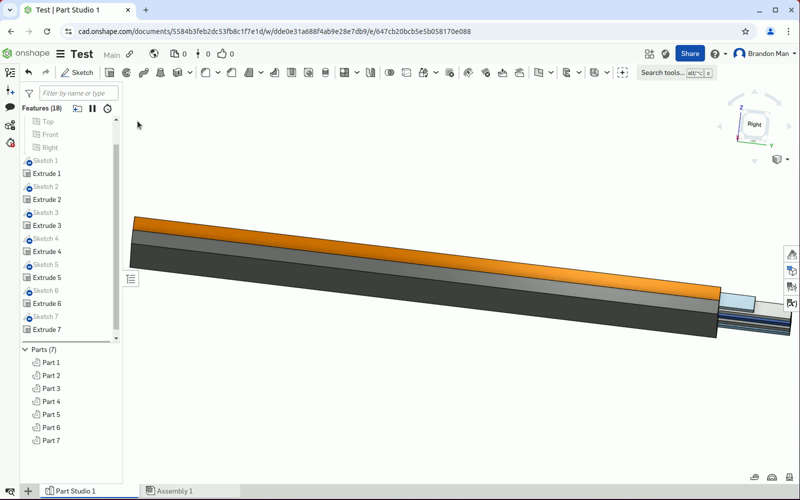
key(right, 3)
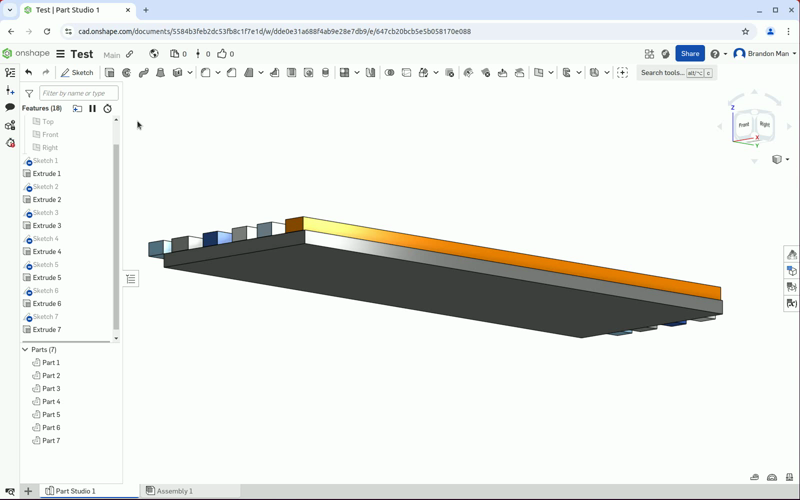
key(down, 3)
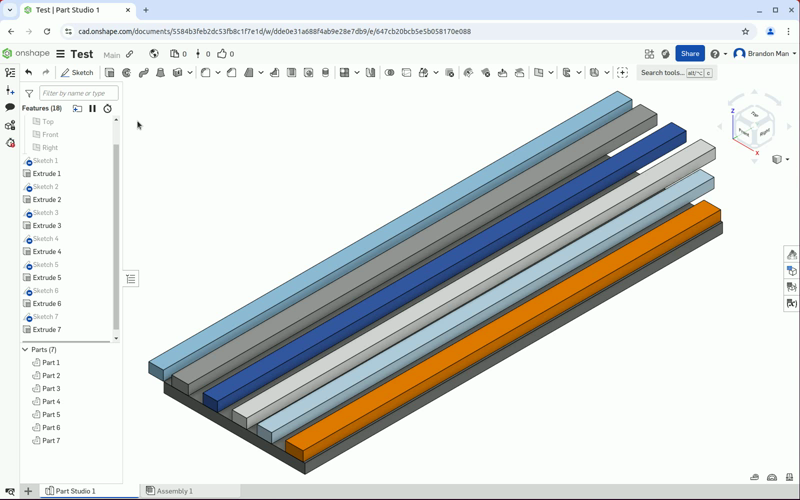
mouse_move(69, 163)
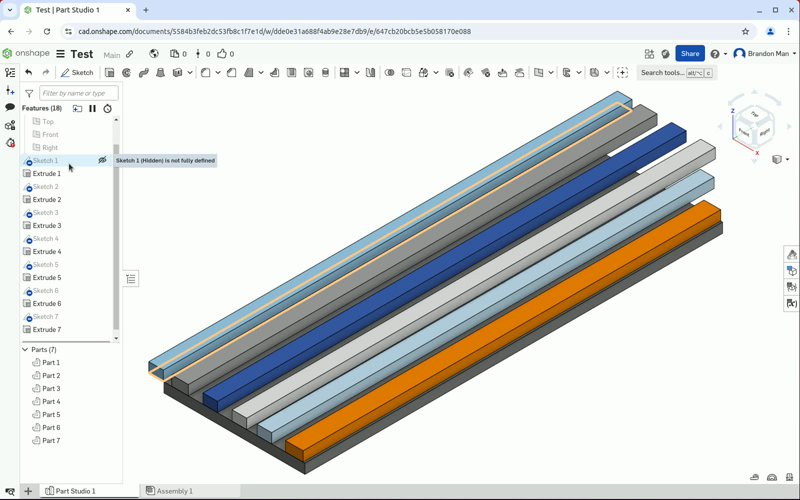
click(69, 163)